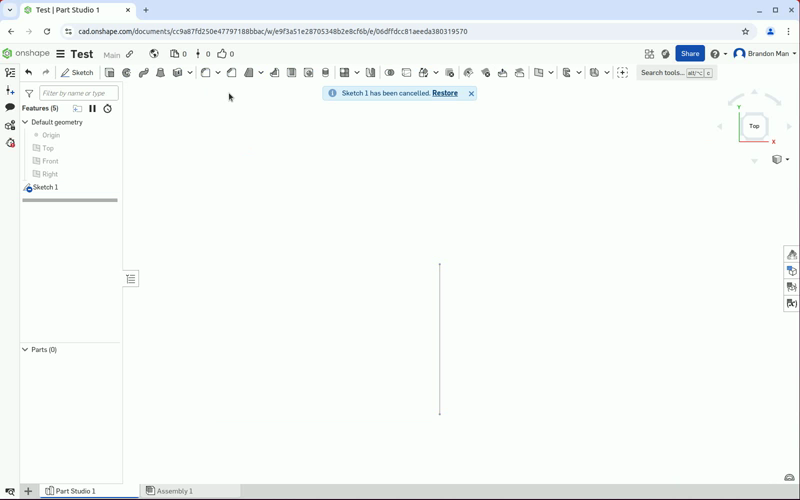
key(shift+h)
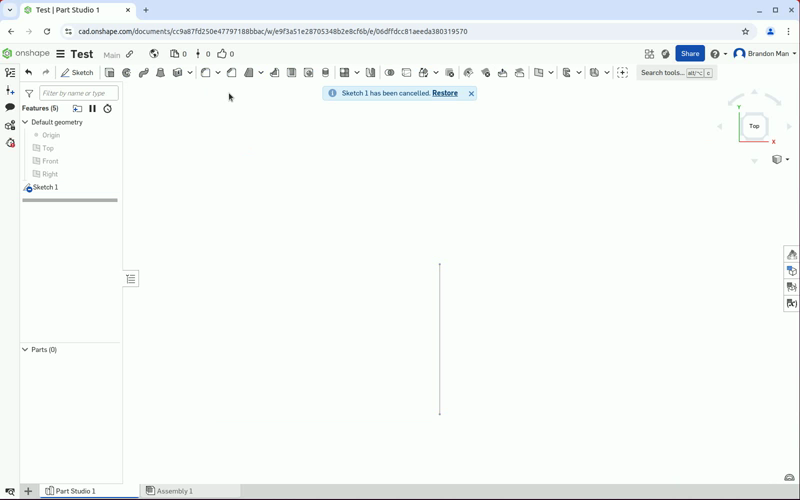
key(shift+s)
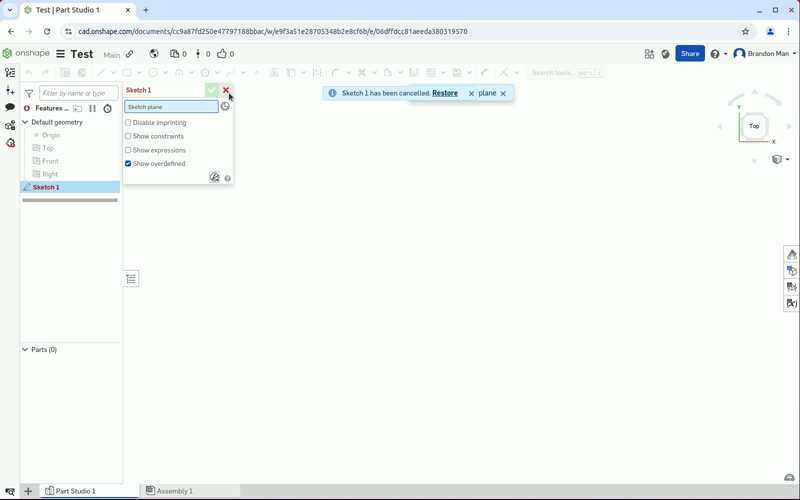
mouse_move(73, 150)
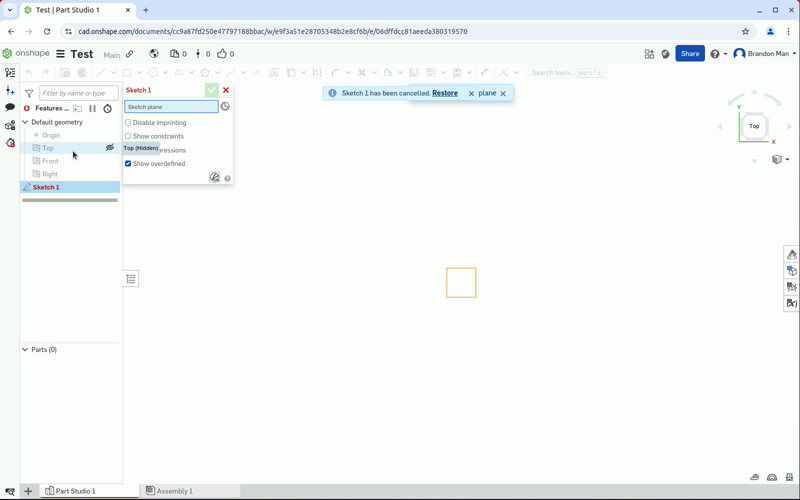
click(73, 150)
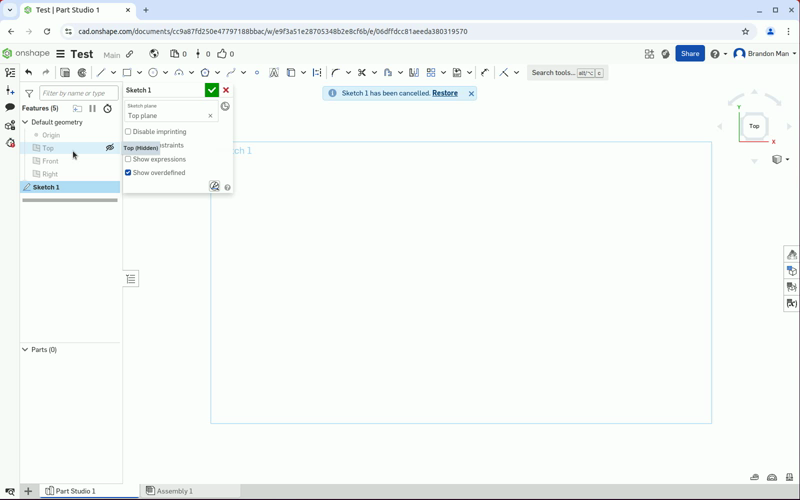
mouse_move(73, 352)
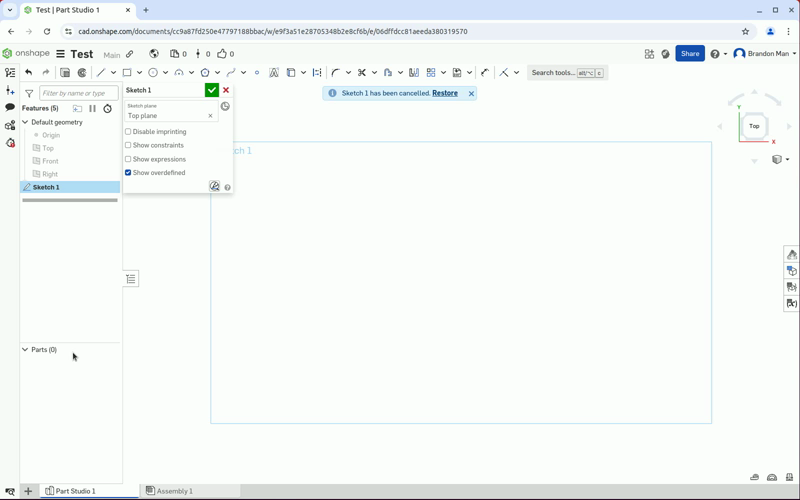
key(y)
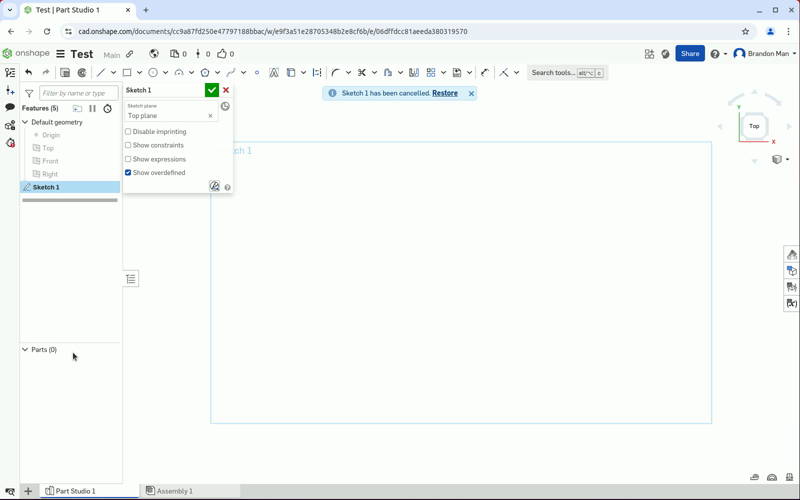
key(l)
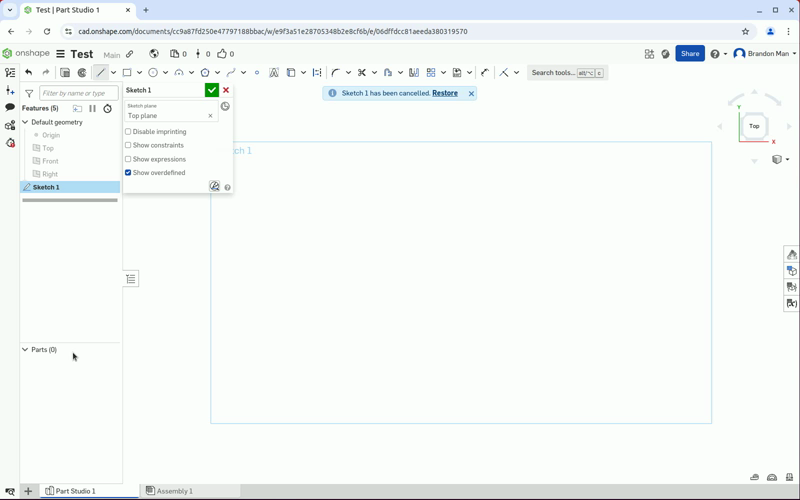
key_down(shift)
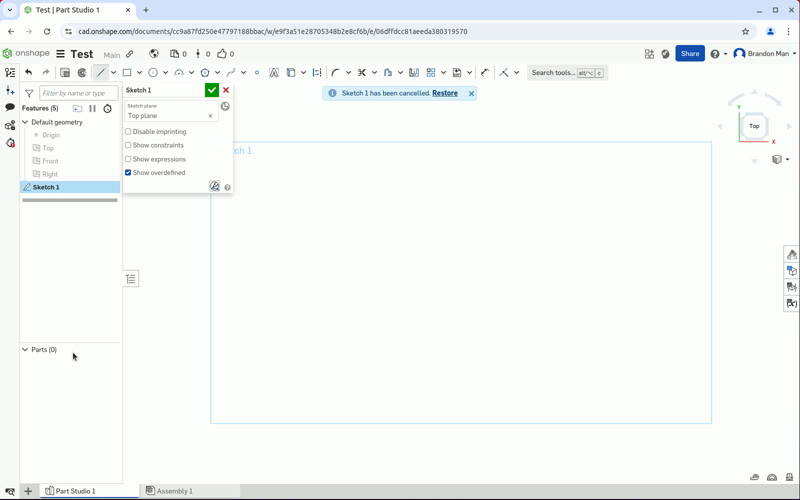
mouse_move(457, 282)
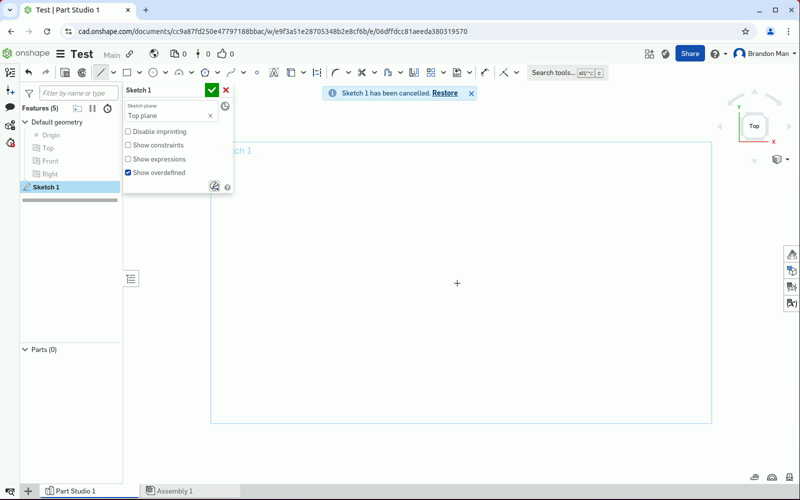
click(457, 282)
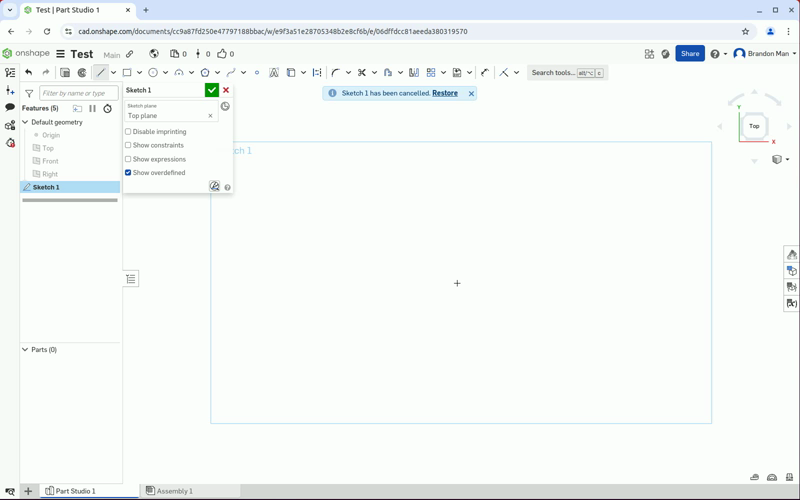
key_up(shift)
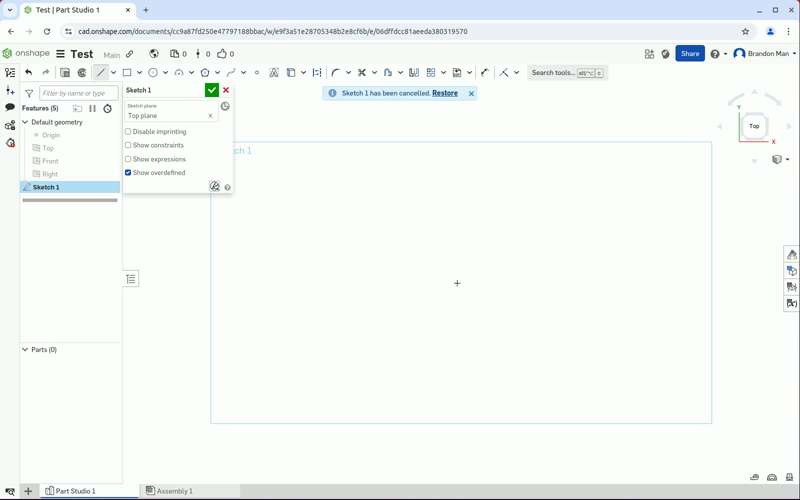
key_down(shift)
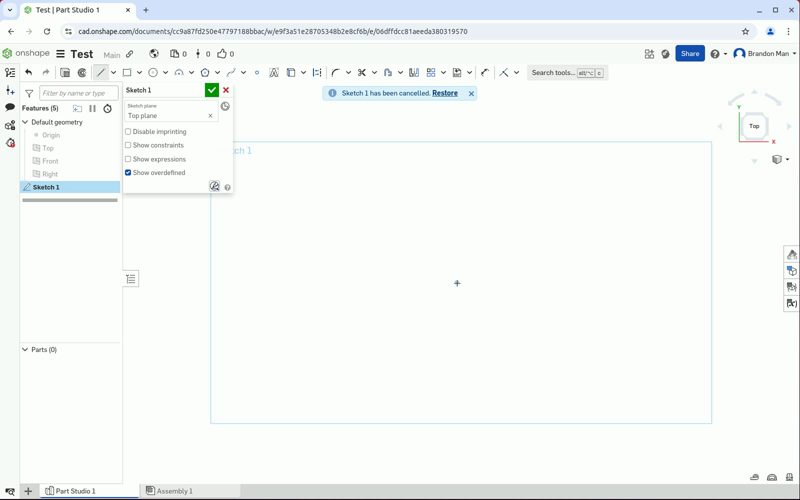
mouse_move(487, 282)
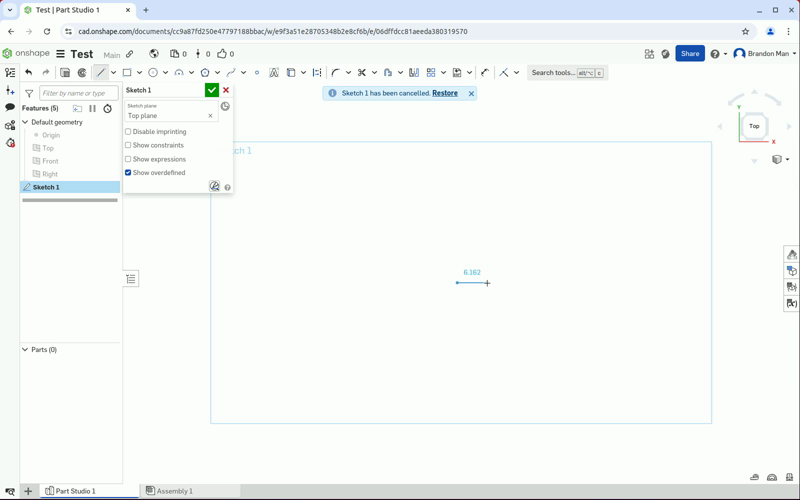
mouse_move(461, 282)
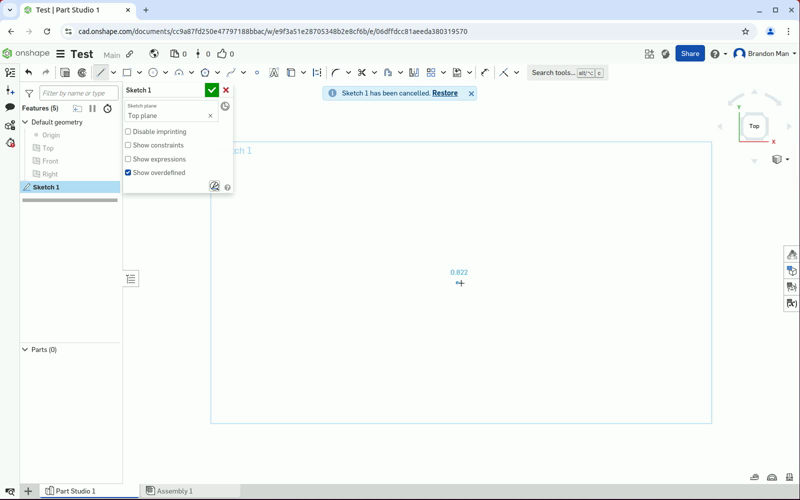
scroll(6)
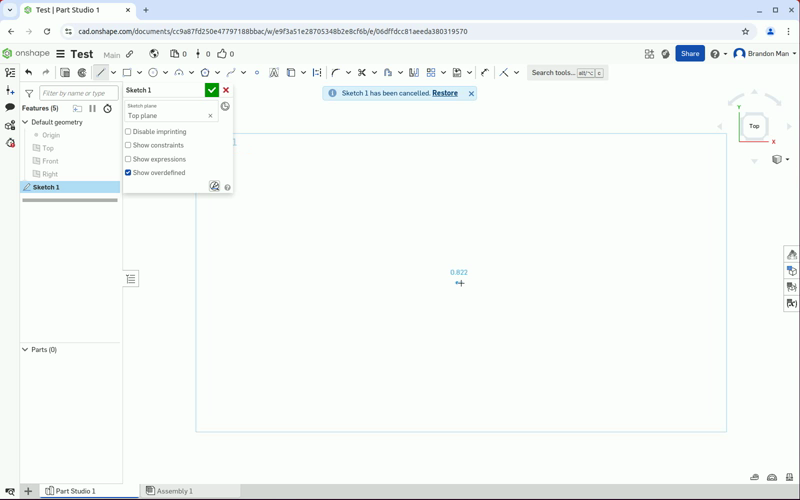
scroll(6)
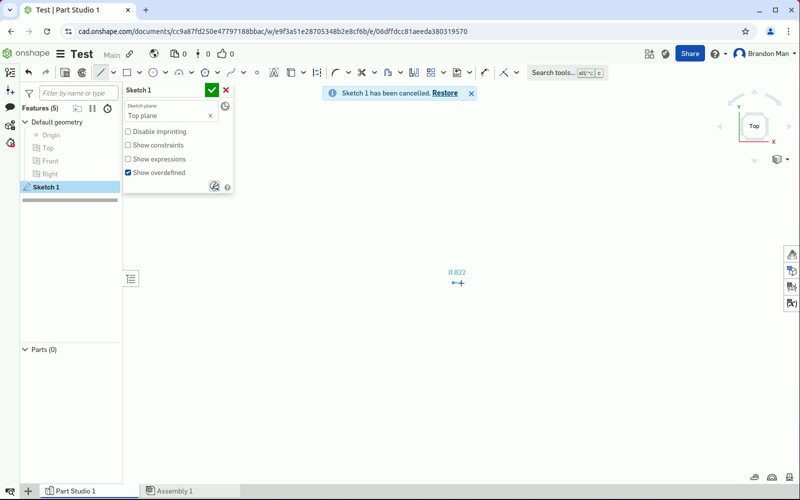
scroll(6)
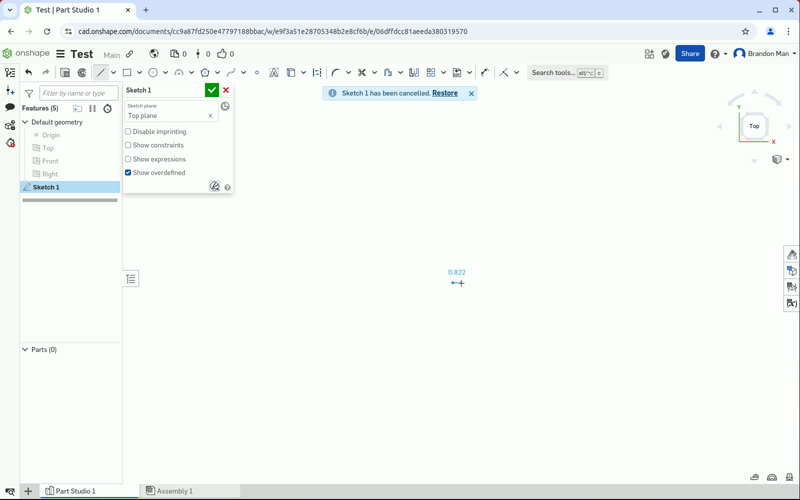
scroll(6)
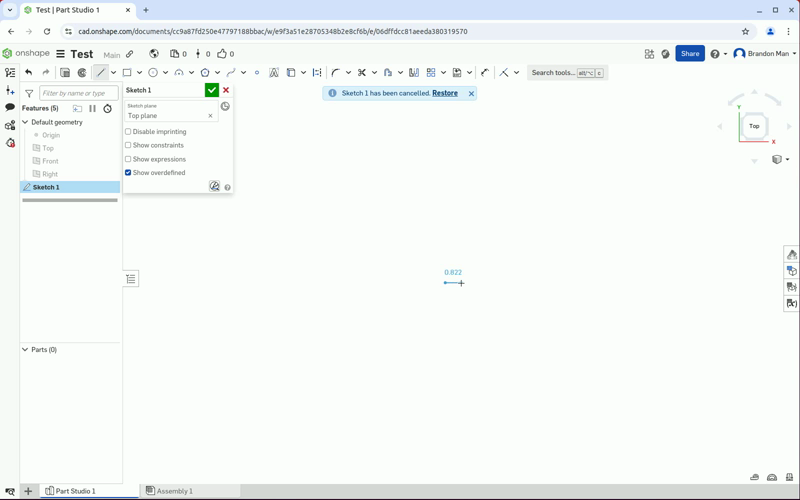
scroll(6)
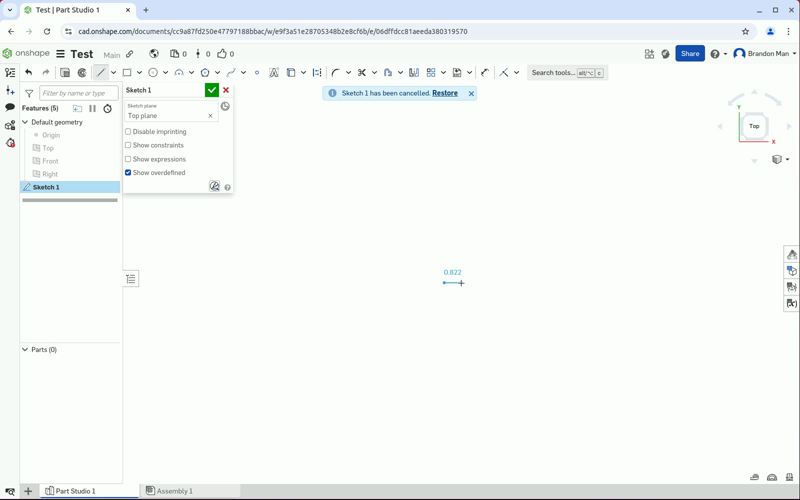
scroll(6)
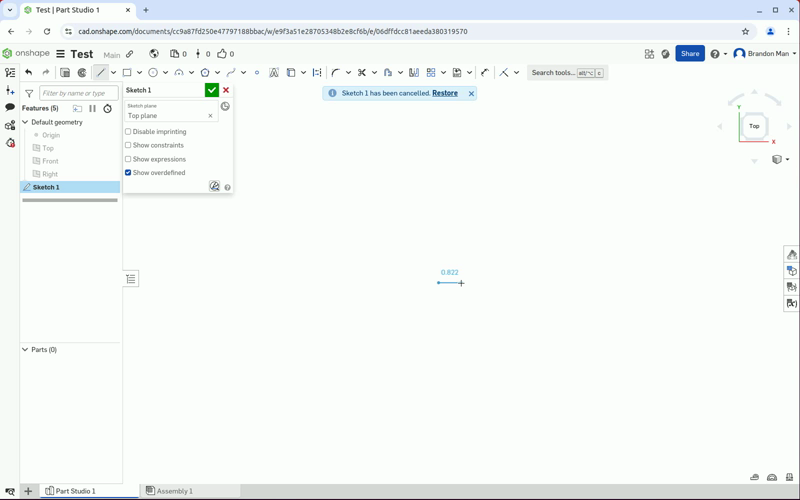
scroll(6)
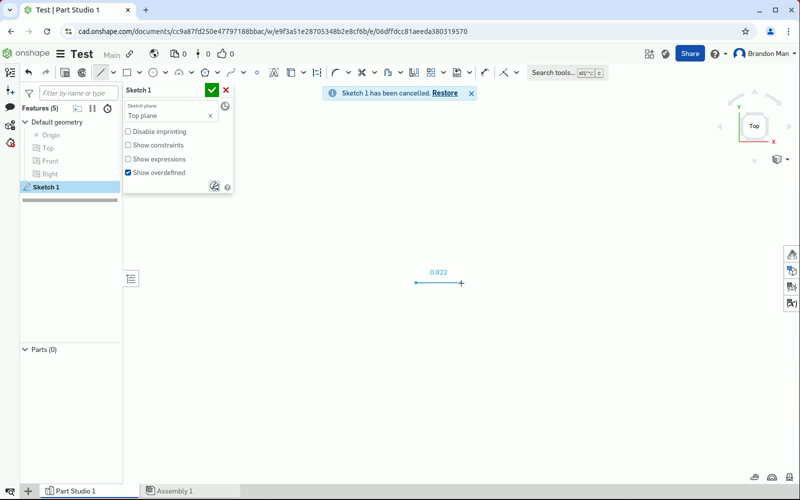
click(461, 282)
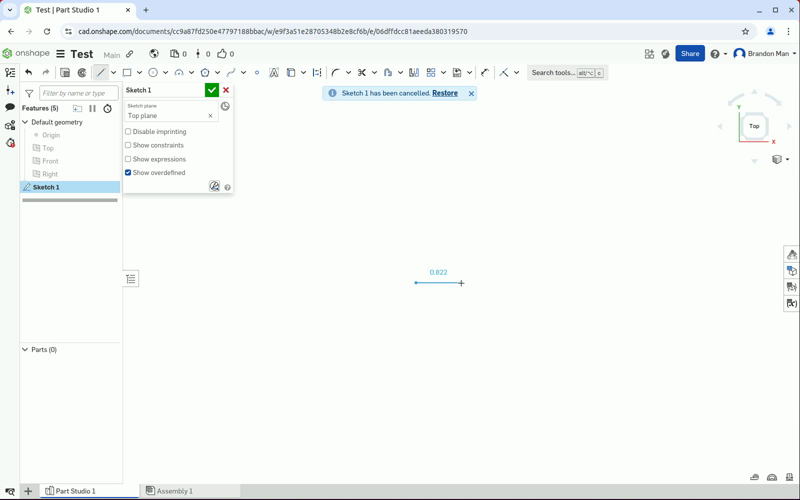
scroll(-6)
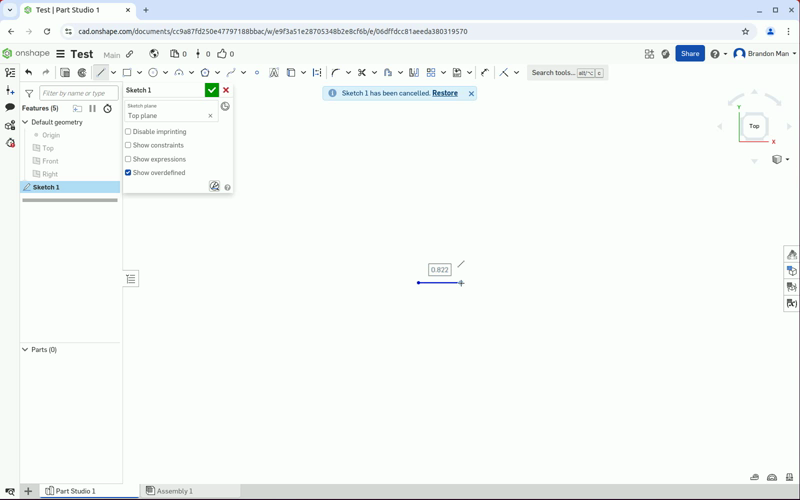
scroll(-6)
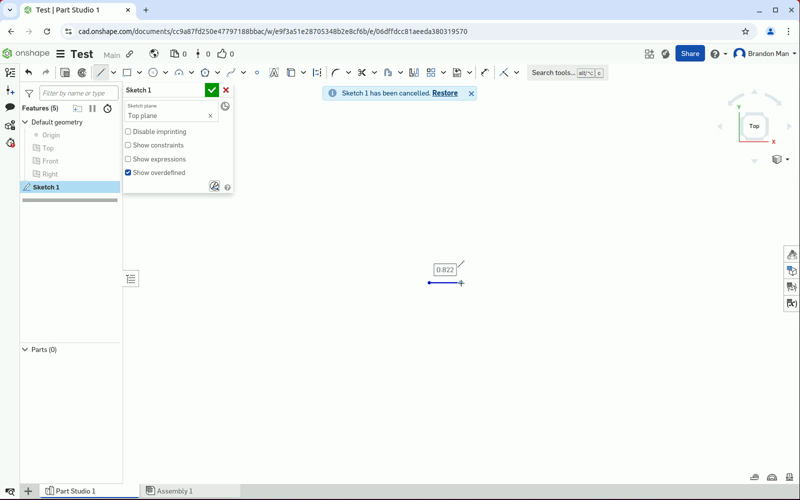
scroll(-6)
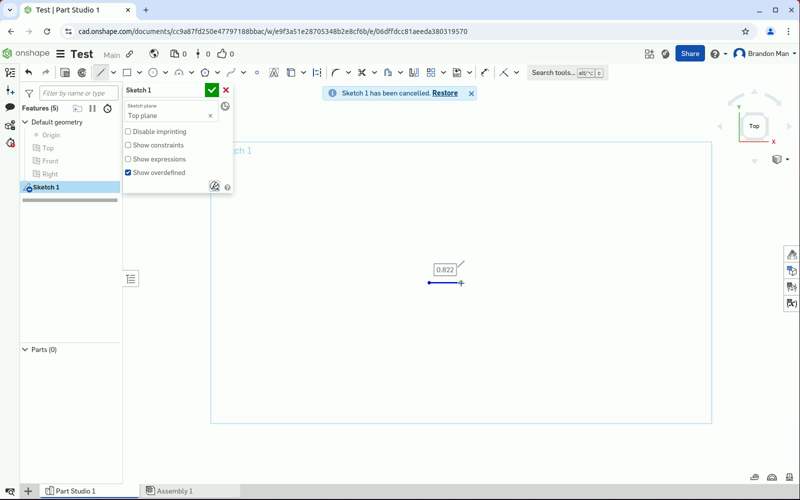
scroll(-6)
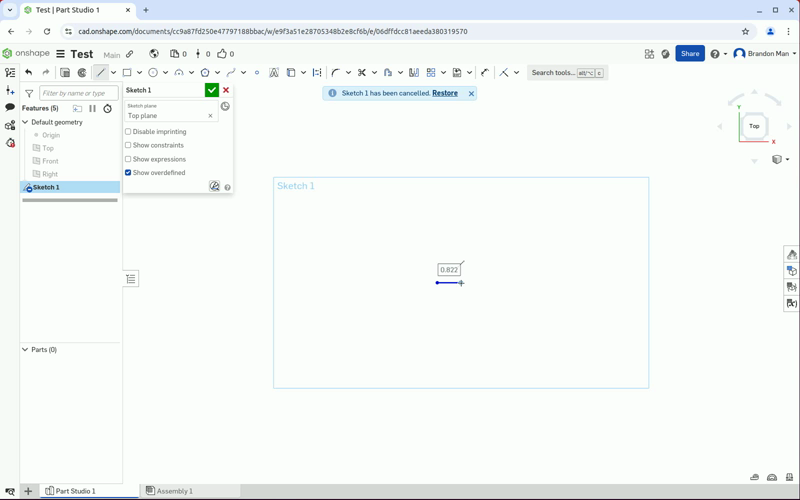
scroll(-6)
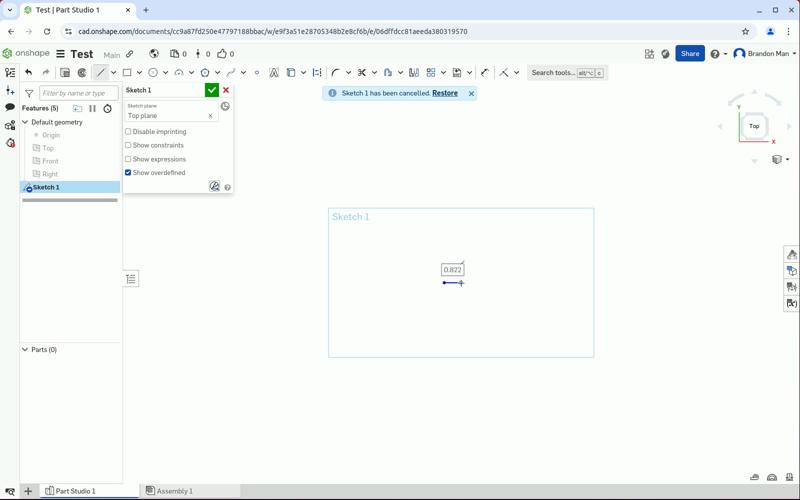
scroll(-6)
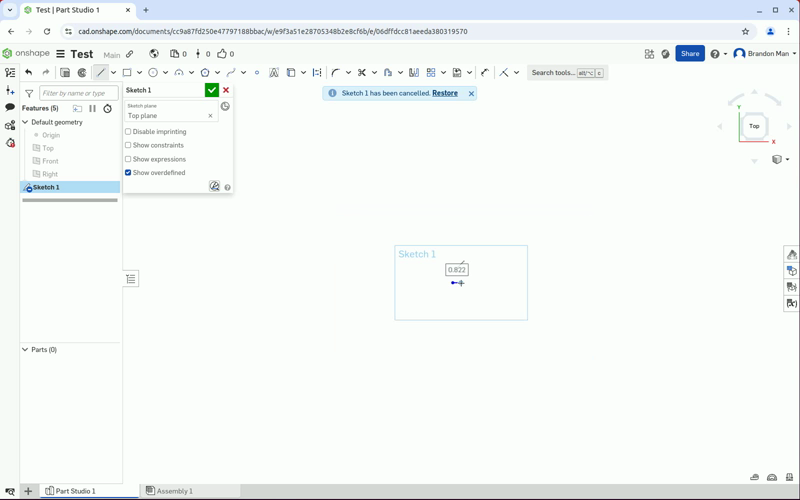
scroll(-6)
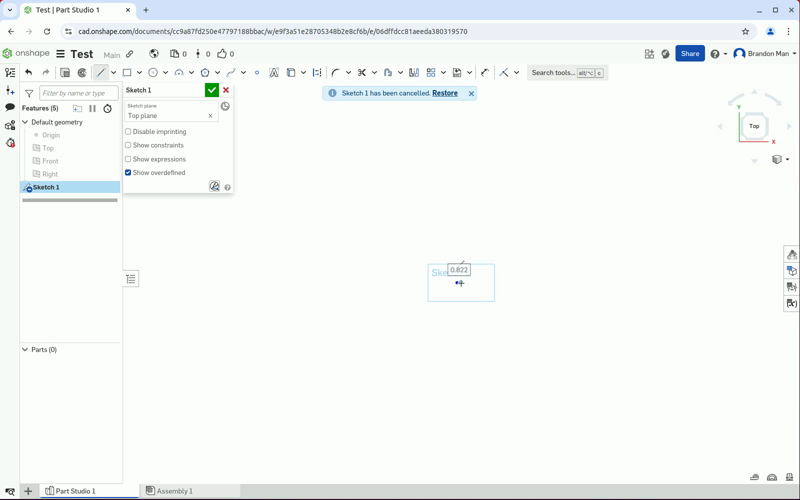
key_up(shift)
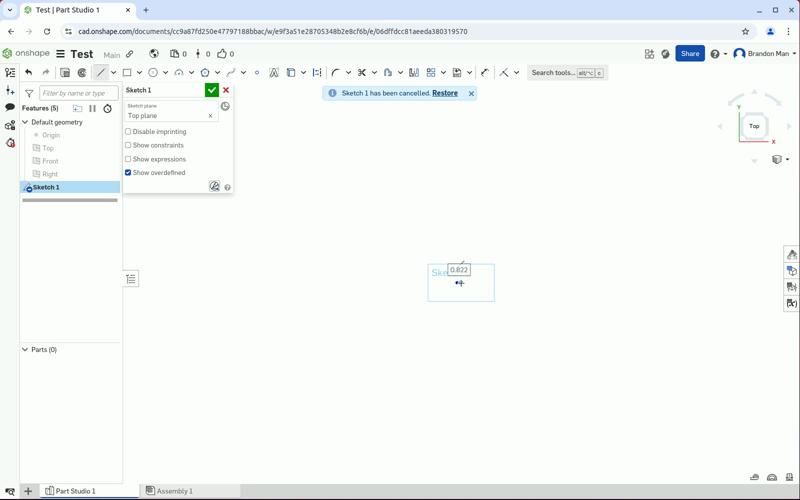
key_down(shift)
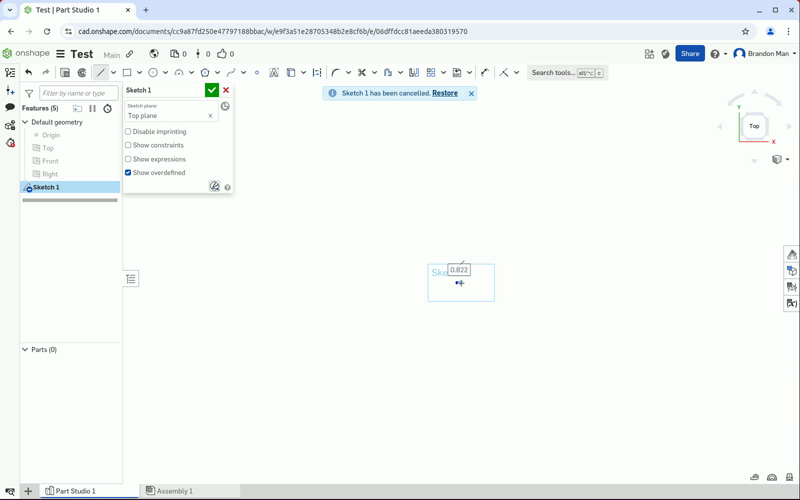
mouse_move(491, 282)
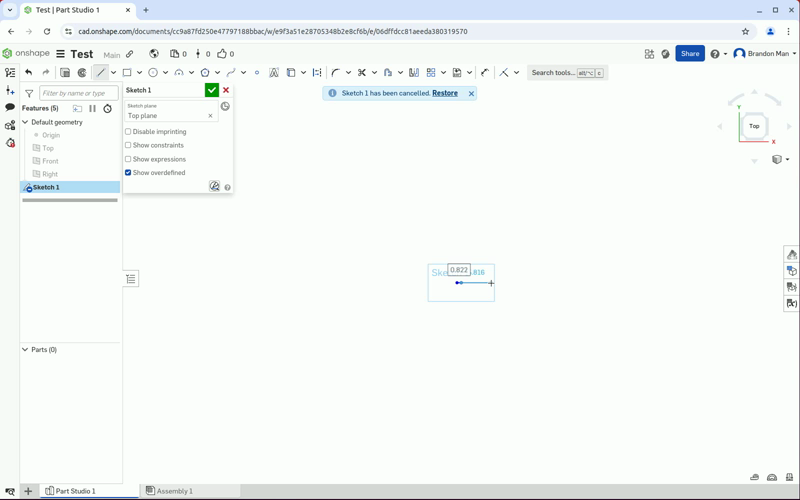
mouse_move(471, 282)
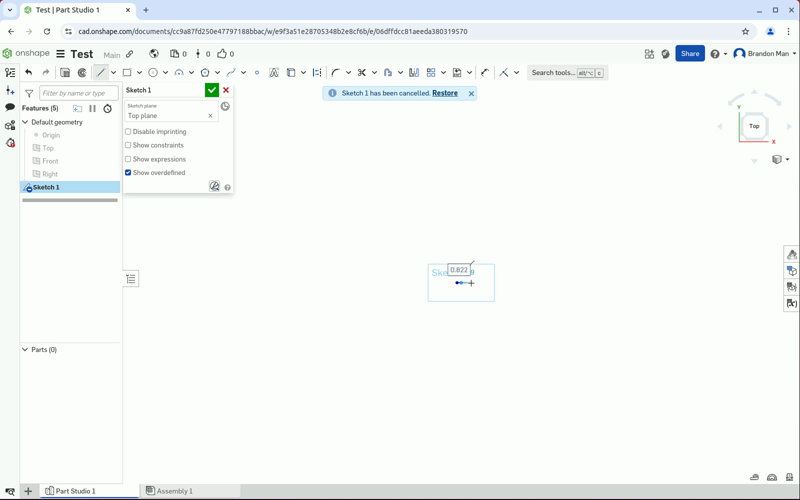
click(471, 282)
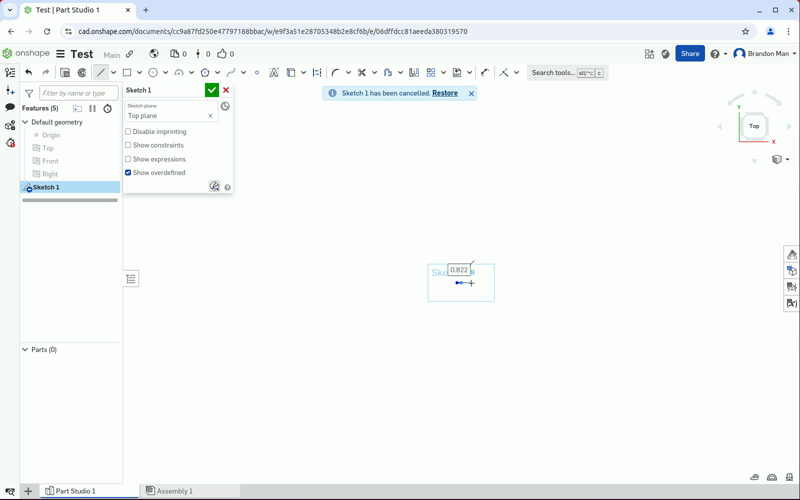
key_up(shift)
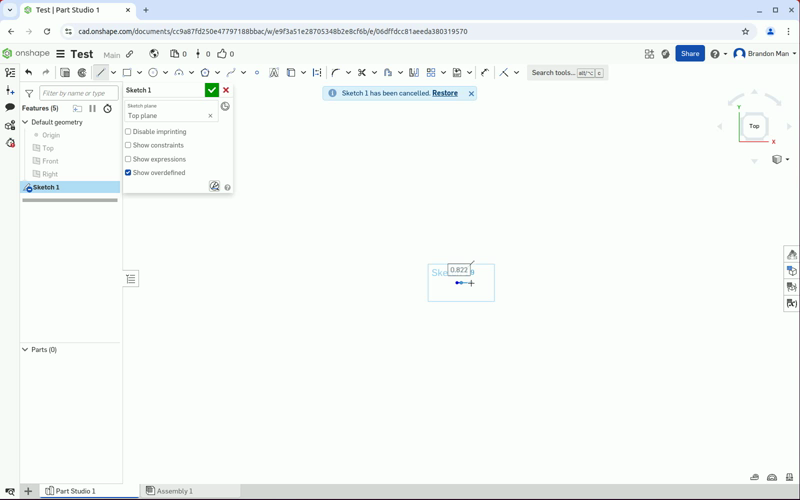
key_down(shift)
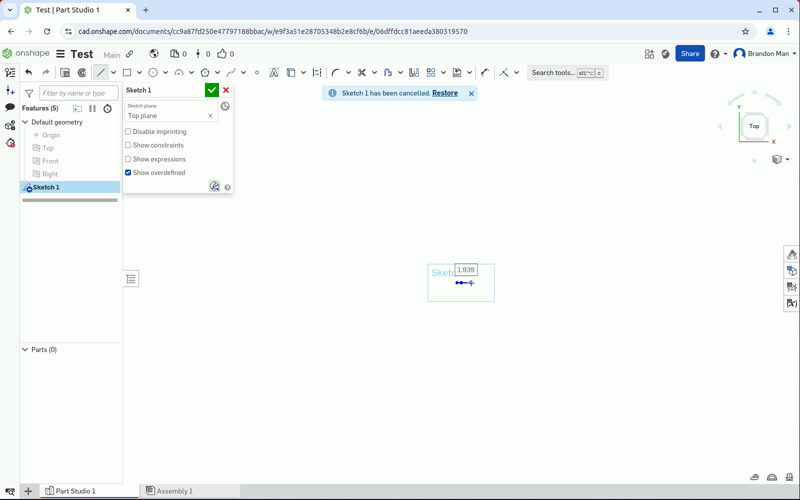
mouse_move(501, 282)
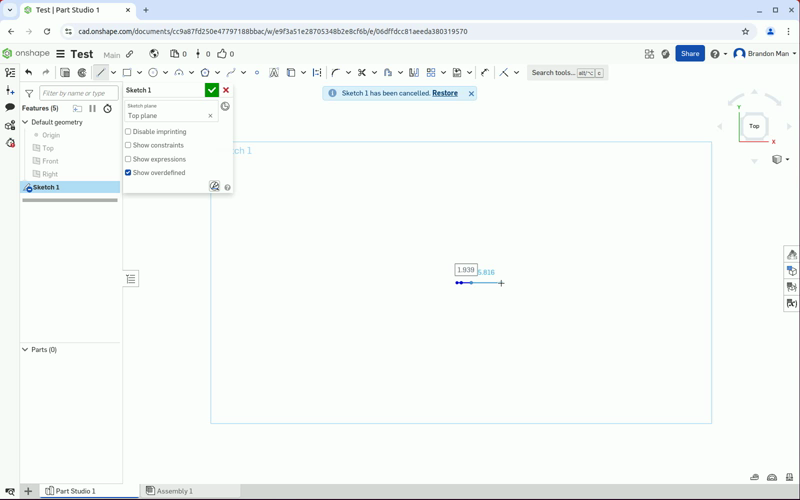
mouse_move(471, 280)
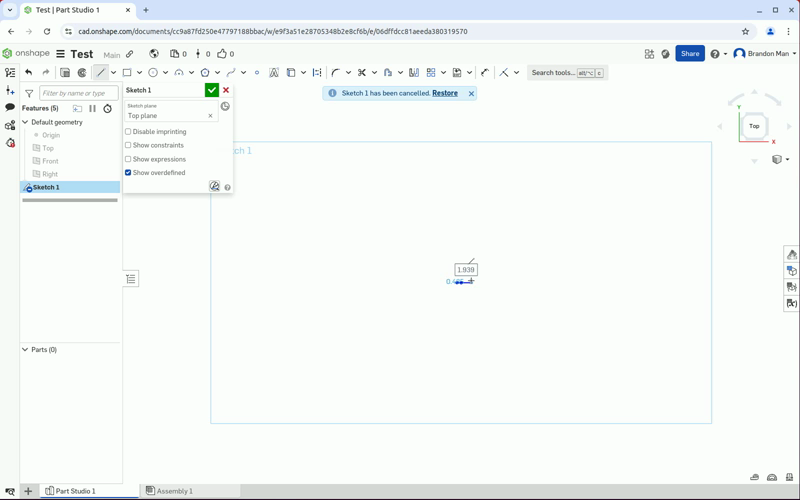
scroll(6)
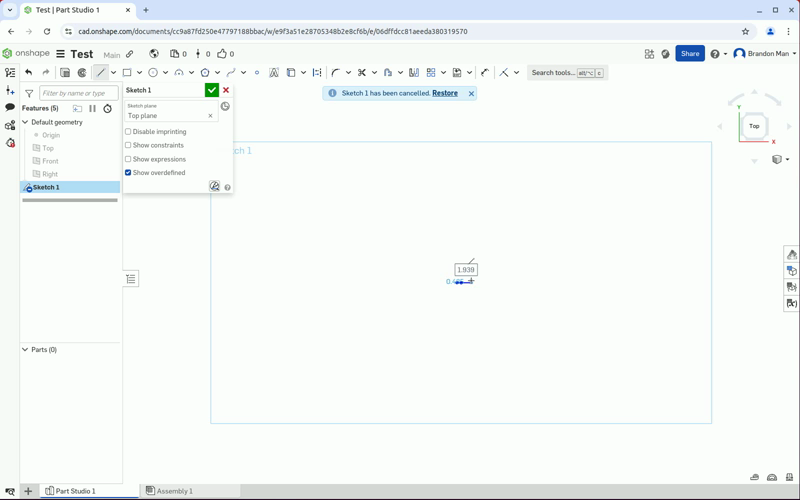
scroll(6)
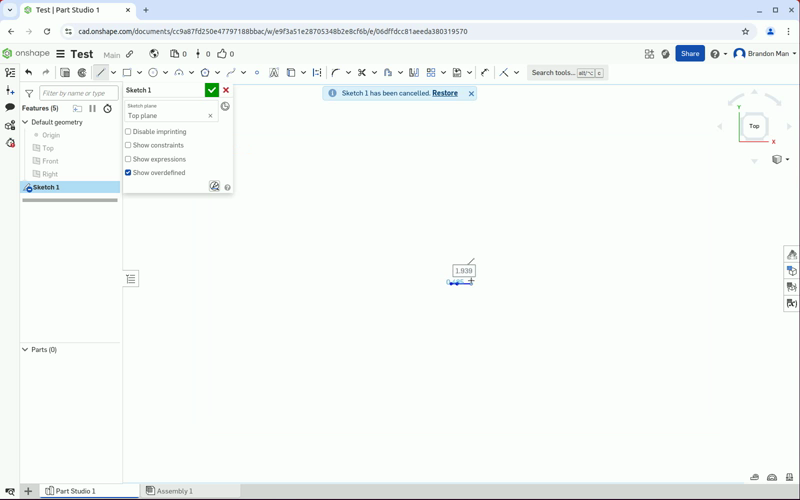
scroll(6)
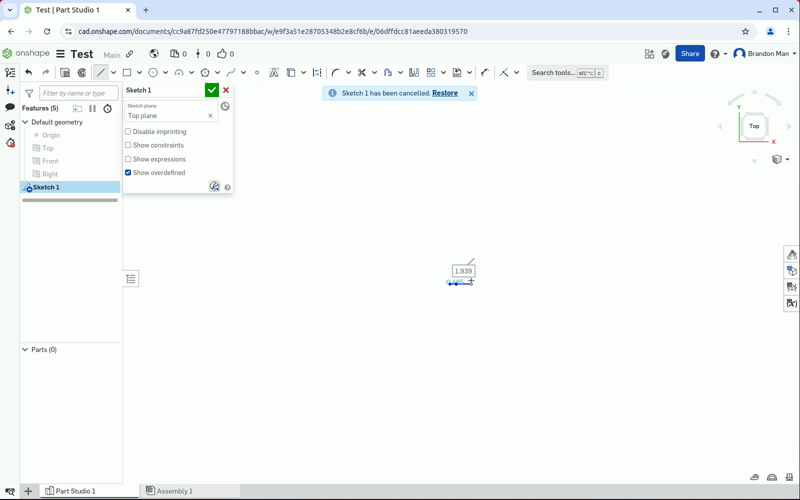
scroll(6)
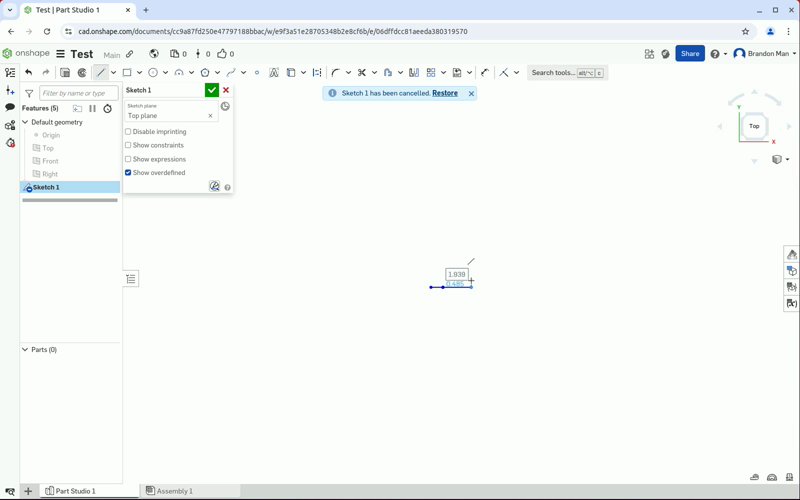
scroll(6)
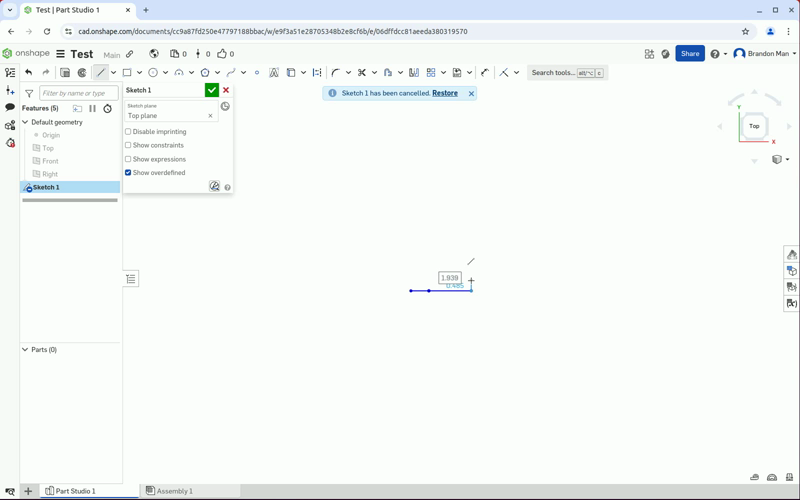
scroll(6)
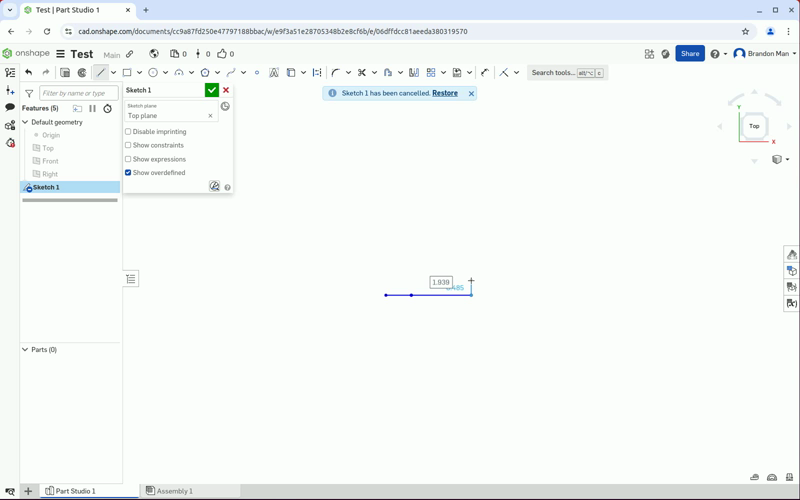
scroll(6)
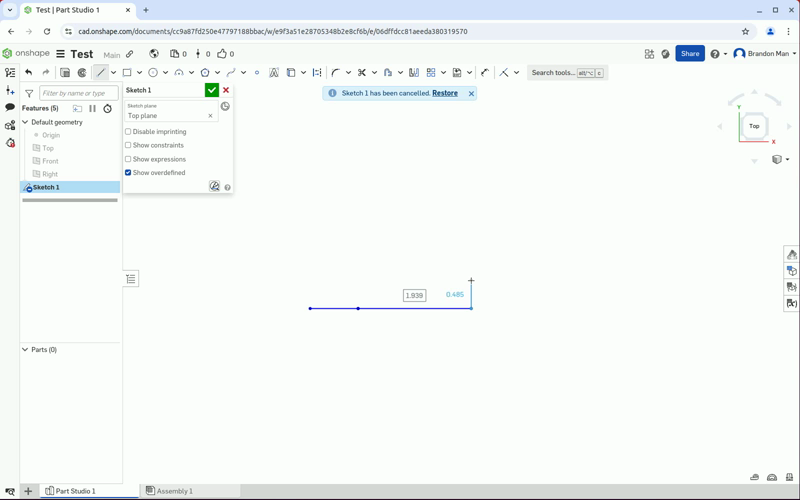
click(471, 280)
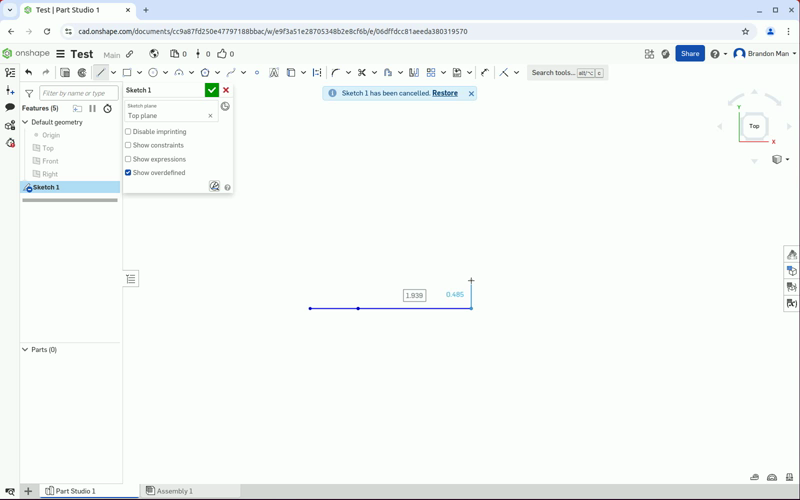
scroll(-6)
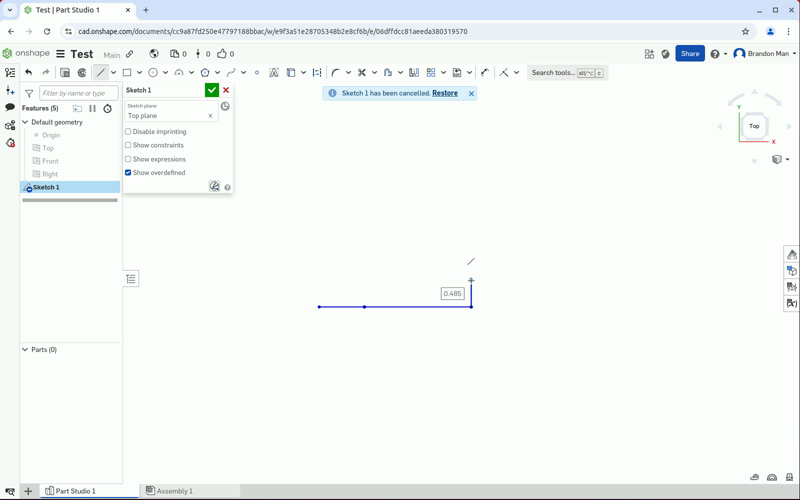
scroll(-6)
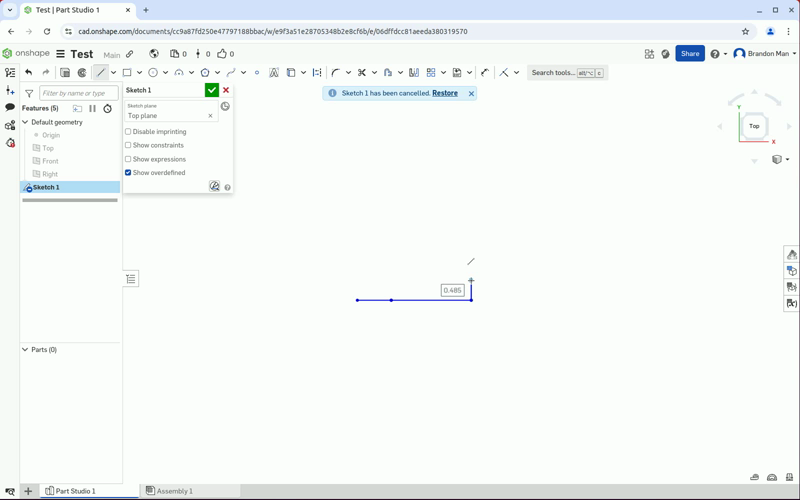
scroll(-6)
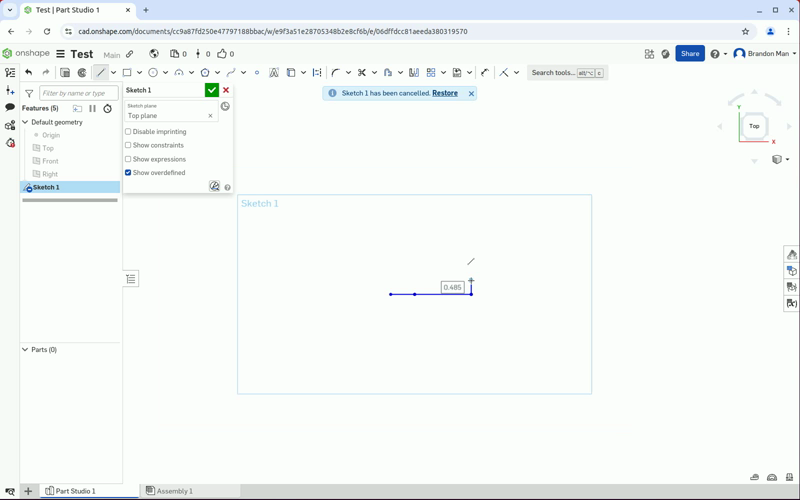
scroll(-6)
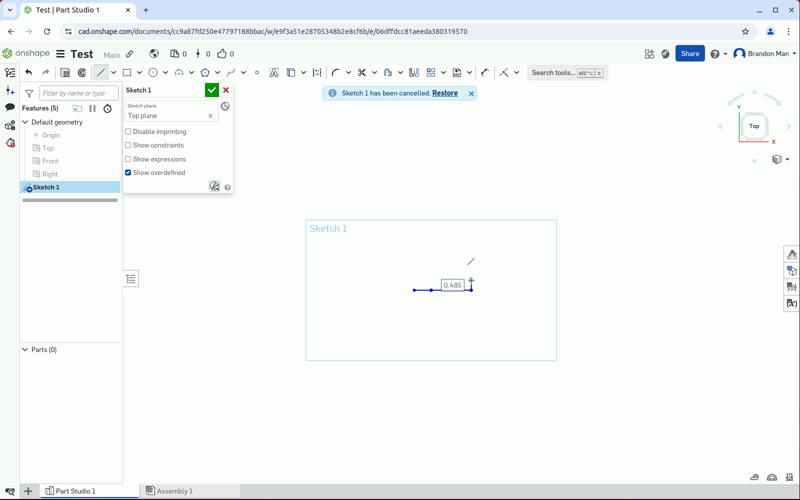
scroll(-6)
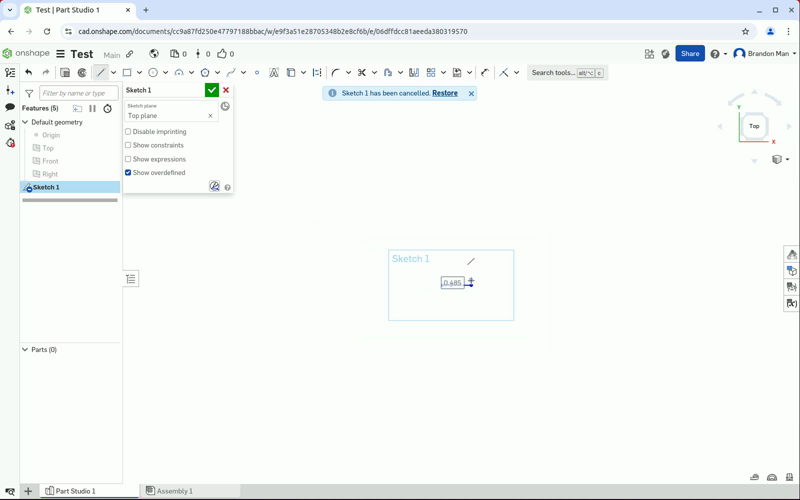
scroll(-6)
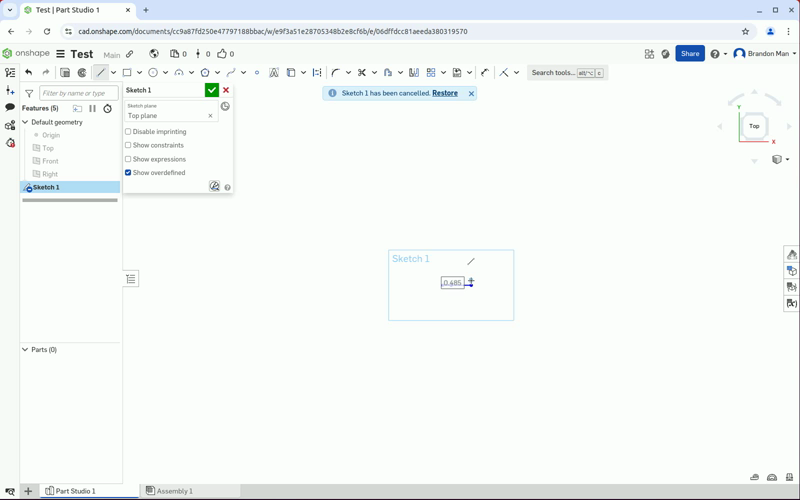
scroll(-6)
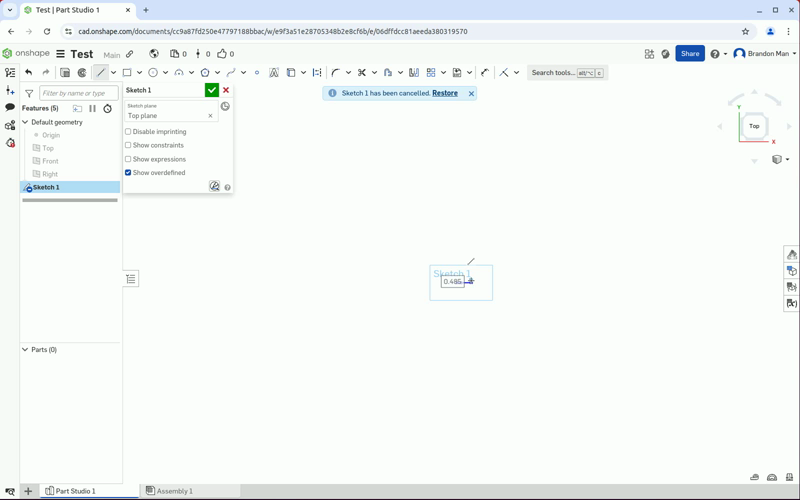
key_up(shift)
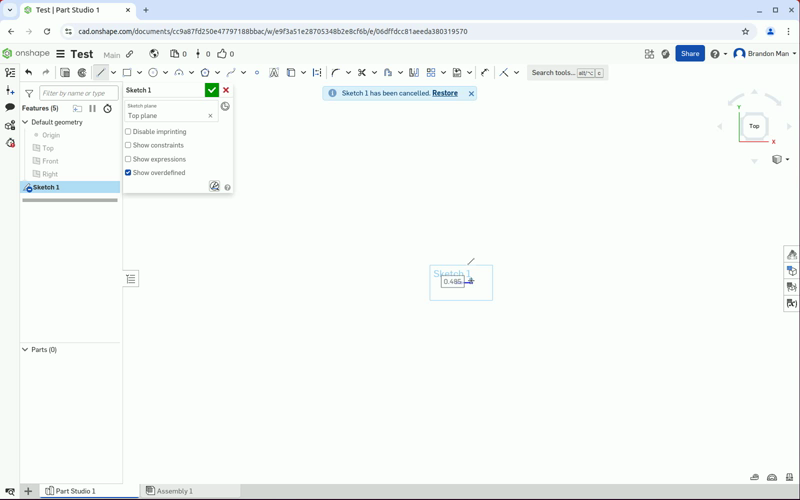
key_down(shift)
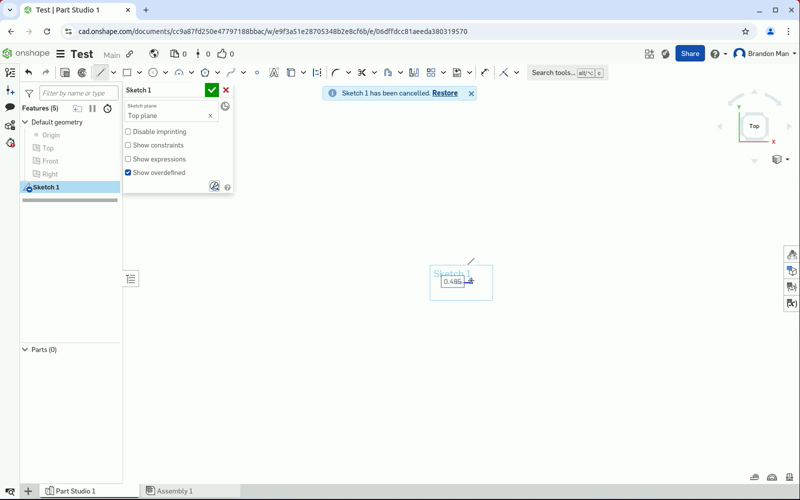
mouse_move(501, 280)
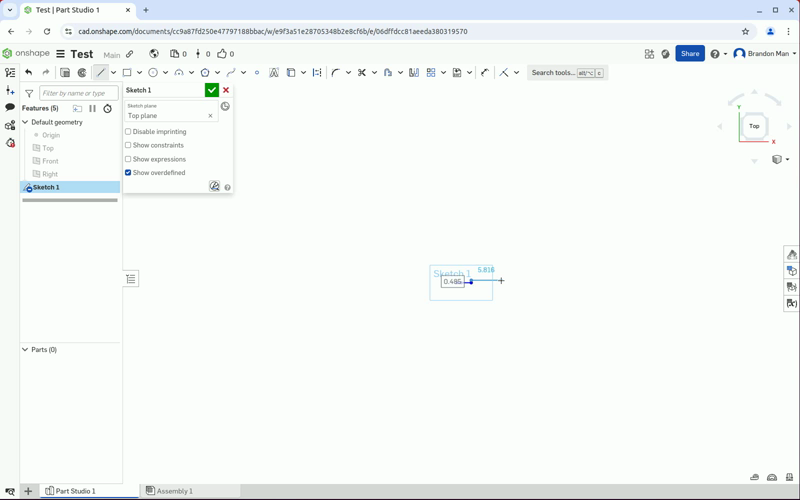
mouse_move(463, 280)
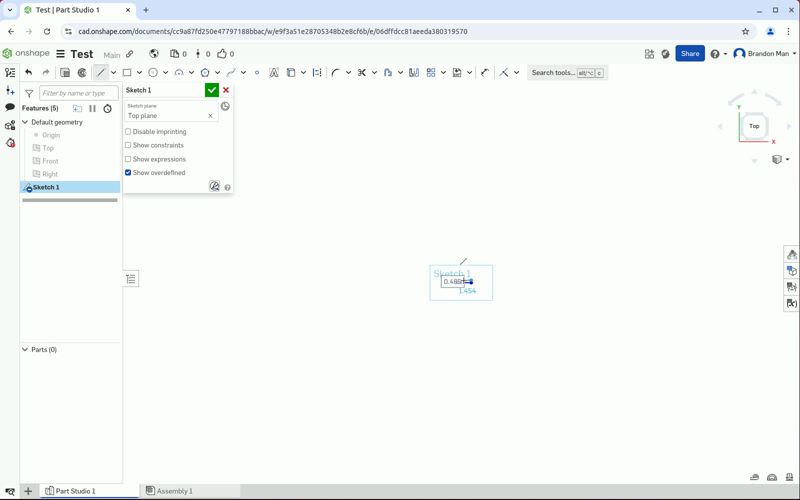
scroll(6)
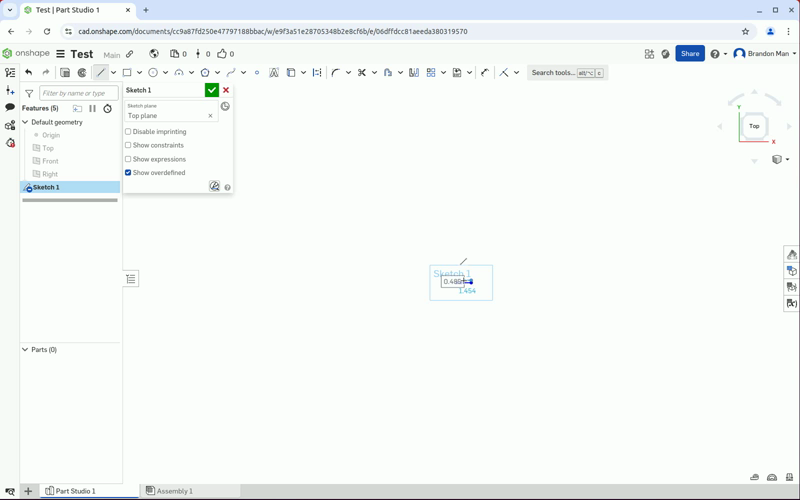
scroll(6)
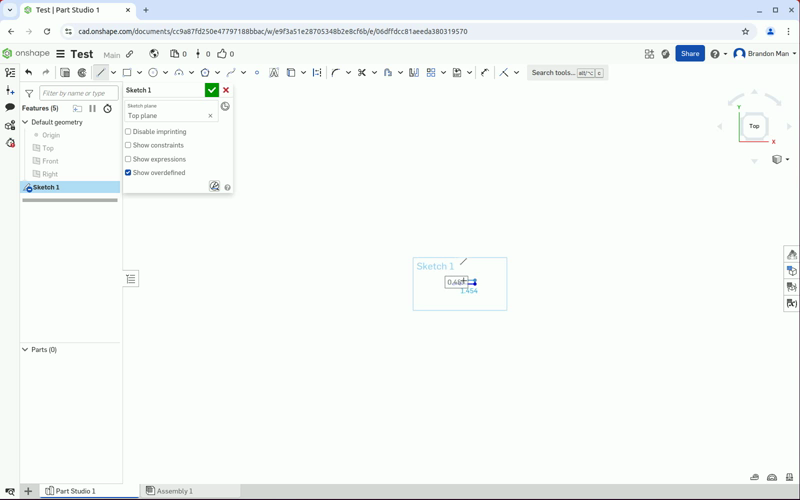
scroll(6)
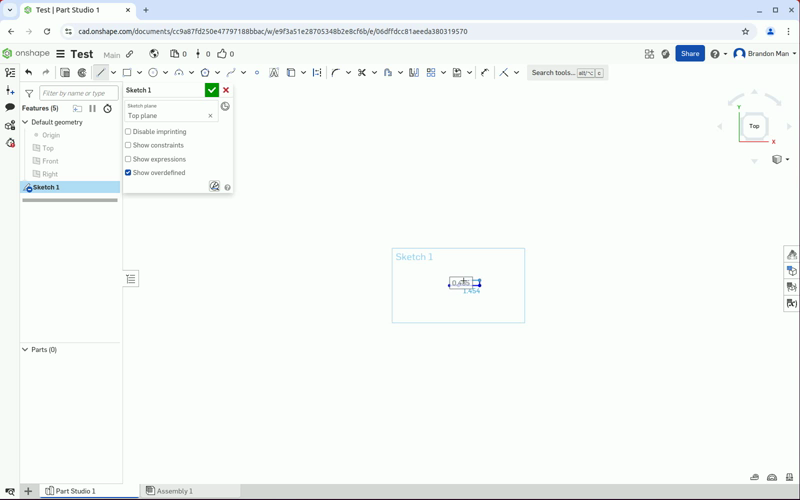
scroll(6)
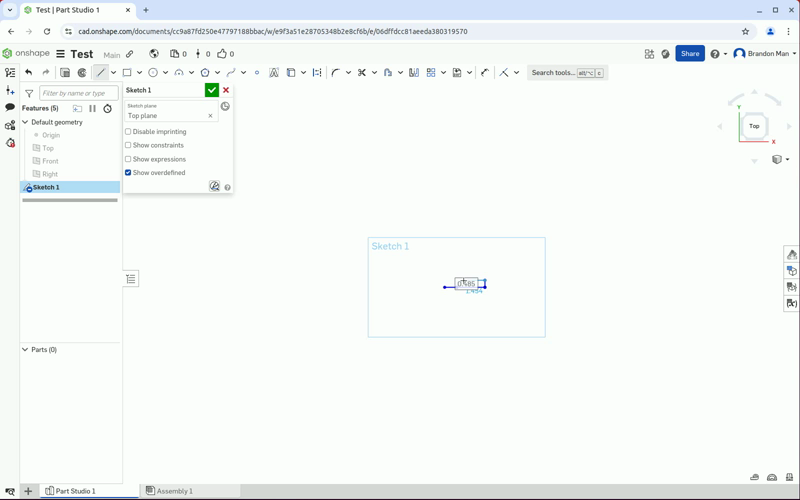
scroll(6)
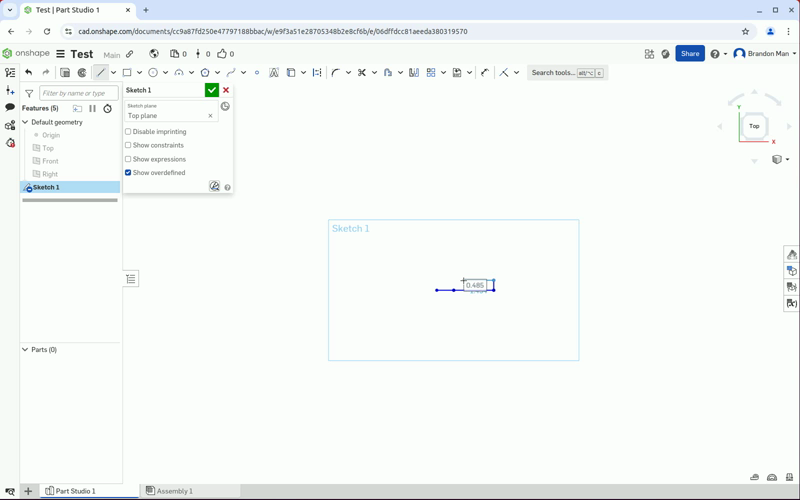
scroll(6)
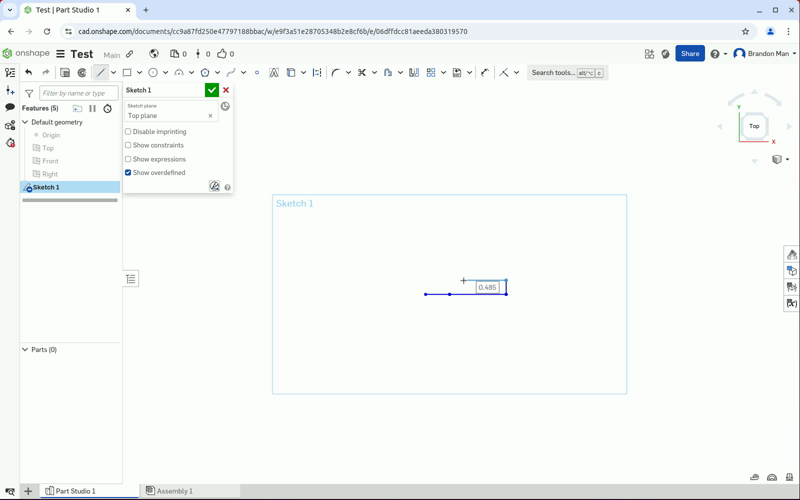
scroll(6)
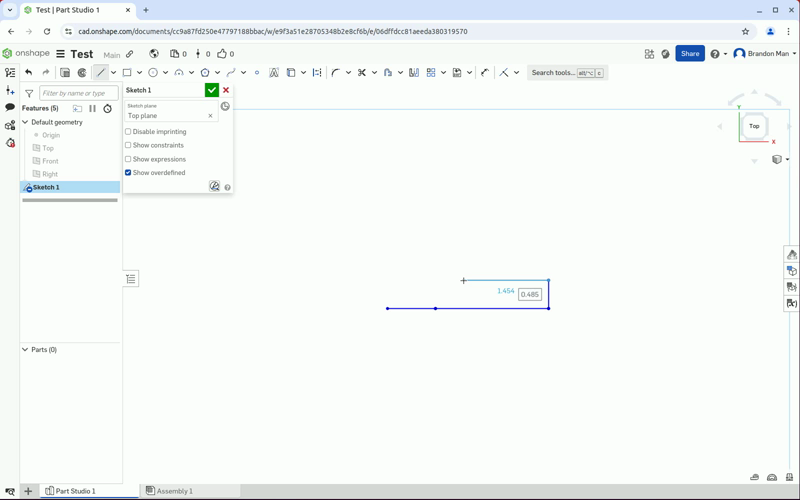
click(463, 280)
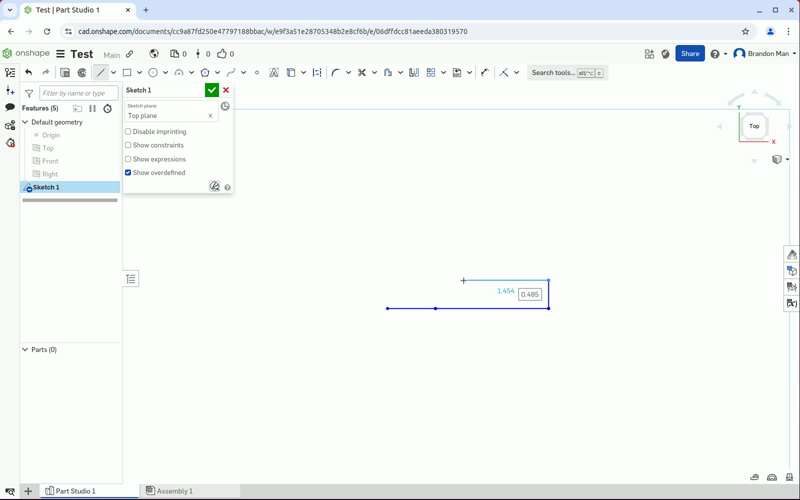
scroll(-6)
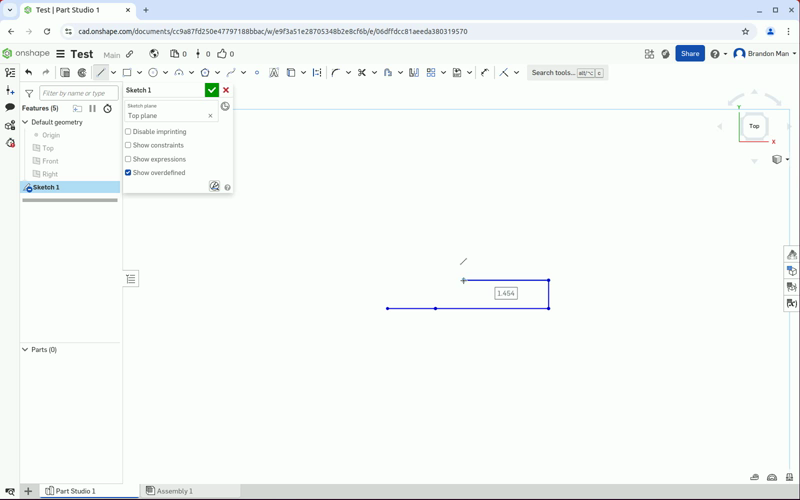
scroll(-6)
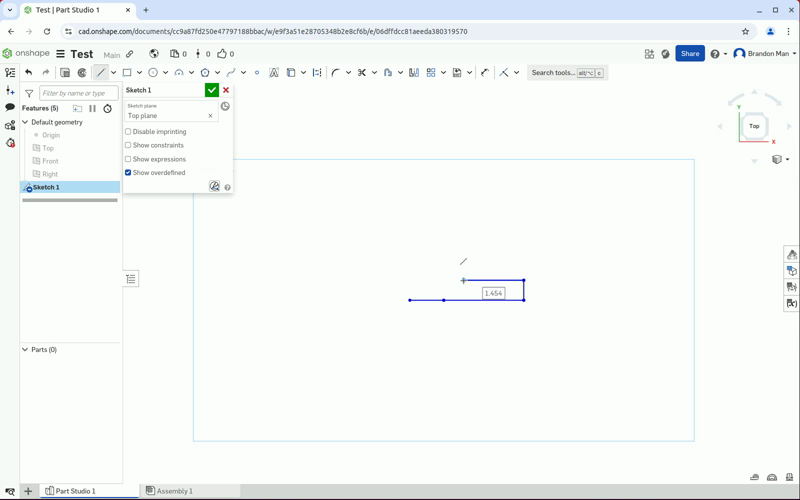
scroll(-6)
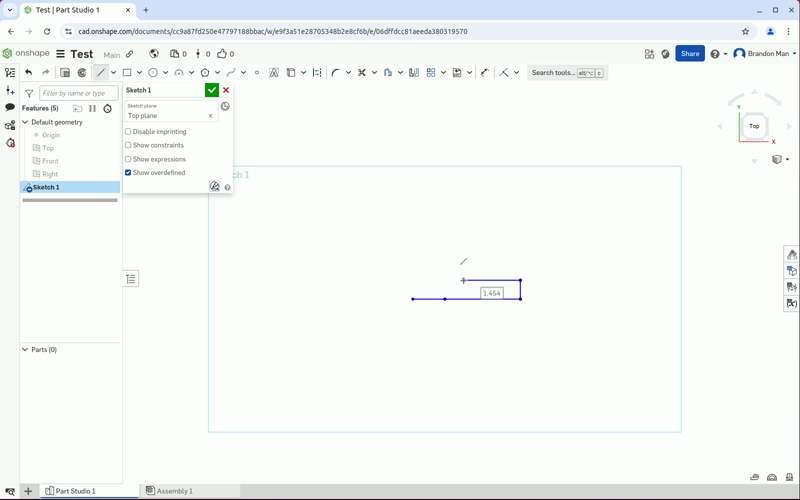
scroll(-6)
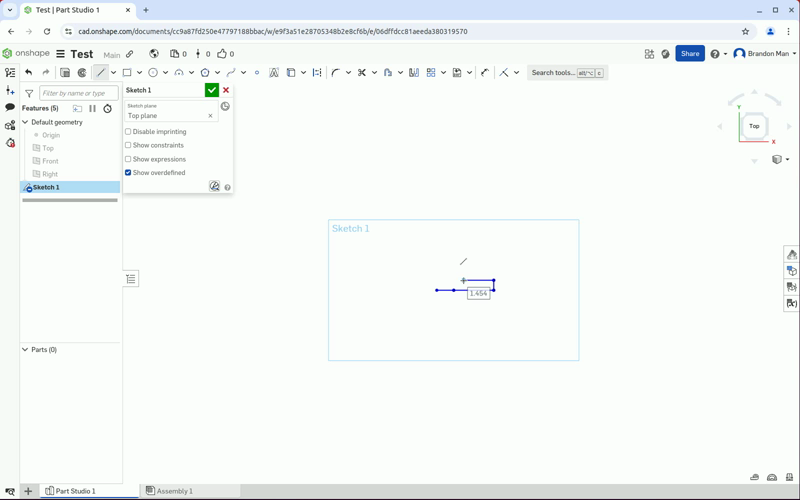
scroll(-6)
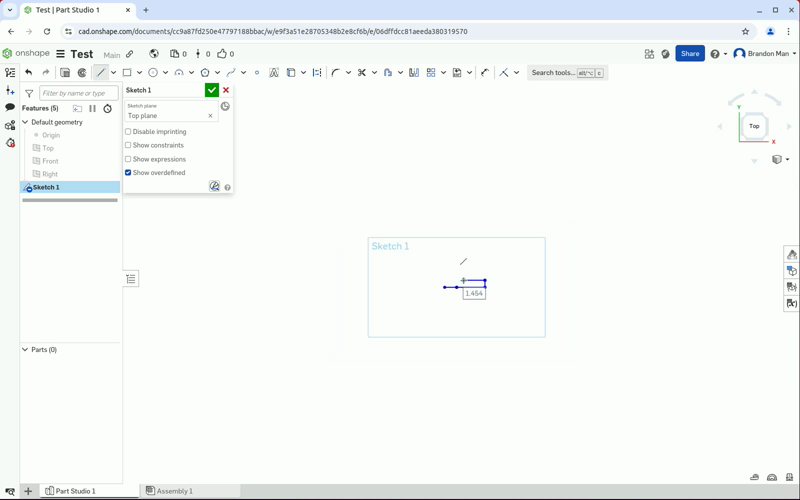
scroll(-6)
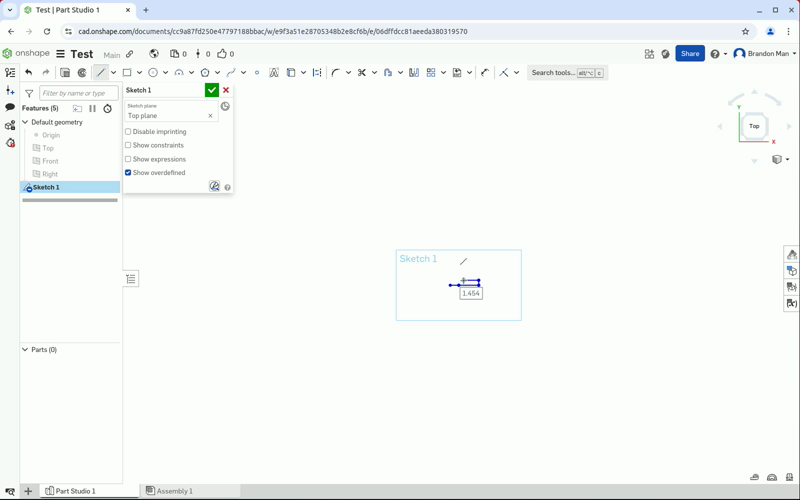
scroll(-6)
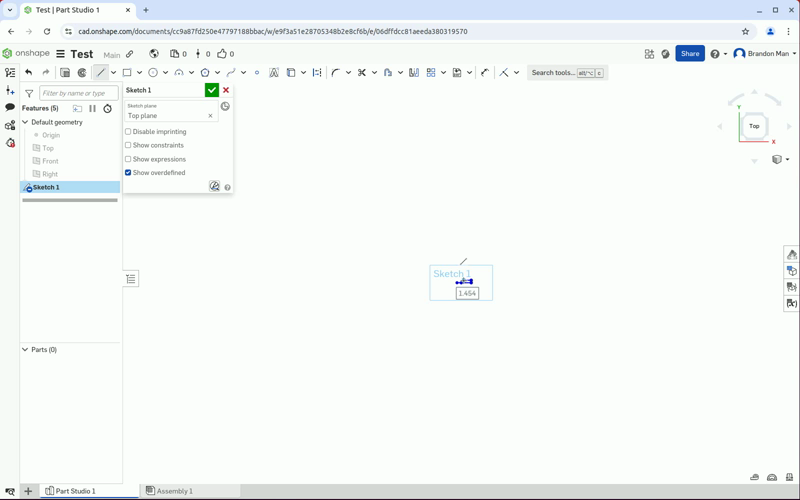
key_up(shift)
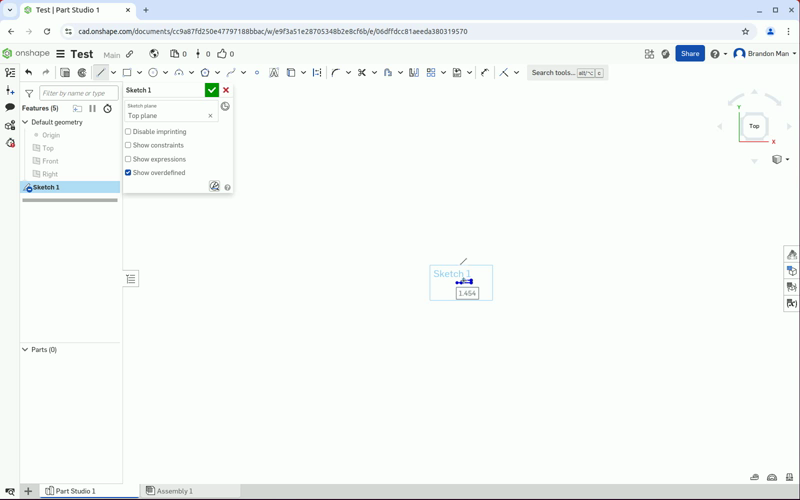
key_down(shift)
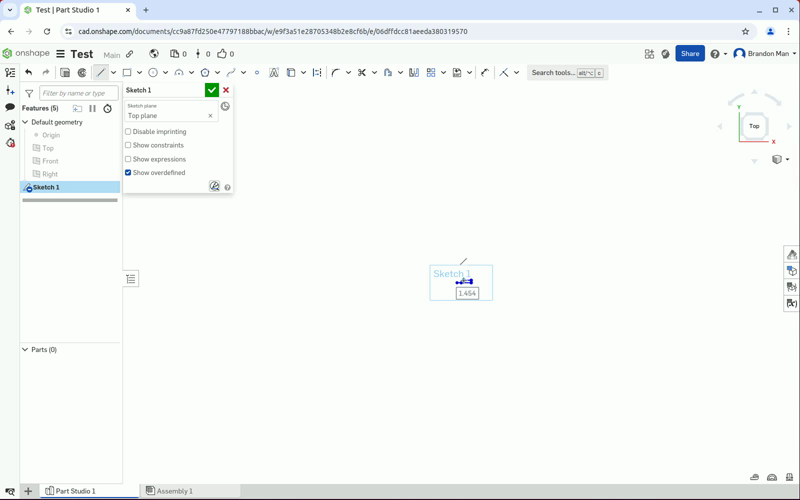
mouse_move(493, 280)
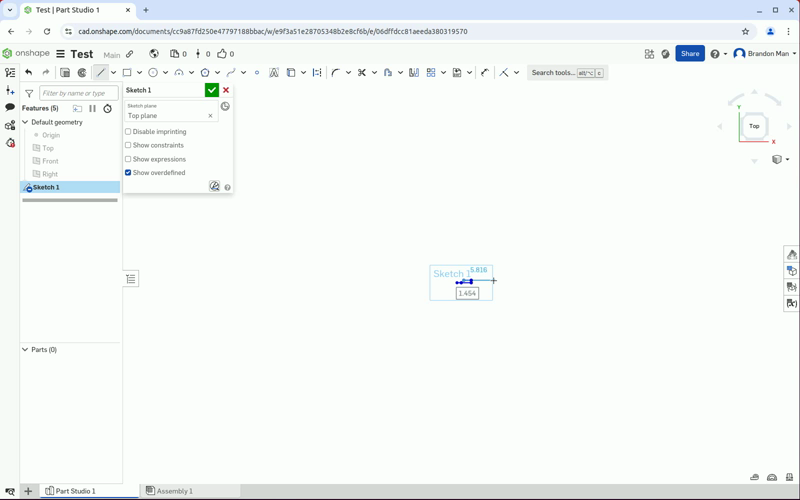
mouse_move(463, 270)
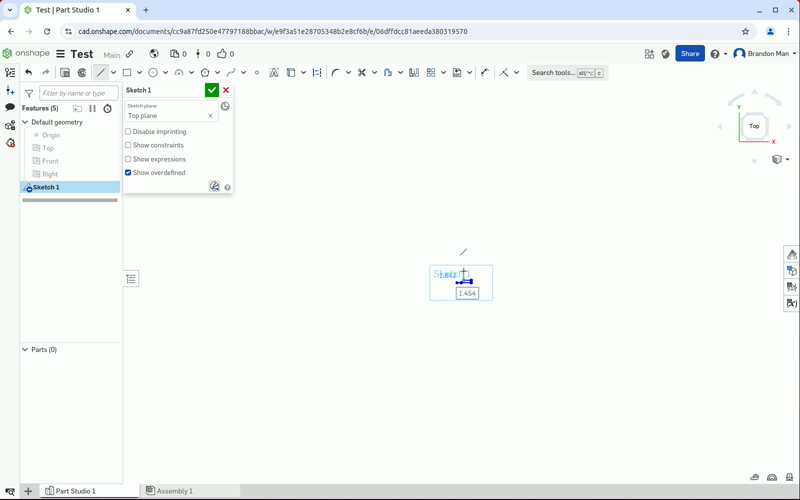
click(463, 270)
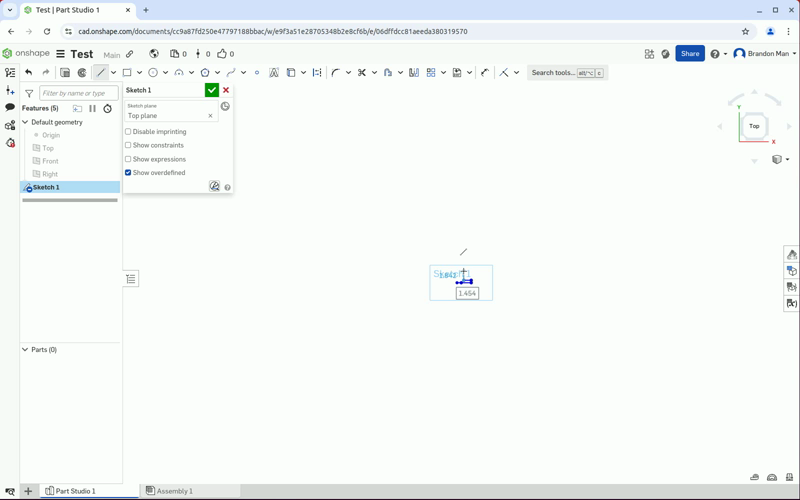
key_up(shift)
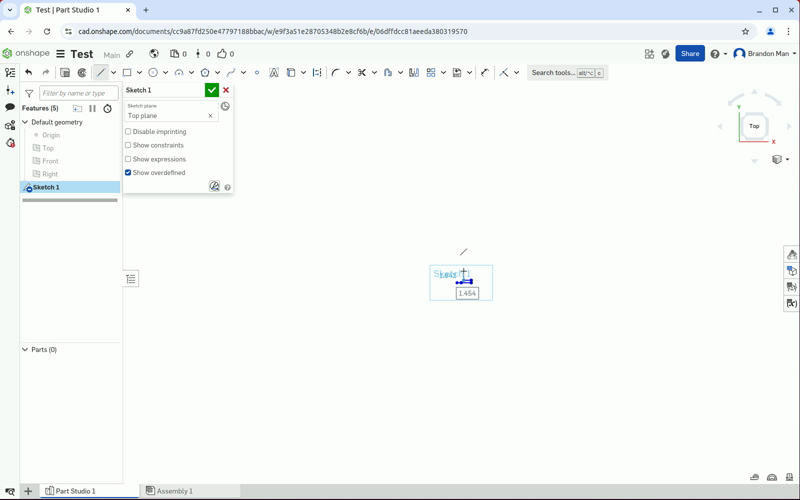
key(esc)
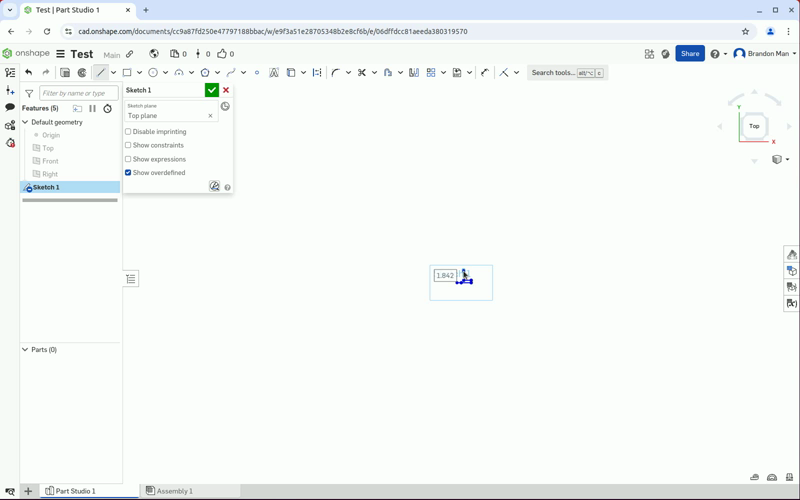
key(a)
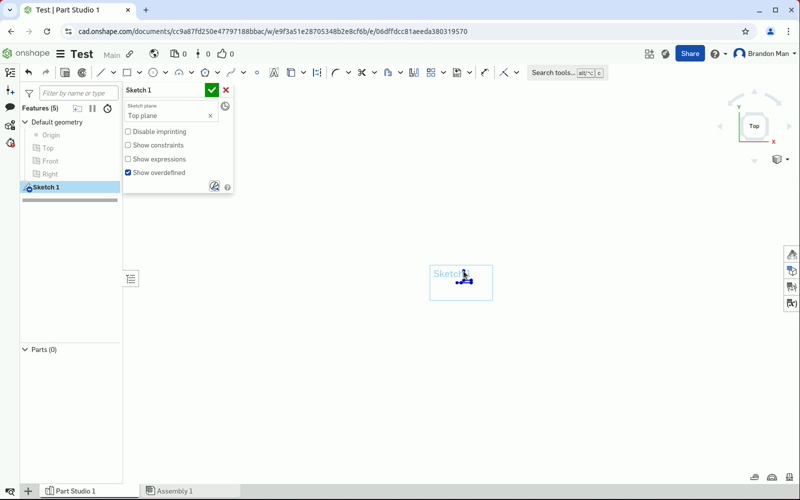
mouse_move(463, 270)
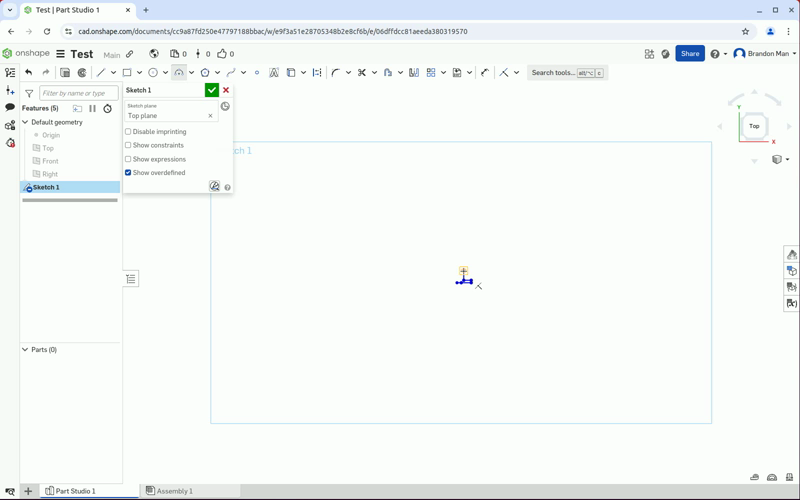
click(463, 270)
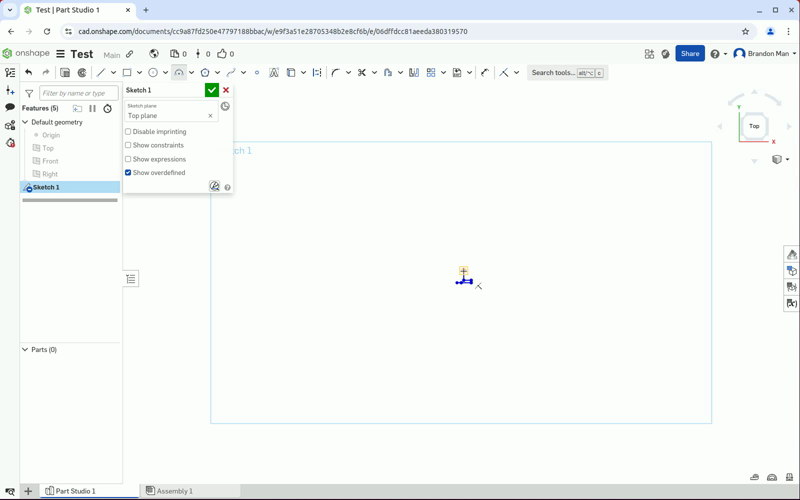
key_down(shift)
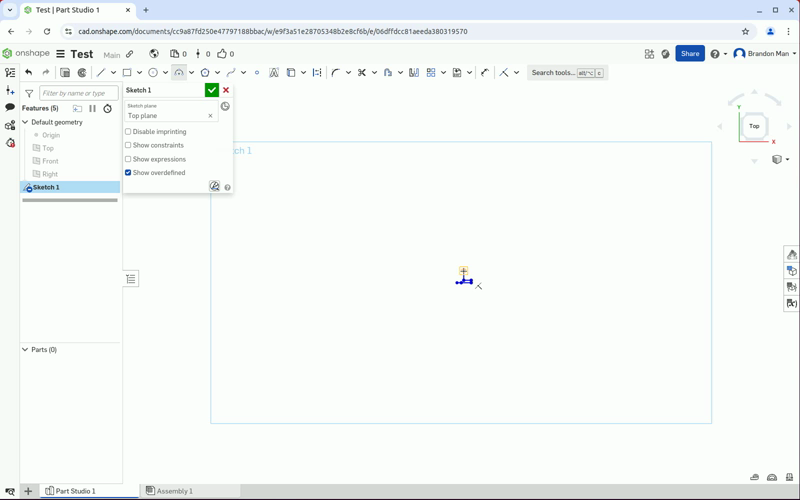
mouse_move(467, 266)
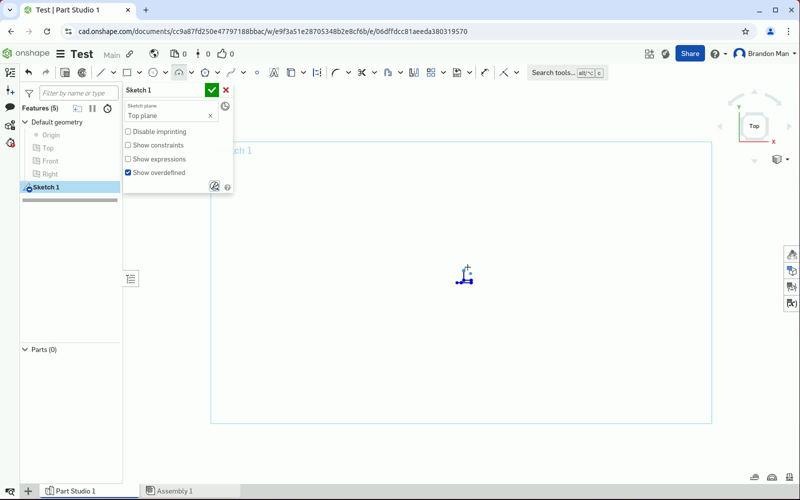
scroll(6)
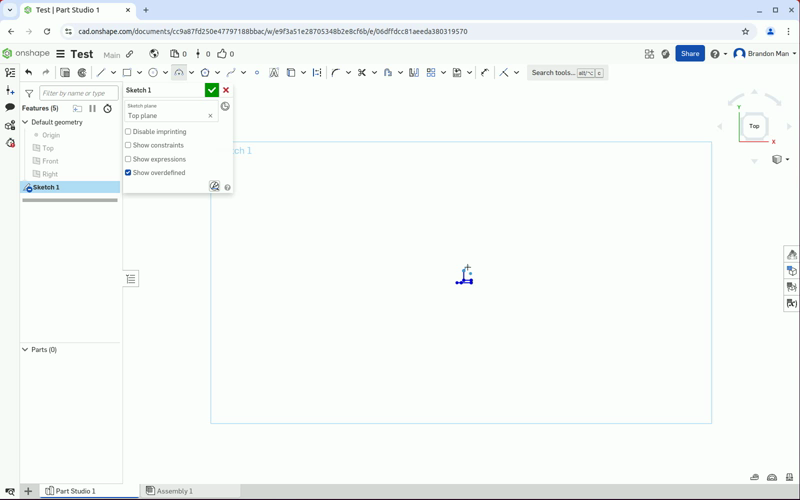
scroll(6)
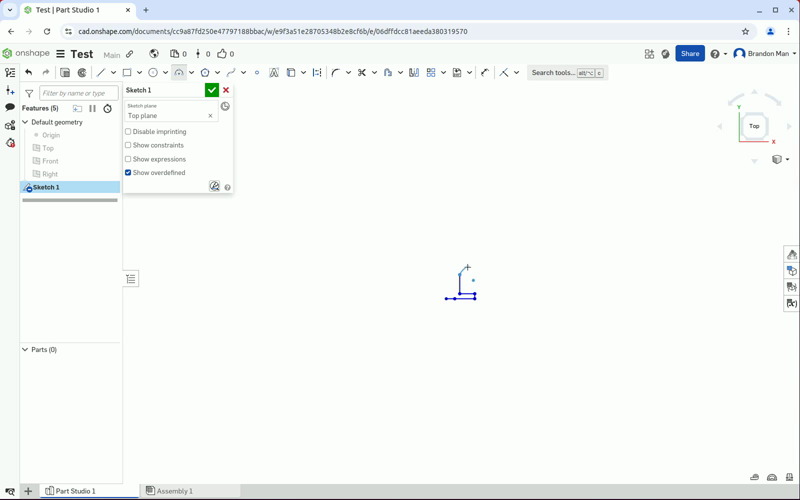
scroll(6)
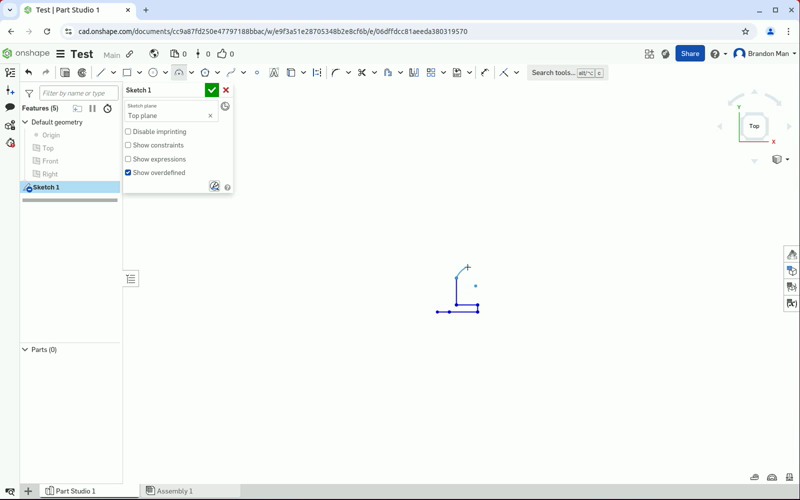
scroll(6)
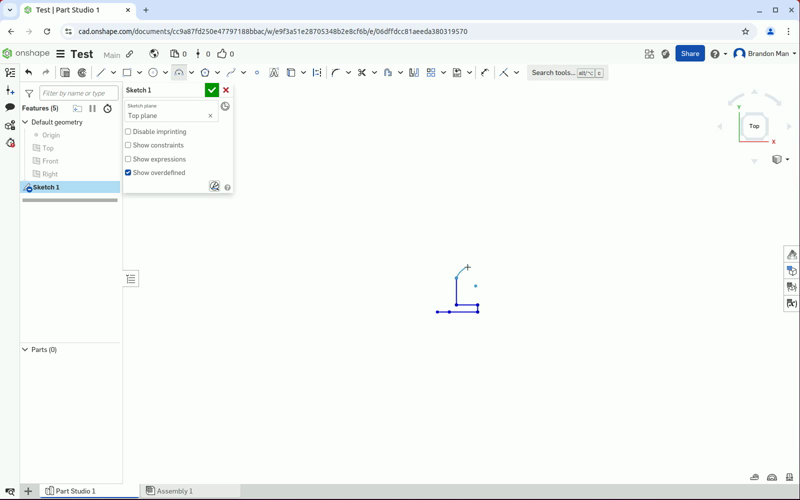
scroll(6)
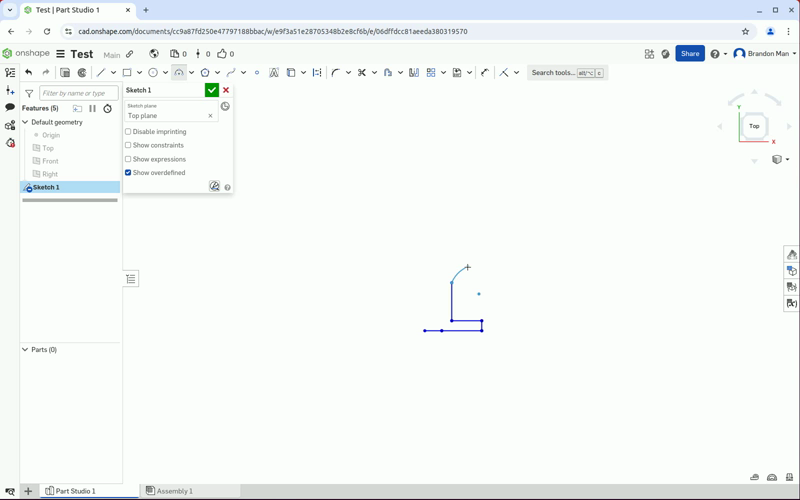
scroll(6)
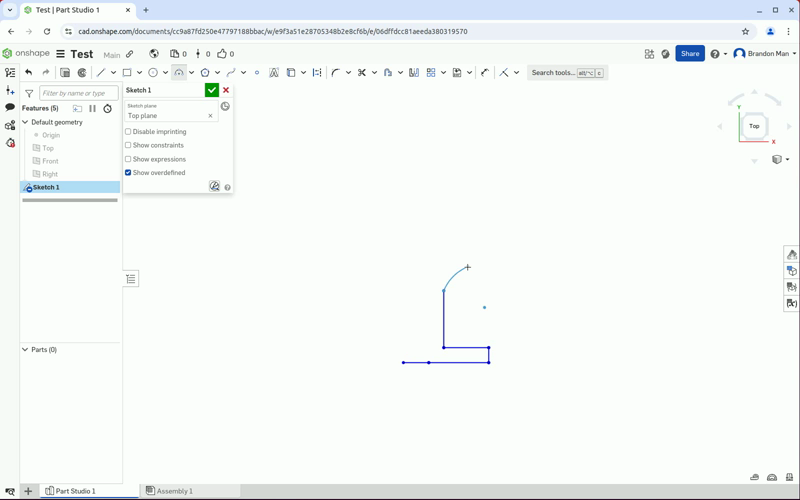
scroll(6)
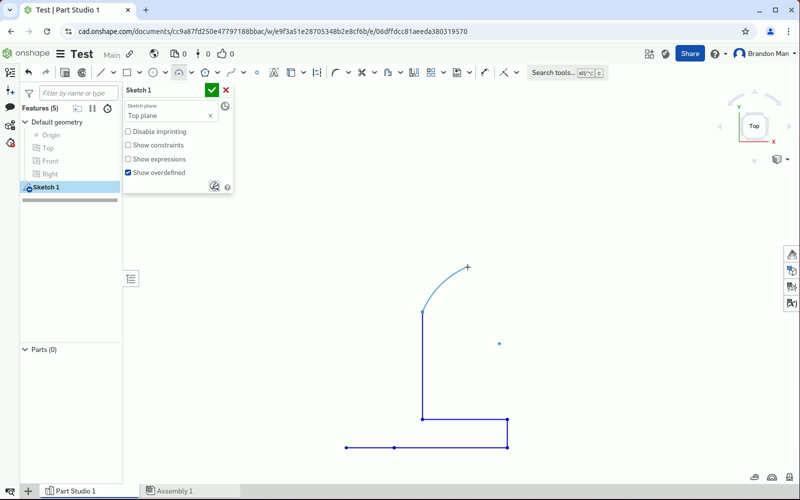
click(467, 266)
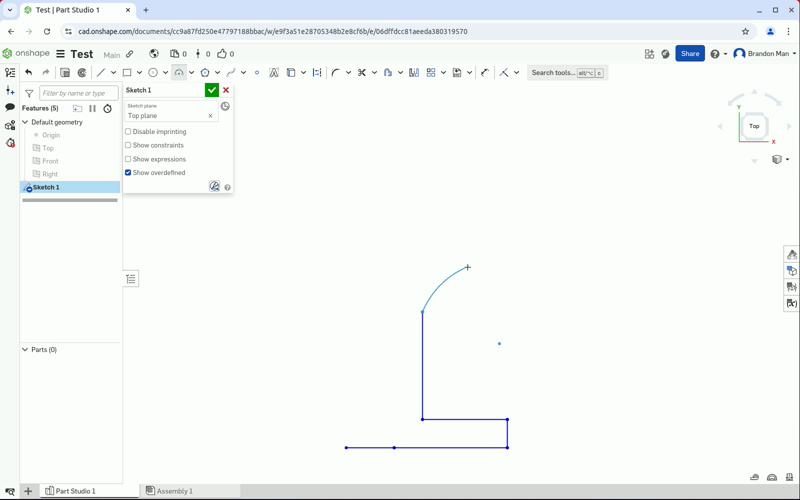
scroll(-6)
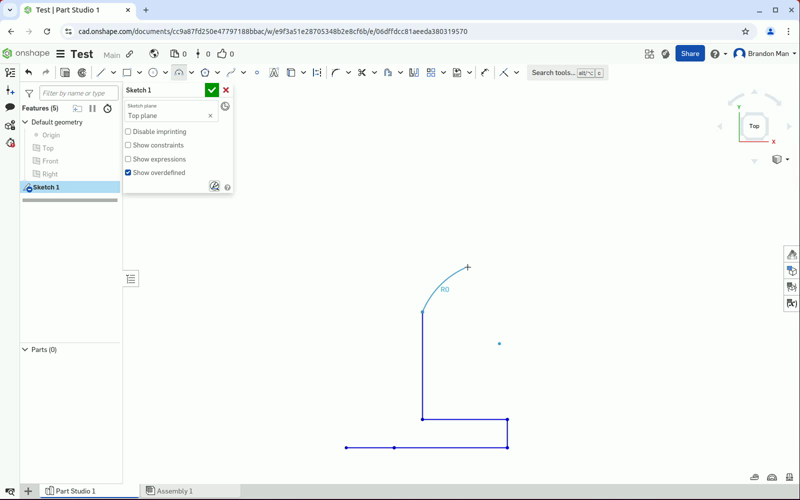
scroll(-6)
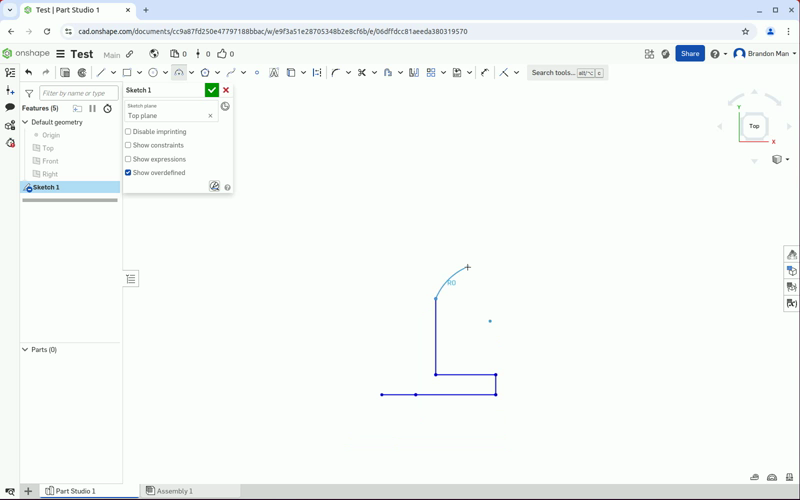
scroll(-6)
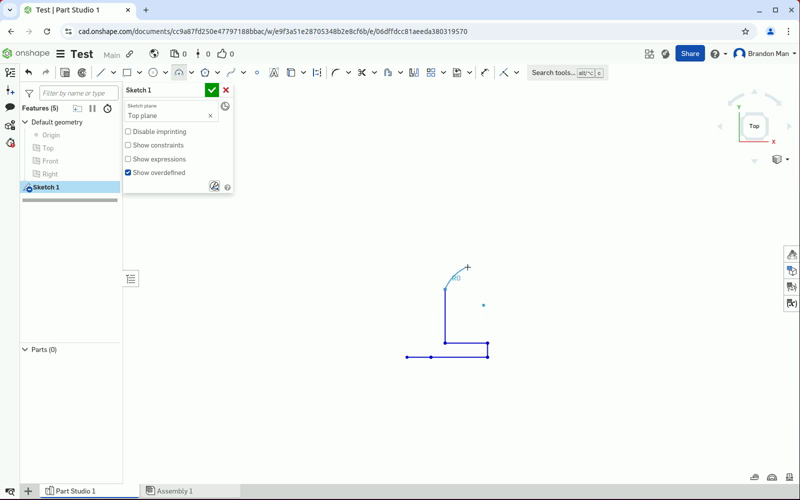
scroll(-6)
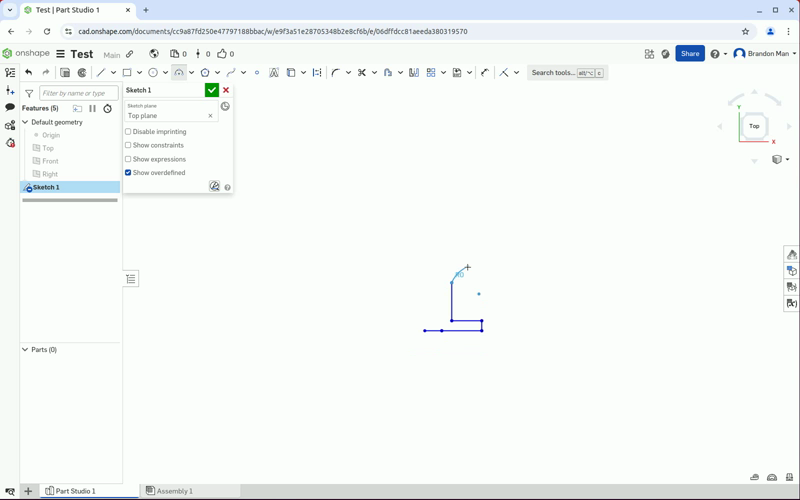
scroll(-6)
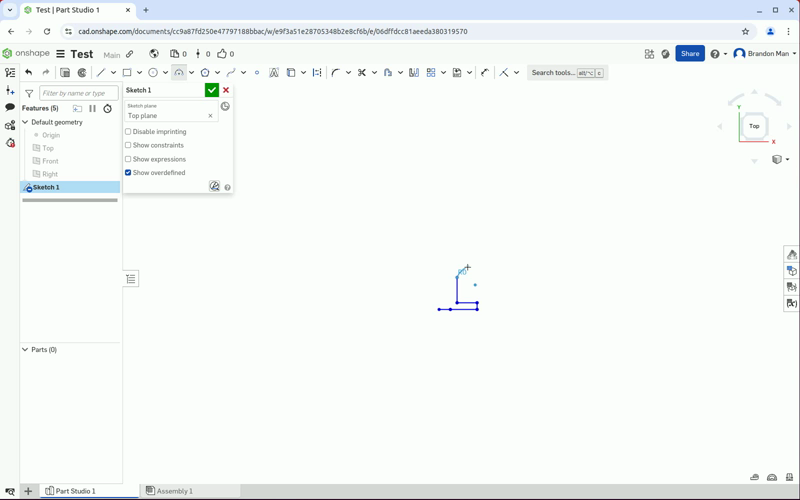
scroll(-6)
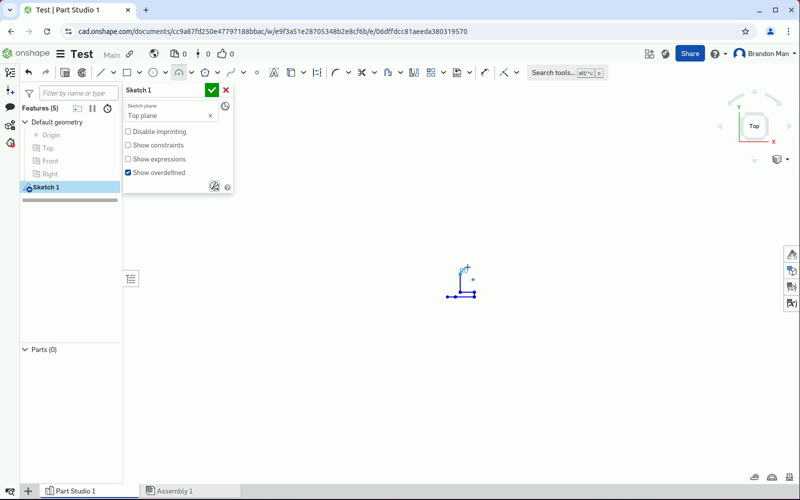
scroll(-6)
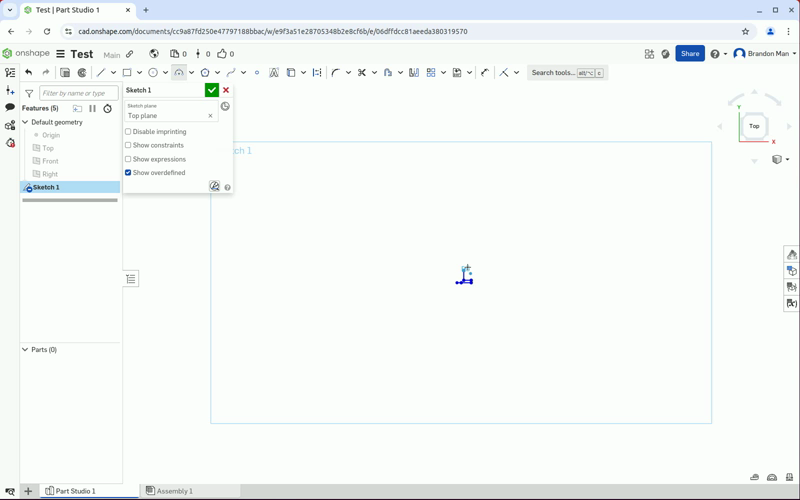
mouse_move(464, 267)
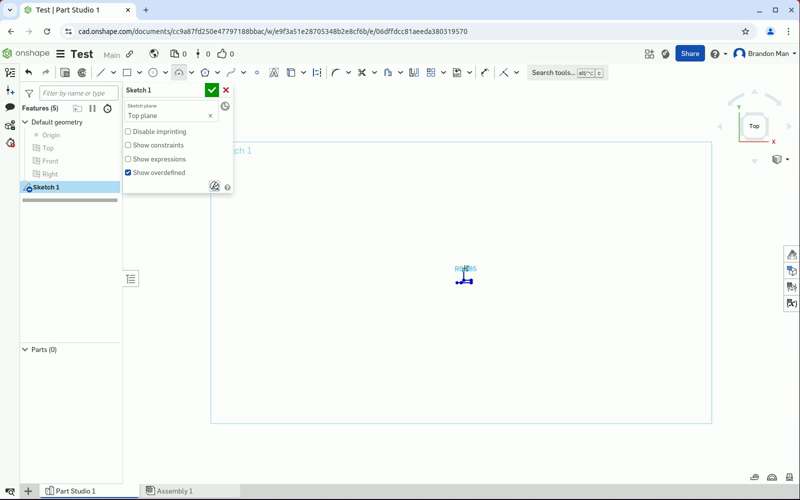
scroll(6)
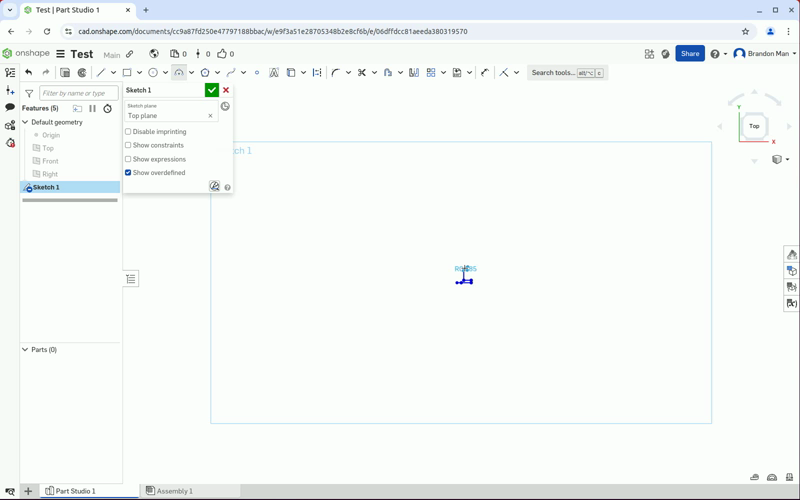
scroll(6)
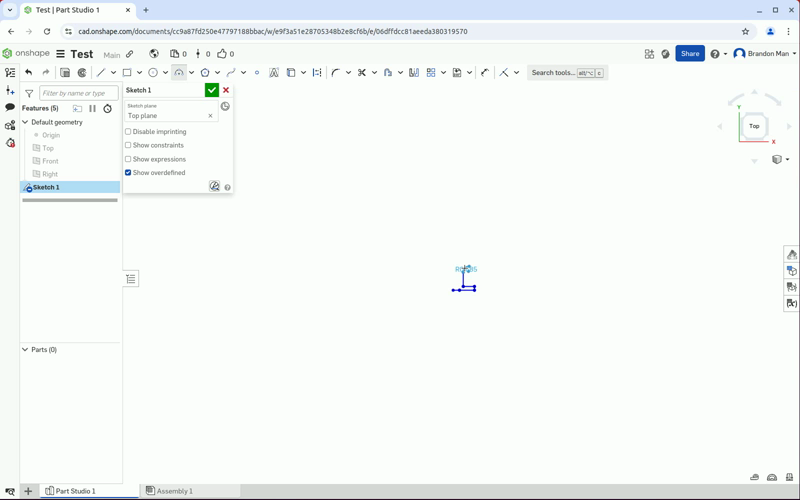
scroll(6)
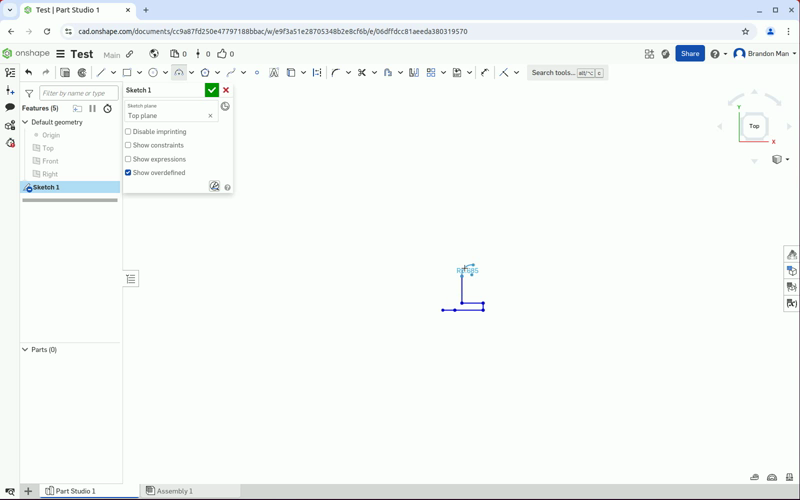
scroll(6)
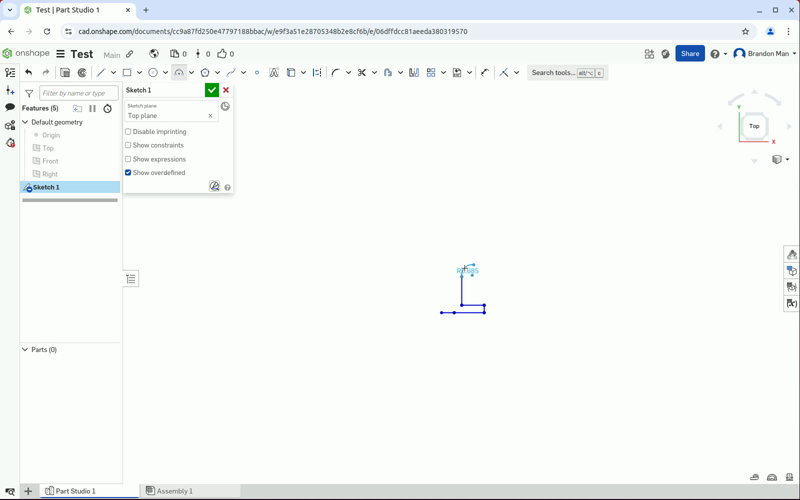
scroll(6)
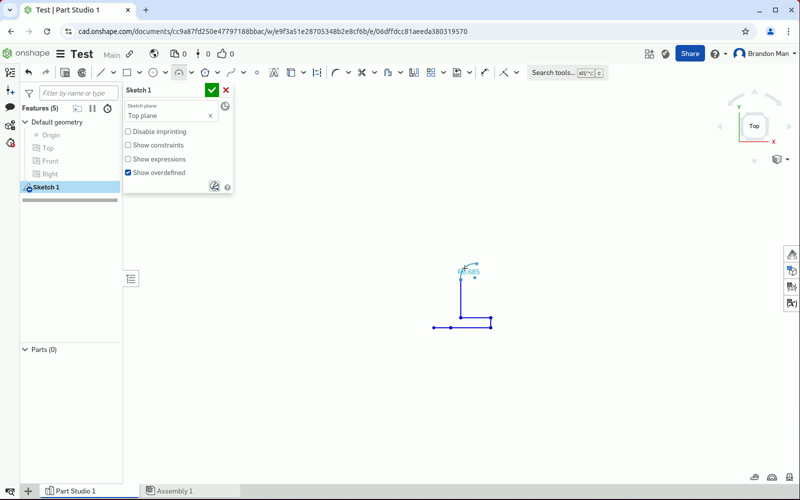
scroll(6)
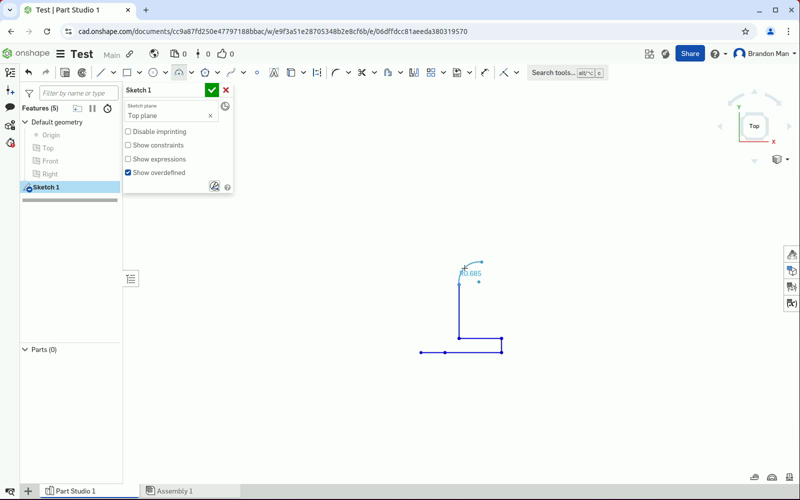
scroll(6)
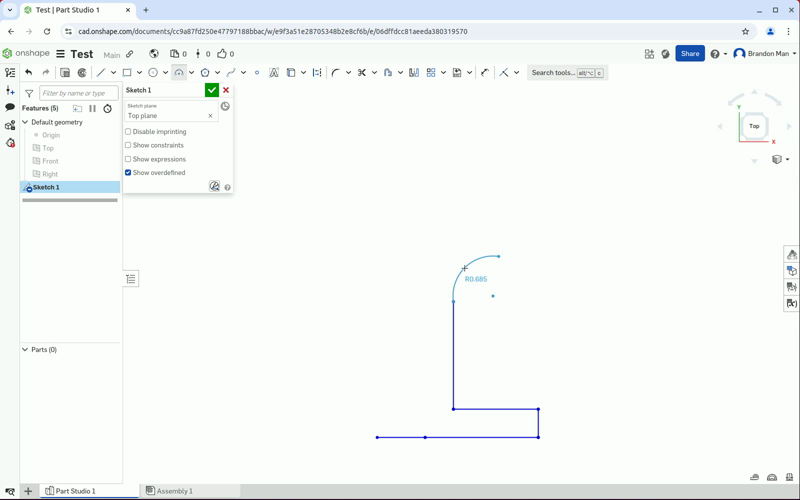
click(464, 267)
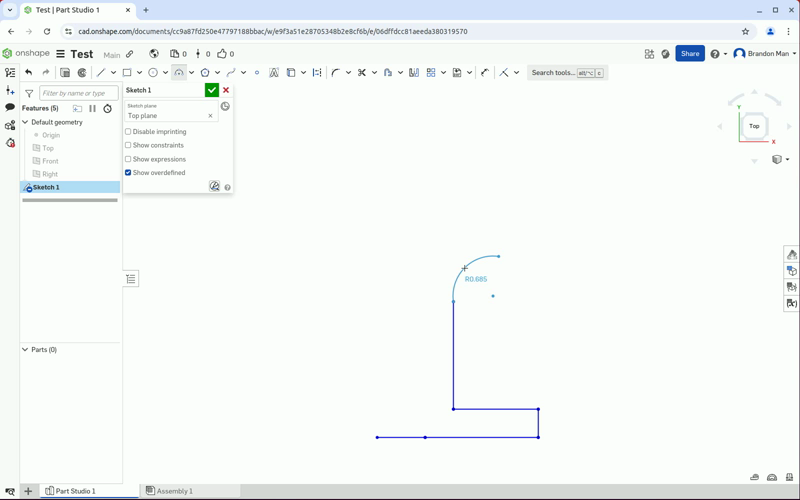
scroll(-6)
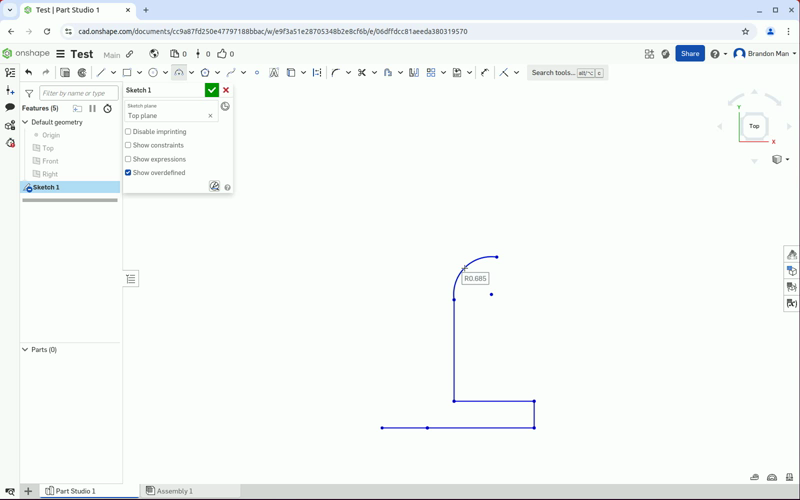
scroll(-6)
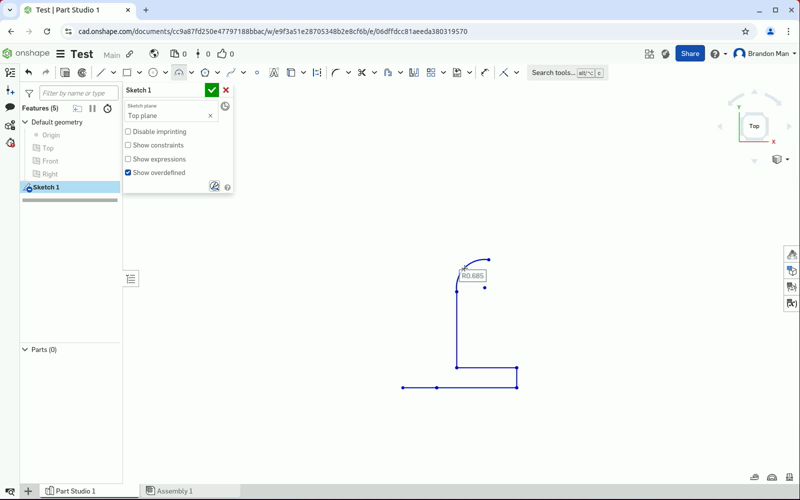
scroll(-6)
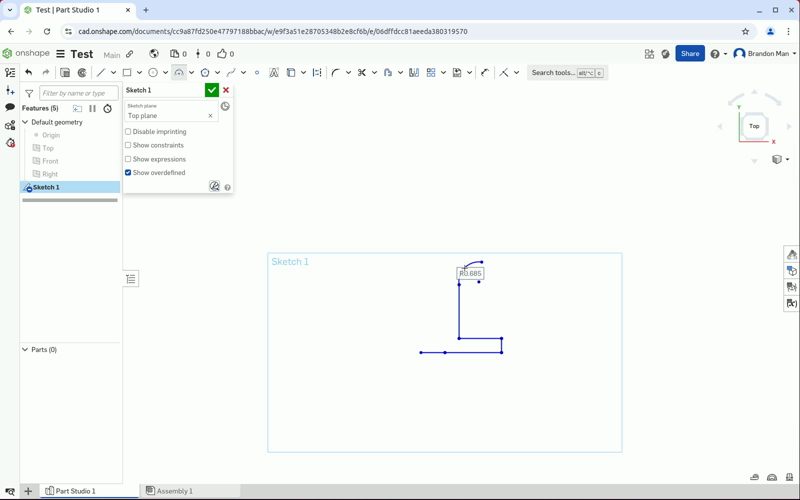
scroll(-6)
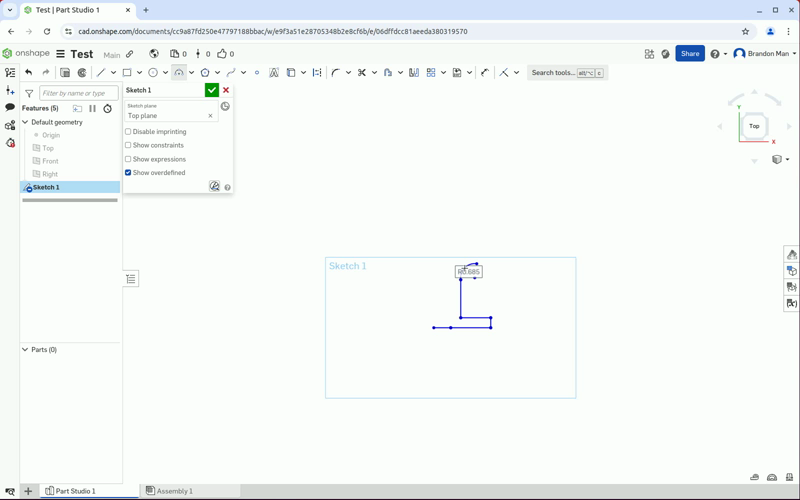
scroll(-6)
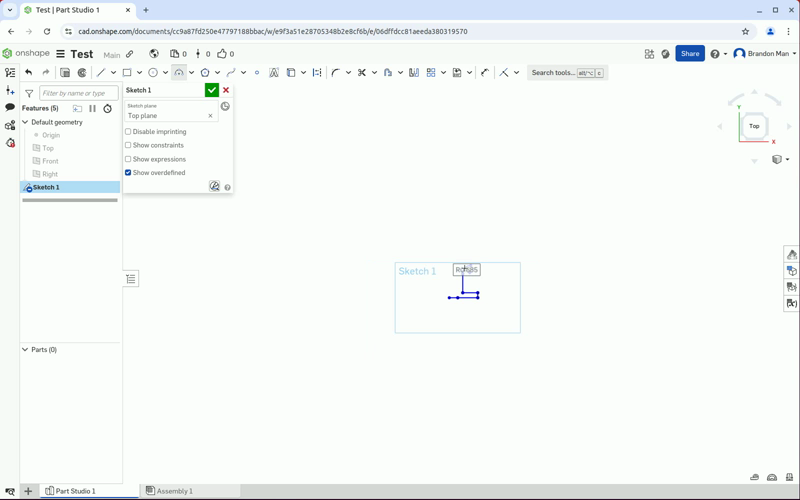
scroll(-6)
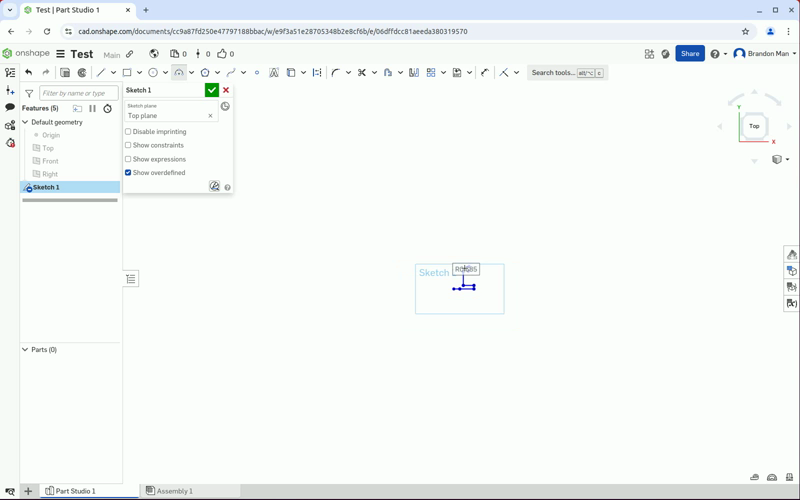
scroll(-6)
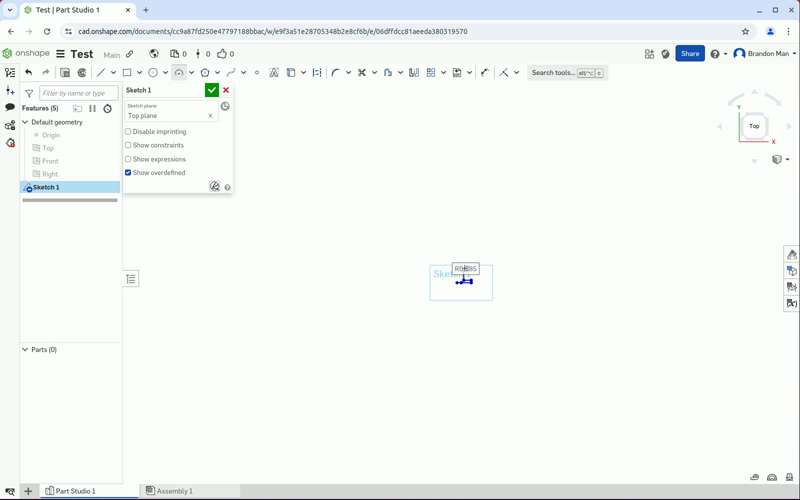
key_up(shift)
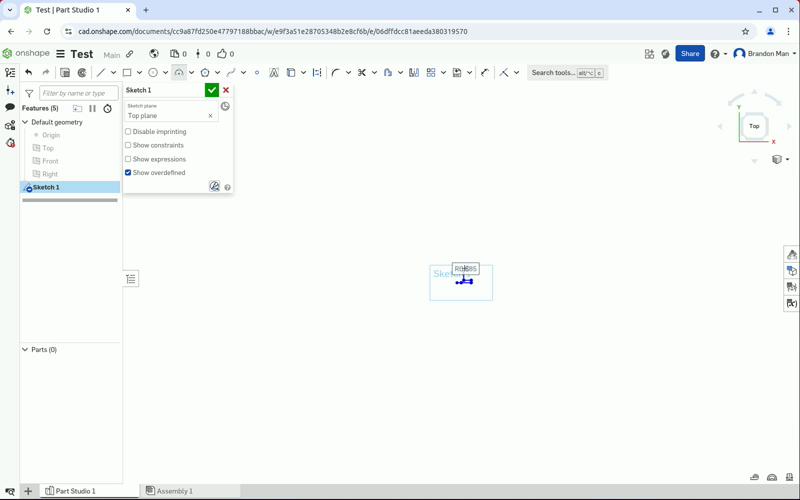
key(esc)
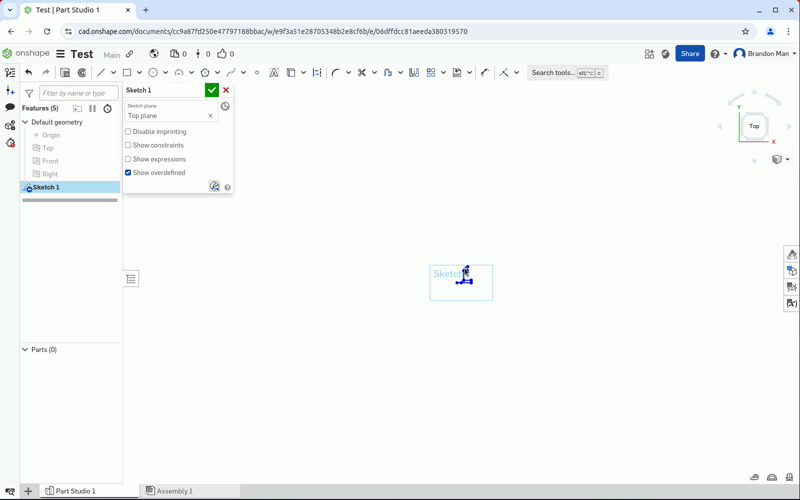
key(l)
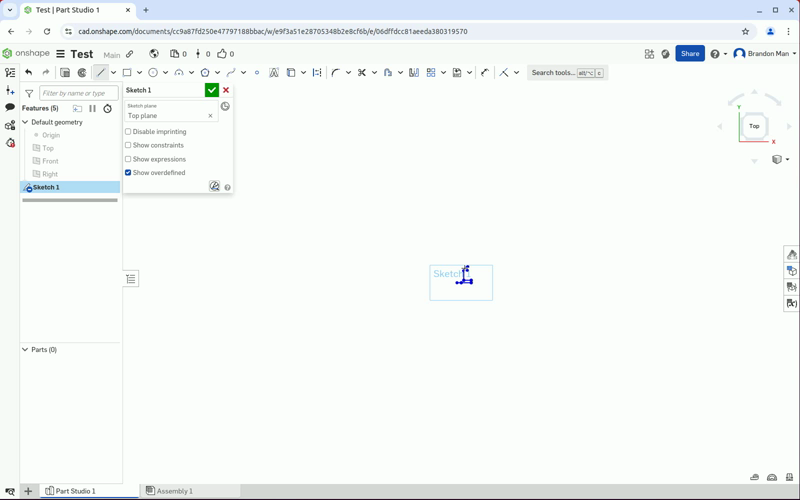
mouse_move(467, 266)
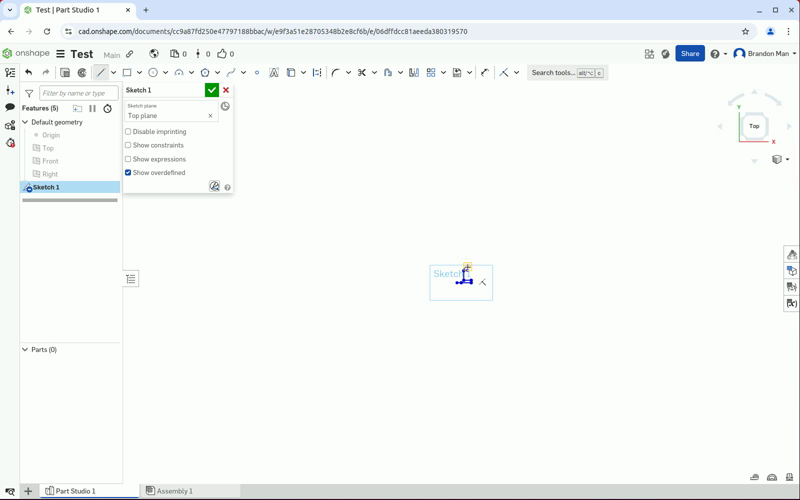
scroll(6)
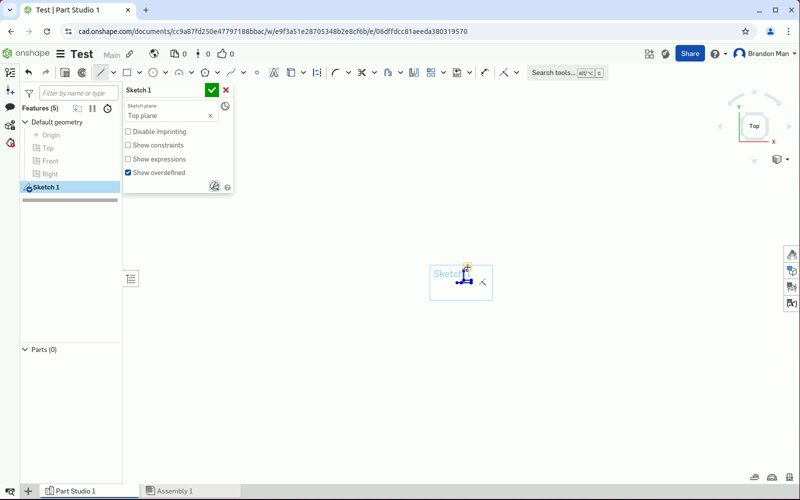
scroll(6)
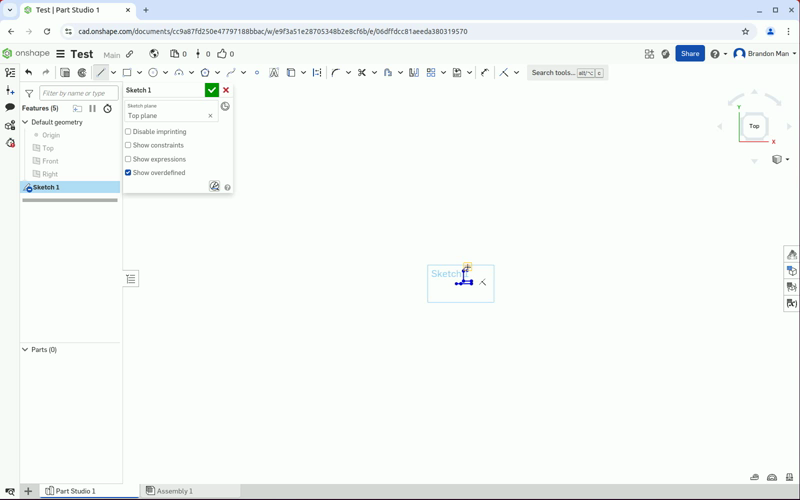
scroll(6)
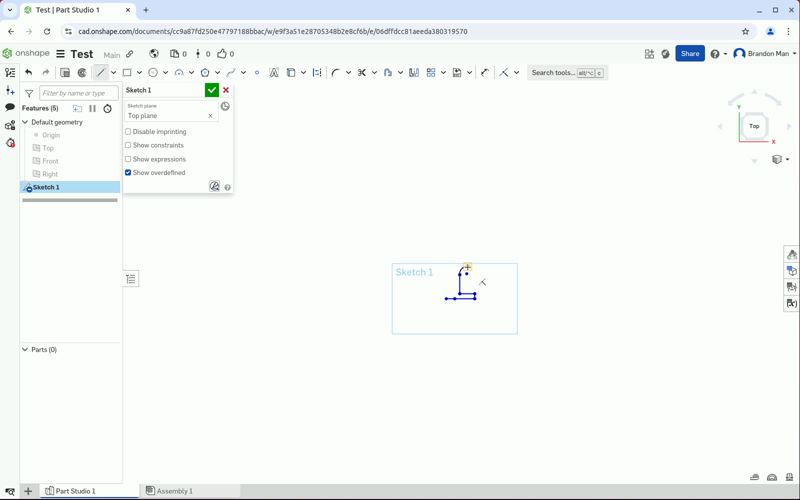
scroll(6)
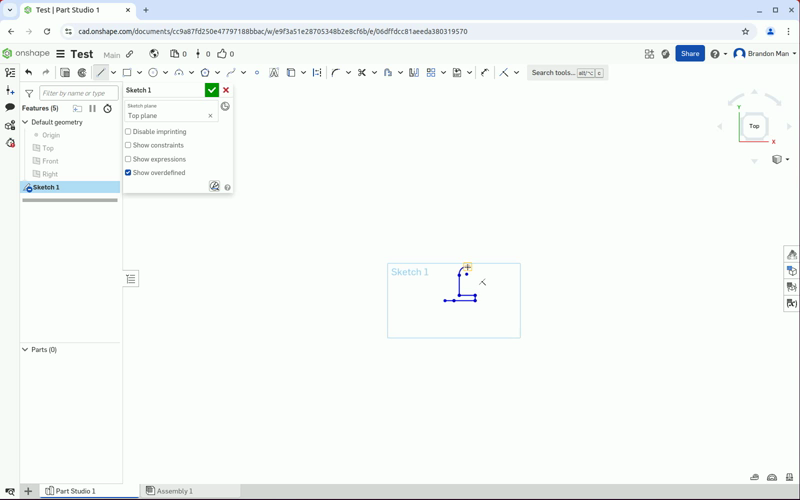
scroll(6)
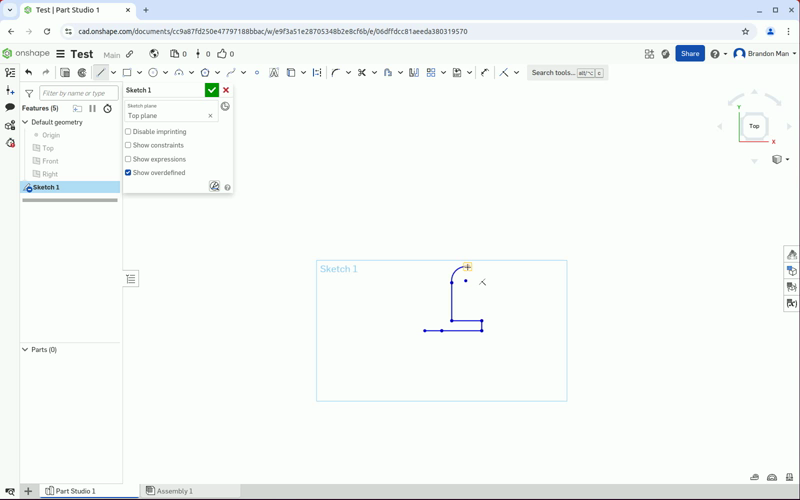
scroll(6)
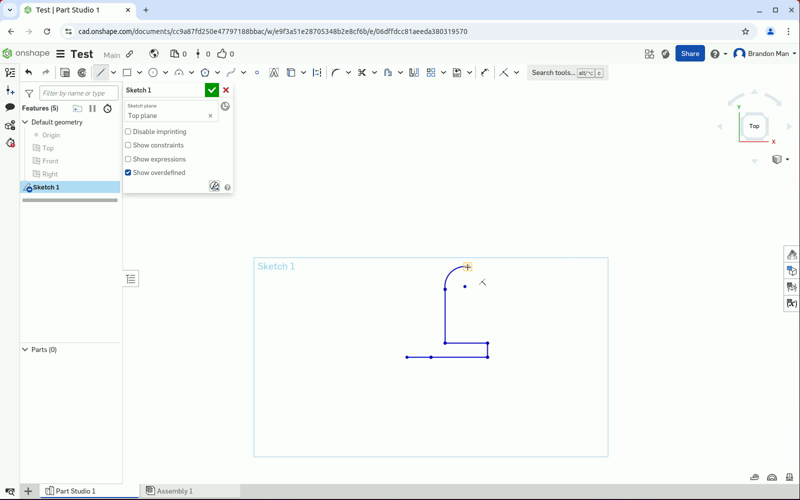
scroll(6)
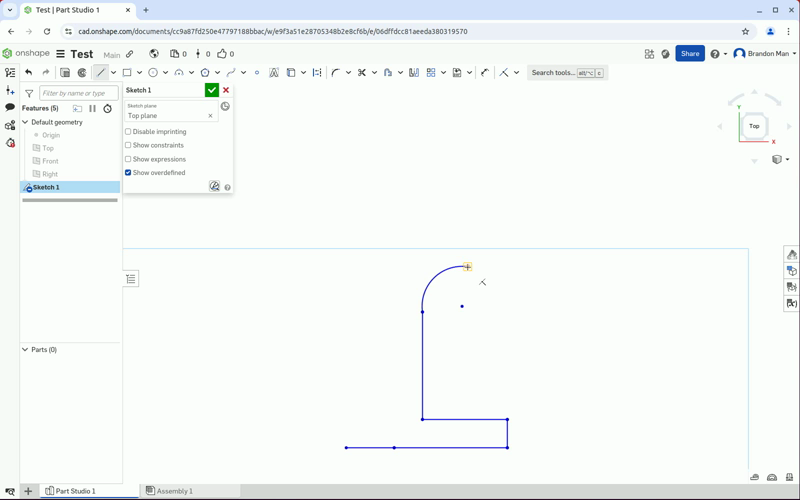
click(467, 266)
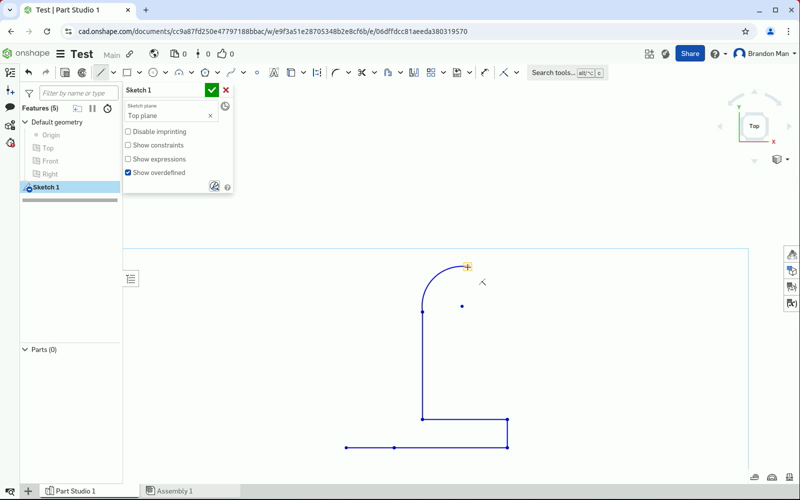
scroll(-6)
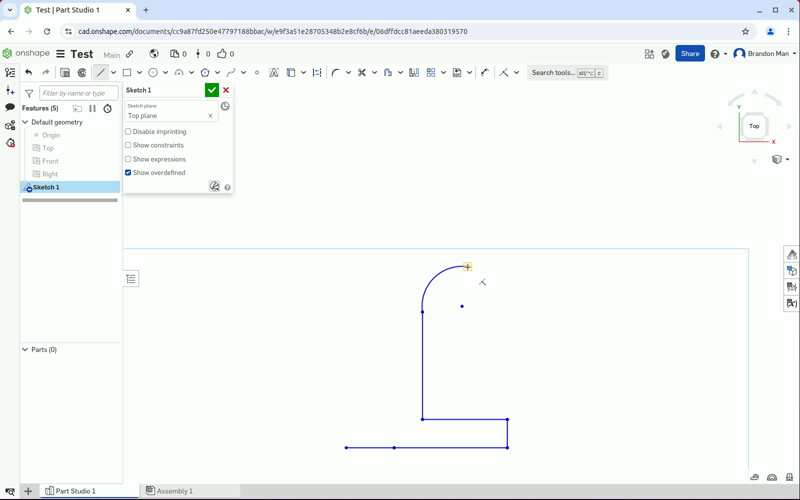
scroll(-6)
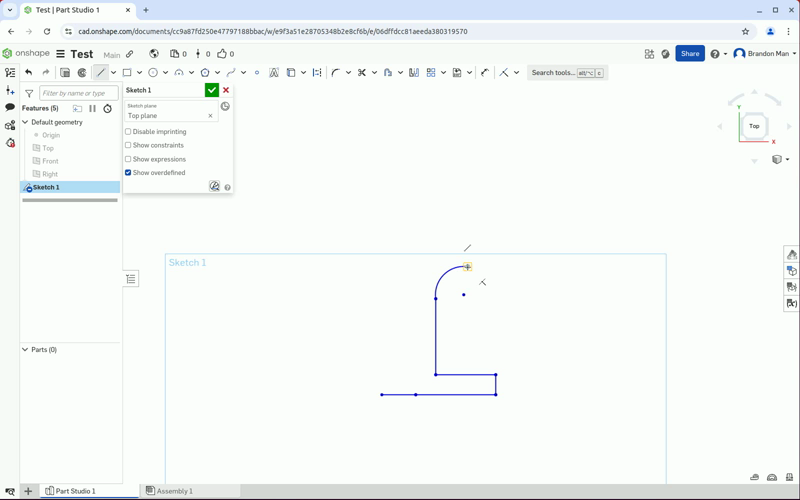
scroll(-6)
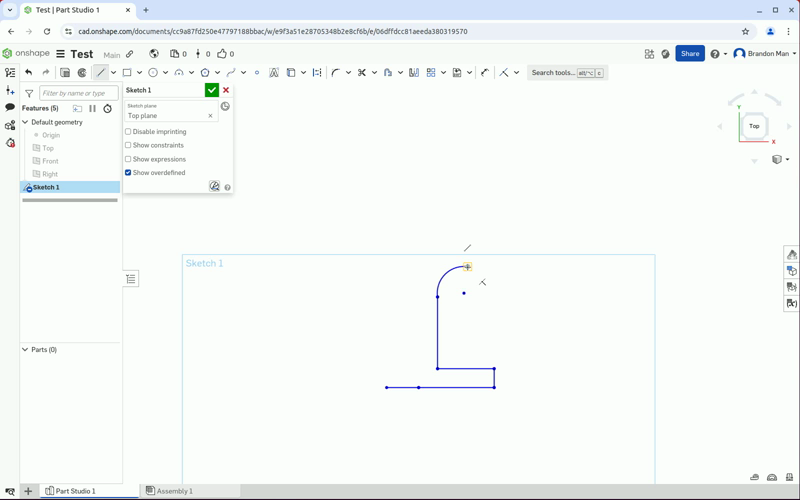
scroll(-6)
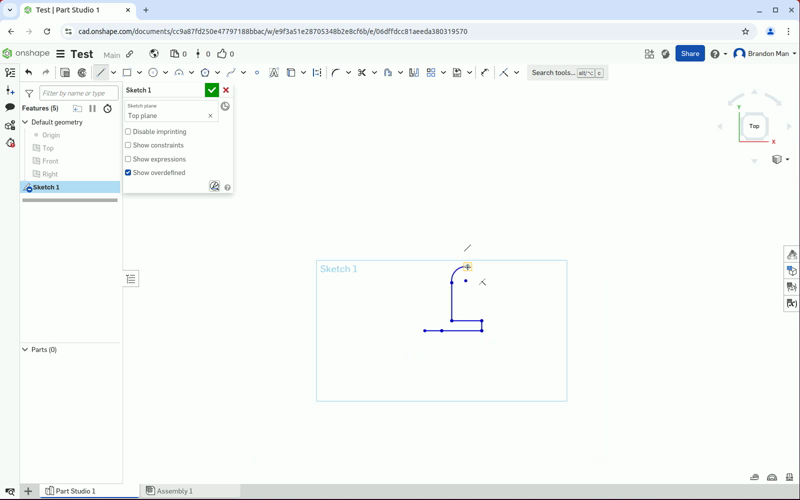
scroll(-6)
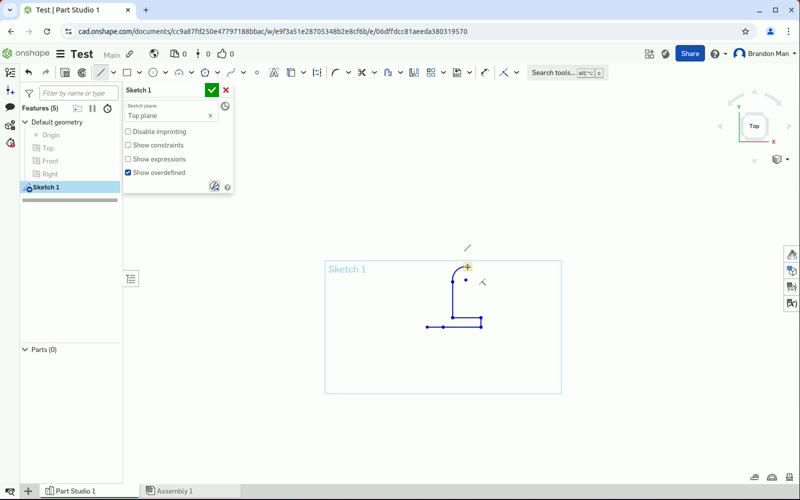
scroll(-6)
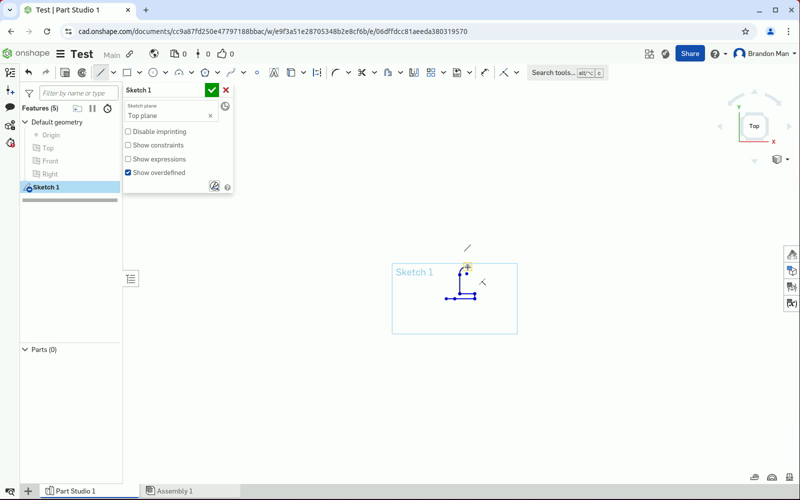
scroll(-6)
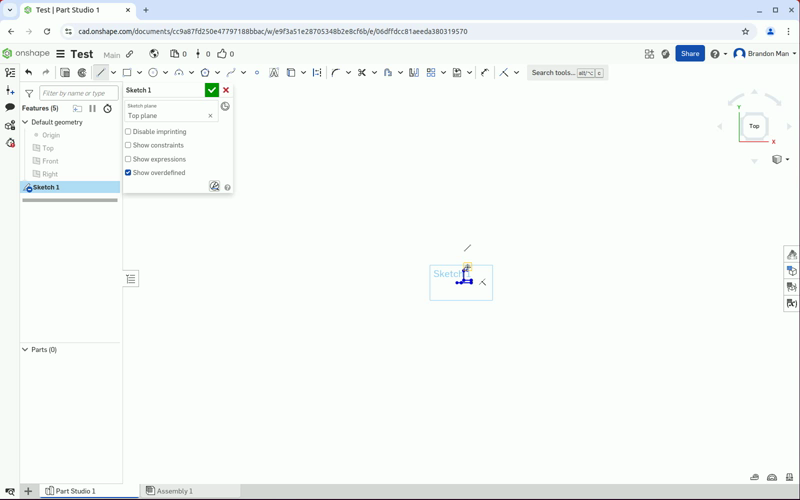
key_down(shift)
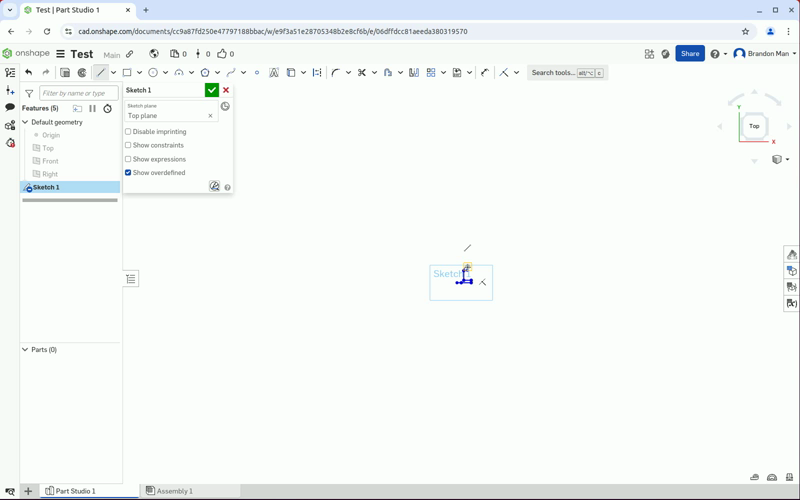
mouse_move(498, 266)
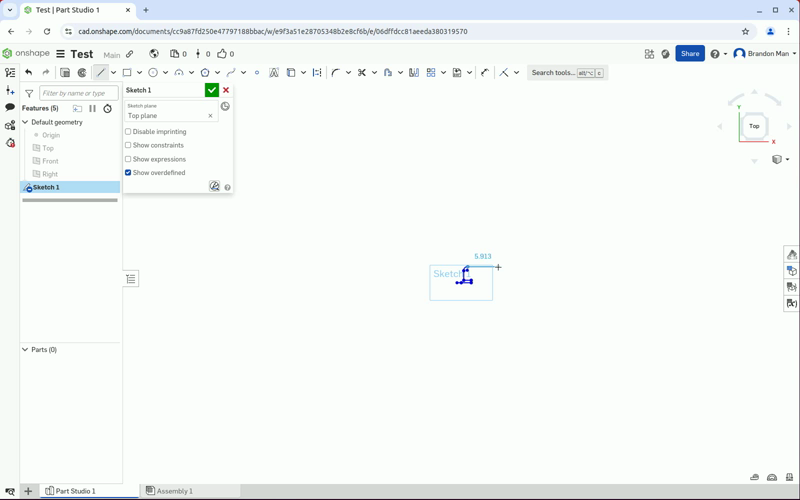
mouse_move(467, 264)
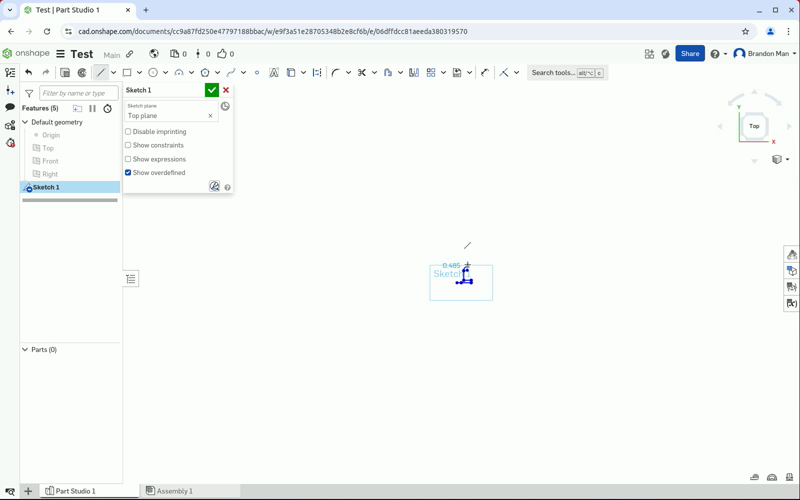
scroll(6)
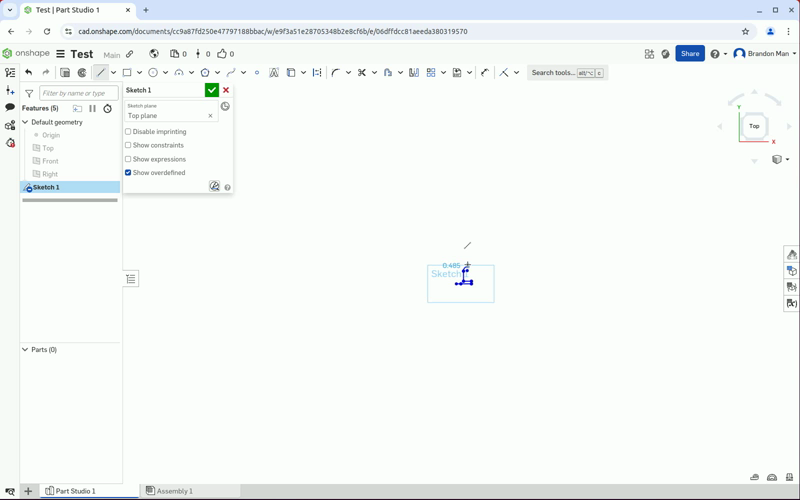
scroll(6)
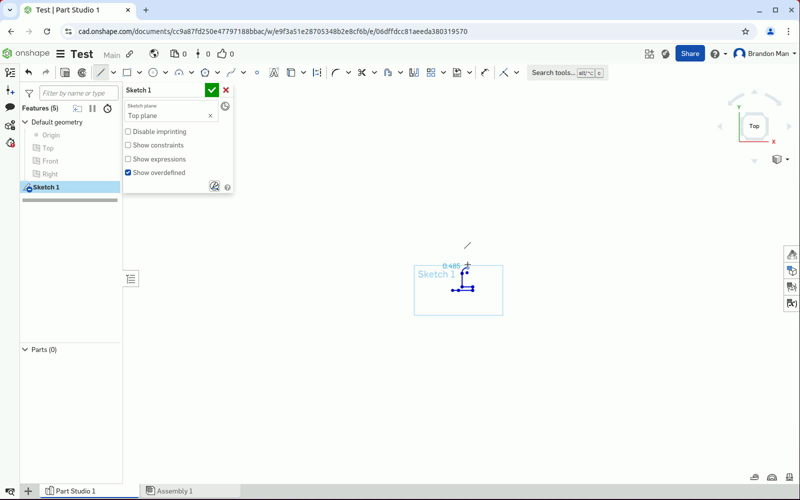
scroll(6)
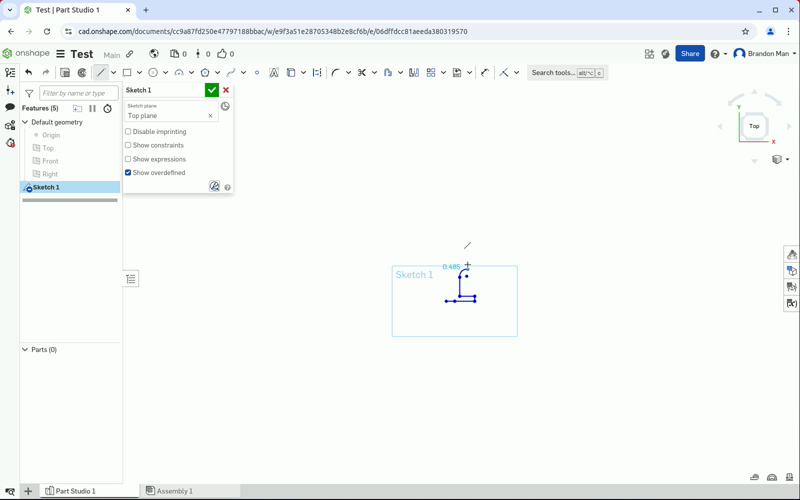
scroll(6)
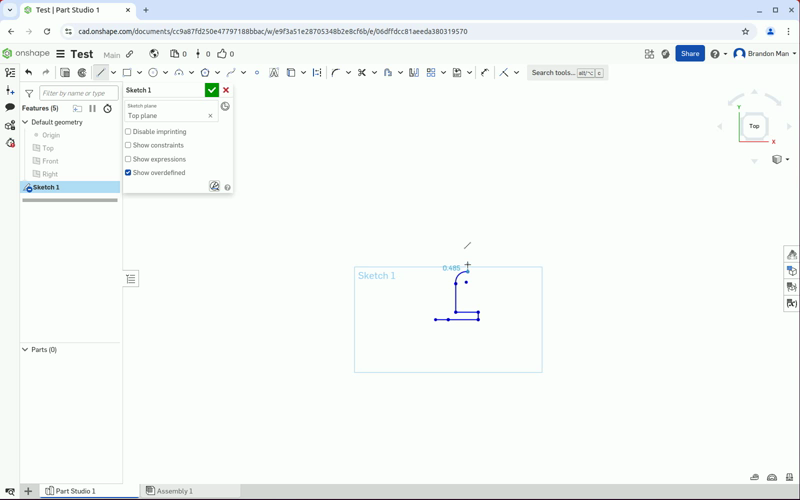
scroll(6)
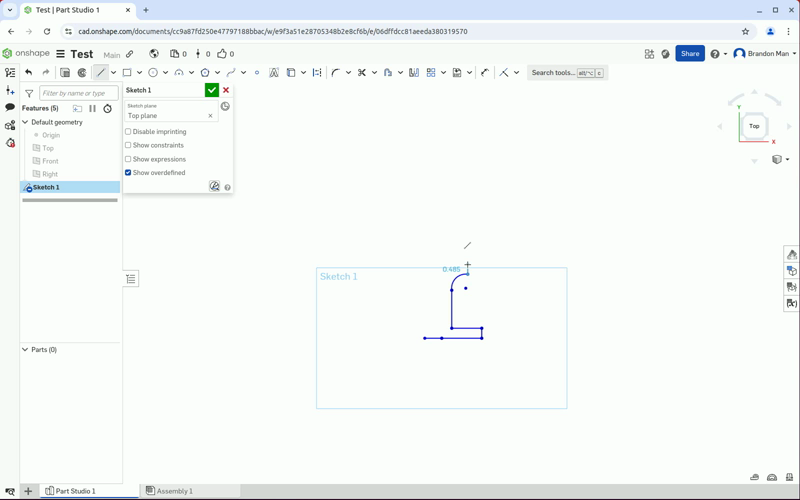
scroll(6)
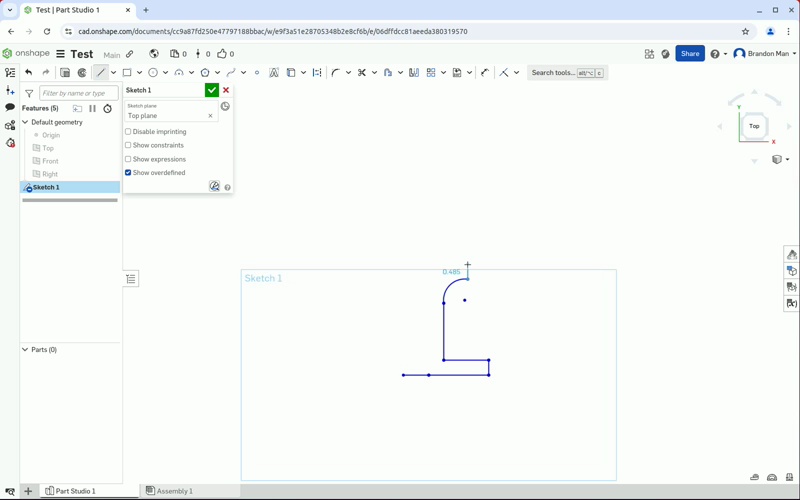
scroll(6)
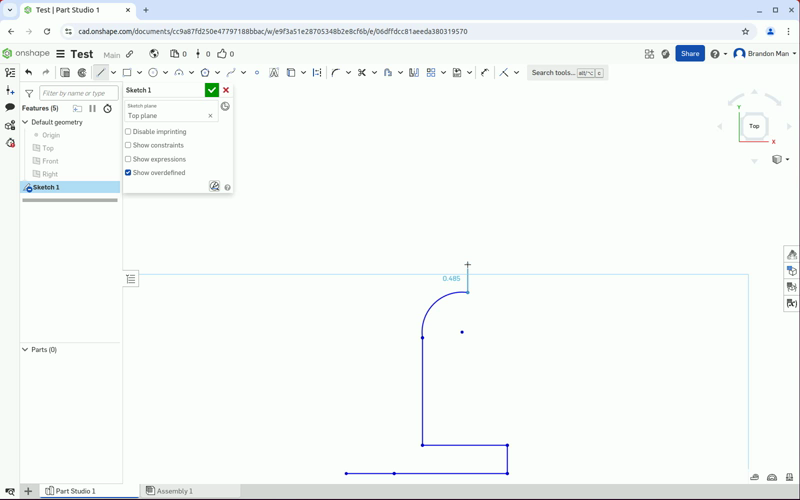
click(467, 264)
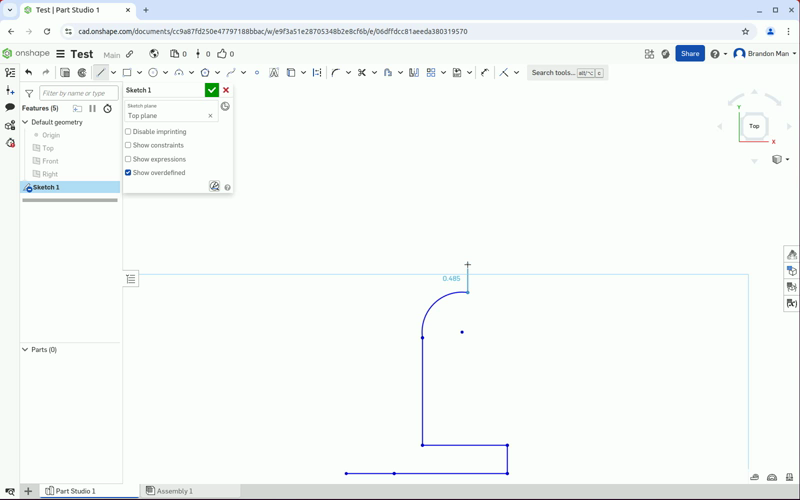
scroll(-6)
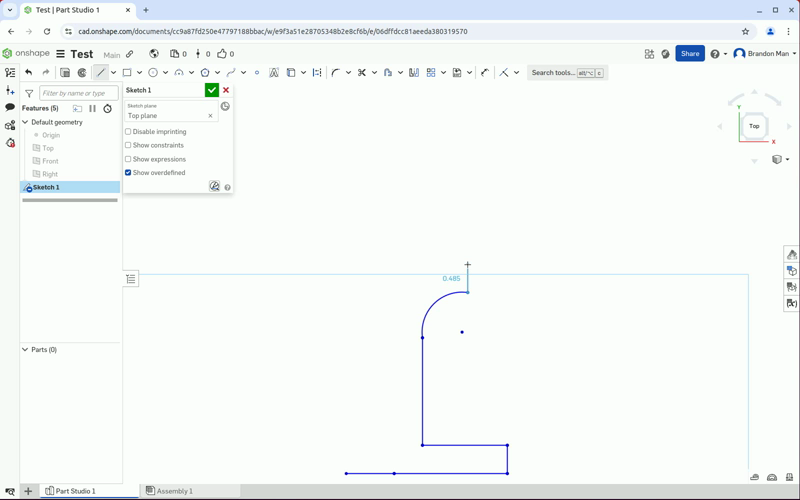
scroll(-6)
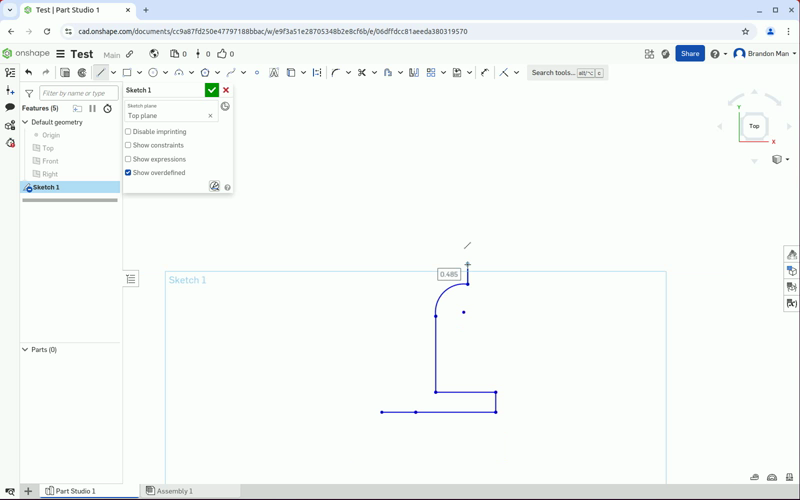
scroll(-6)
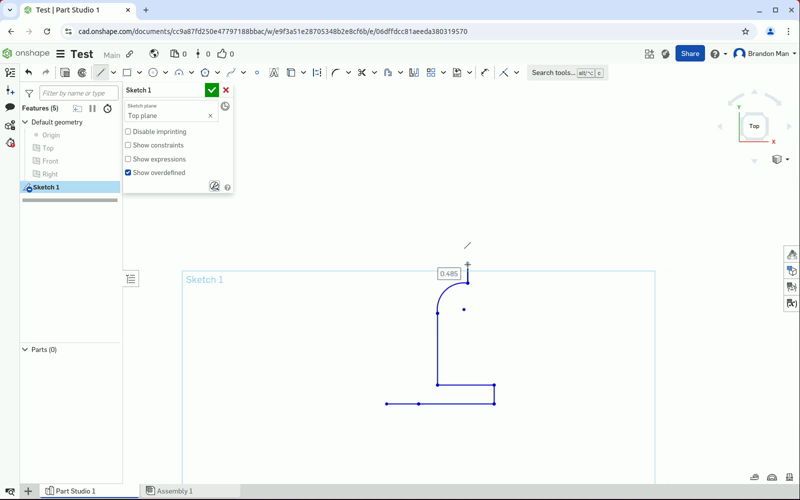
scroll(-6)
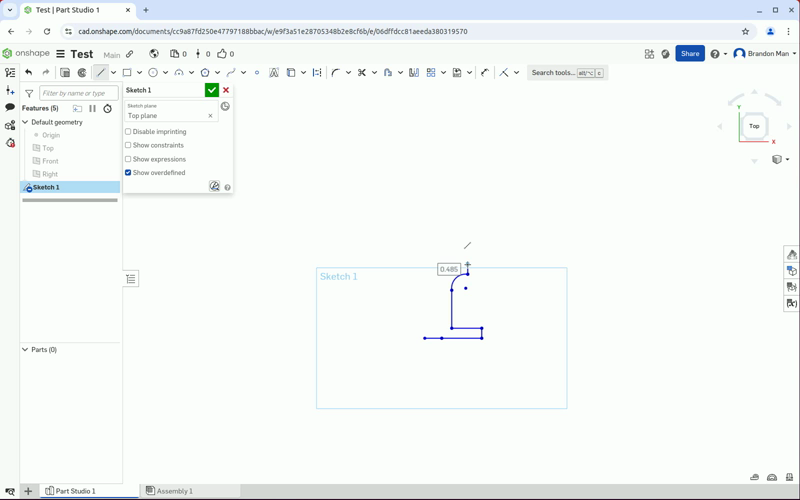
scroll(-6)
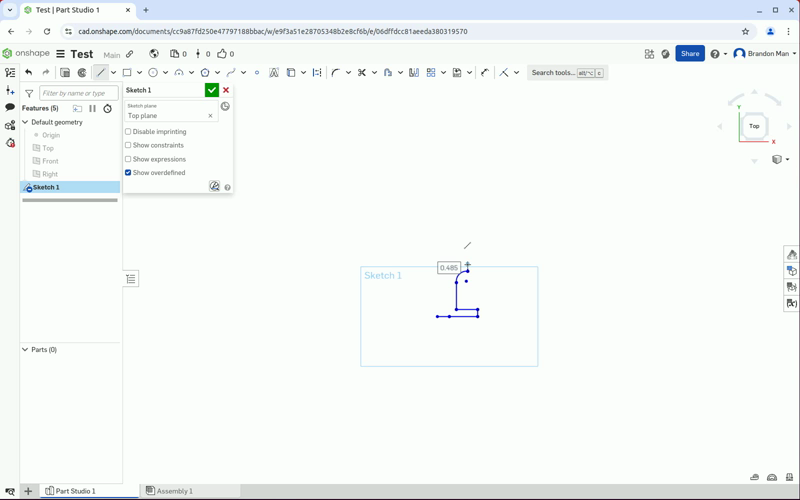
scroll(-6)
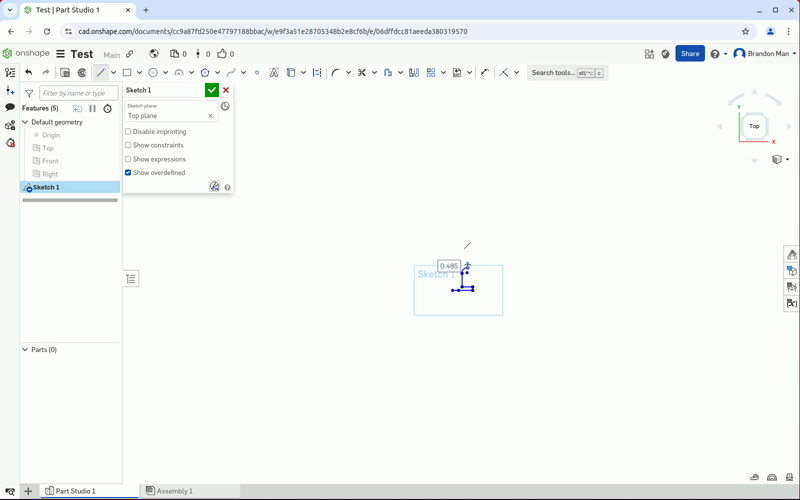
scroll(-6)
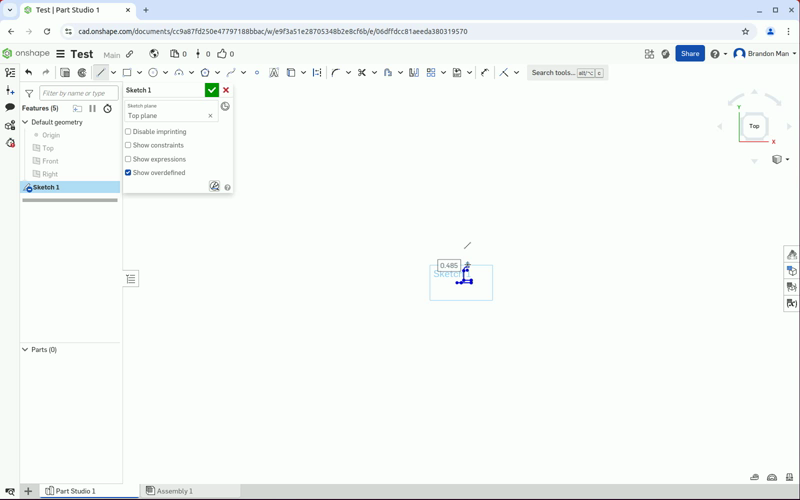
key_up(shift)
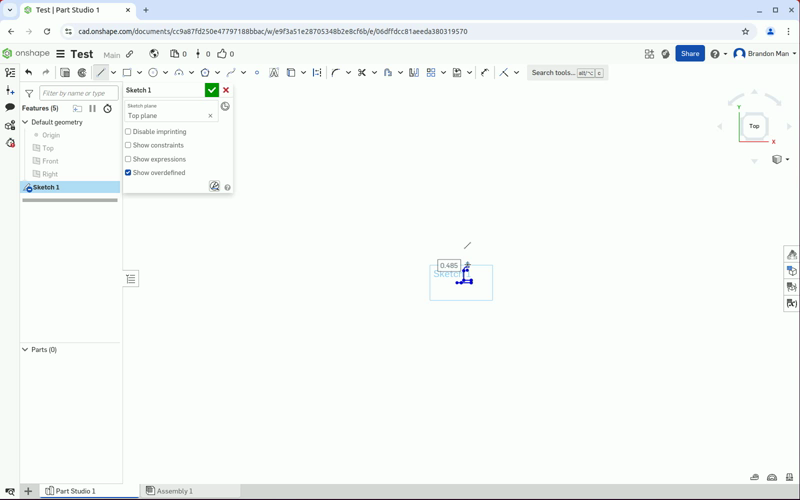
key_down(shift)
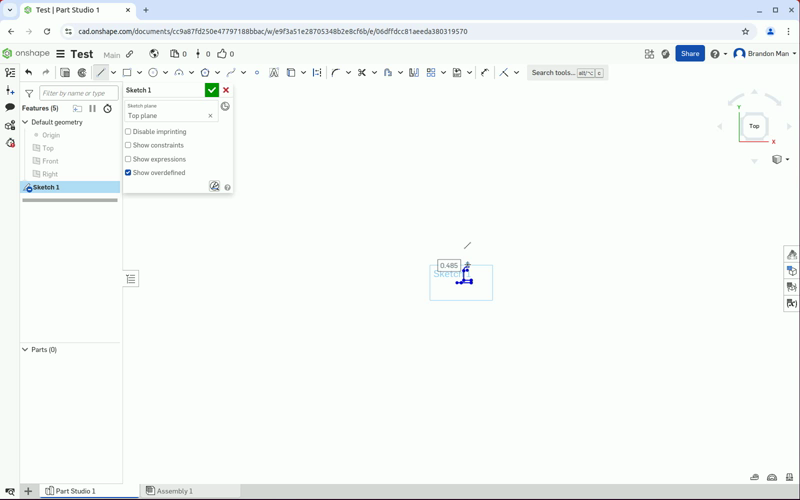
mouse_move(498, 264)
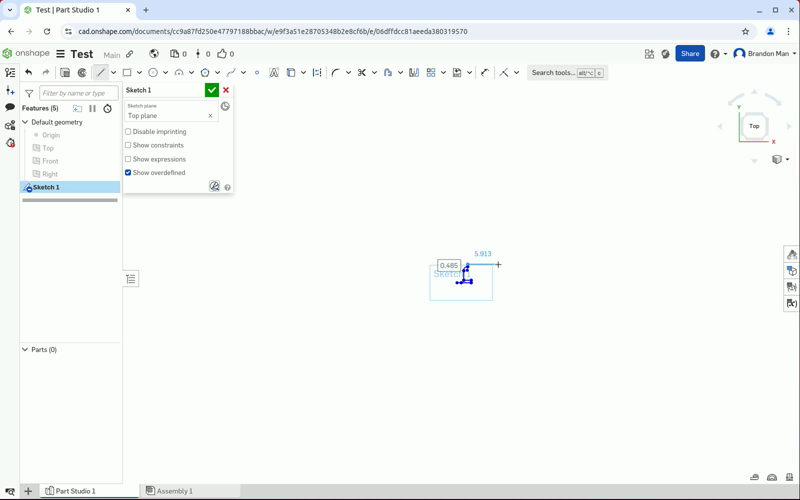
mouse_move(463, 264)
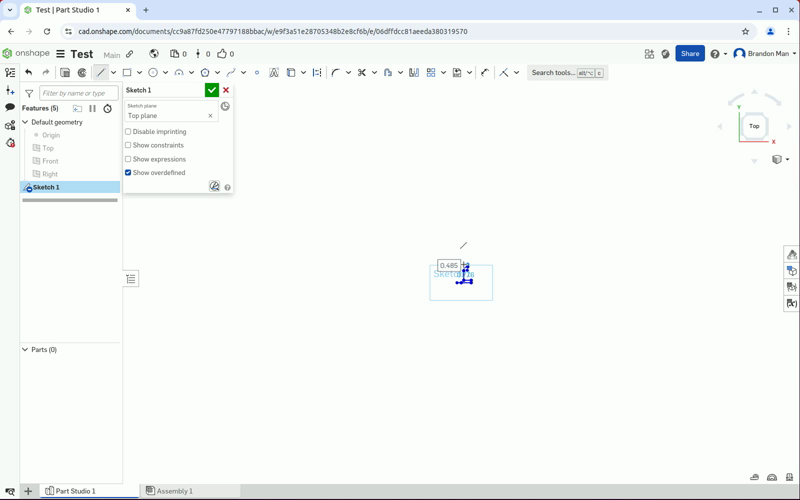
scroll(6)
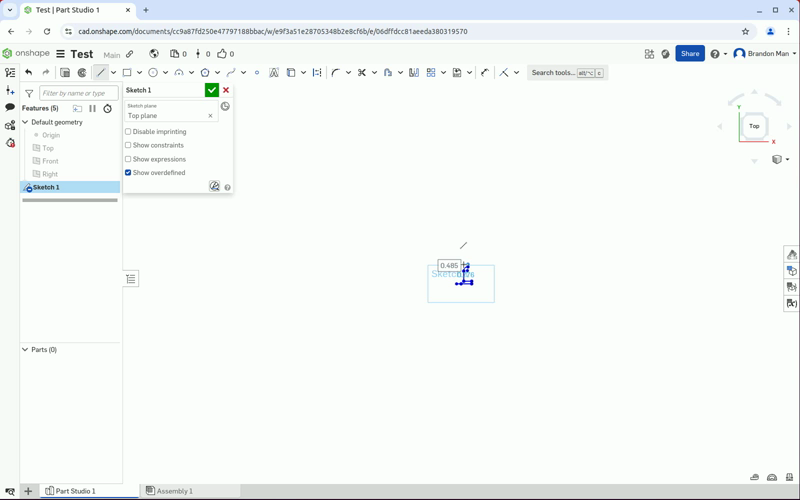
scroll(6)
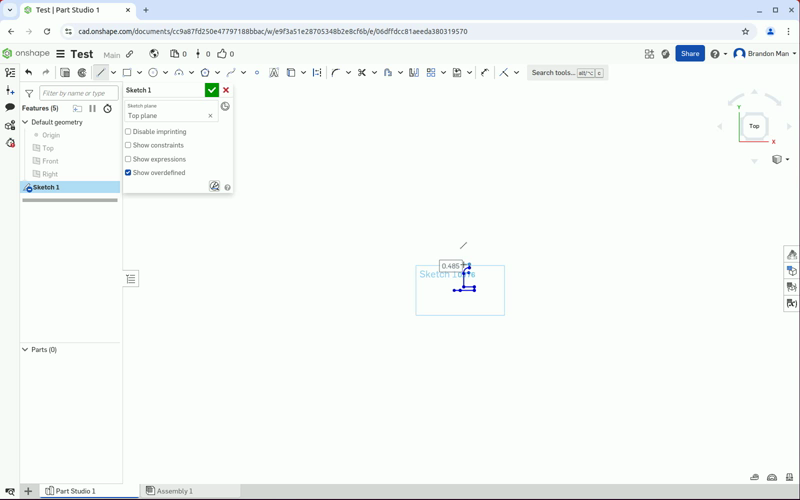
scroll(6)
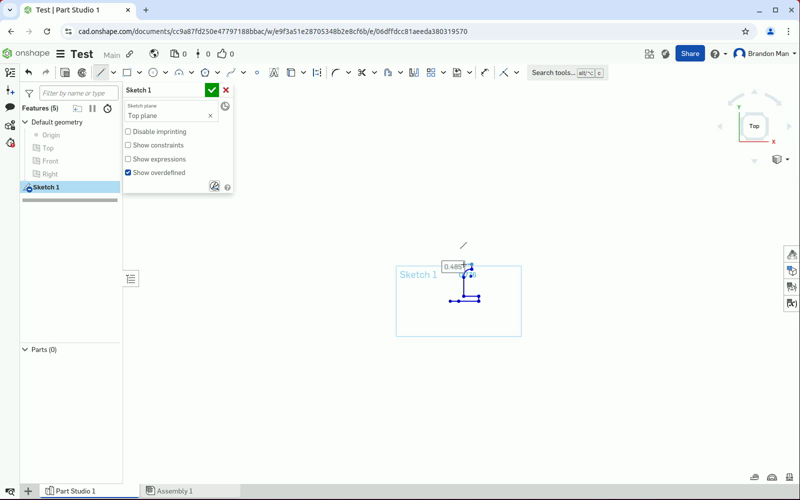
scroll(6)
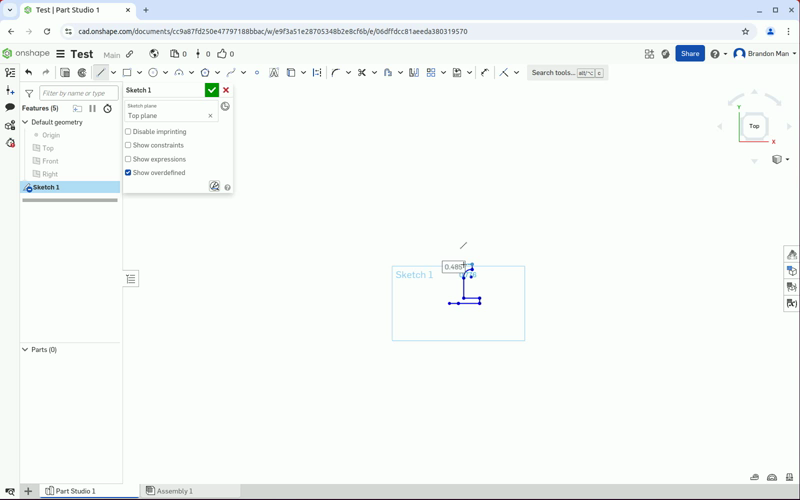
scroll(6)
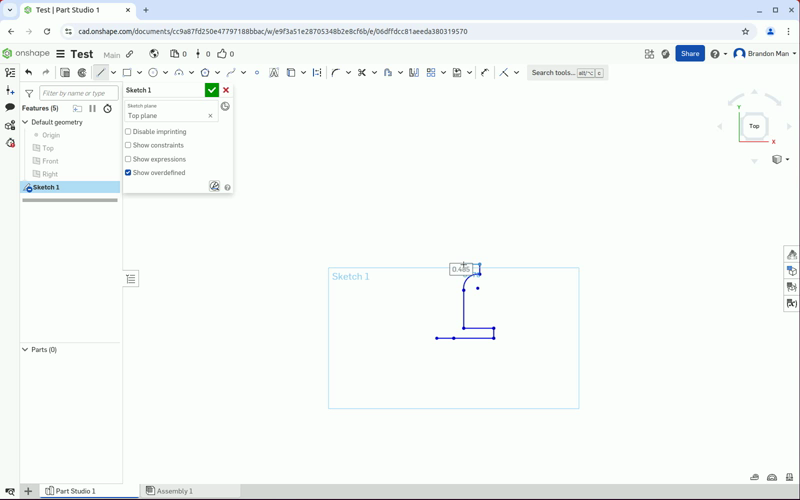
scroll(6)
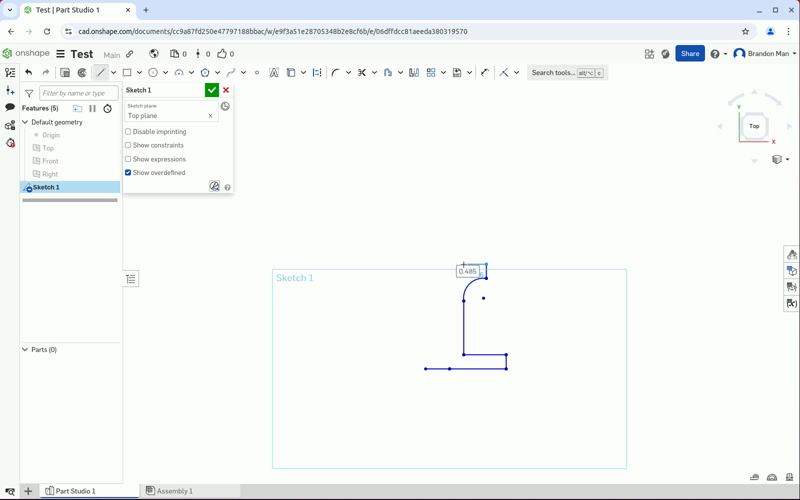
scroll(6)
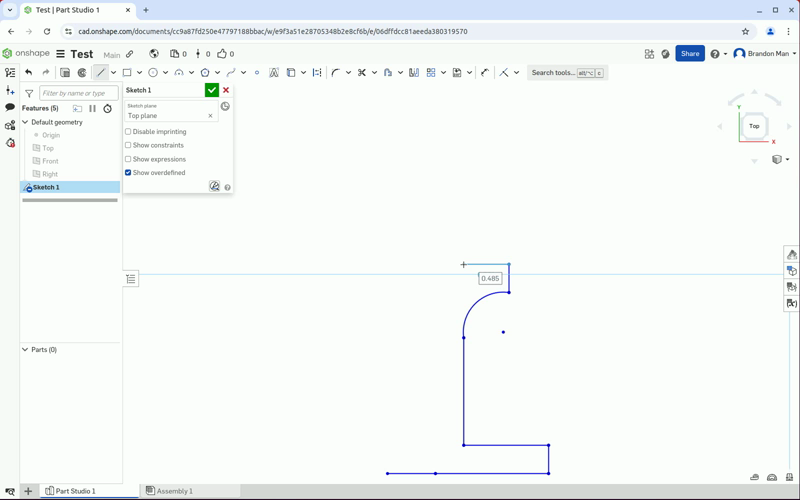
click(463, 264)
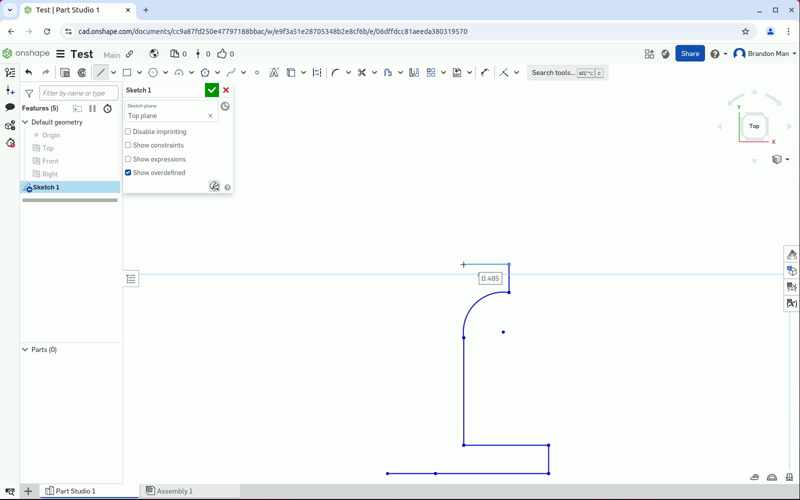
scroll(-6)
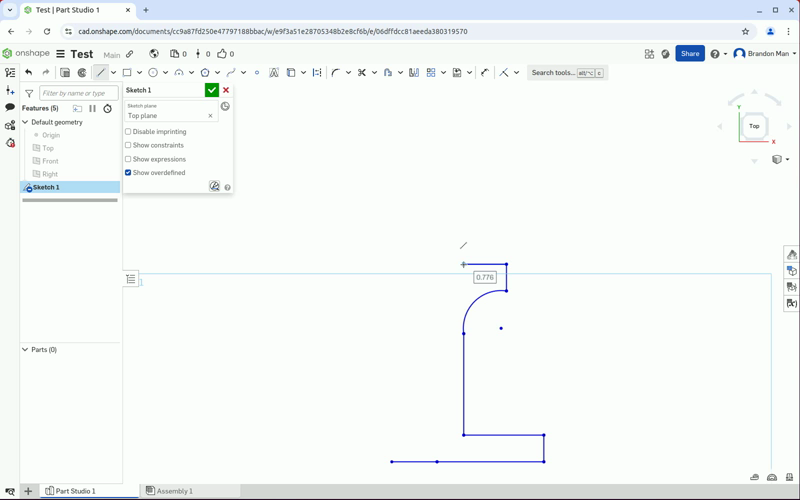
scroll(-6)
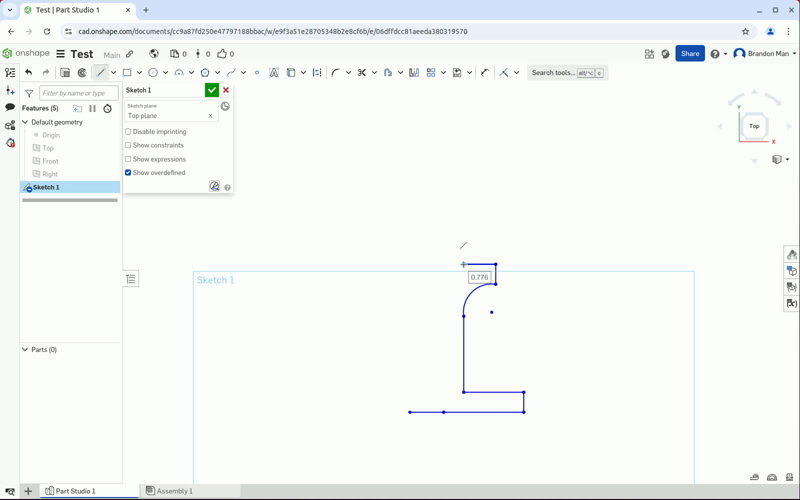
scroll(-6)
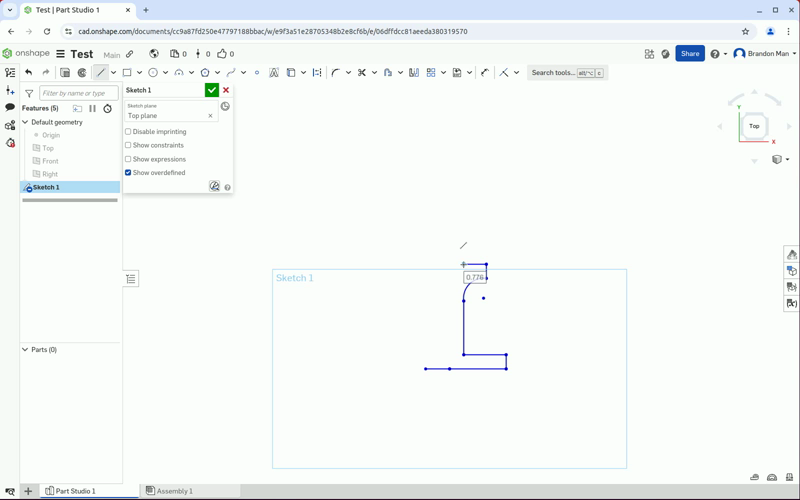
scroll(-6)
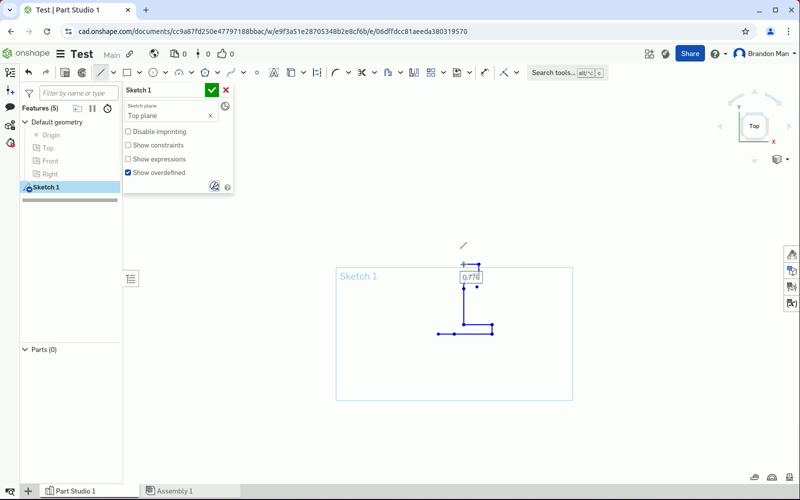
scroll(-6)
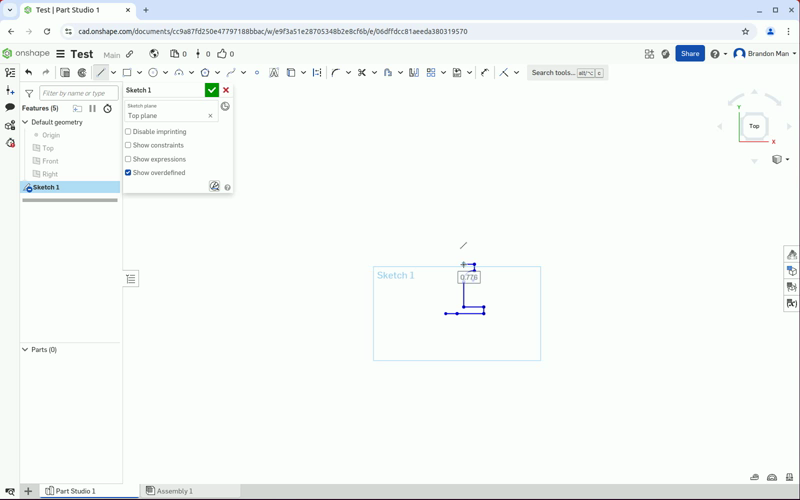
scroll(-6)
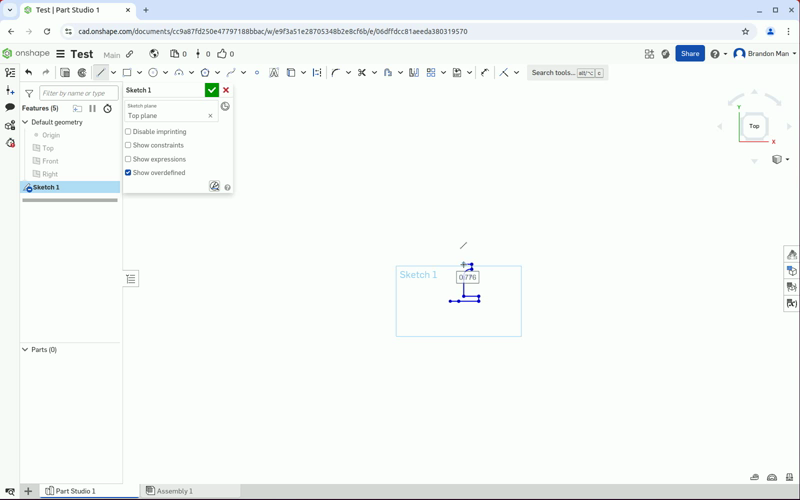
scroll(-6)
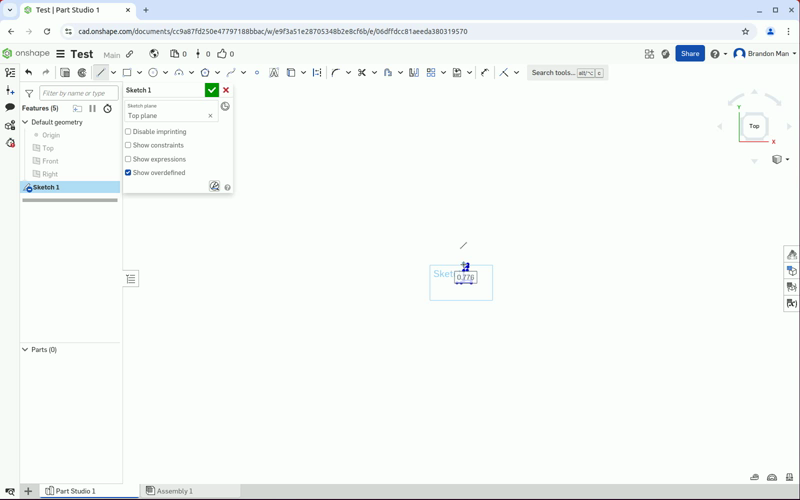
key_up(shift)
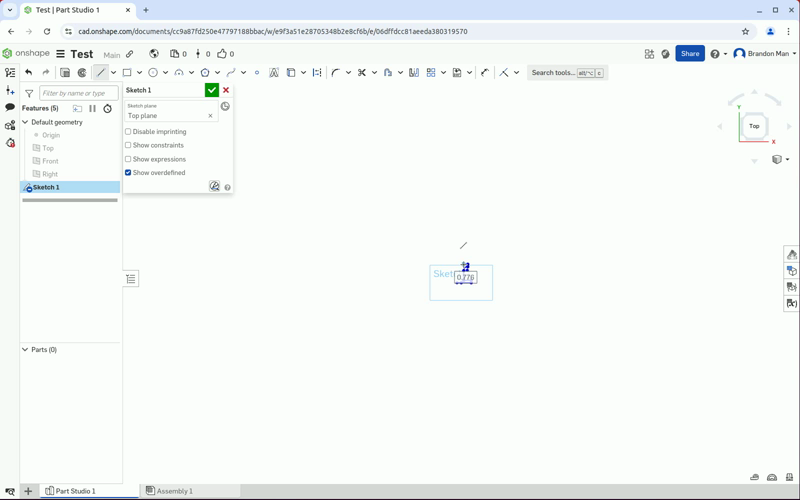
key_down(shift)
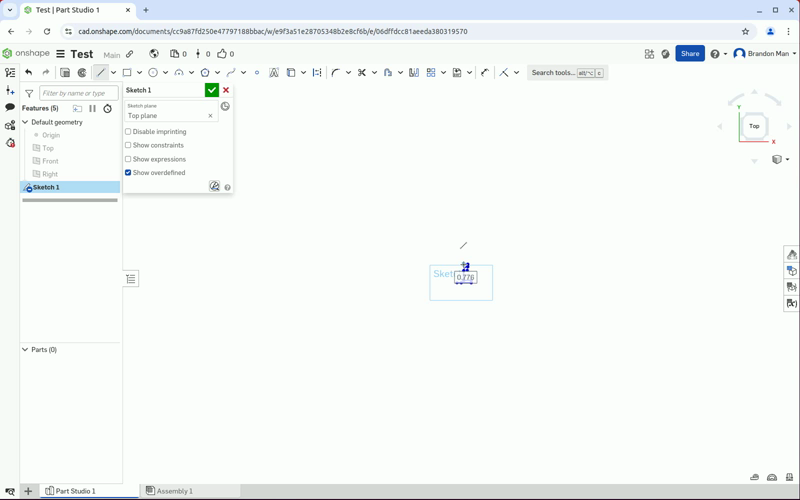
mouse_move(493, 264)
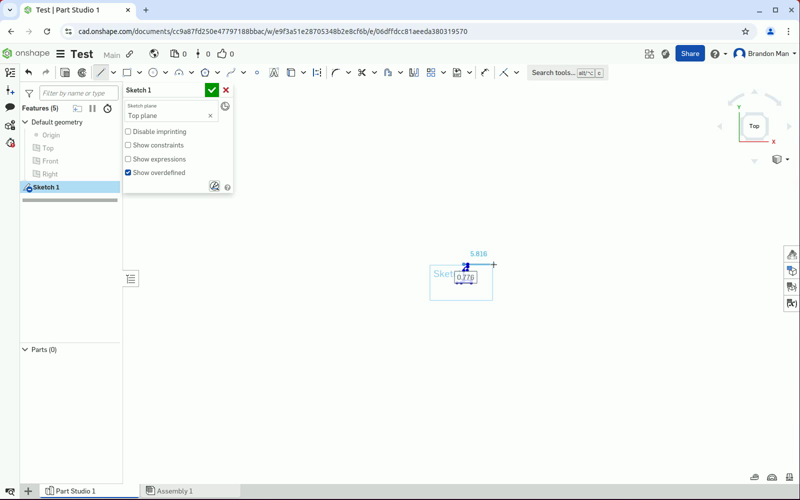
mouse_move(463, 261)
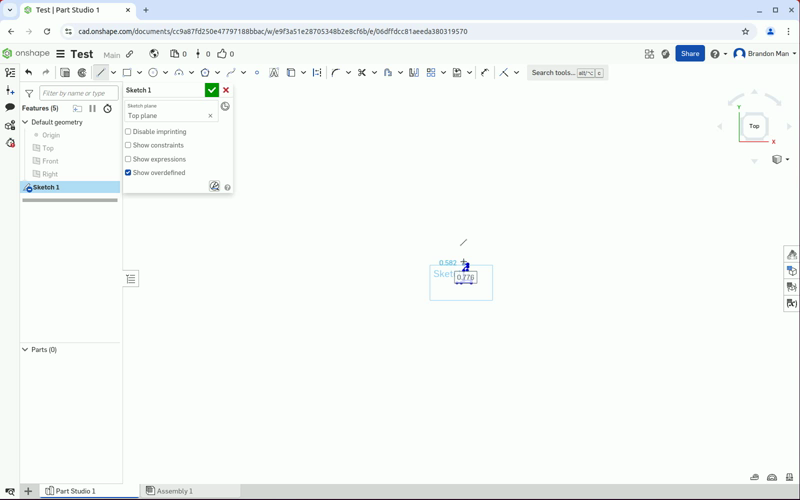
scroll(6)
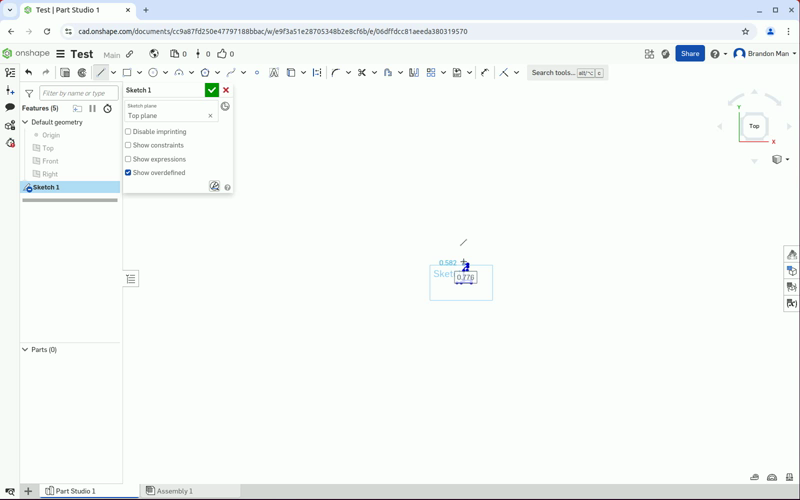
scroll(6)
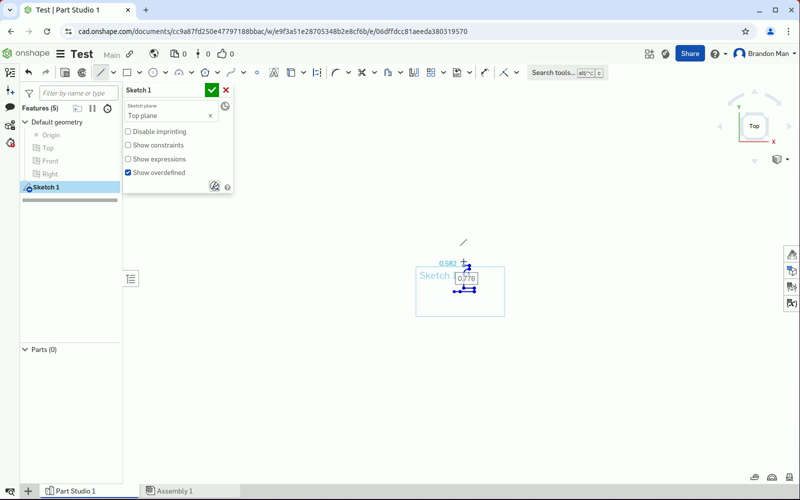
scroll(6)
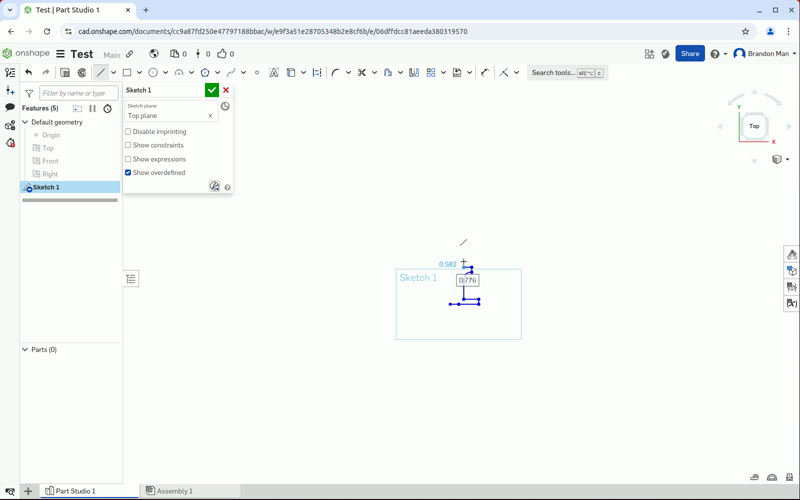
scroll(6)
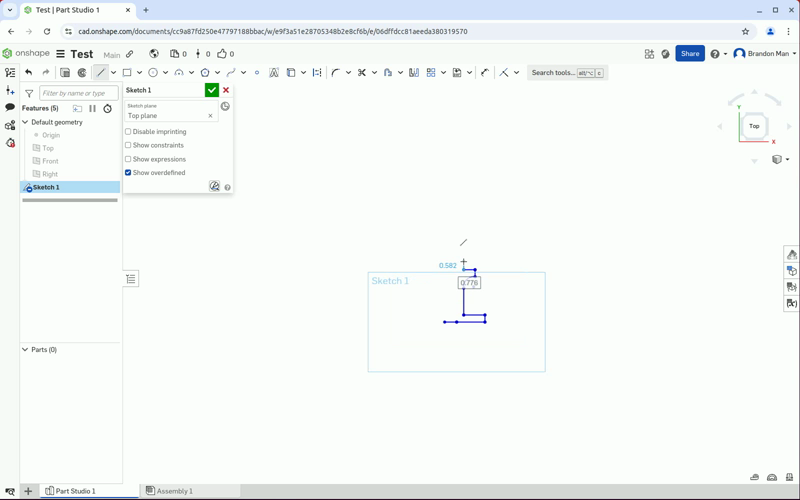
scroll(6)
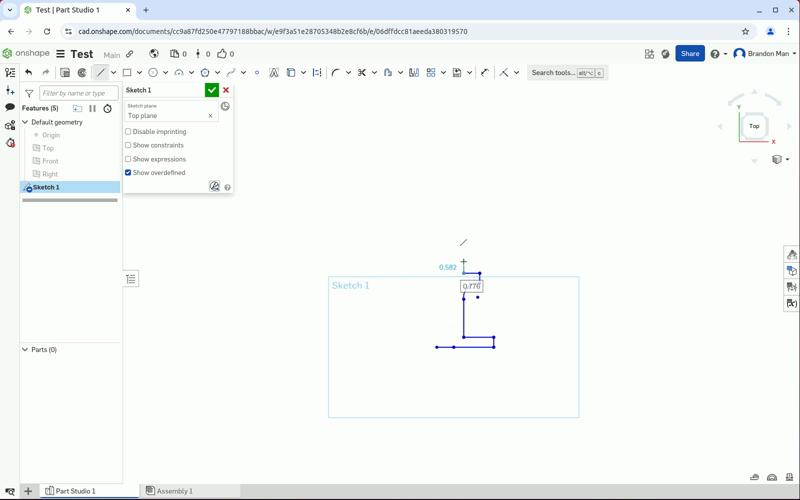
scroll(6)
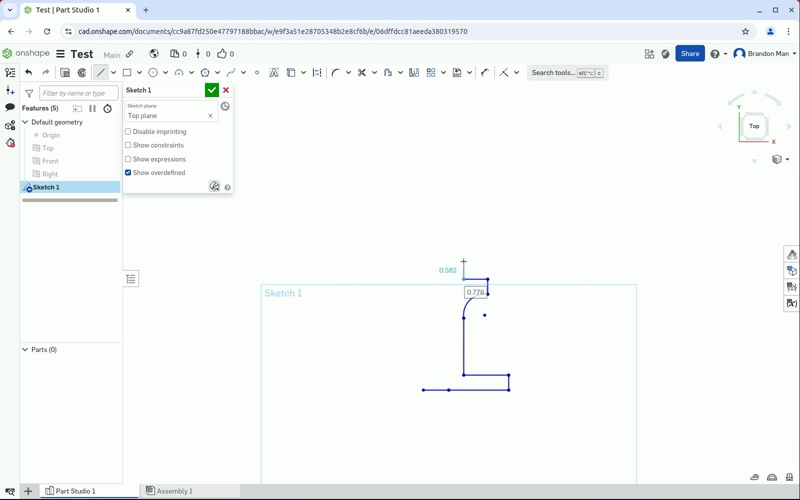
scroll(6)
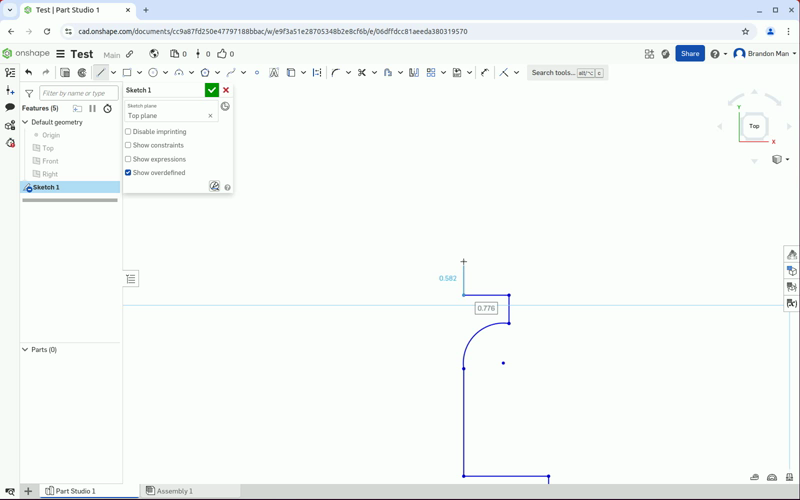
click(463, 261)
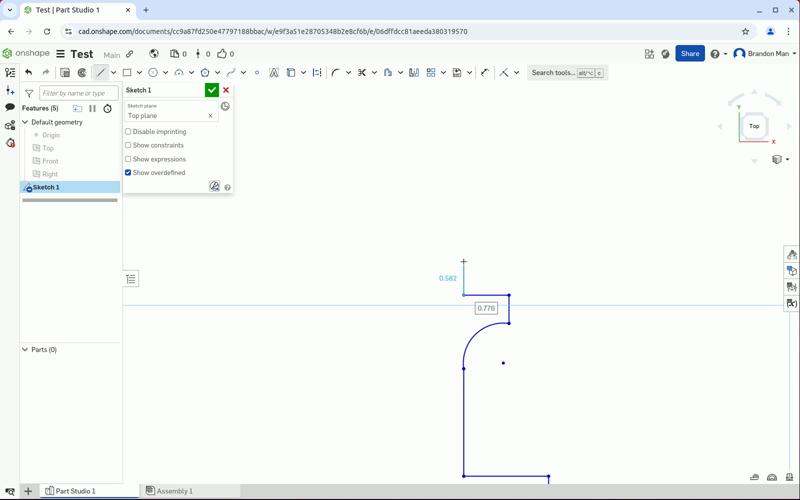
scroll(-6)
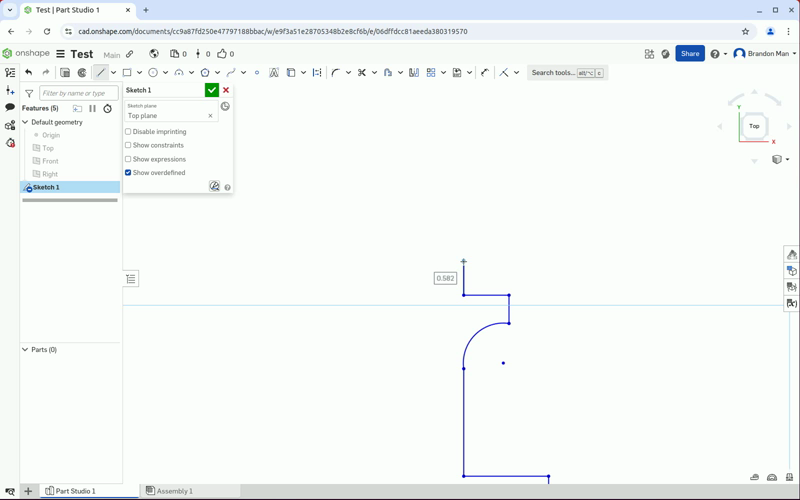
scroll(-6)
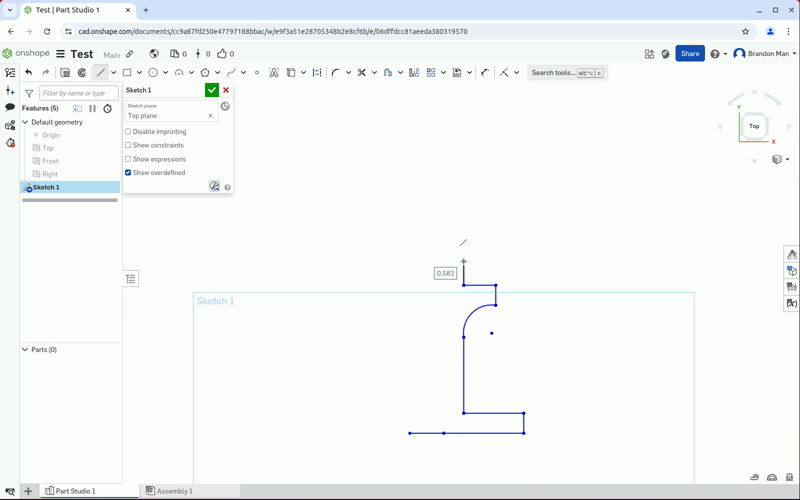
scroll(-6)
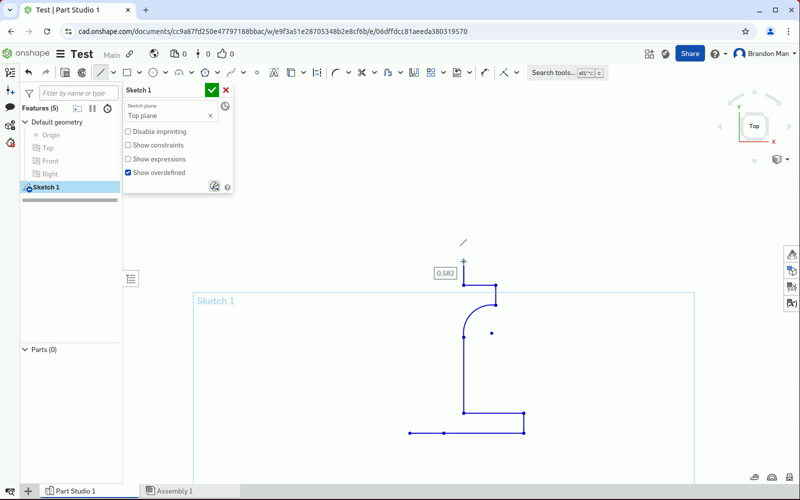
scroll(-6)
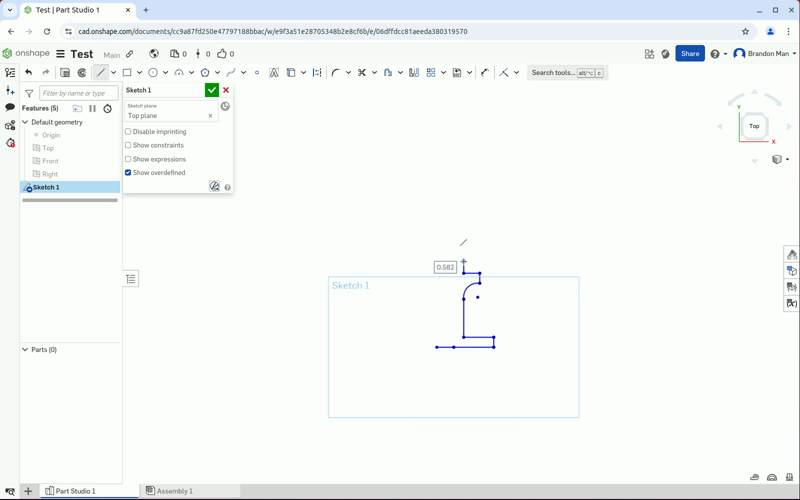
scroll(-6)
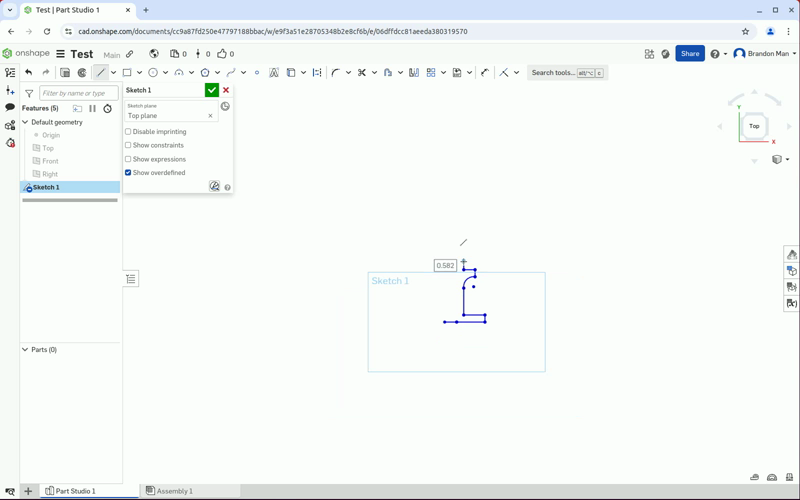
scroll(-6)
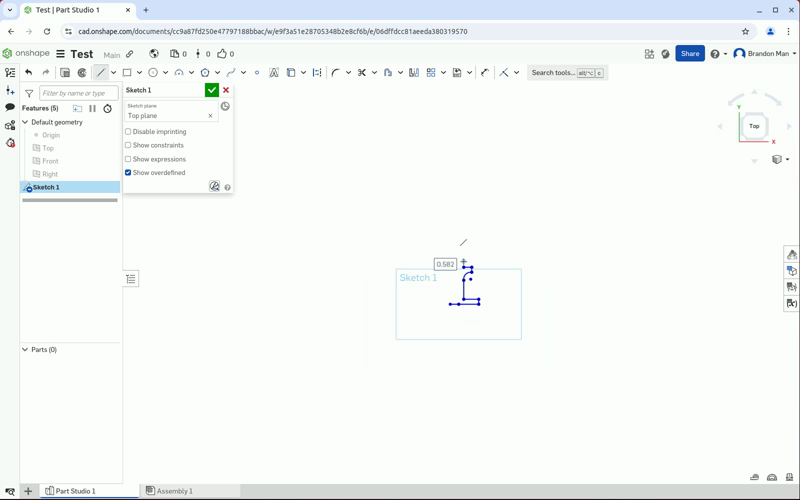
scroll(-6)
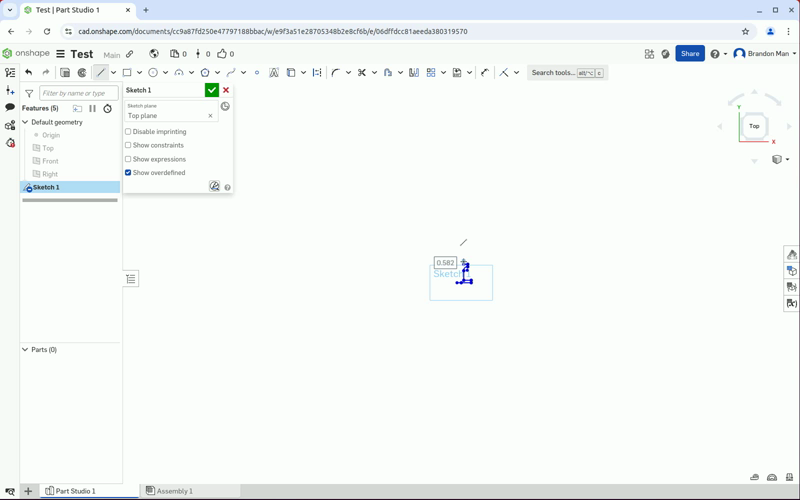
key_up(shift)
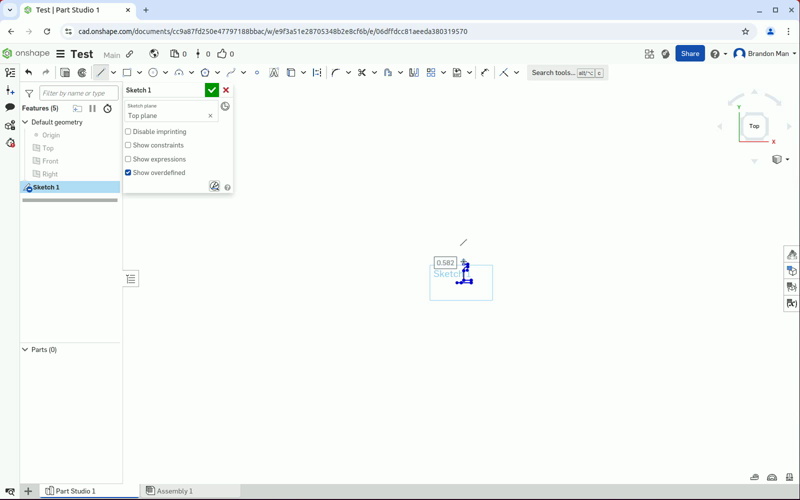
key_down(shift)
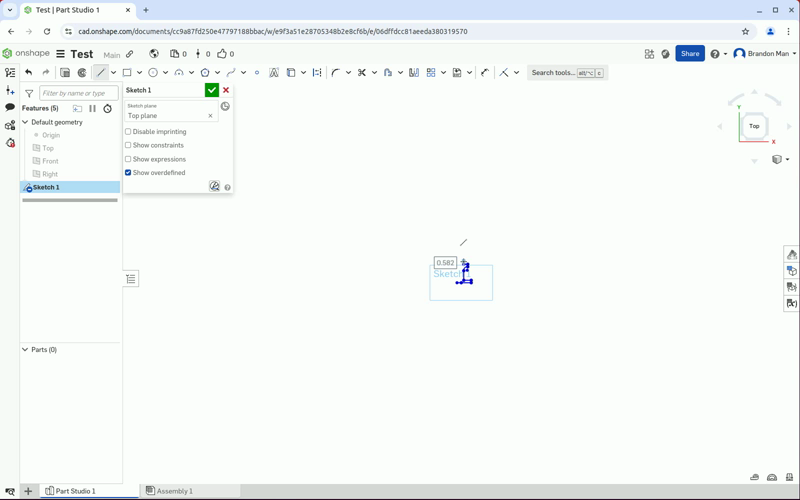
mouse_move(493, 261)
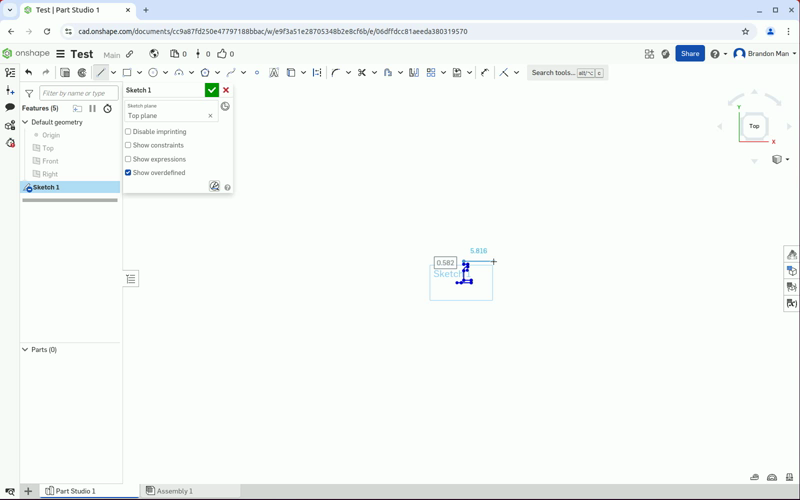
mouse_move(461, 261)
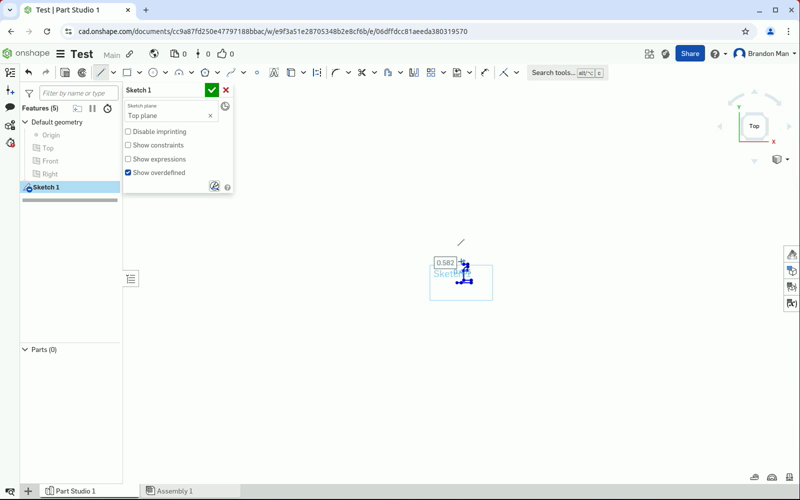
scroll(6)
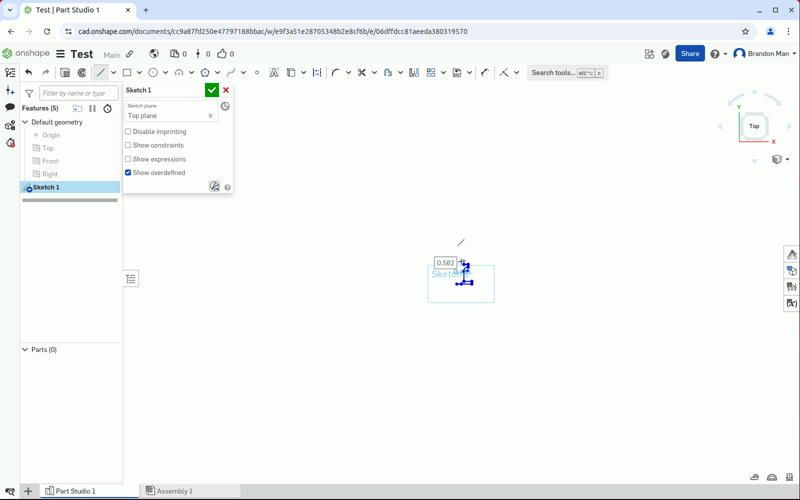
scroll(6)
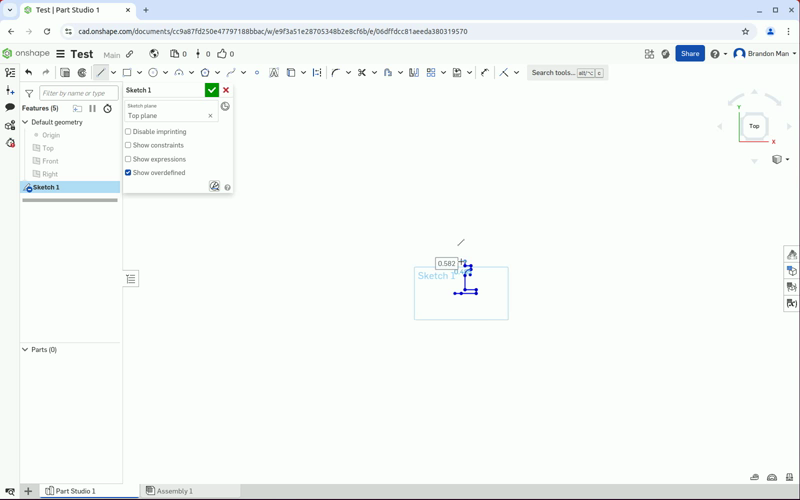
scroll(6)
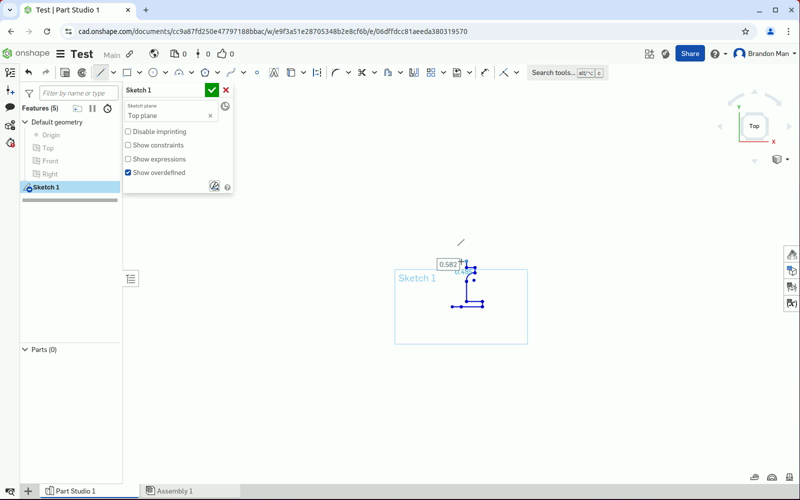
scroll(6)
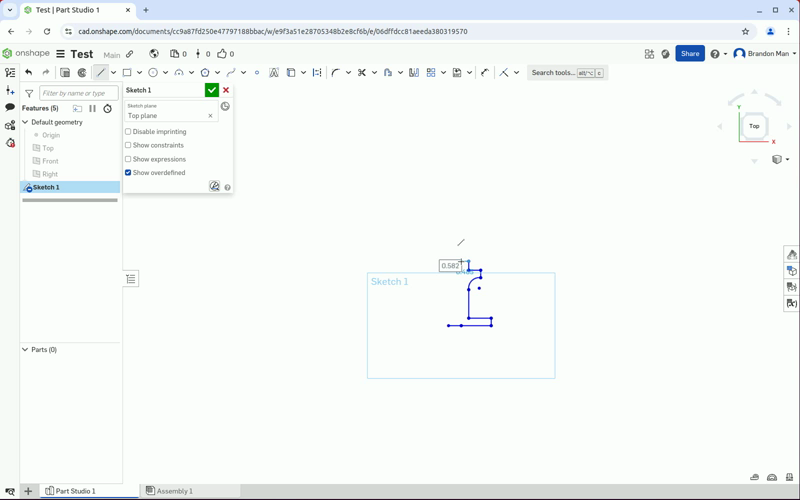
scroll(6)
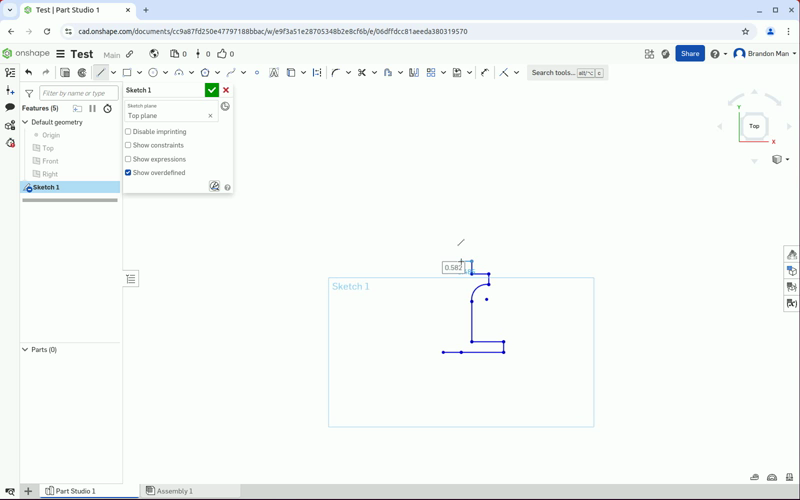
scroll(6)
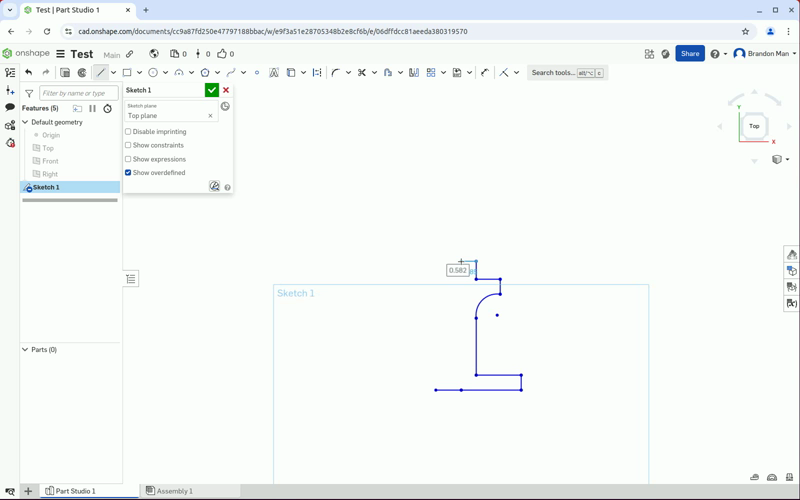
scroll(6)
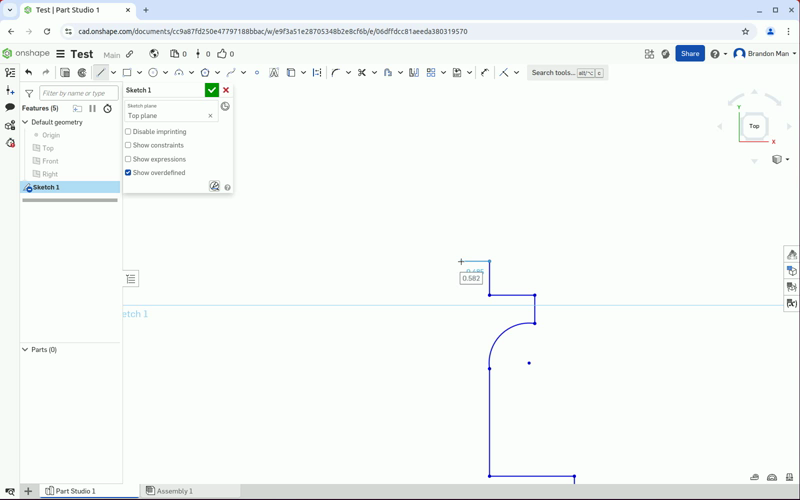
click(461, 261)
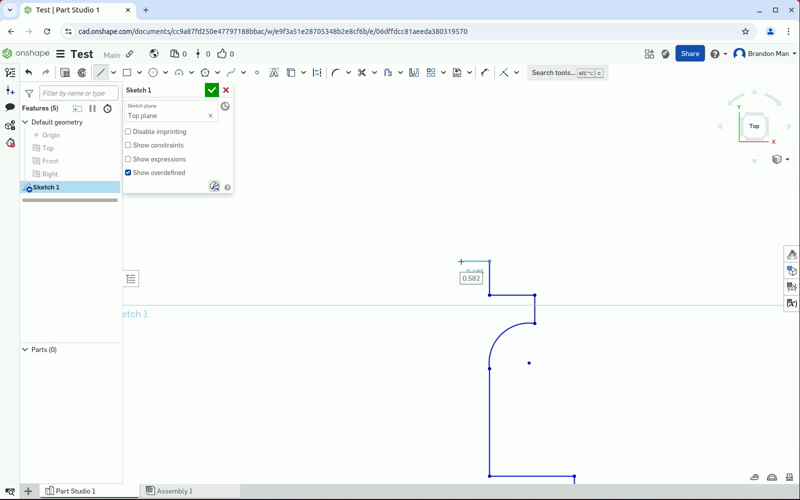
scroll(-6)
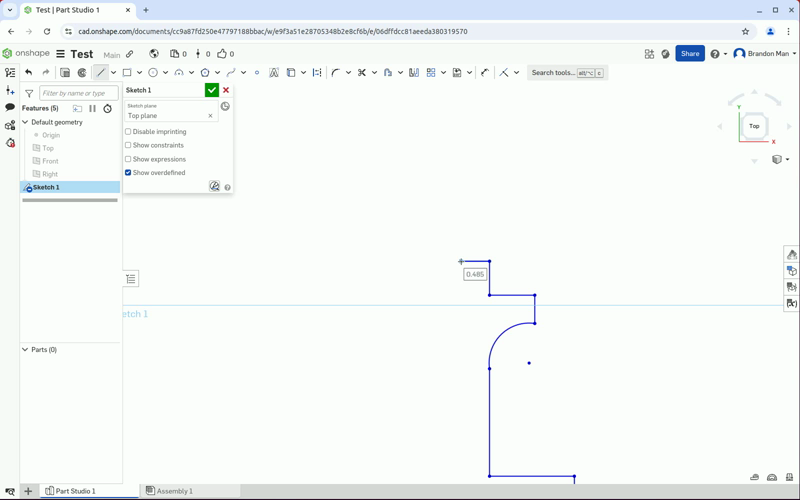
scroll(-6)
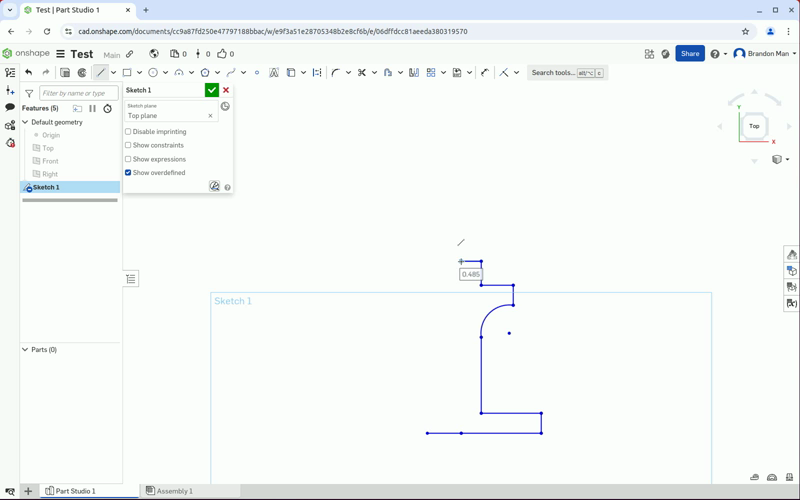
scroll(-6)
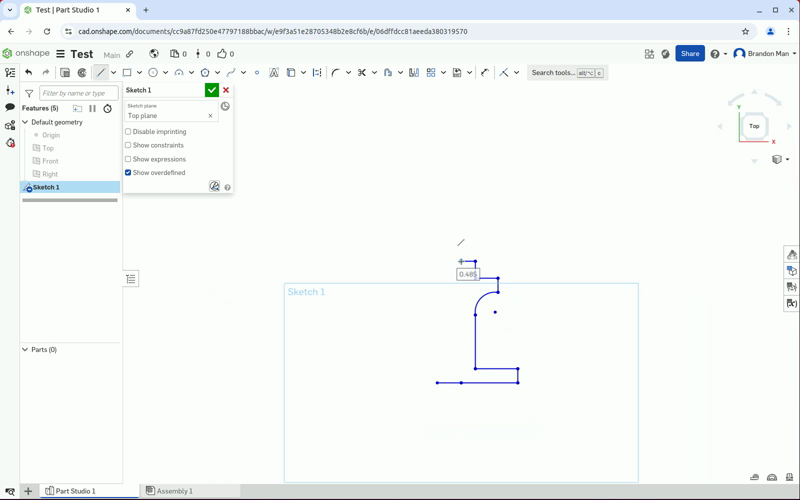
scroll(-6)
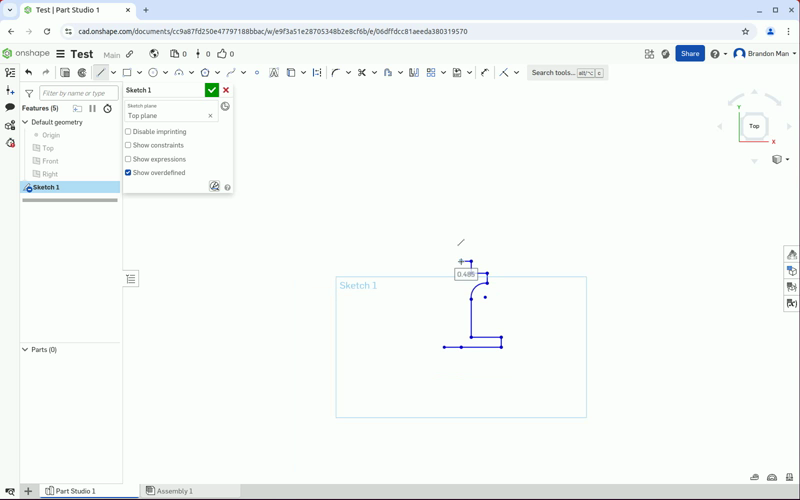
scroll(-6)
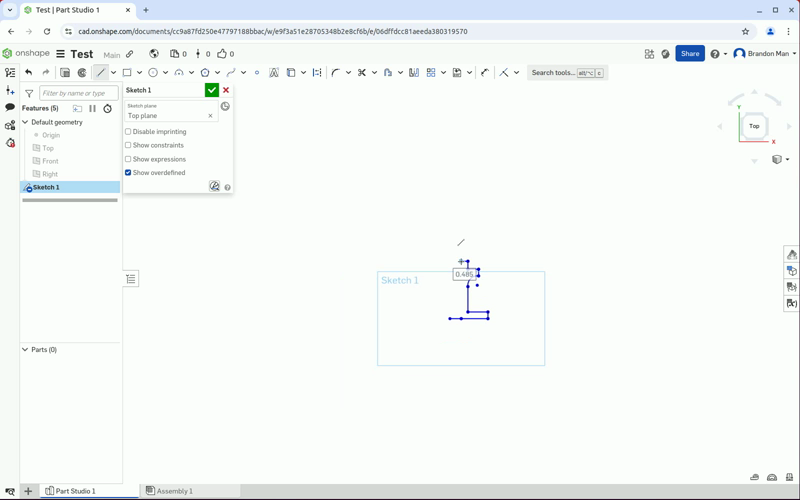
scroll(-6)
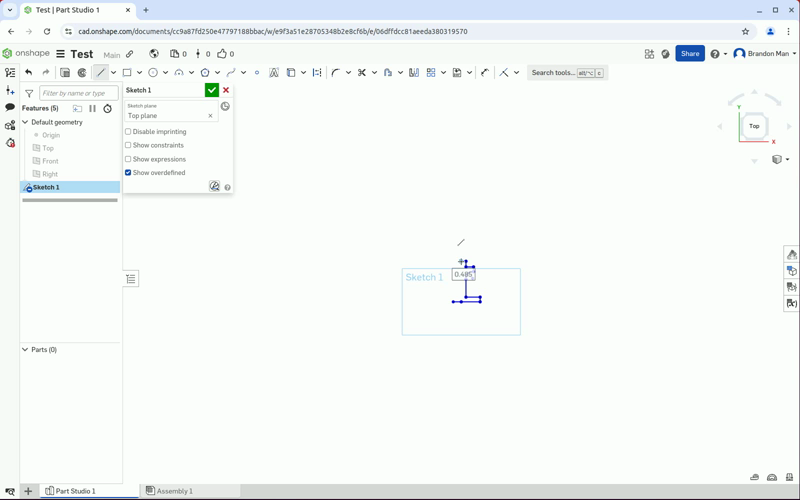
scroll(-6)
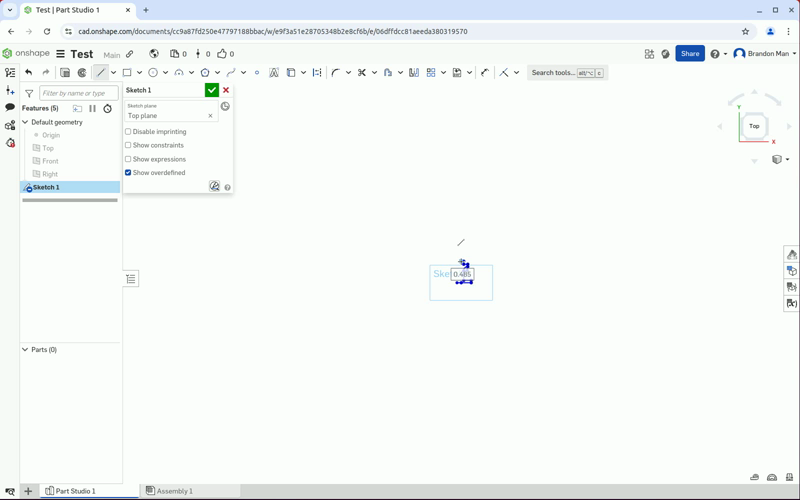
key_up(shift)
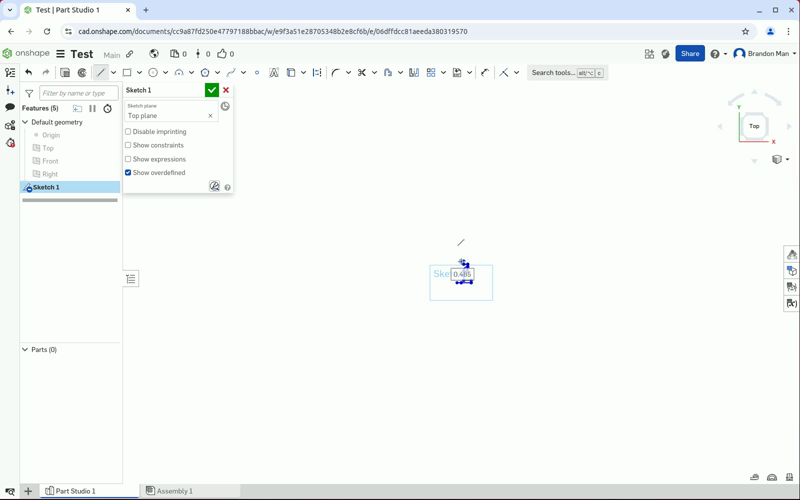
key_down(shift)
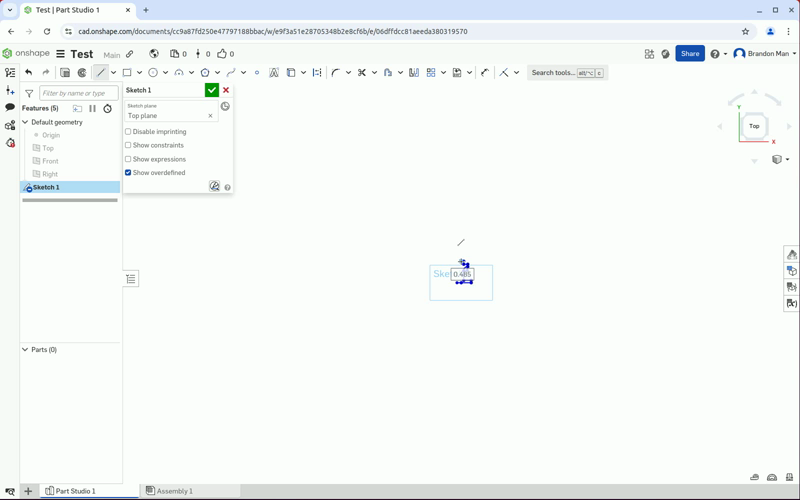
mouse_move(491, 261)
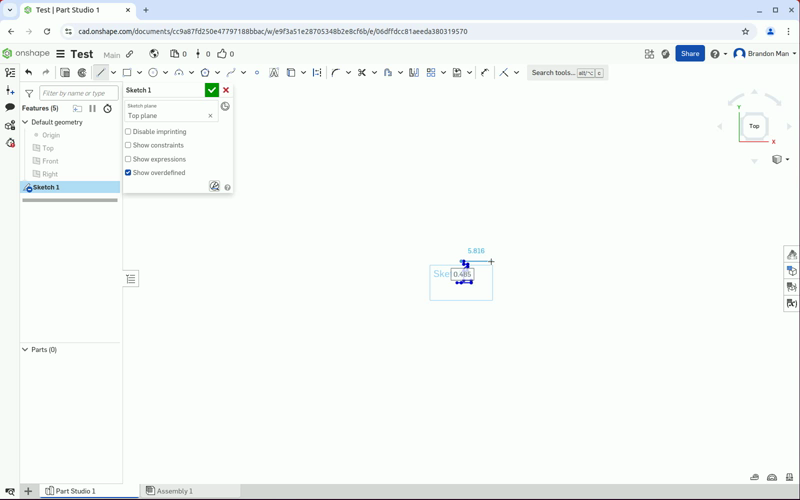
mouse_move(461, 280)
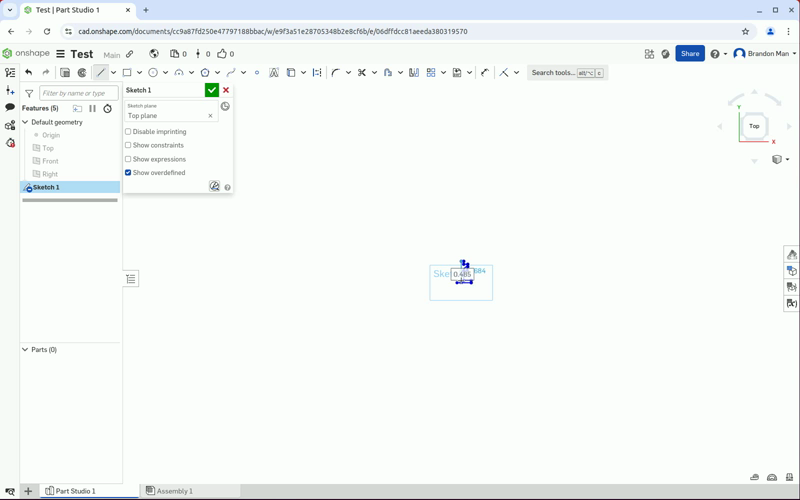
scroll(6)
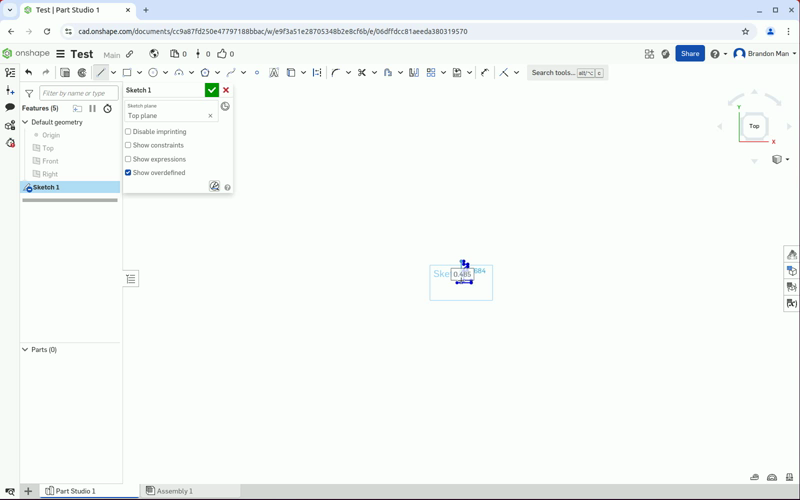
scroll(6)
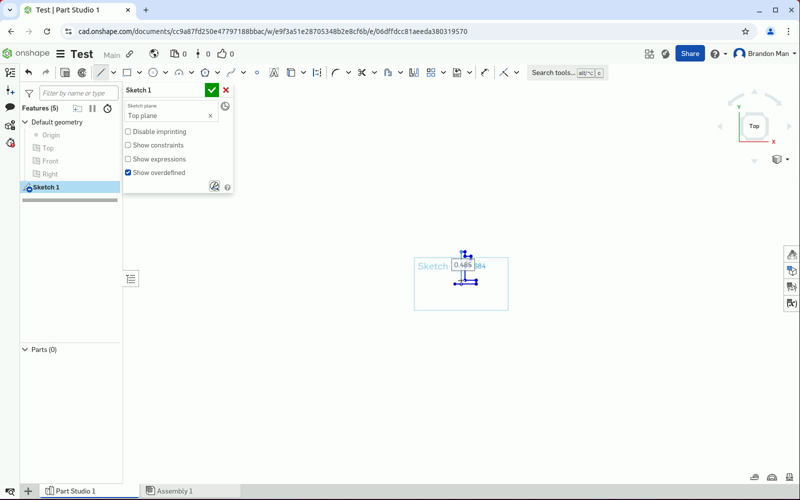
scroll(6)
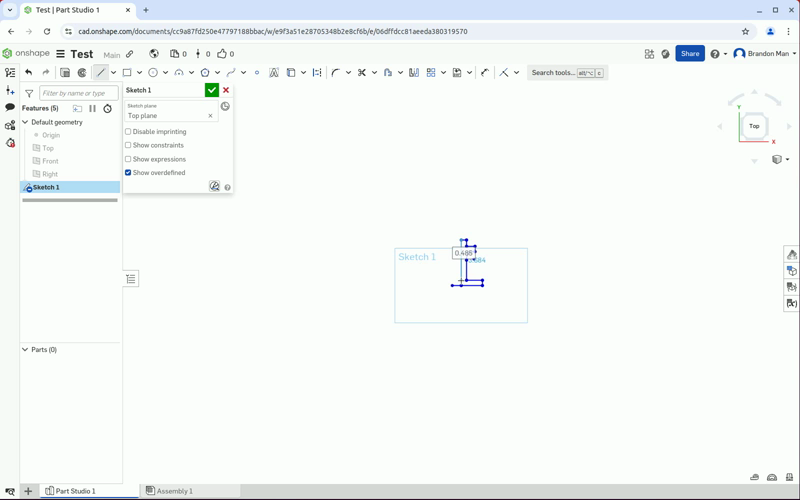
scroll(6)
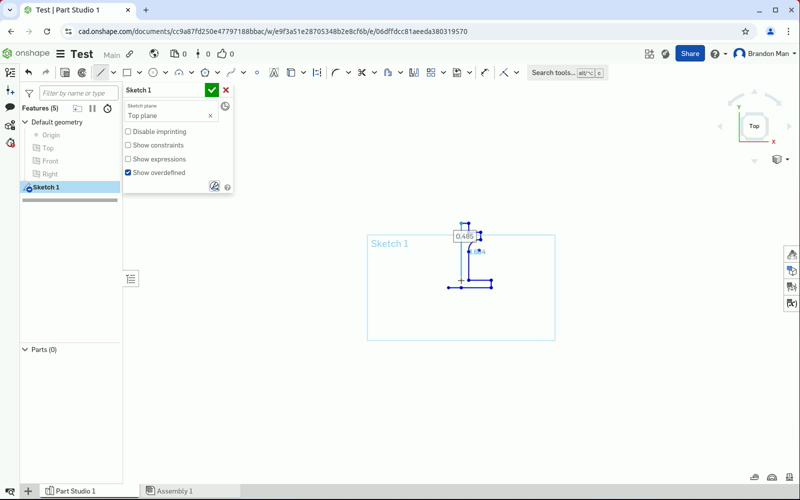
scroll(6)
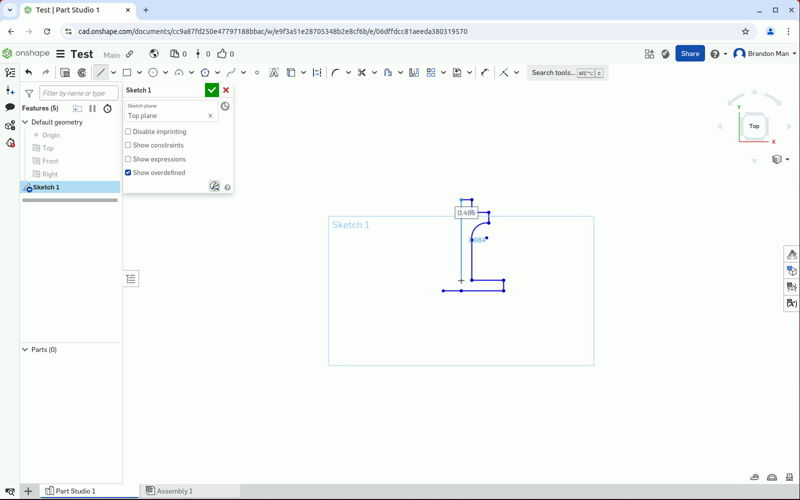
scroll(6)
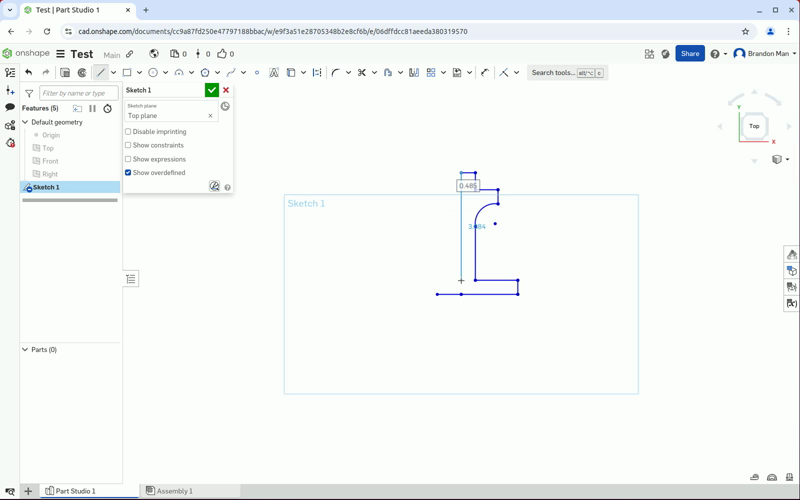
scroll(6)
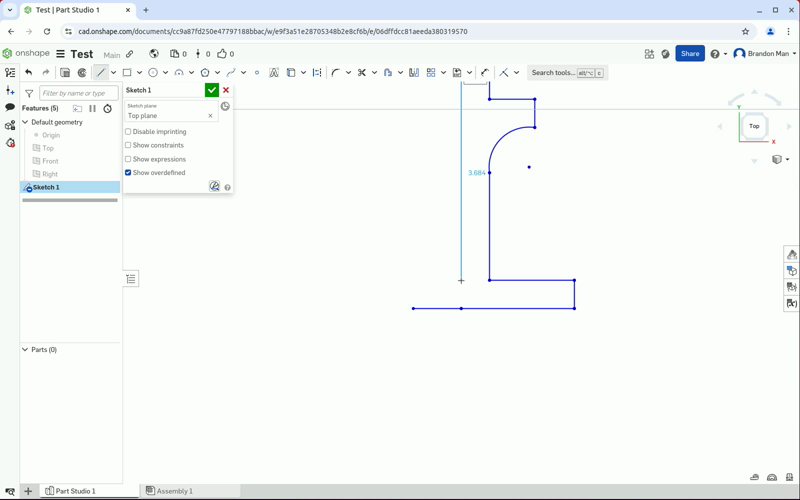
click(461, 280)
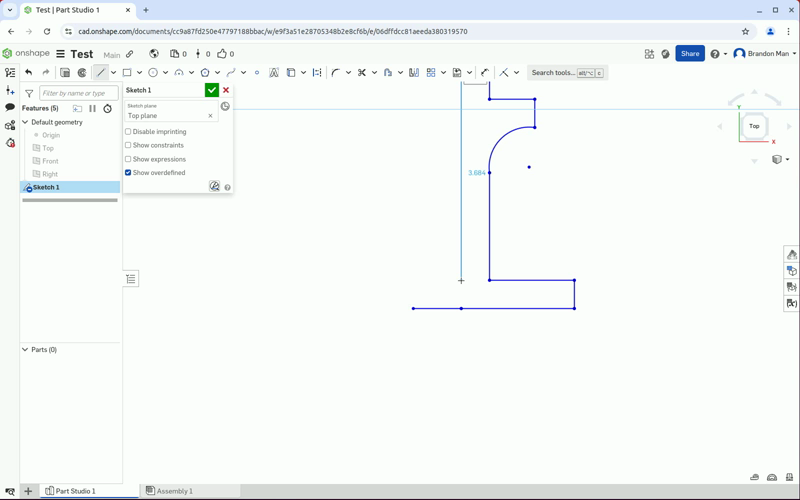
scroll(-6)
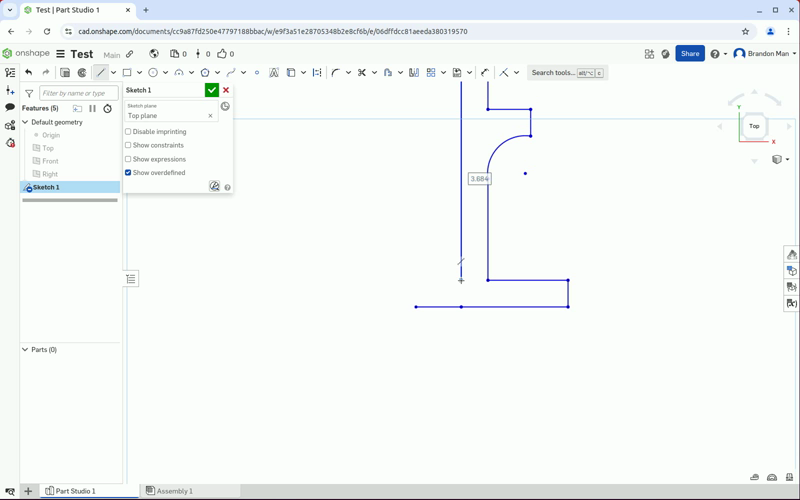
scroll(-6)
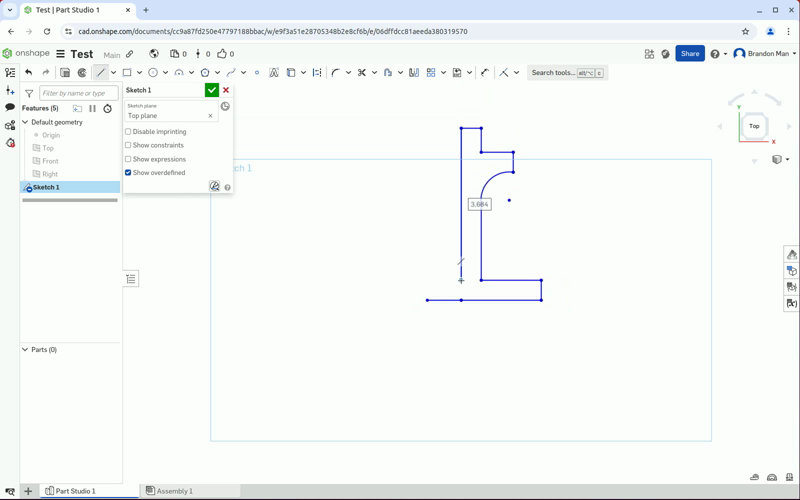
scroll(-6)
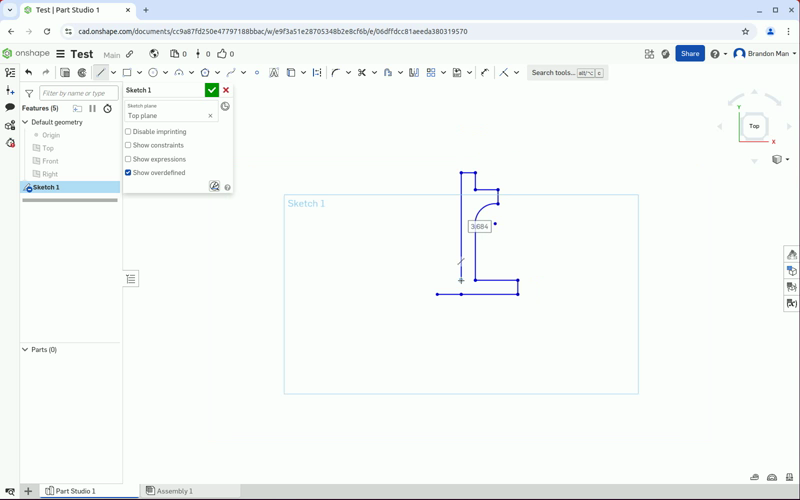
scroll(-6)
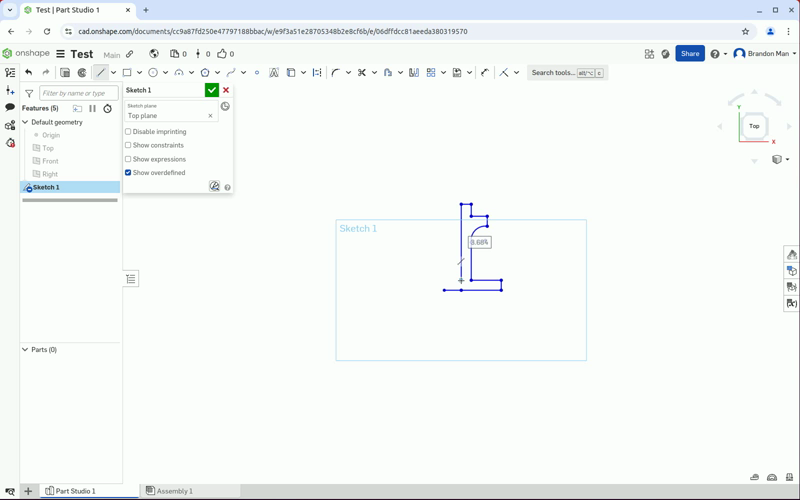
scroll(-6)
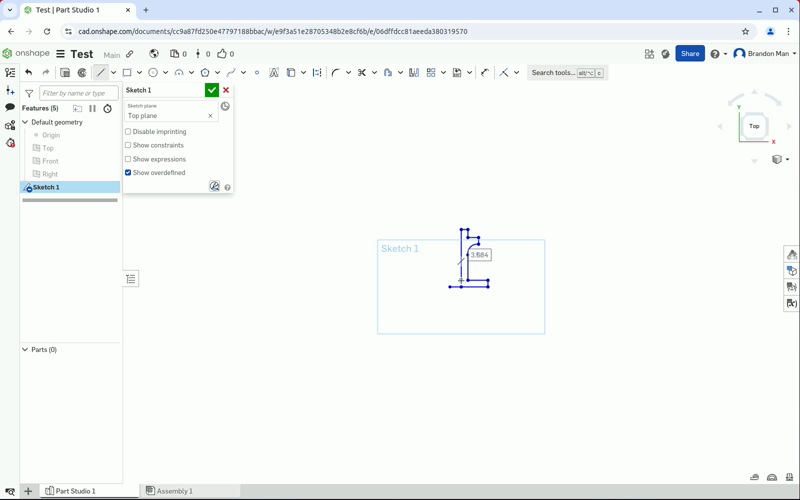
scroll(-6)
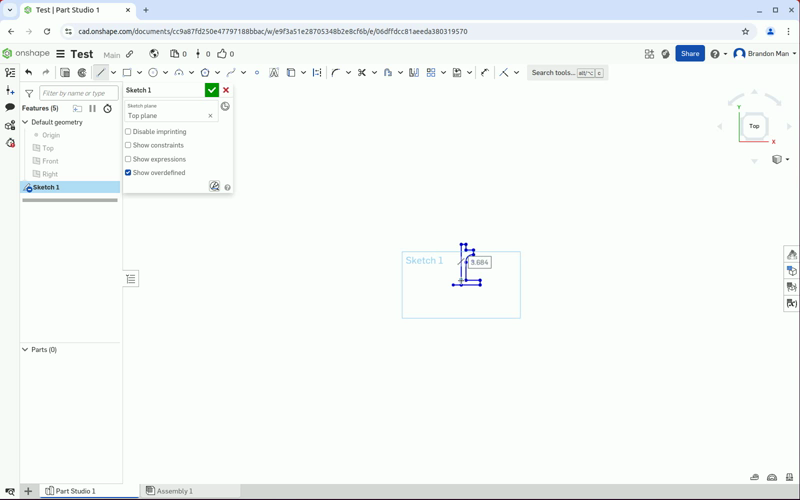
scroll(-6)
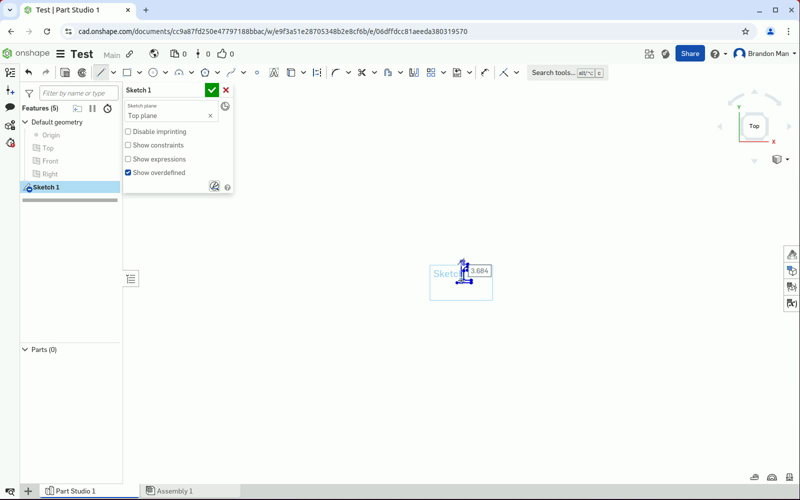
key_up(shift)
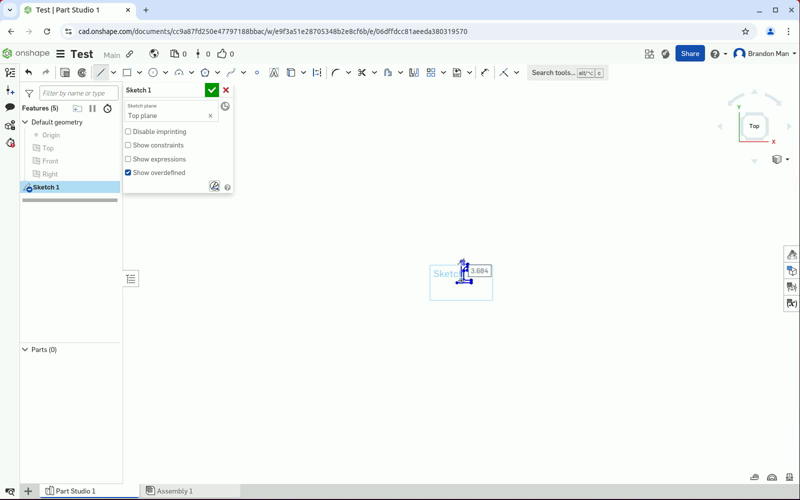
key_down(shift)
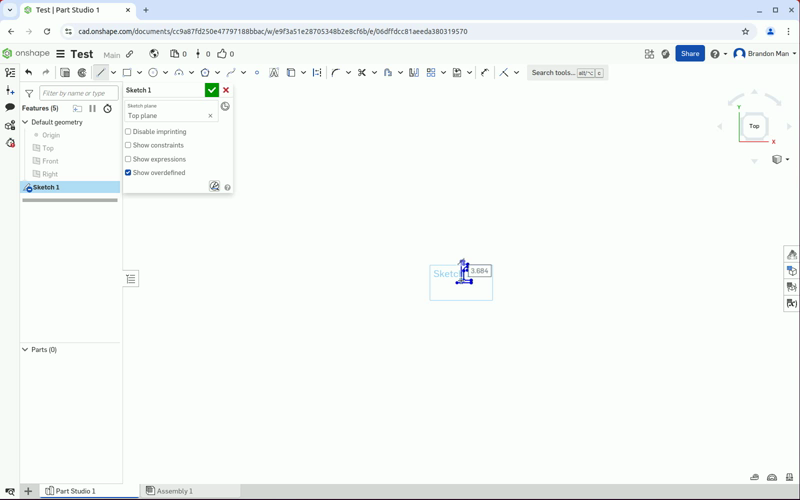
mouse_move(491, 280)
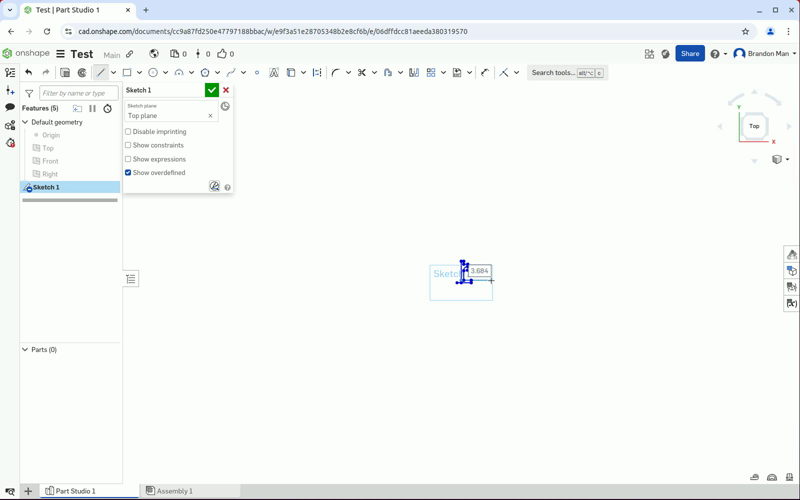
mouse_move(457, 280)
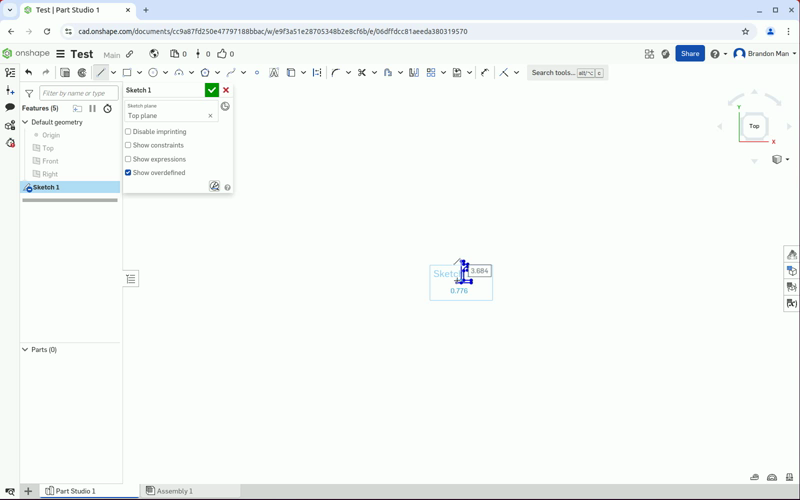
scroll(6)
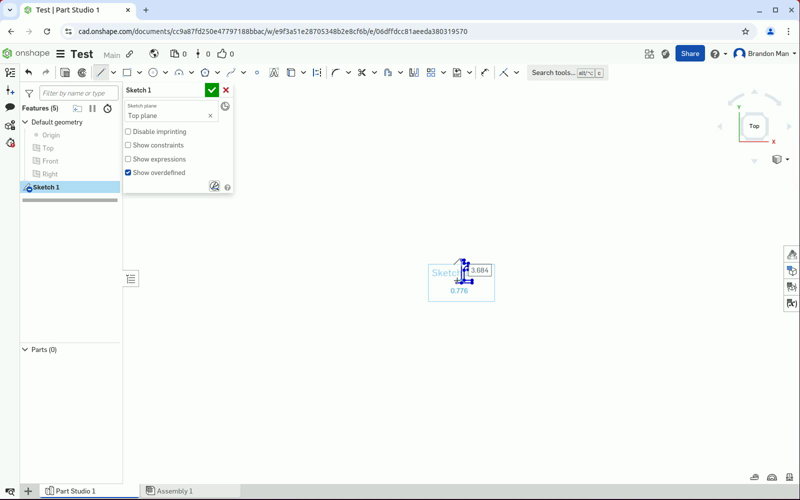
scroll(6)
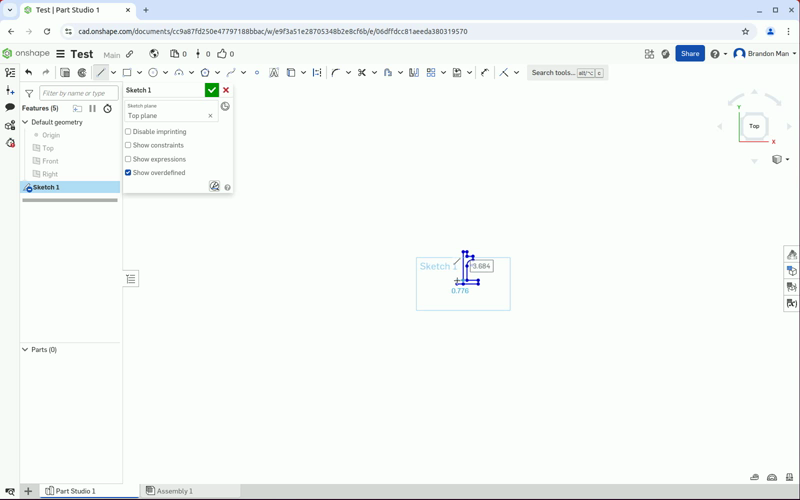
scroll(6)
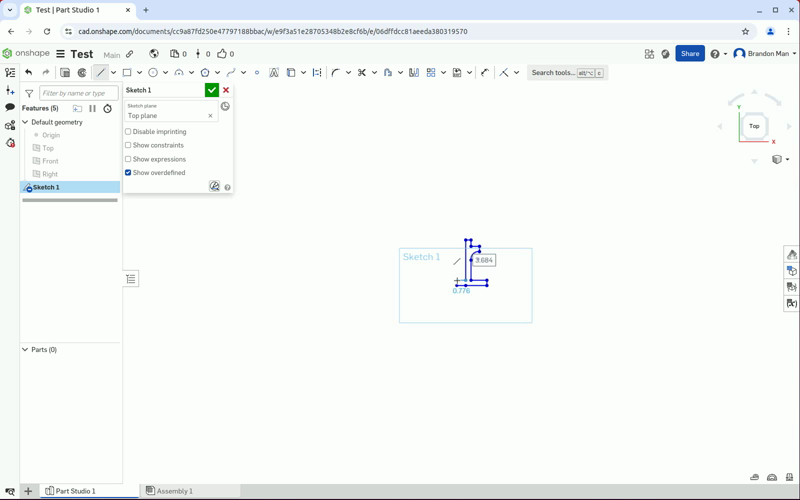
scroll(6)
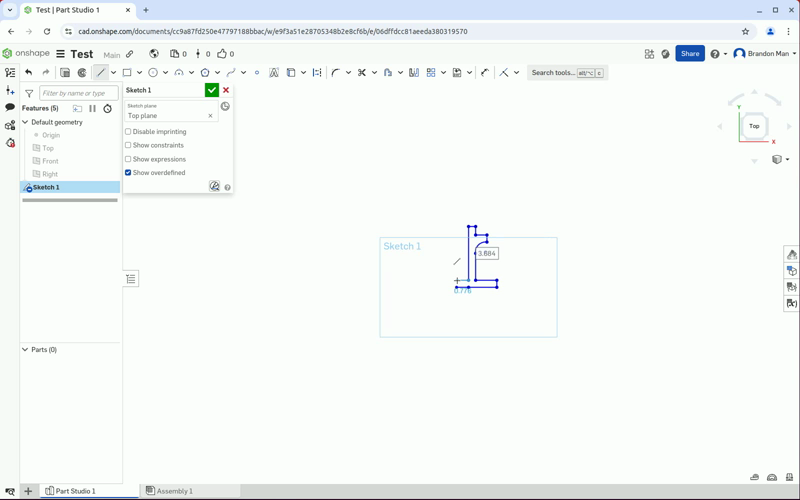
scroll(6)
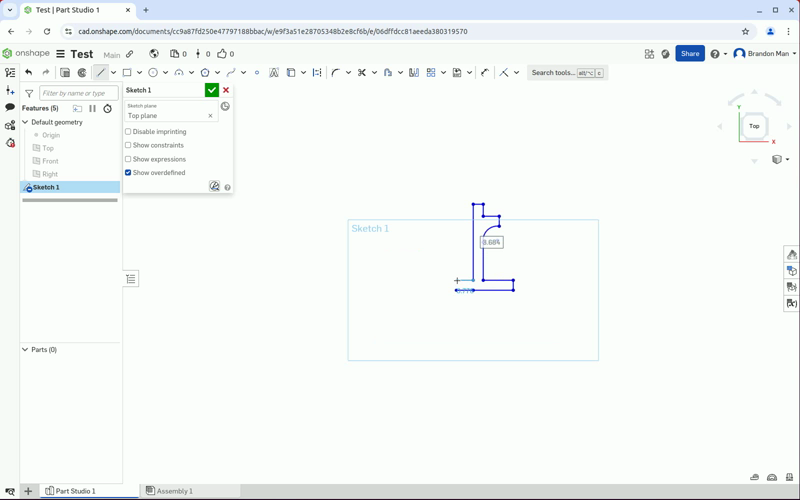
scroll(6)
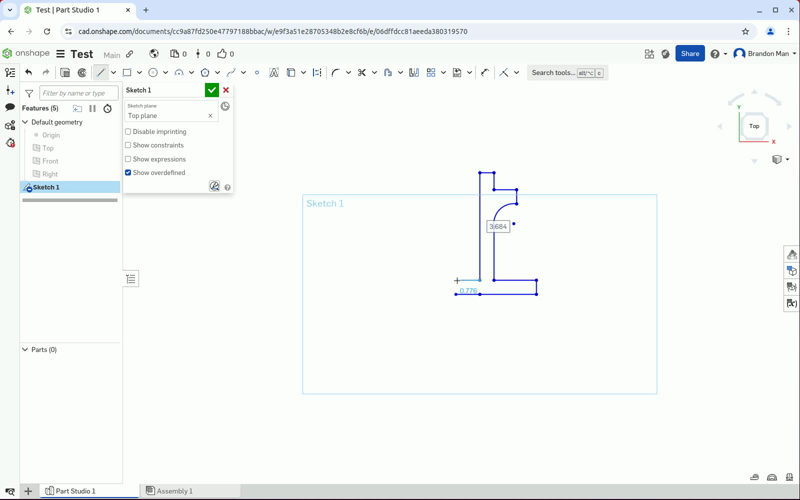
scroll(6)
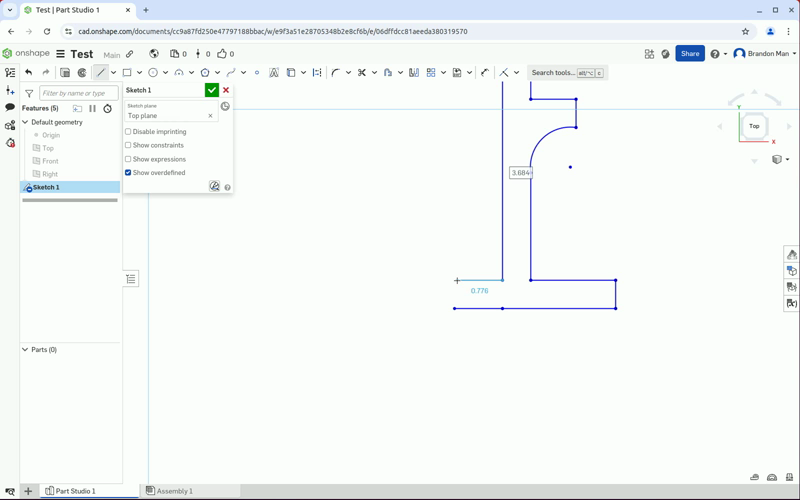
click(457, 280)
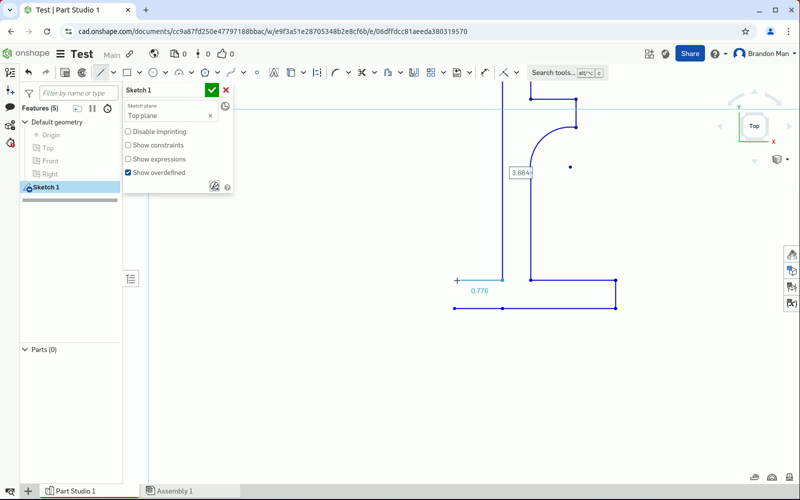
scroll(-6)
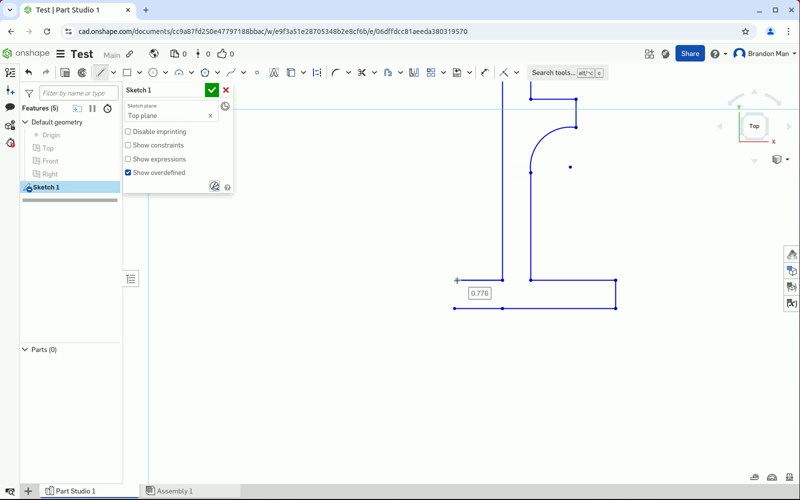
scroll(-6)
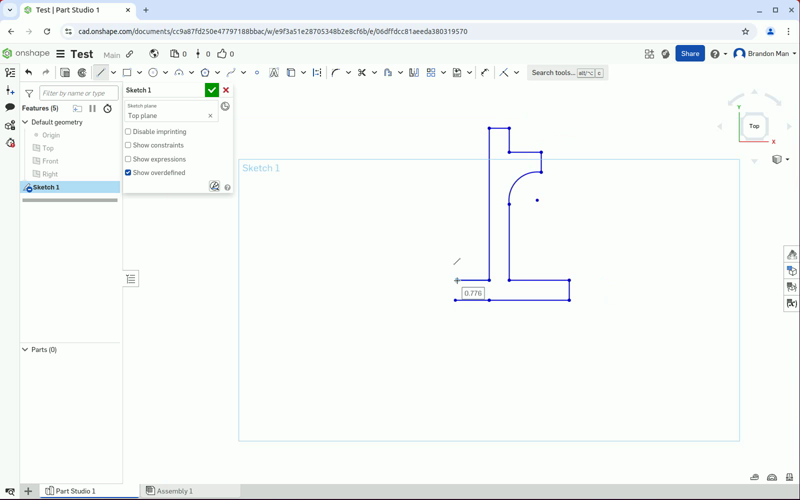
scroll(-6)
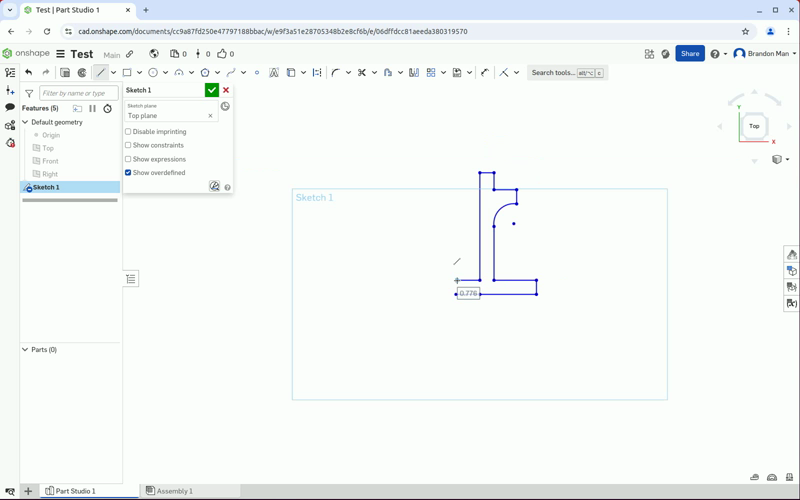
scroll(-6)
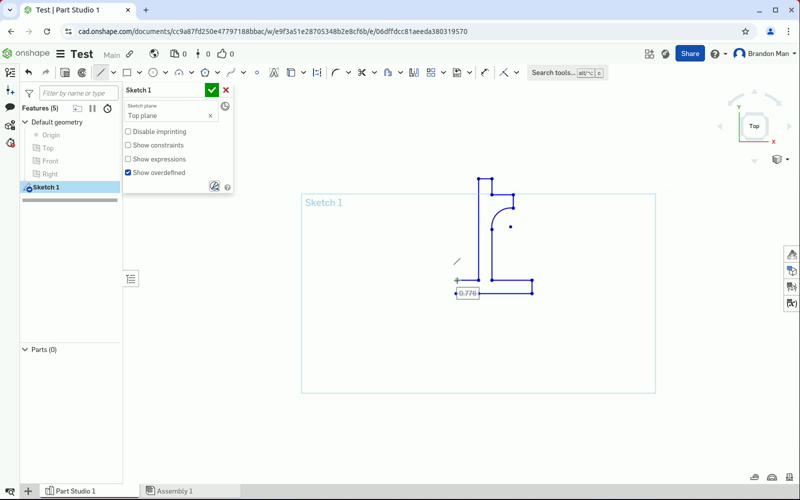
scroll(-6)
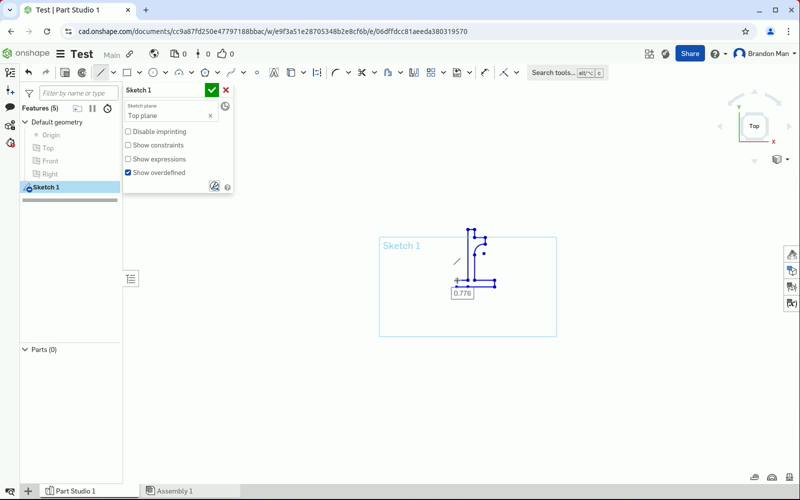
scroll(-6)
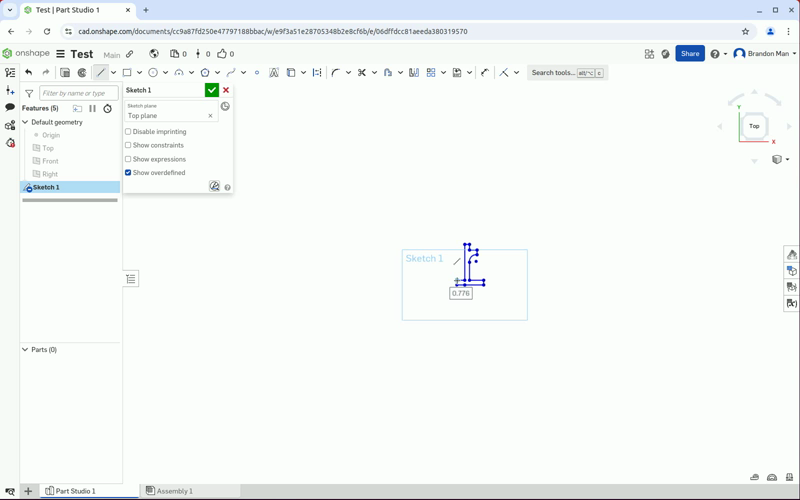
scroll(-6)
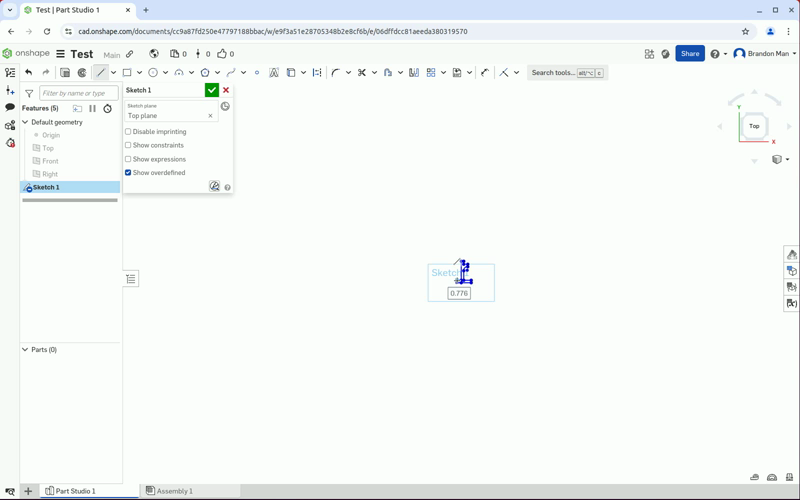
key_up(shift)
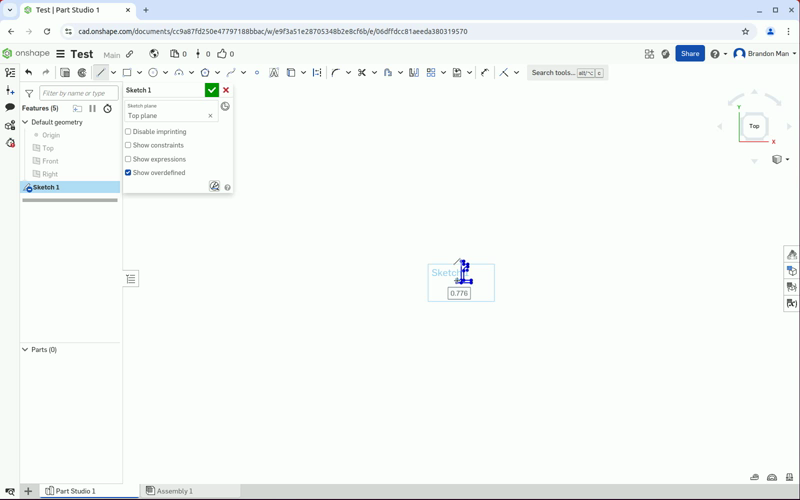
mouse_move(487, 280)
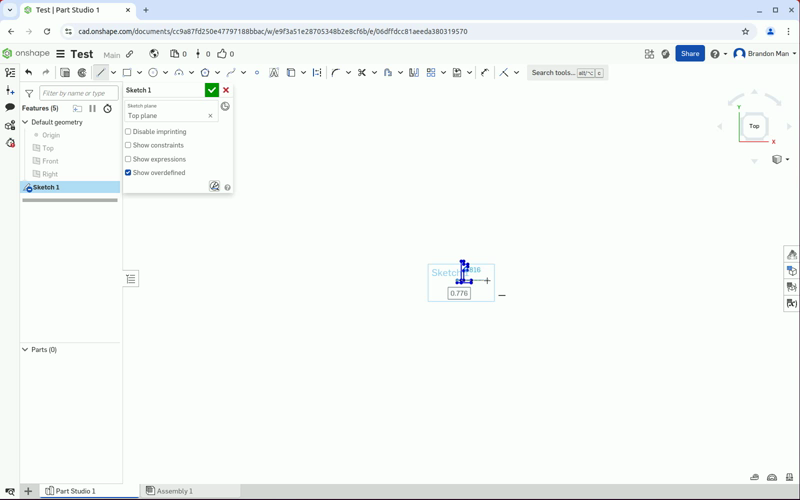
key_down(shift)
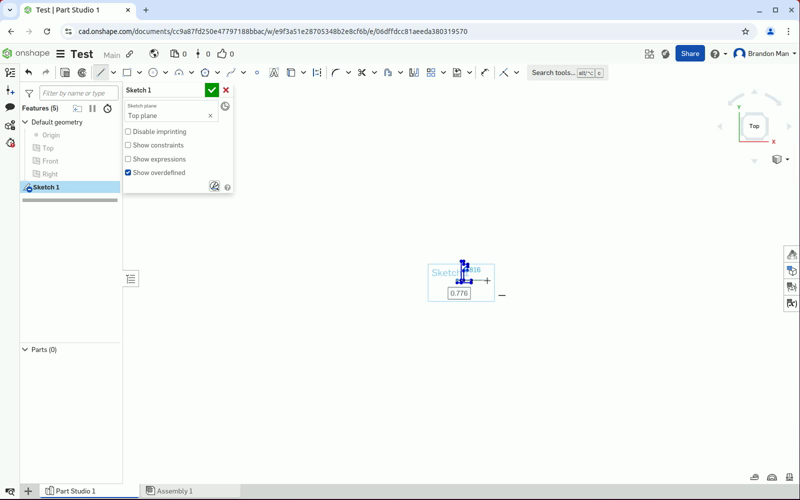
mouse_move(457, 282)
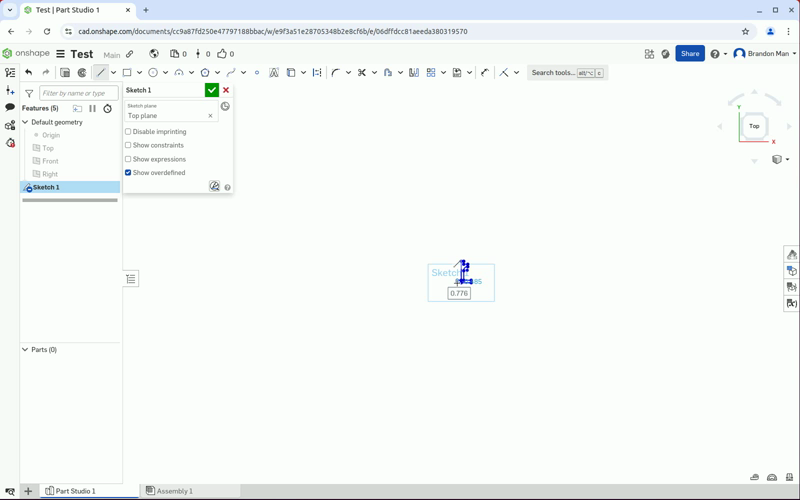
scroll(6)
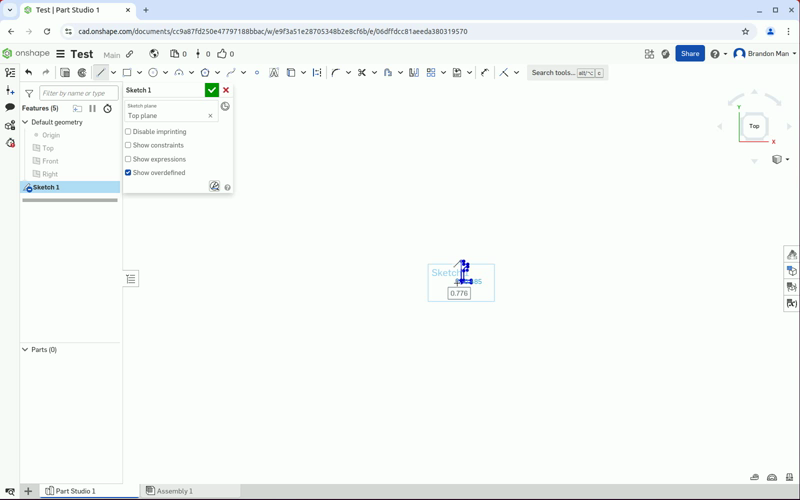
scroll(6)
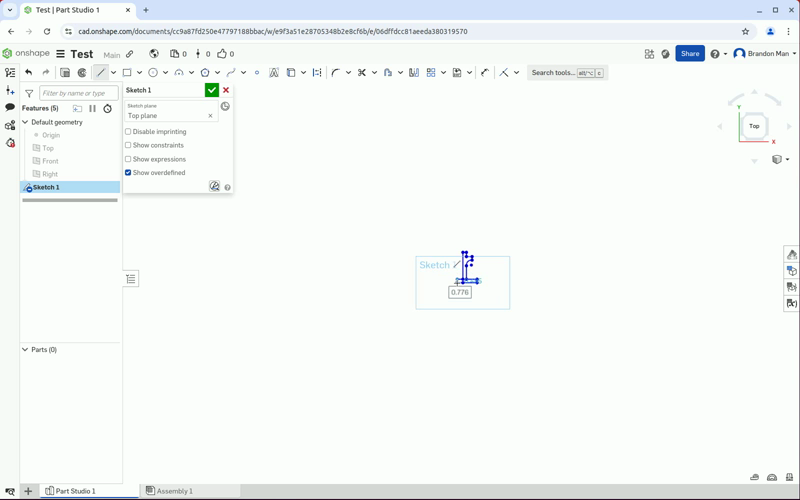
scroll(6)
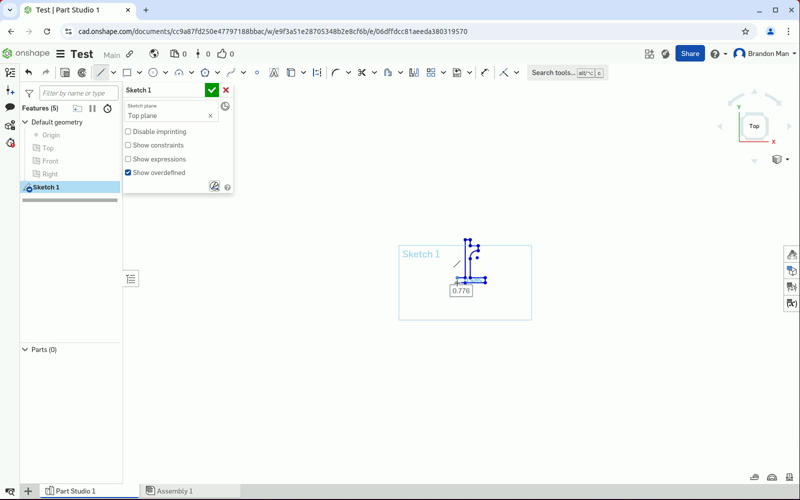
scroll(6)
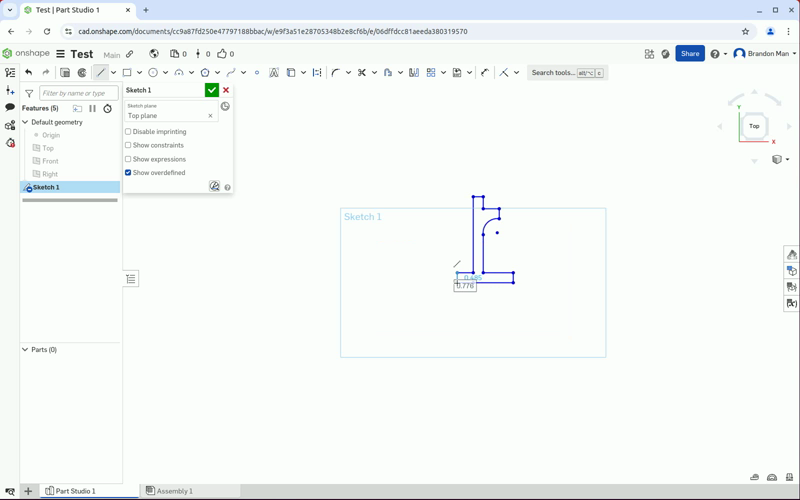
scroll(6)
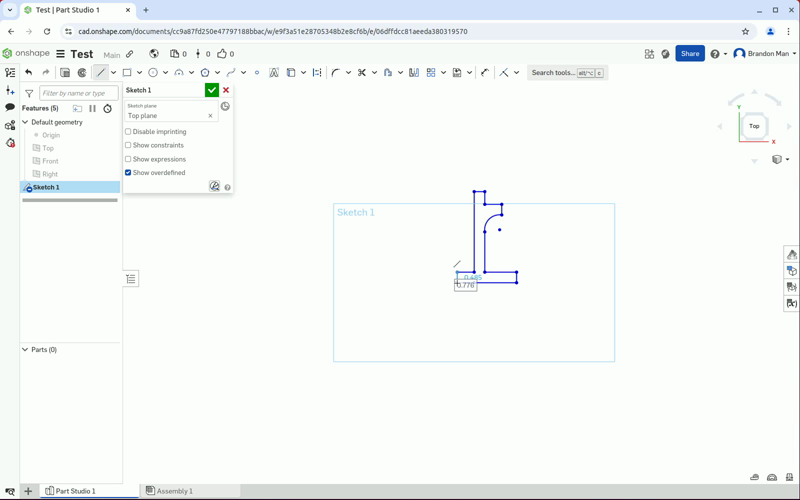
scroll(6)
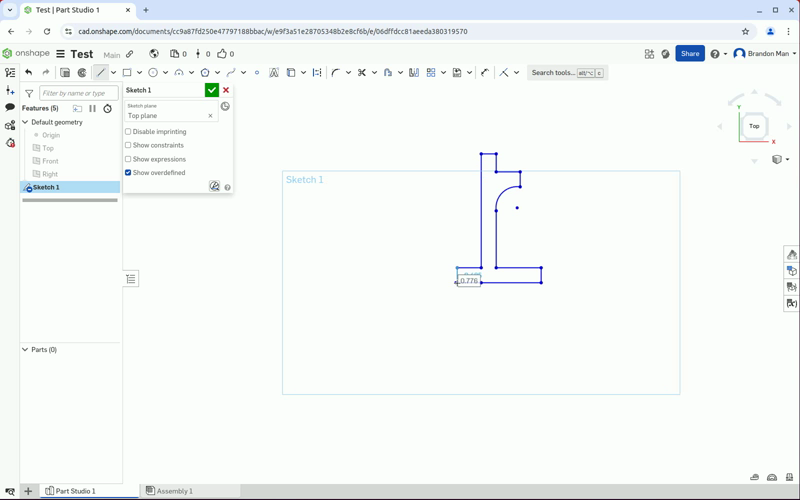
scroll(6)
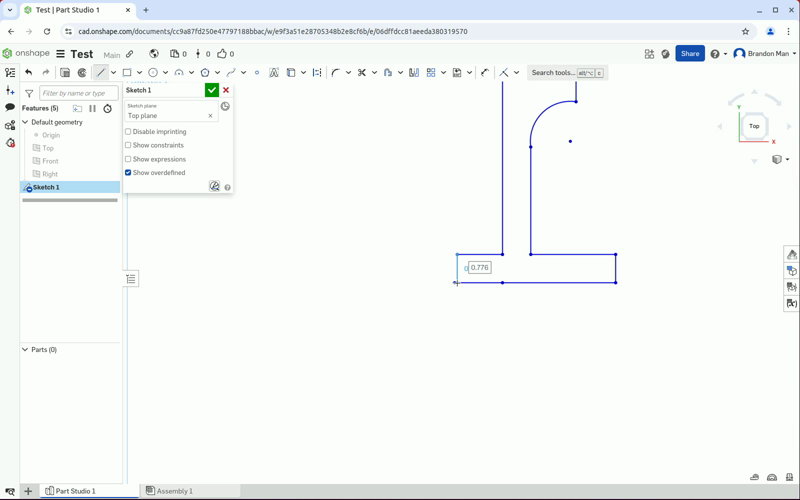
key_up(shift)
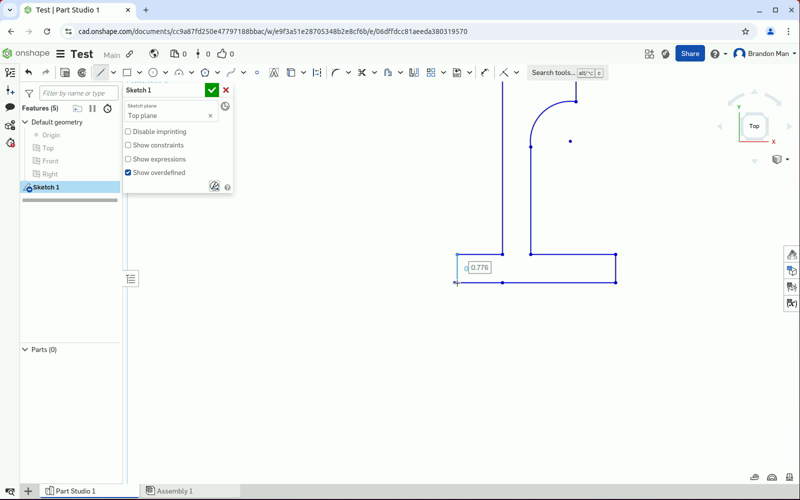
click(457, 282)
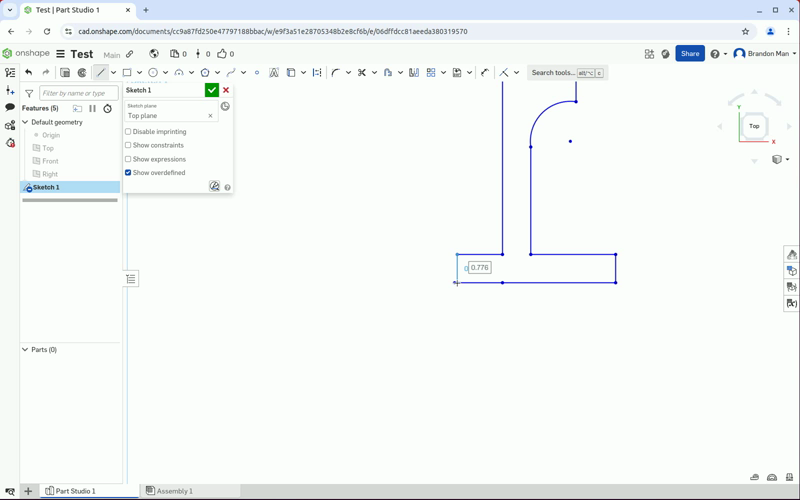
scroll(-6)
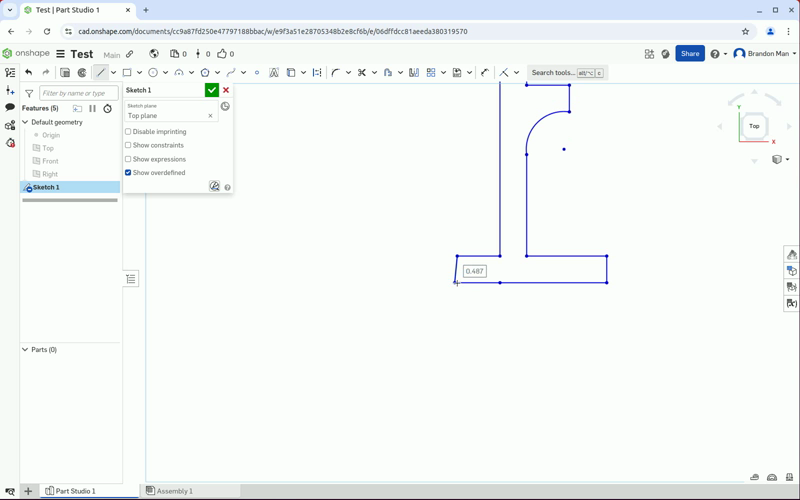
scroll(-6)
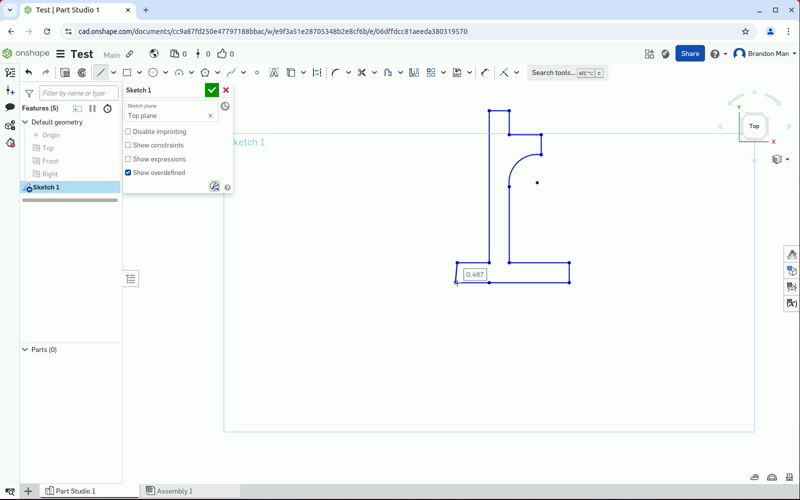
scroll(-6)
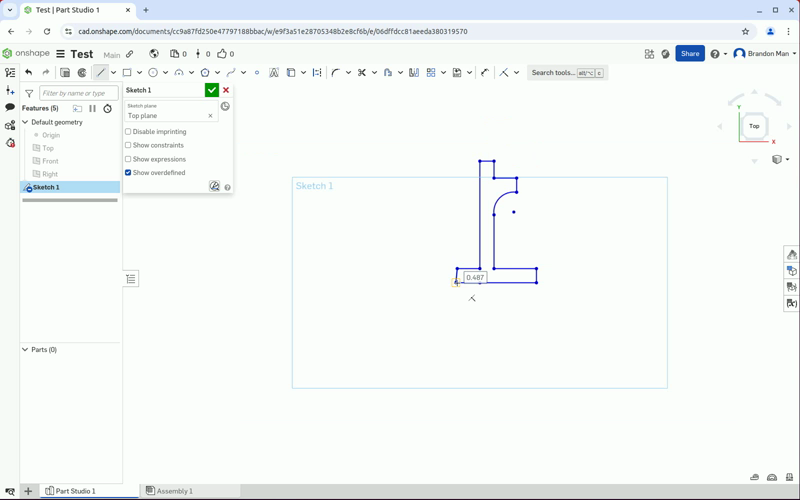
scroll(-6)
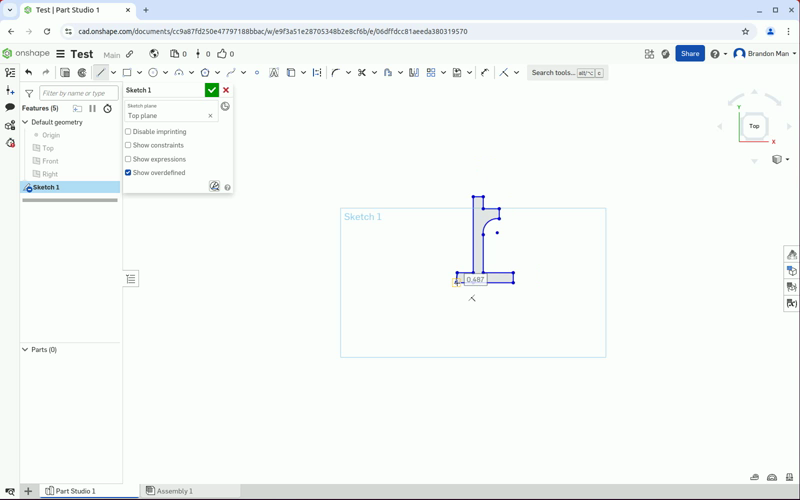
scroll(-6)
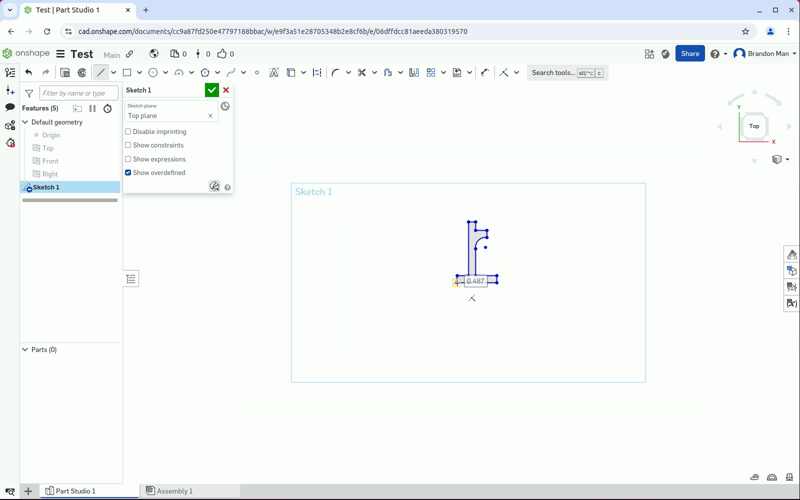
scroll(-6)
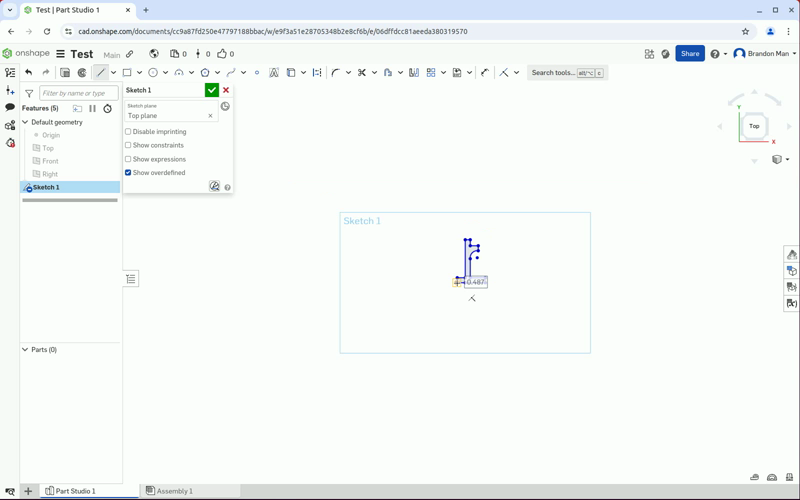
scroll(-6)
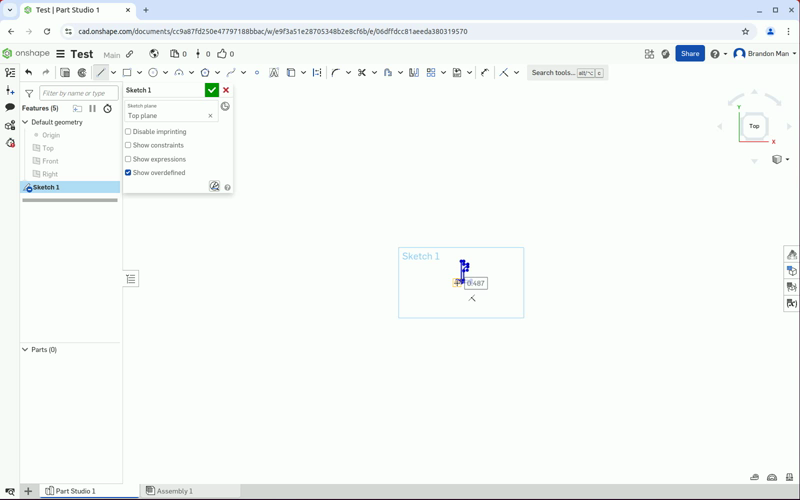
key(esc)
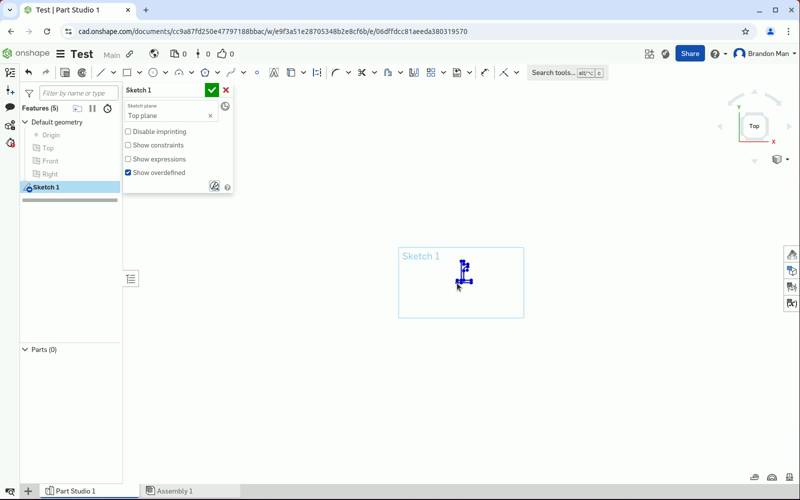
mouse_move(469, 281)
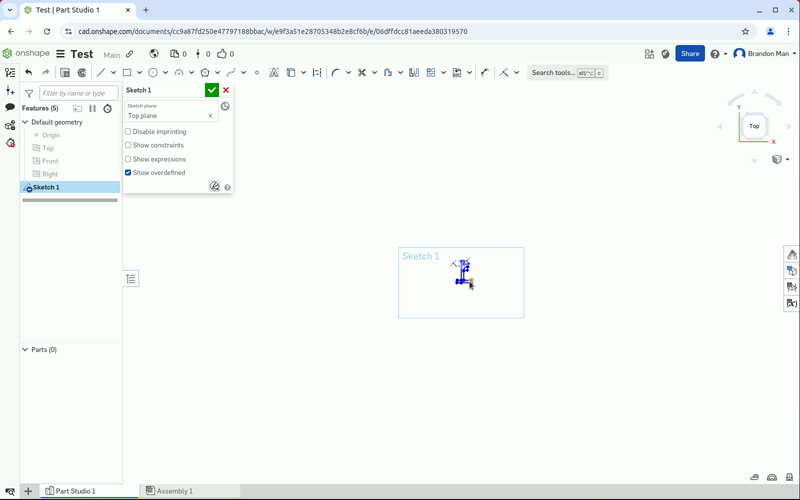
scroll(6)
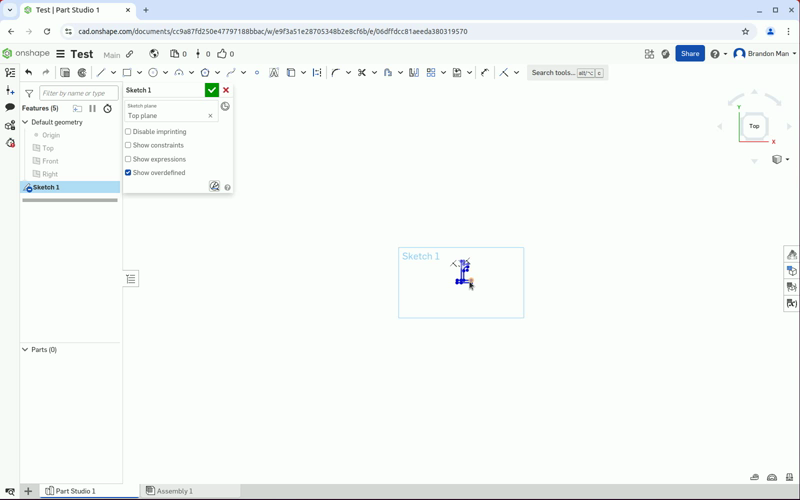
scroll(6)
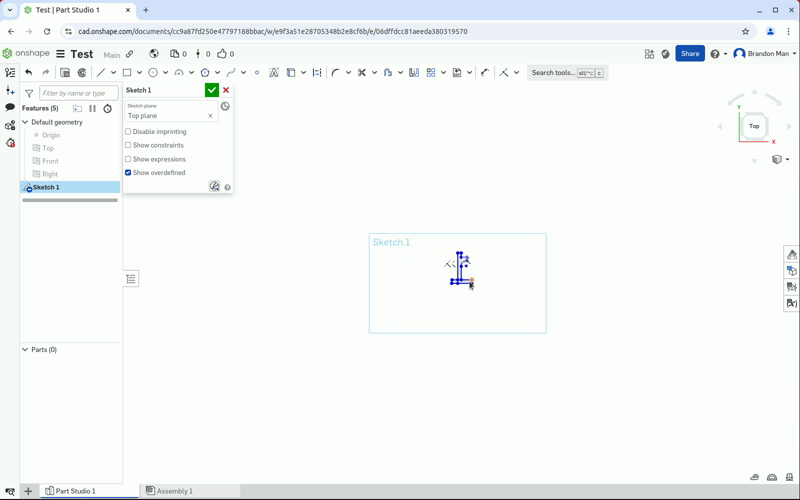
scroll(6)
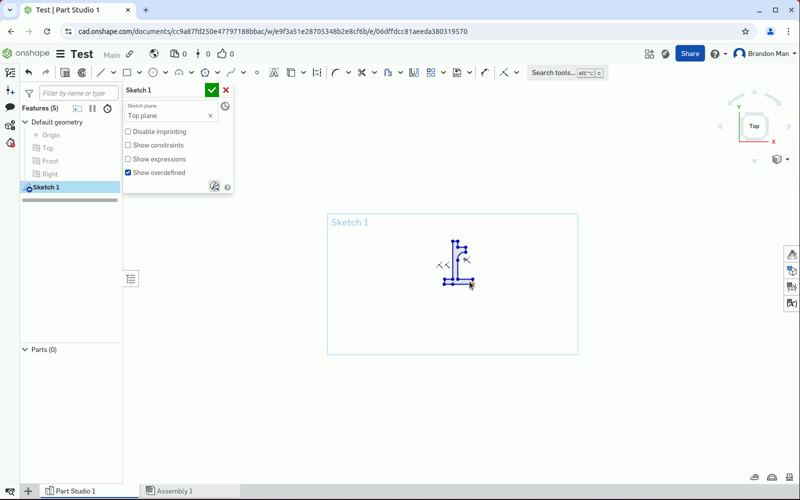
scroll(6)
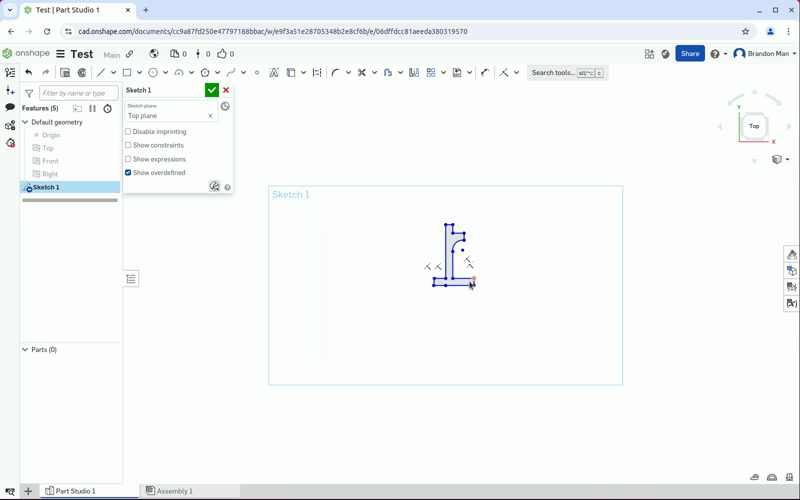
scroll(6)
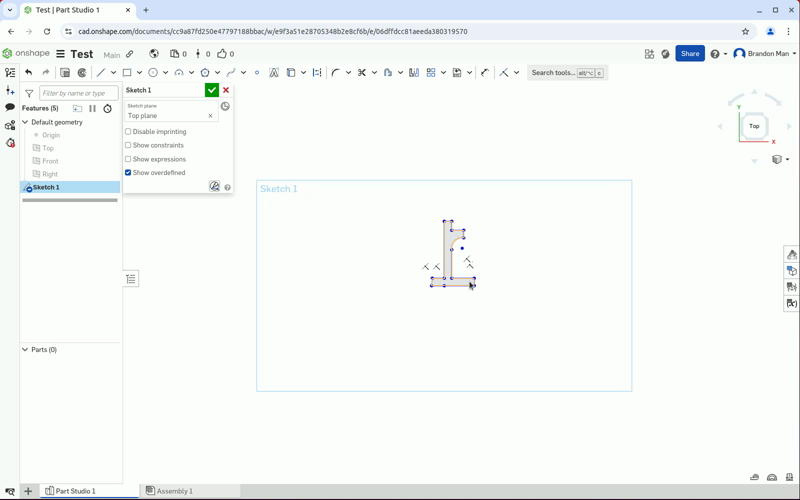
scroll(6)
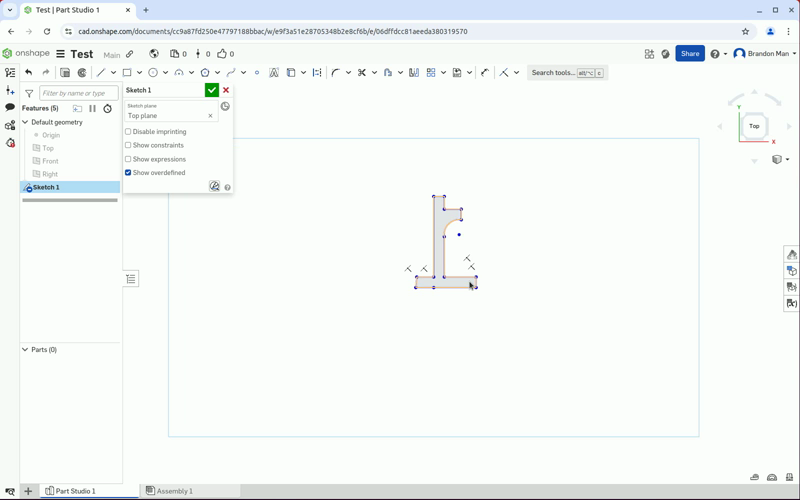
scroll(6)
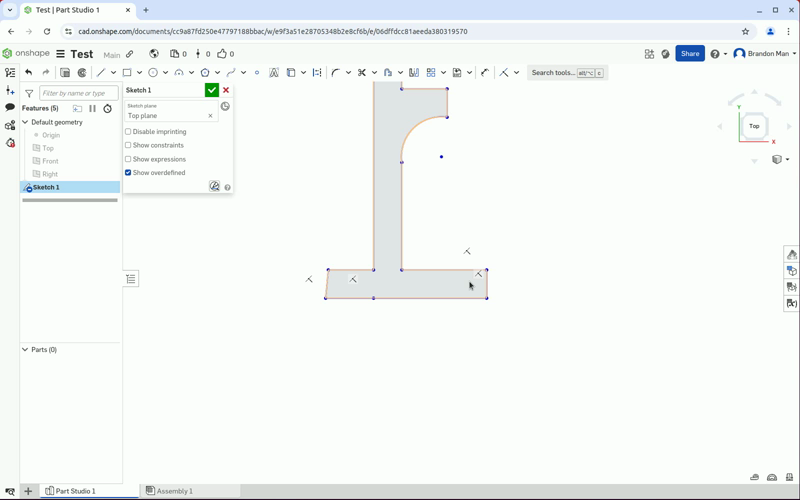
click(469, 281)
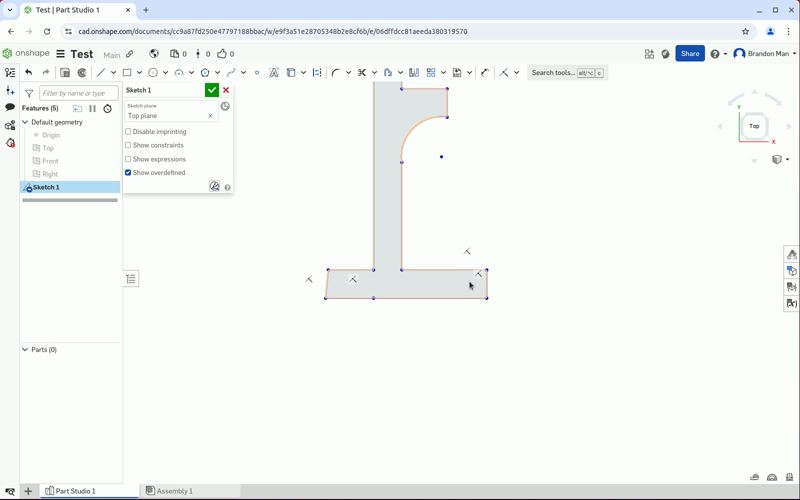
scroll(-6)
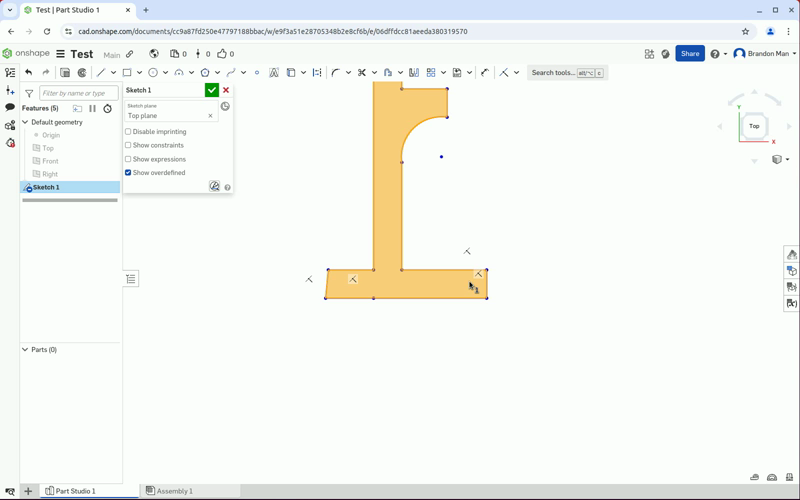
scroll(-6)
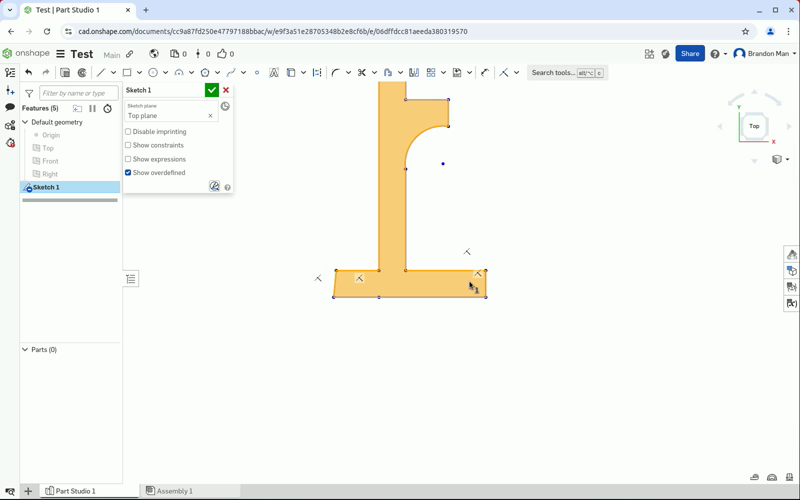
scroll(-6)
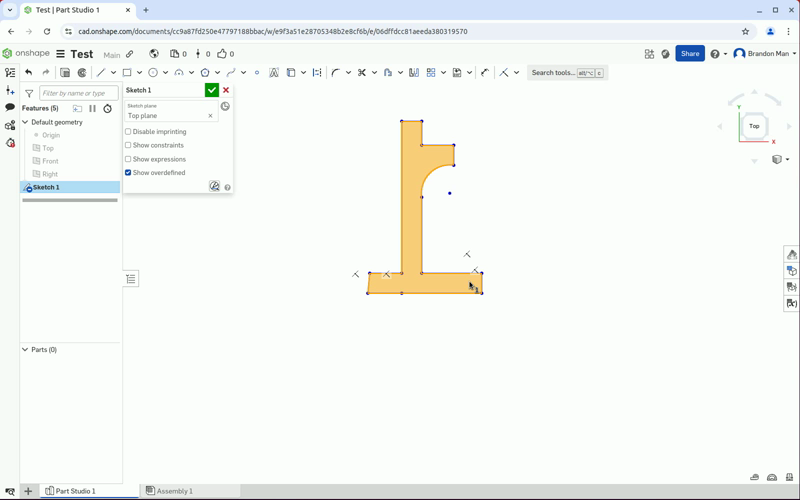
scroll(-6)
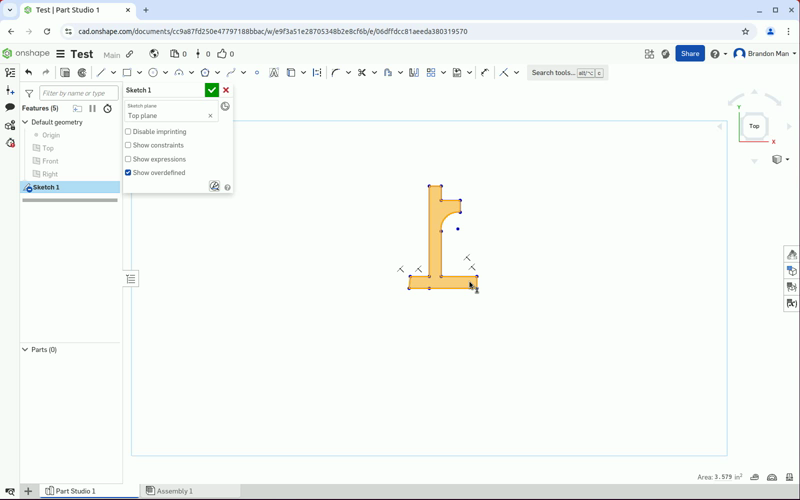
scroll(-6)
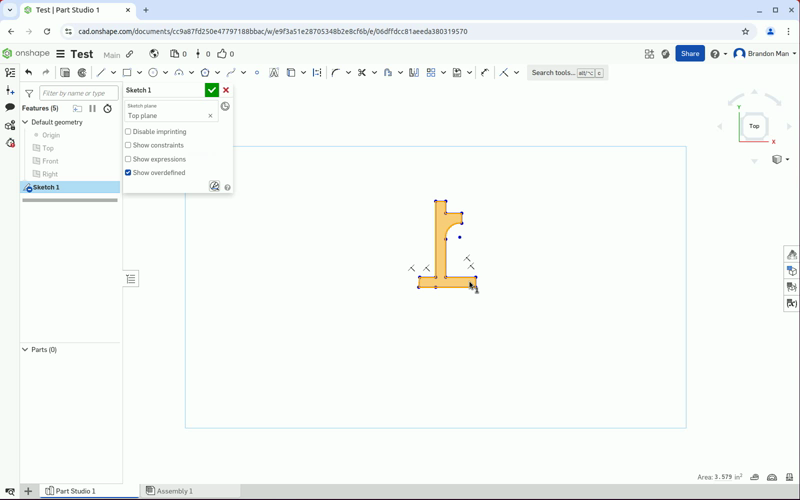
scroll(-6)
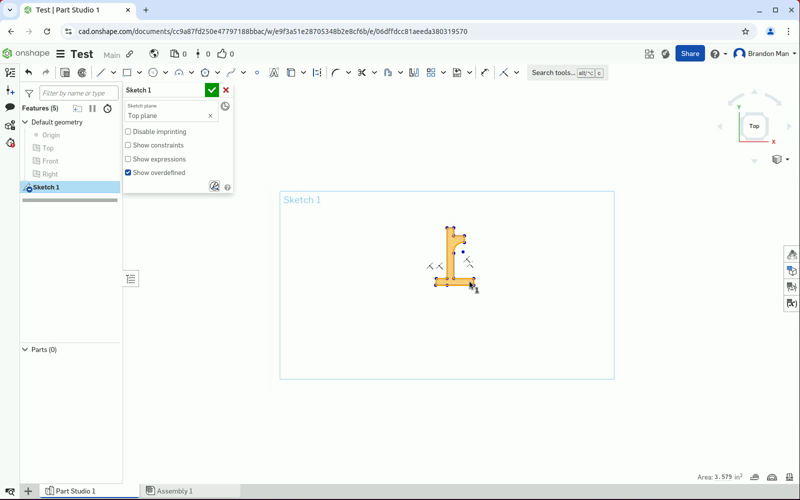
scroll(-6)
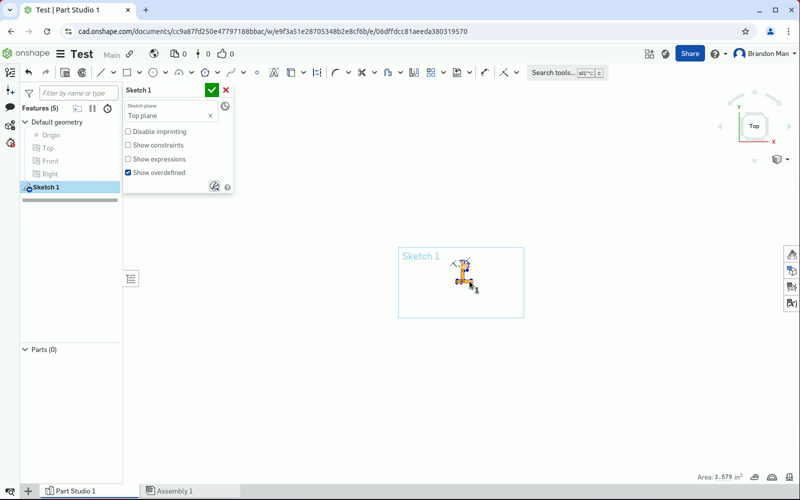
mouse_move(73, 352)
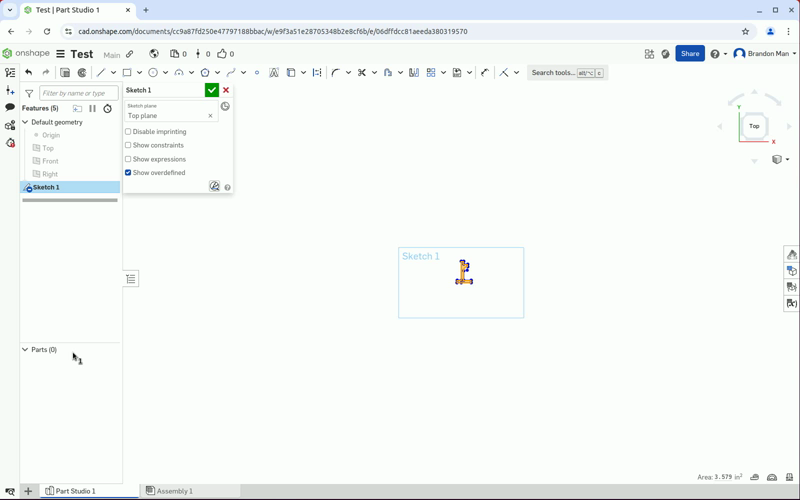
key(shift+y)
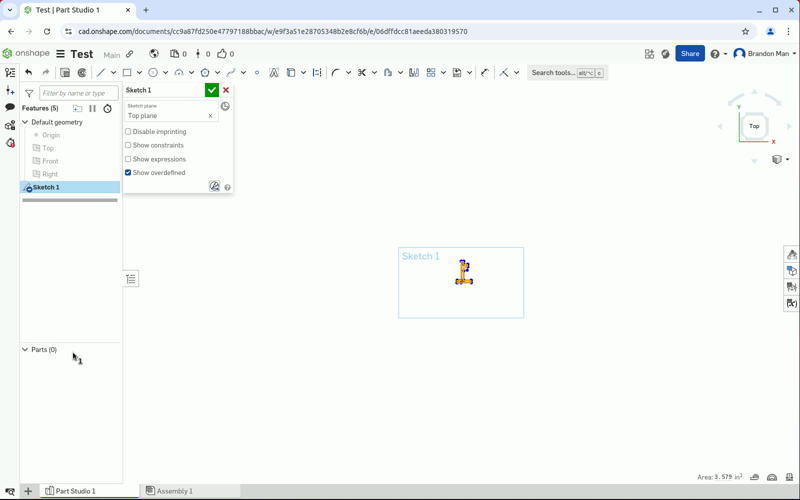
key(shift+e)
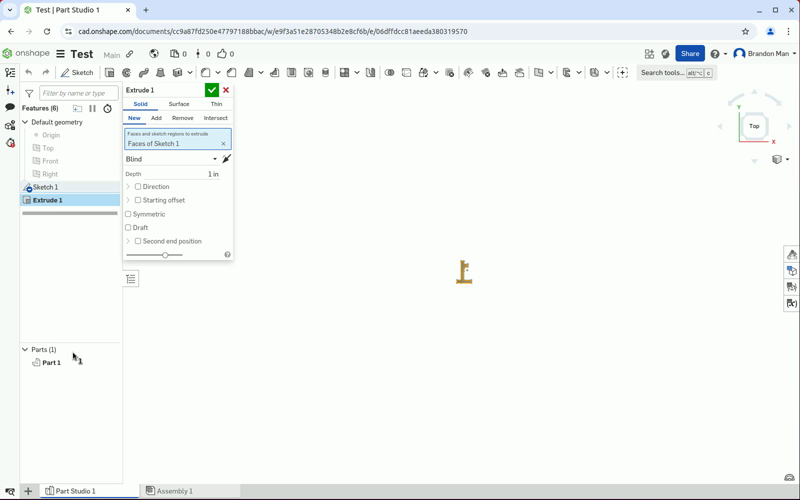
mouse_move(143, 106)
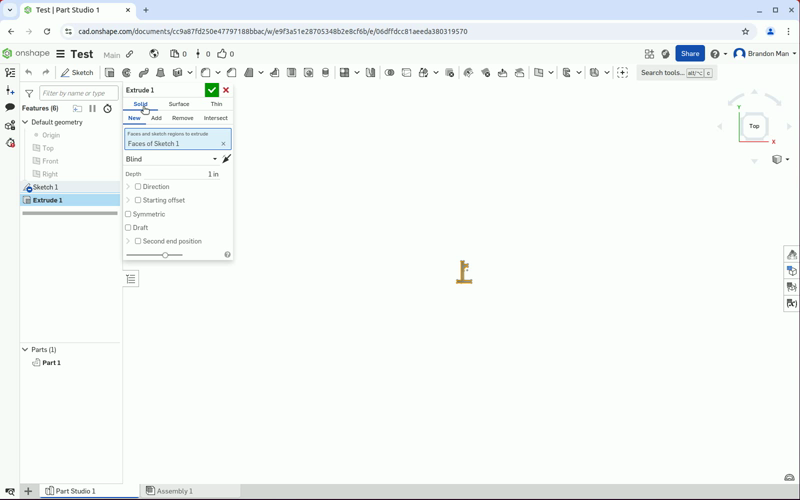
click(143, 106)
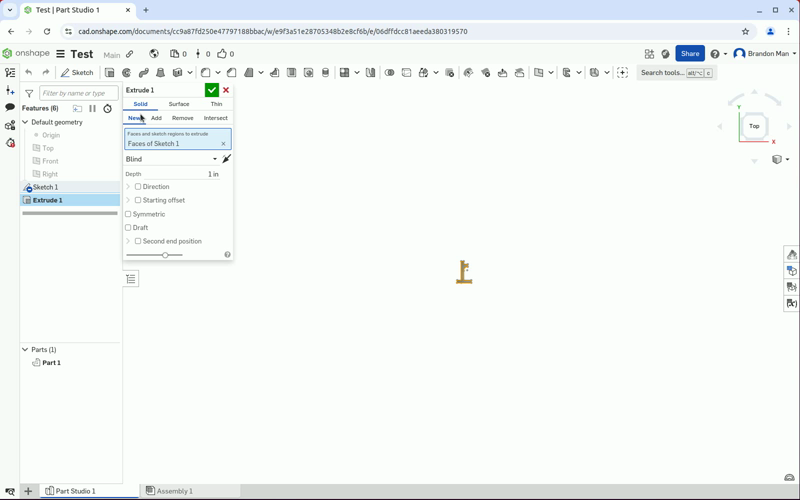
mouse_move(137, 120)
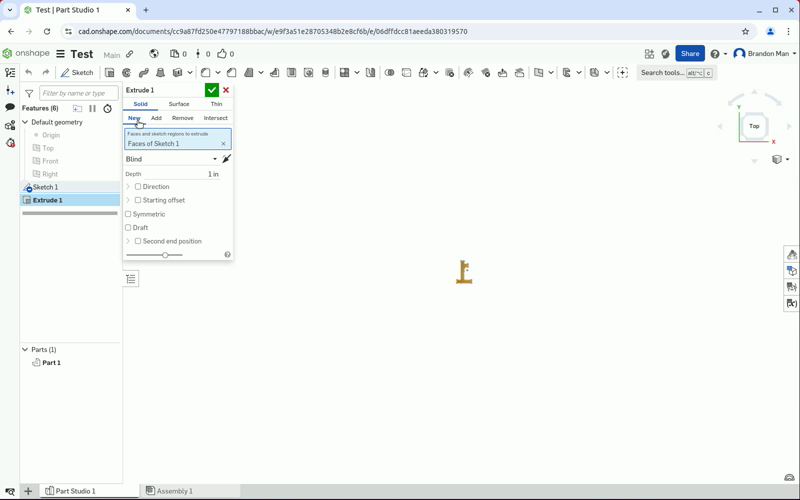
click(137, 120)
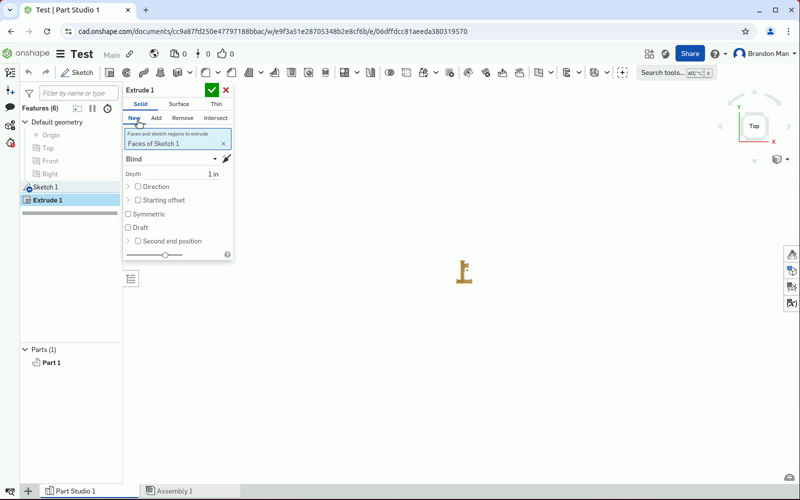
key(tab, 4)
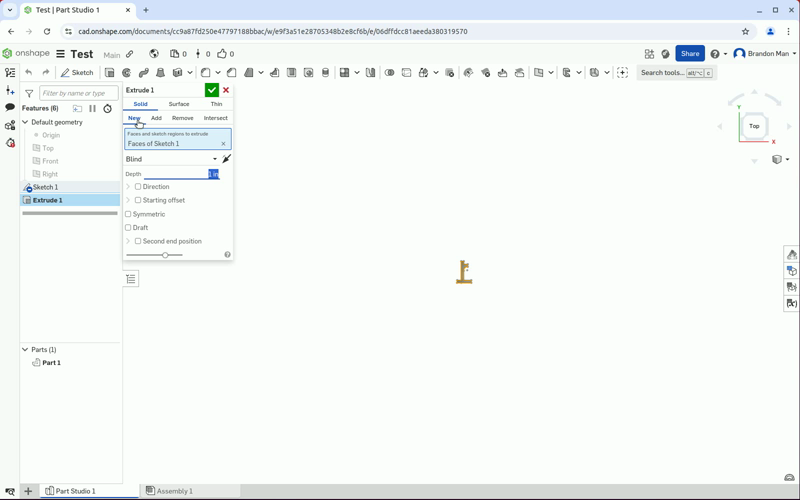
text(23.108)
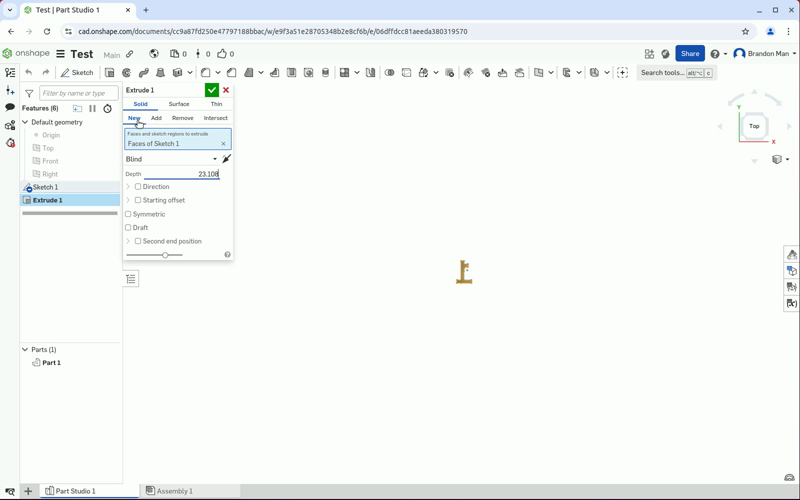
key(enter)
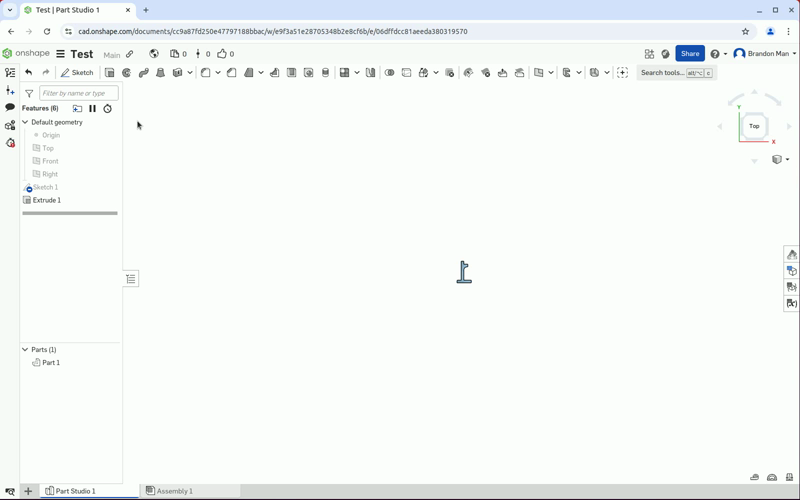
key(shift+h)
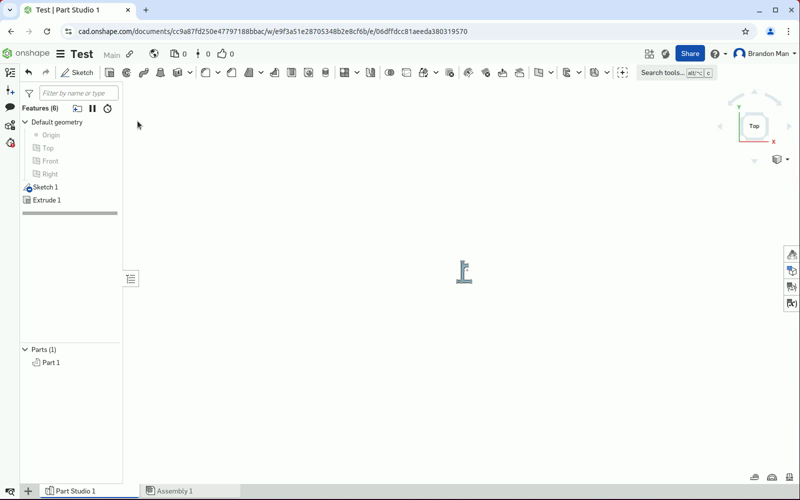
key(shift+h)
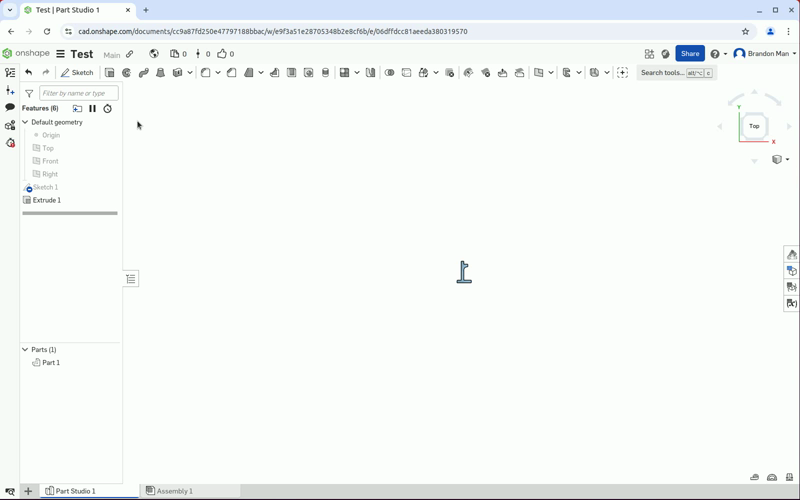
mouse_move(73, 189)
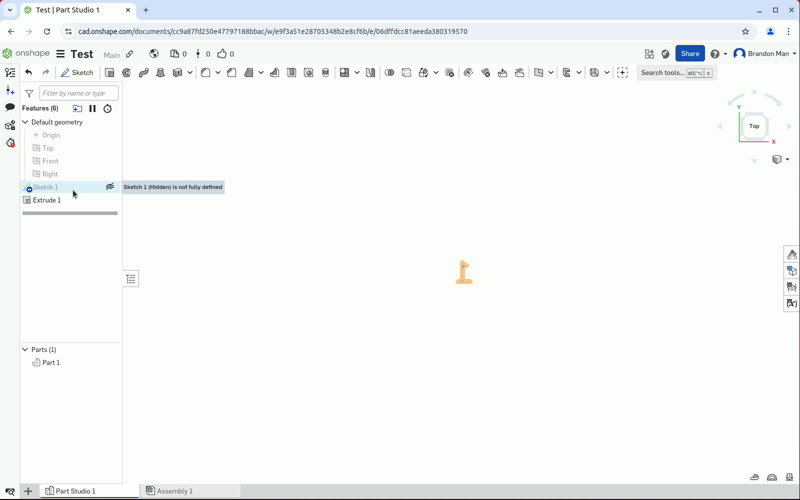
click(73, 189)
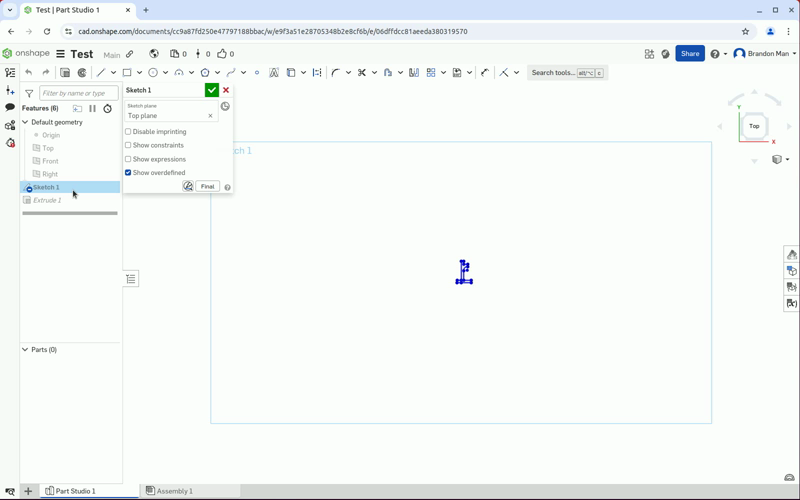
mouse_move(229, 92)
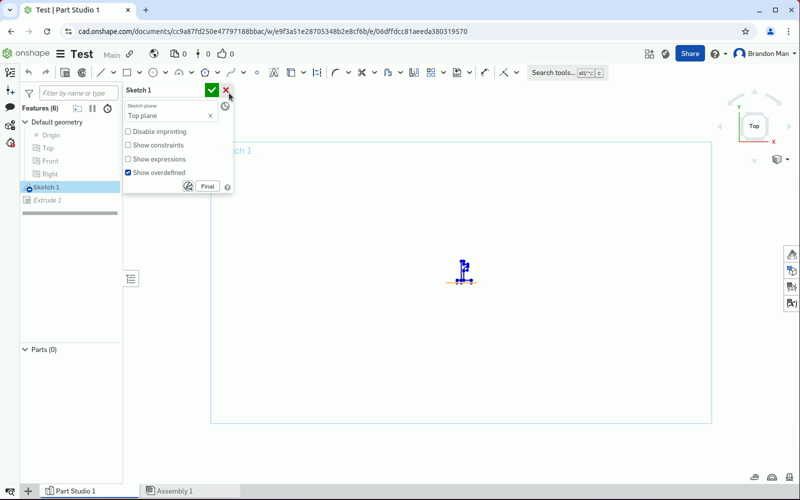
click(229, 92)
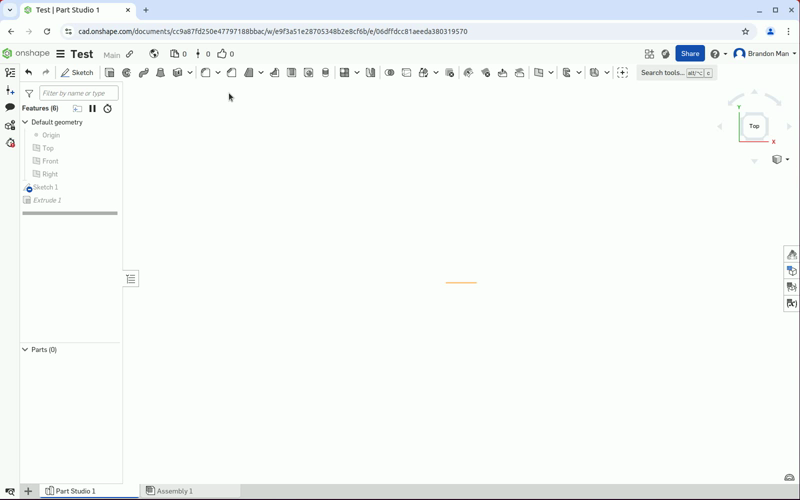
mouse_move(73, 352)
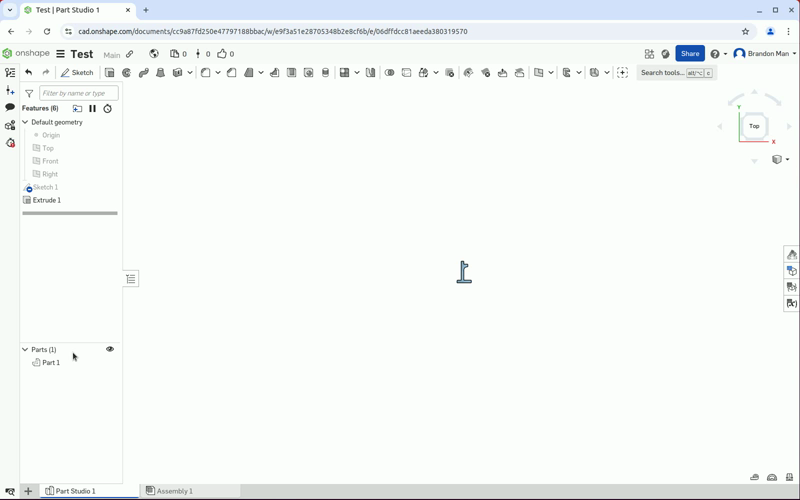
key(y)
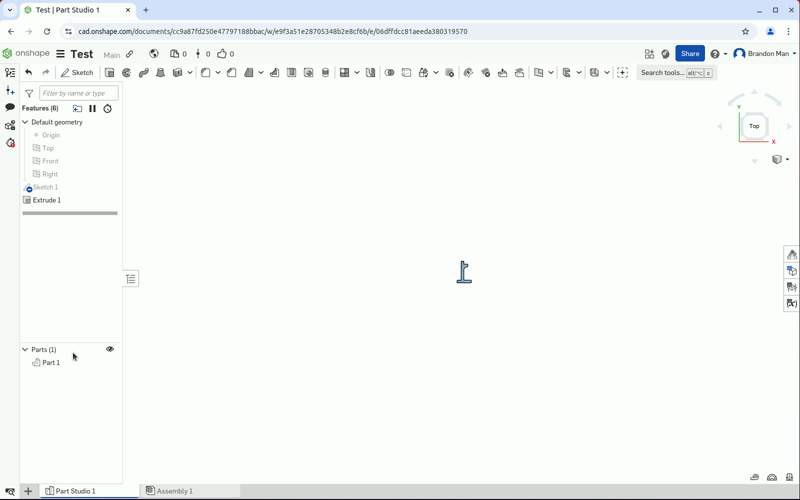
key(shift+p)
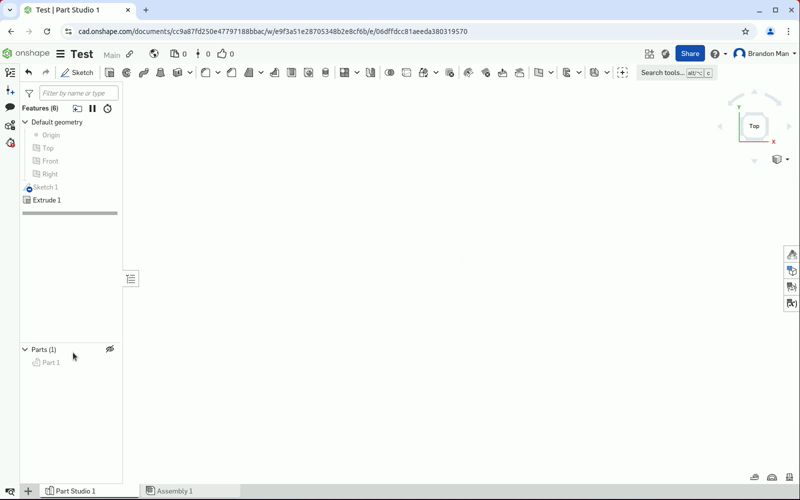
key(space)
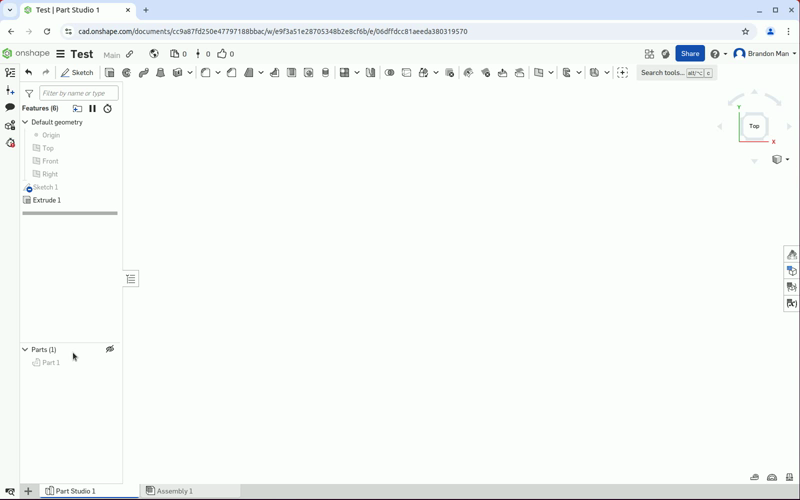
key_down(shift)
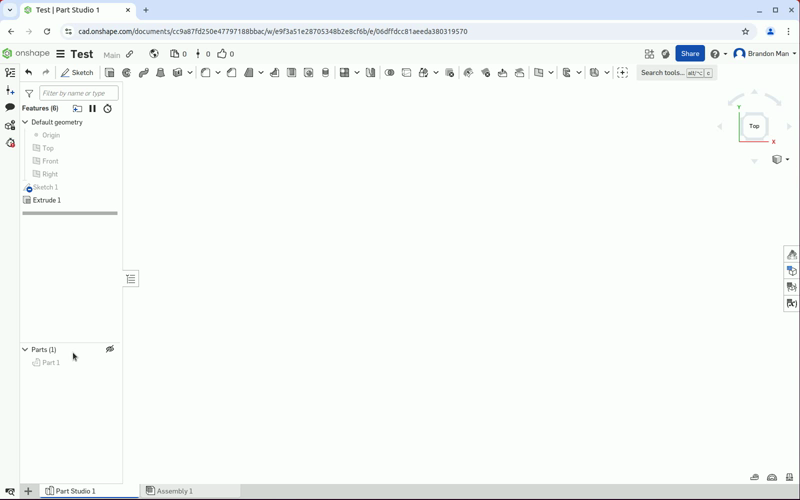
key(up)
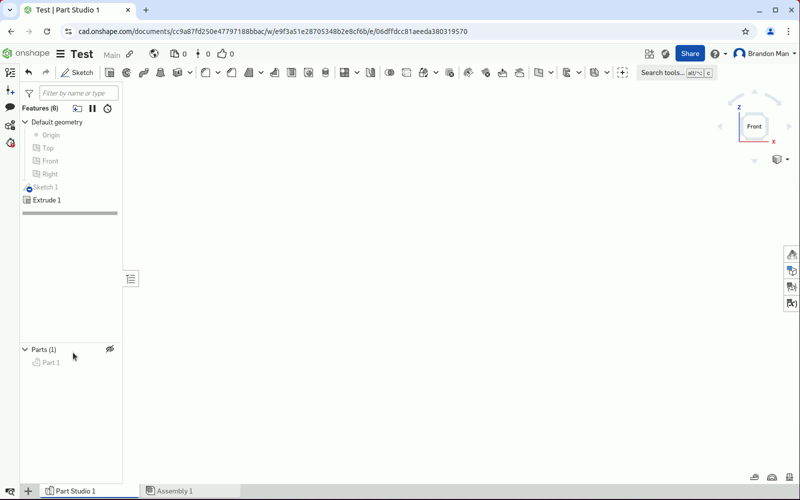
key_up(shift)
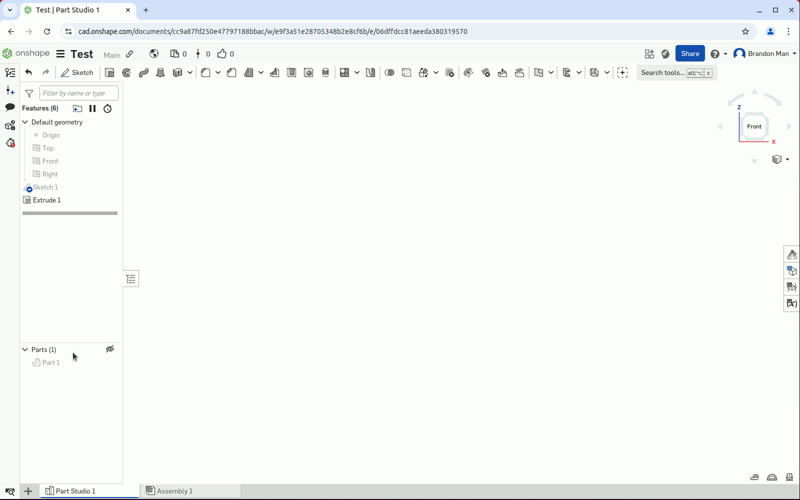
mouse_move(73, 352)
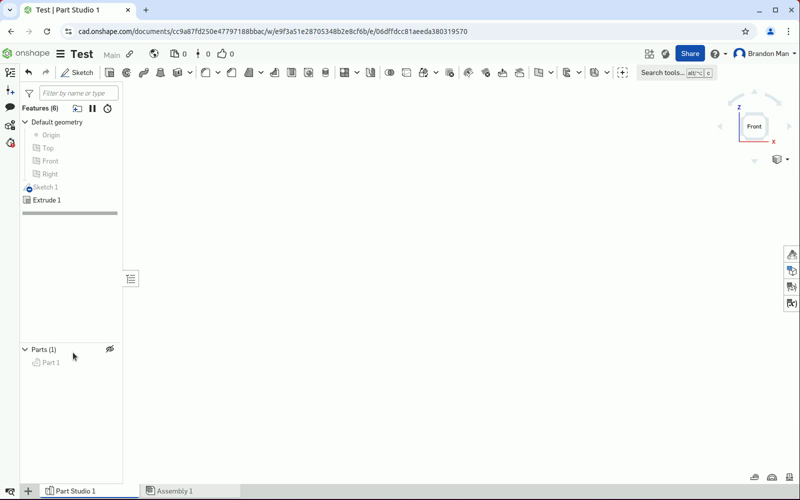
key(shift+y)
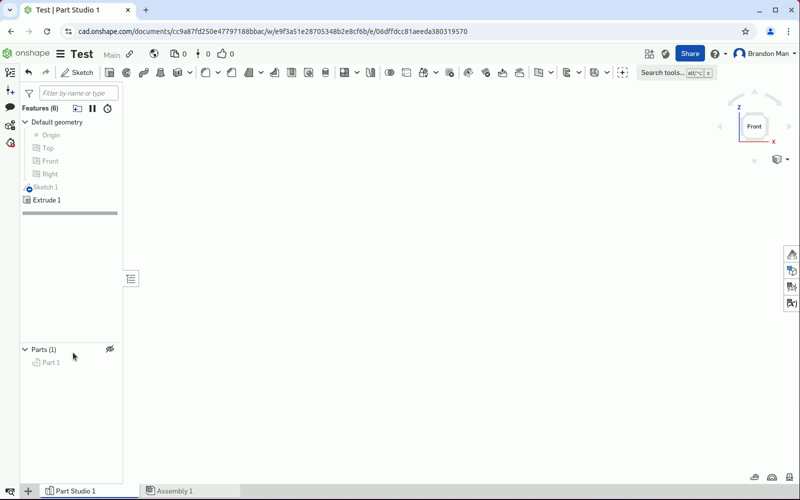
key(shift+s)
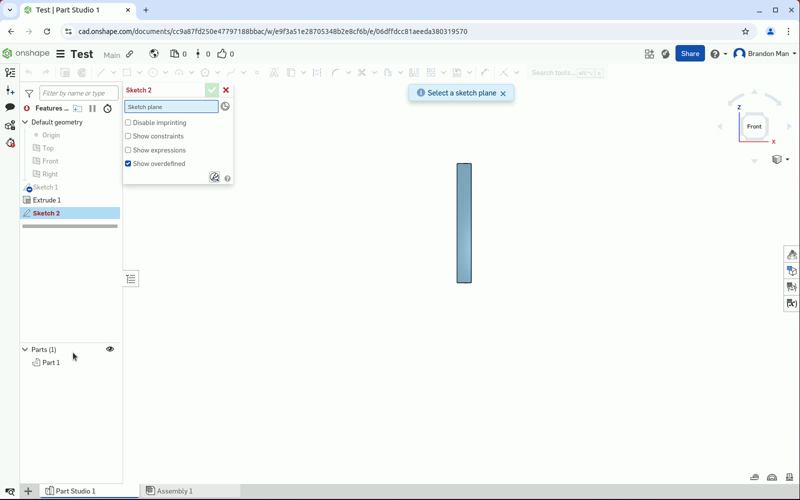
mouse_move(73, 163)
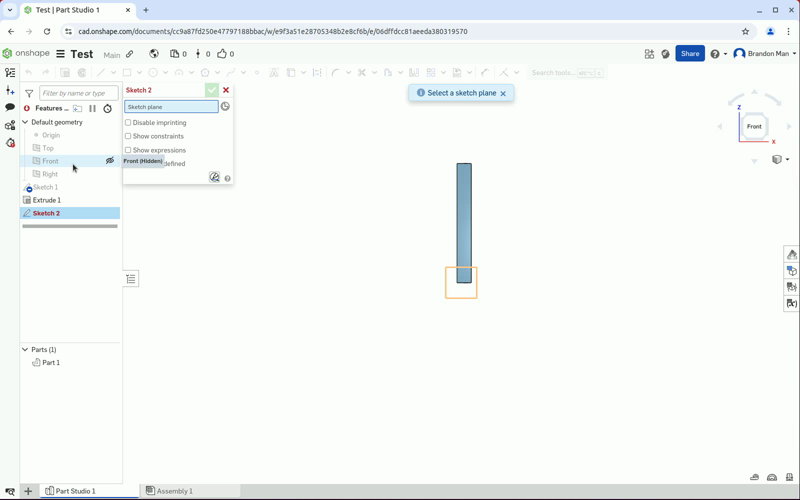
click(73, 163)
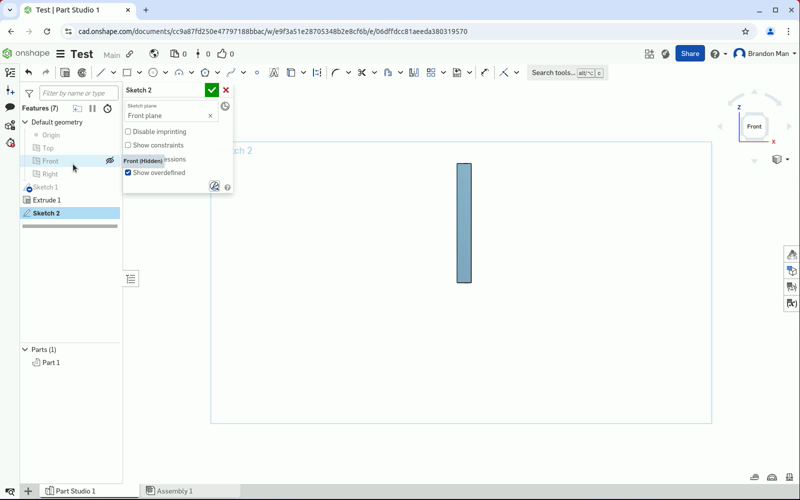
mouse_move(73, 352)
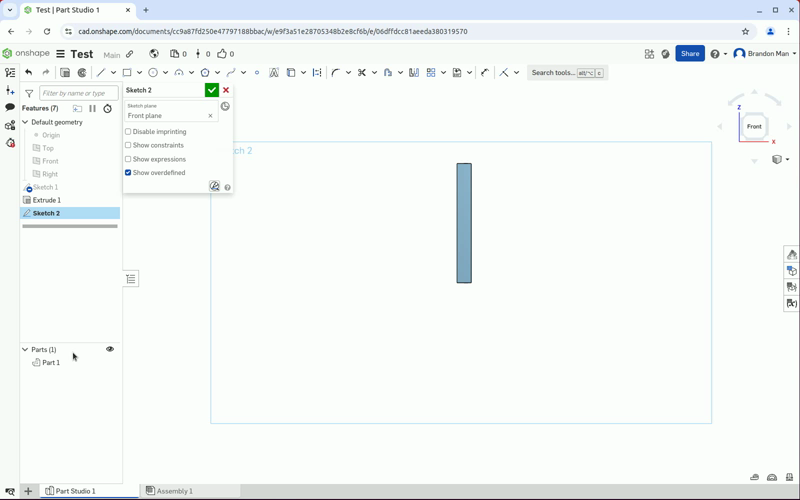
key(y)
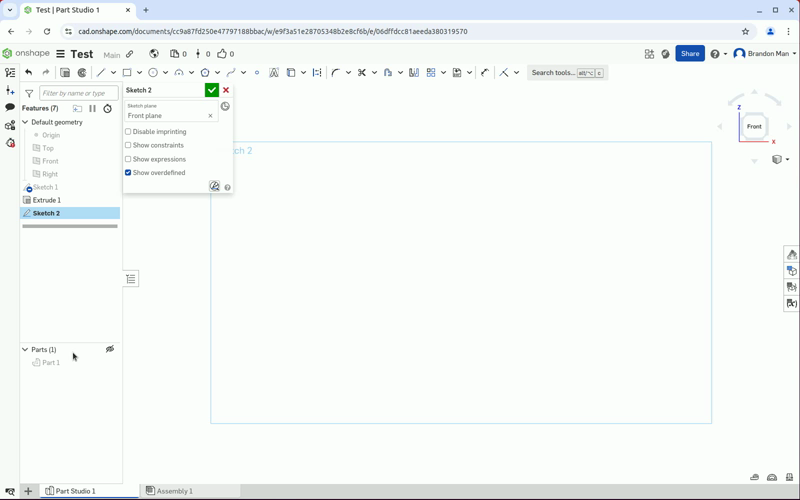
key(l)
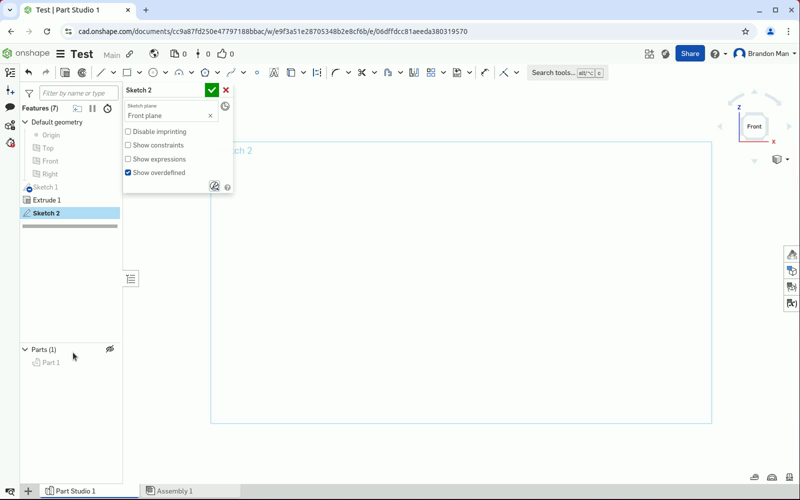
key_down(shift)
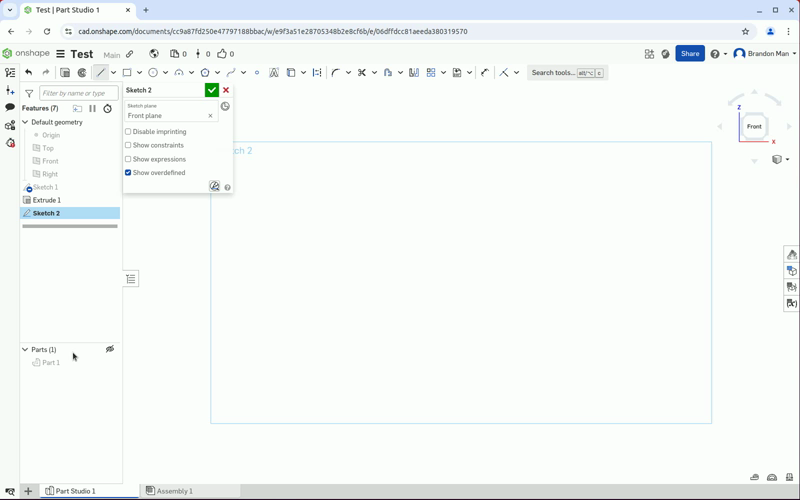
mouse_move(457, 266)
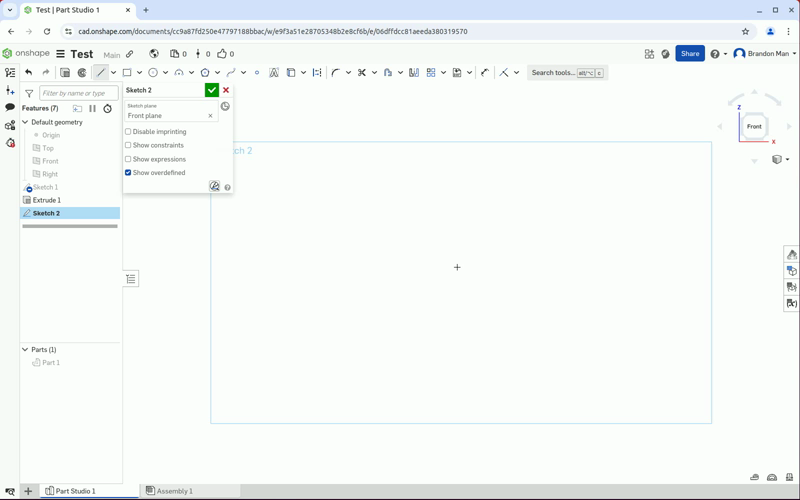
click(457, 266)
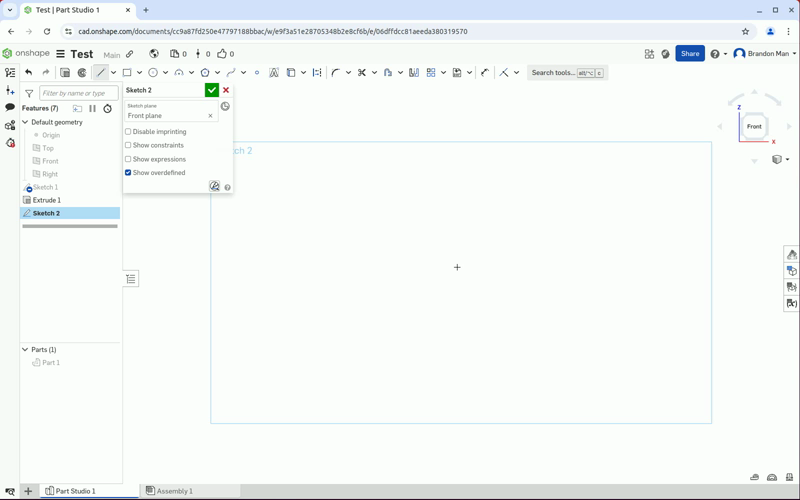
key_up(shift)
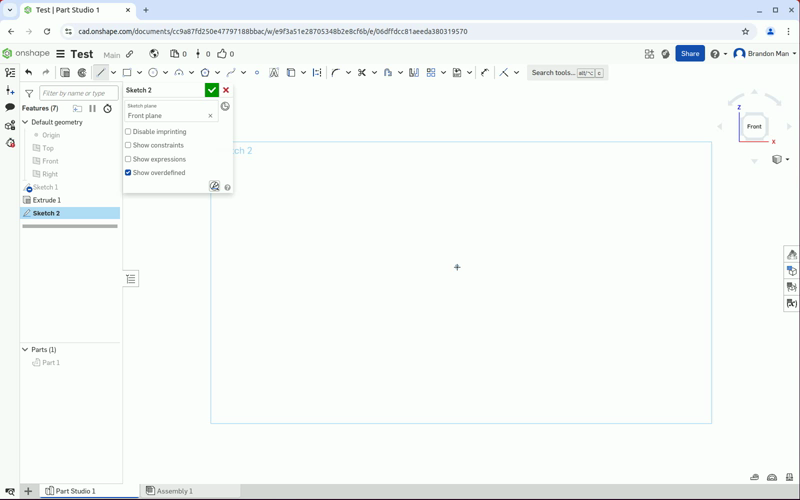
key_down(shift)
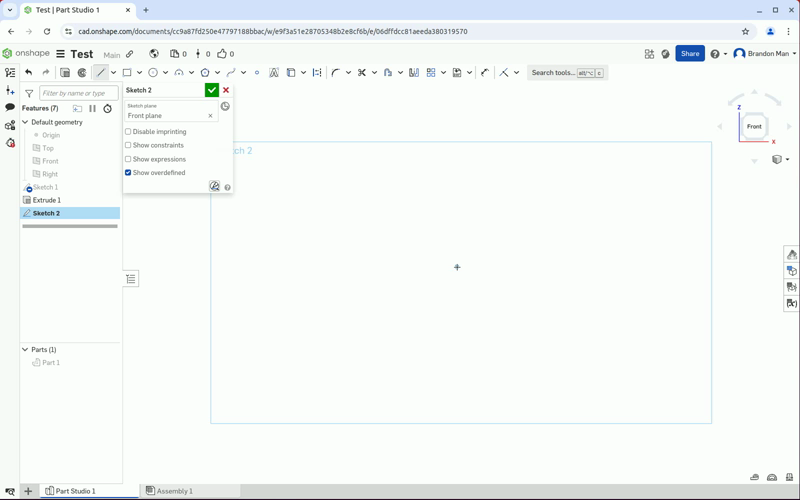
mouse_move(487, 266)
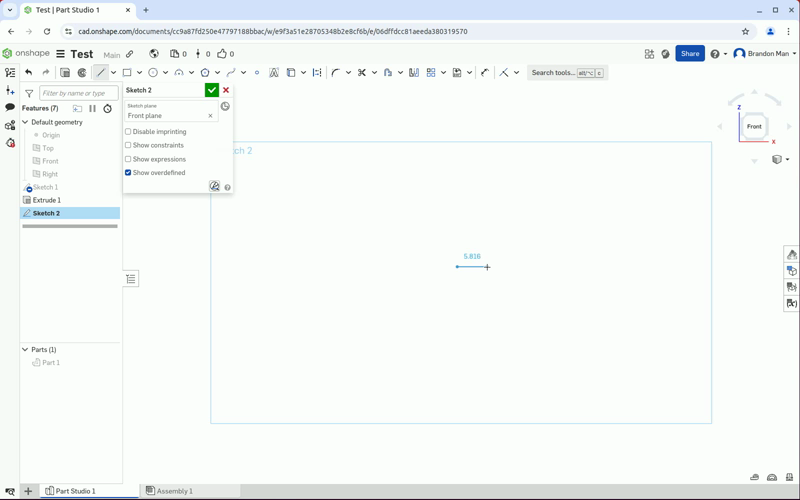
mouse_move(461, 266)
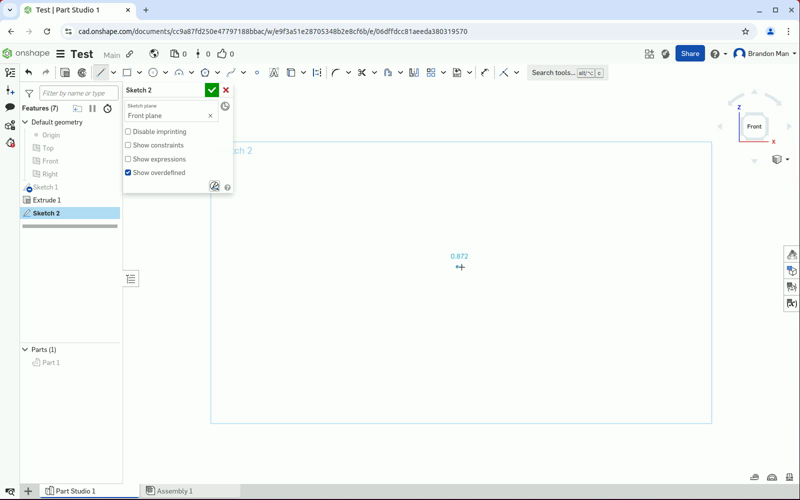
scroll(6)
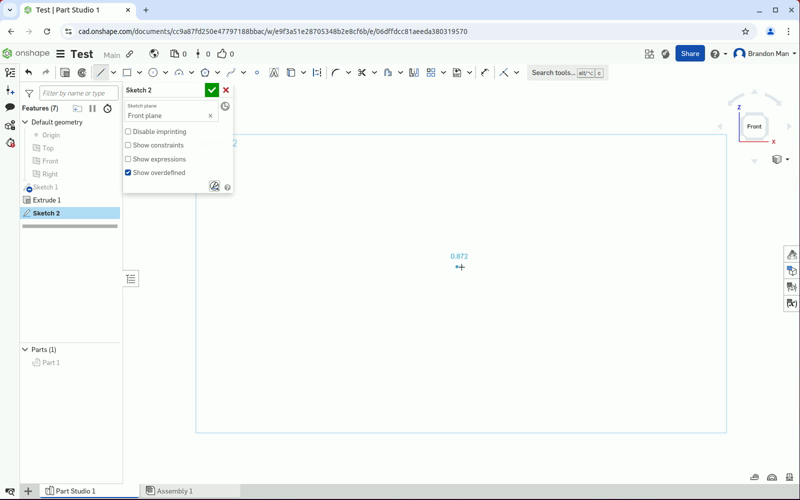
scroll(6)
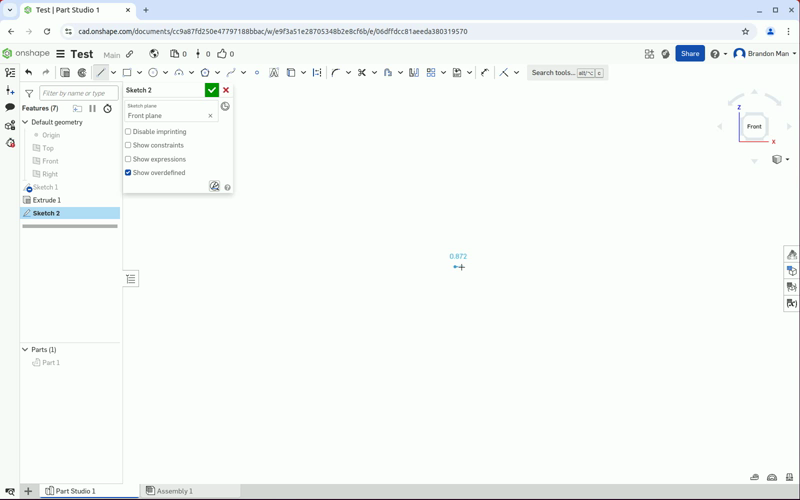
scroll(6)
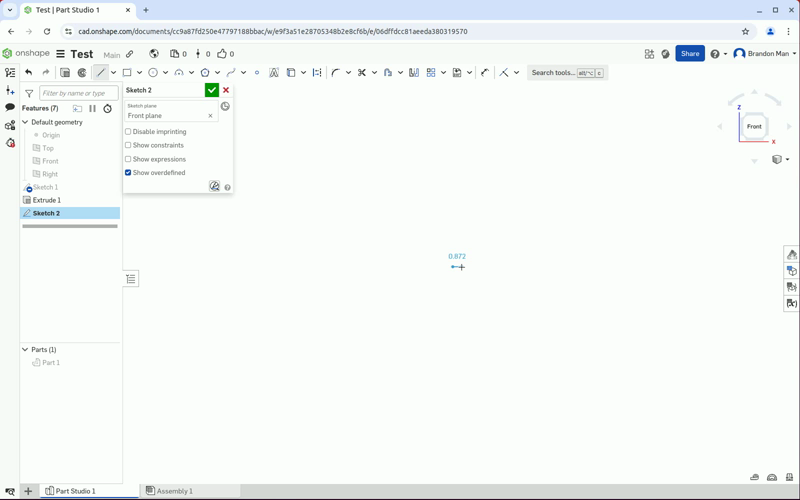
scroll(6)
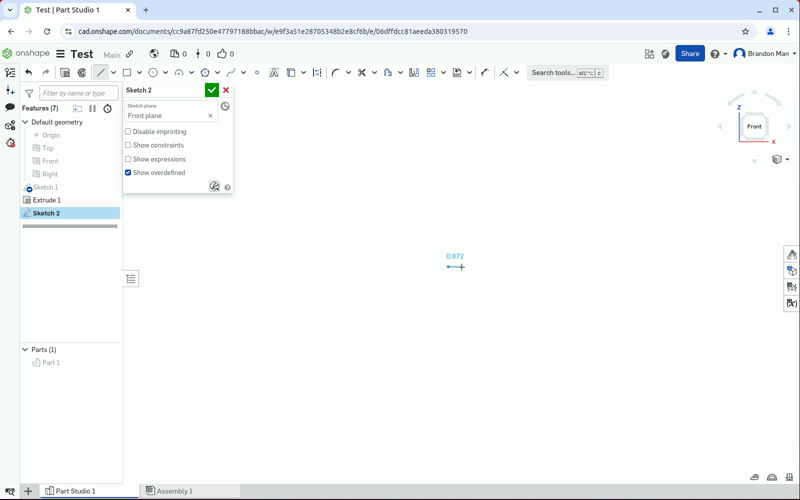
scroll(6)
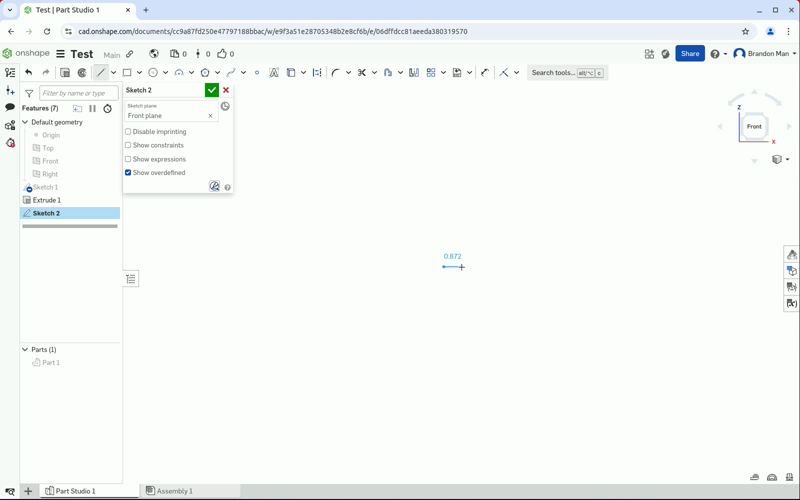
scroll(6)
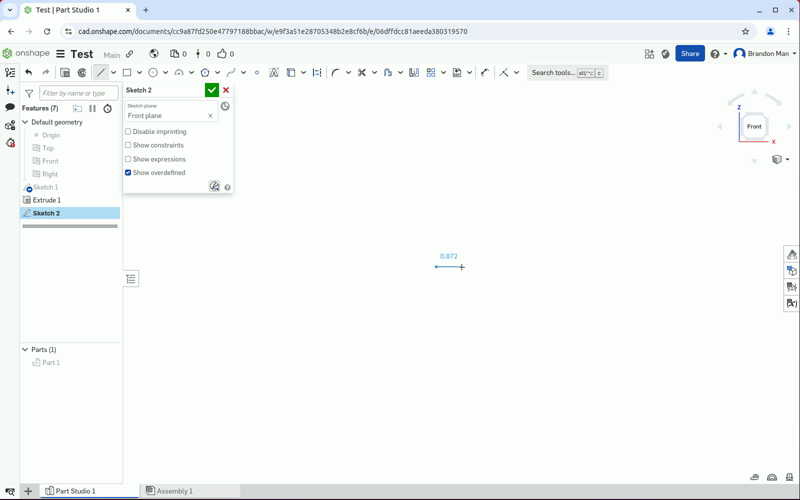
scroll(6)
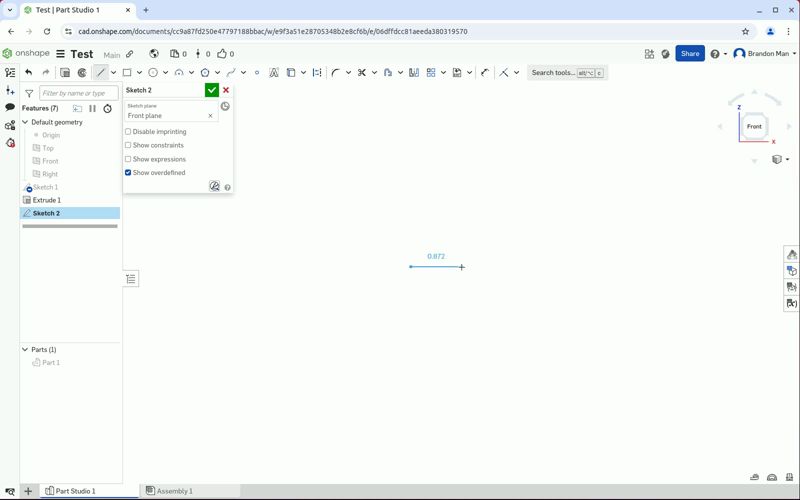
click(461, 266)
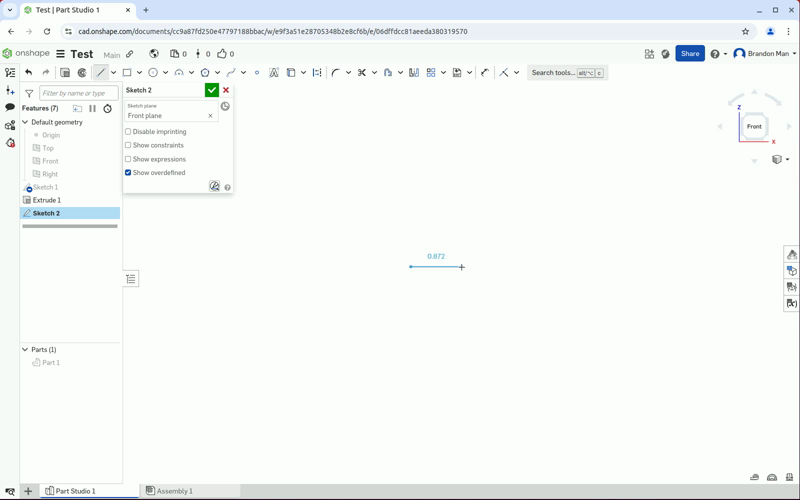
scroll(-6)
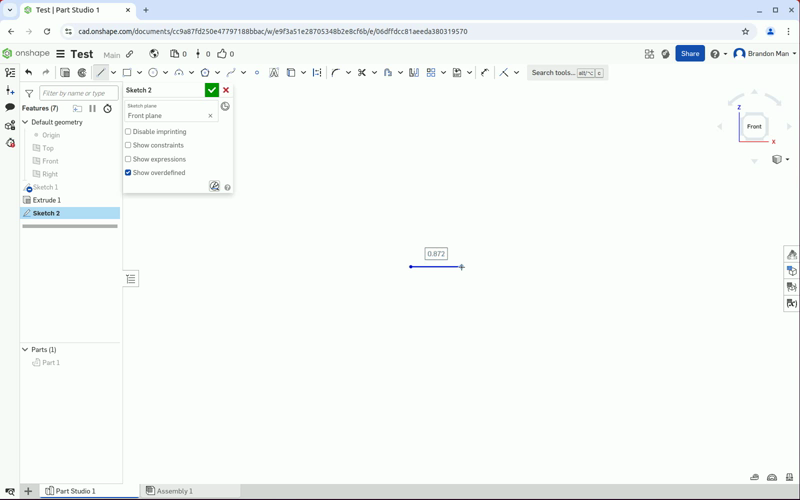
scroll(-6)
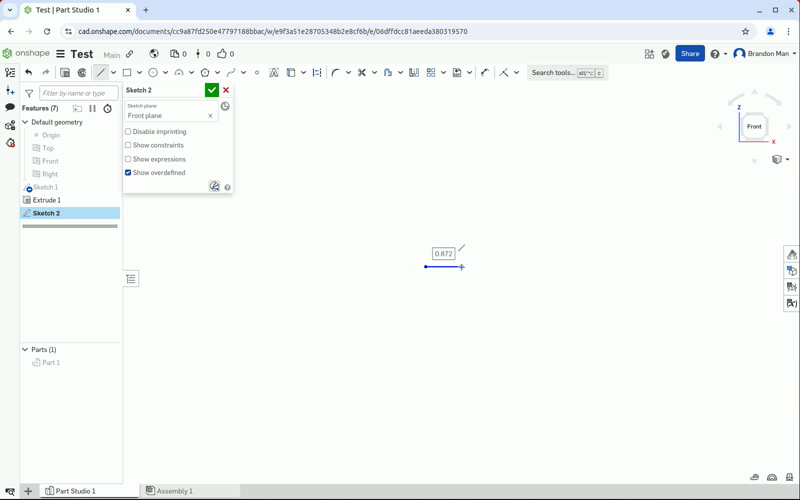
scroll(-6)
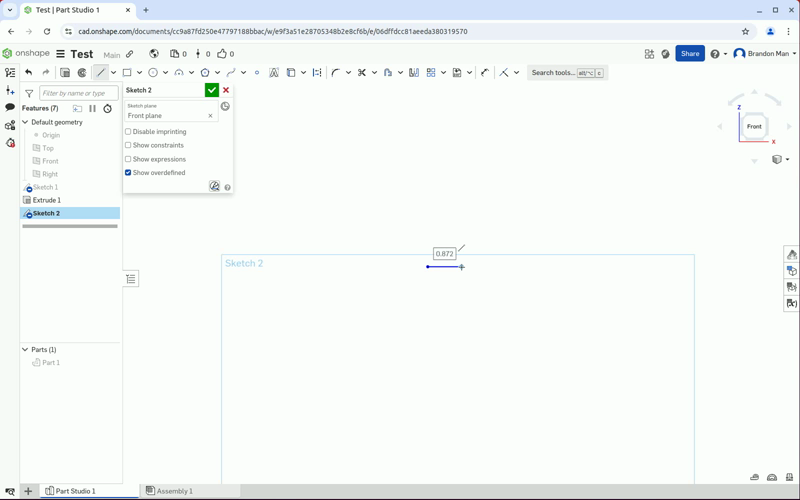
scroll(-6)
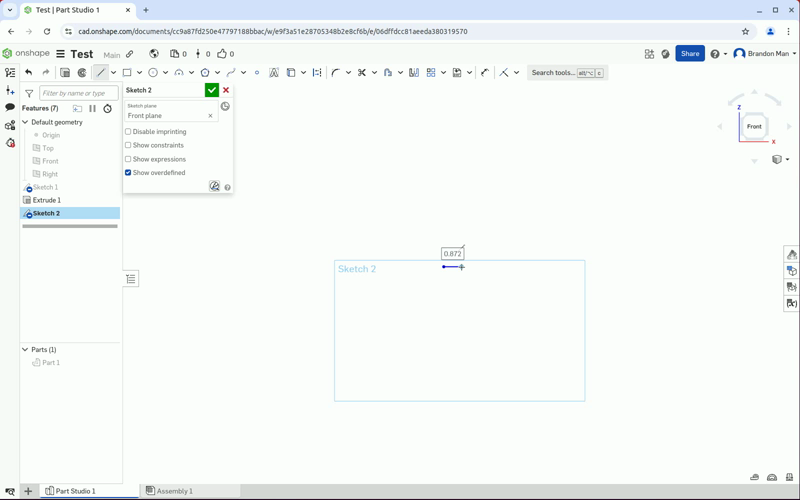
scroll(-6)
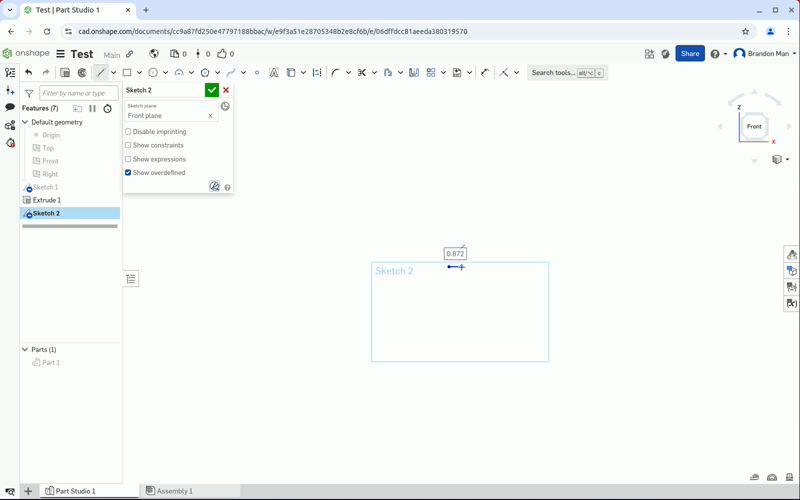
scroll(-6)
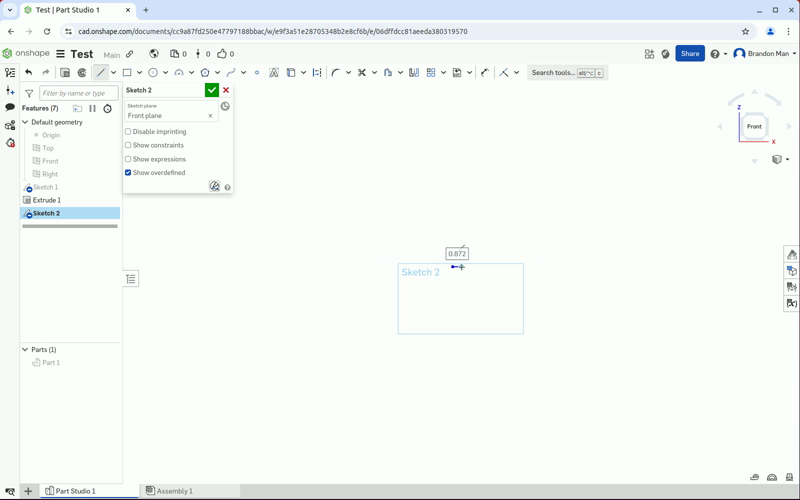
scroll(-6)
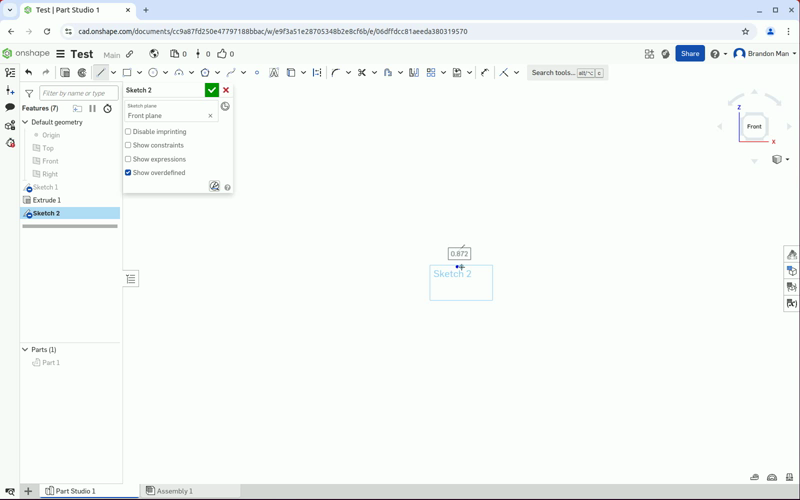
key_up(shift)
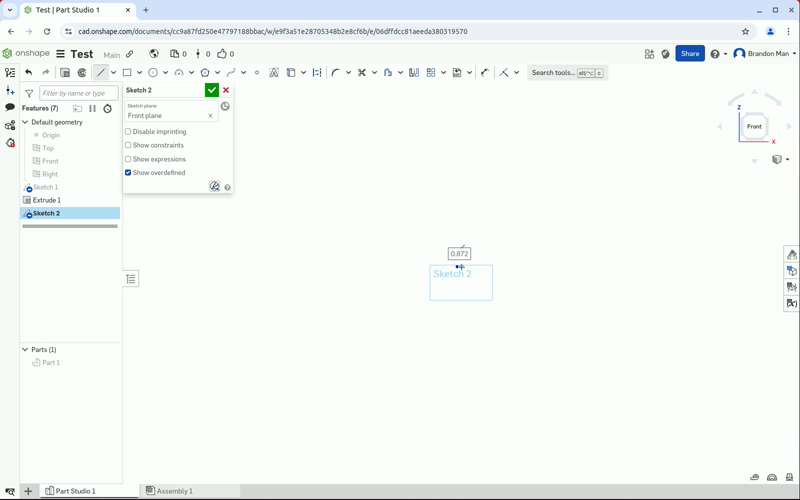
key_down(shift)
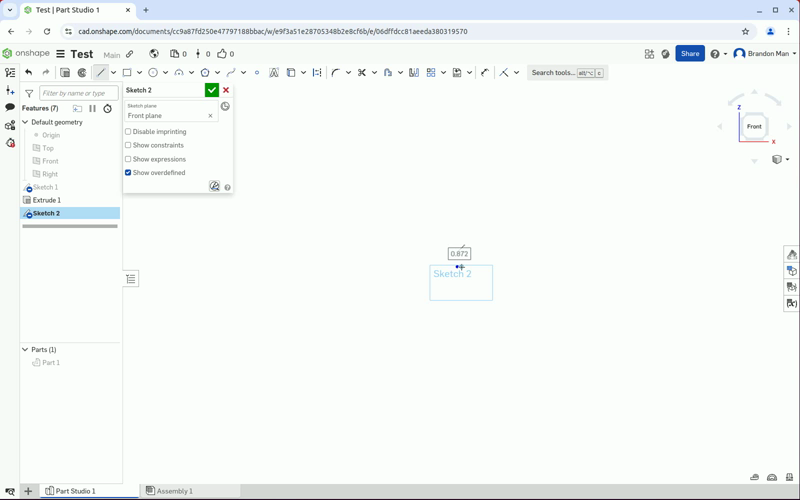
mouse_move(461, 185)
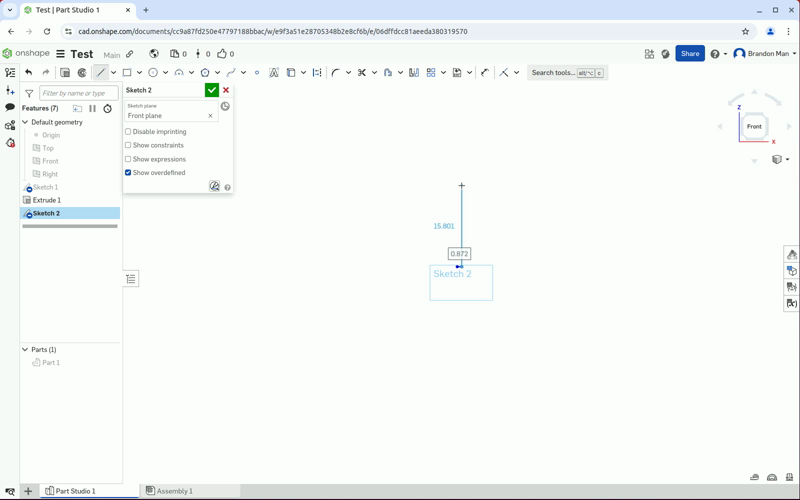
click(461, 185)
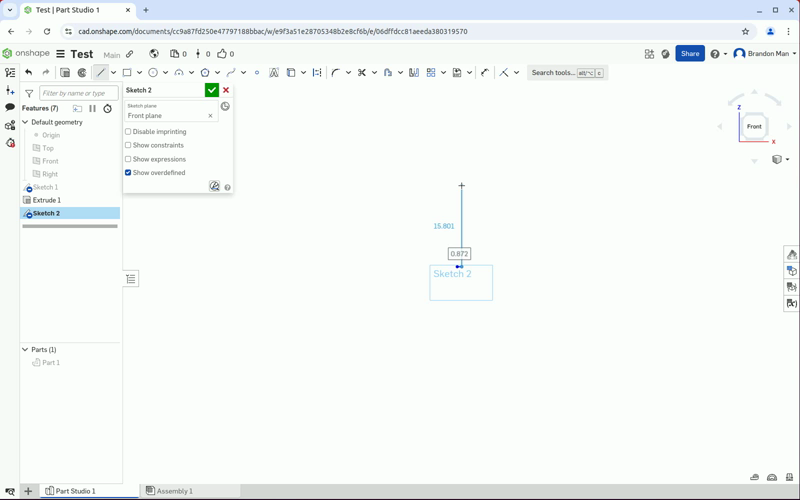
key_up(shift)
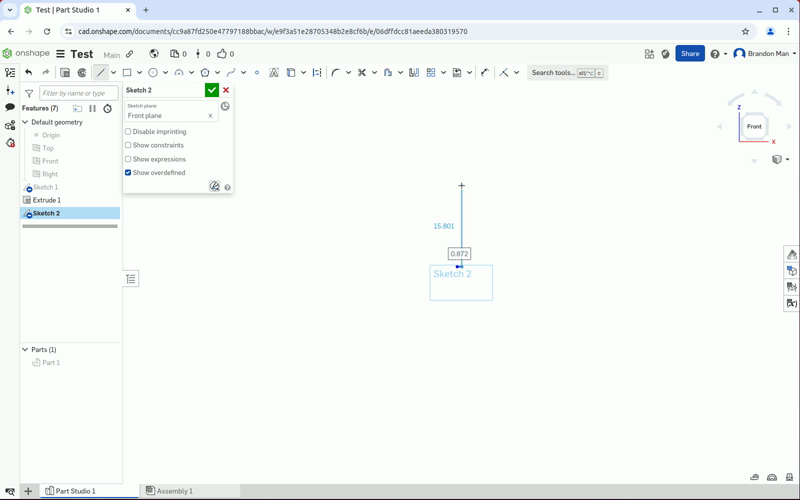
key_down(shift)
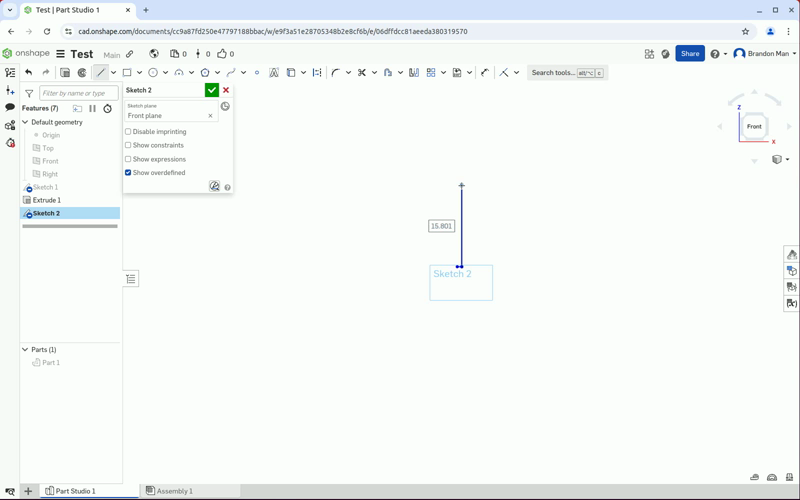
mouse_move(491, 185)
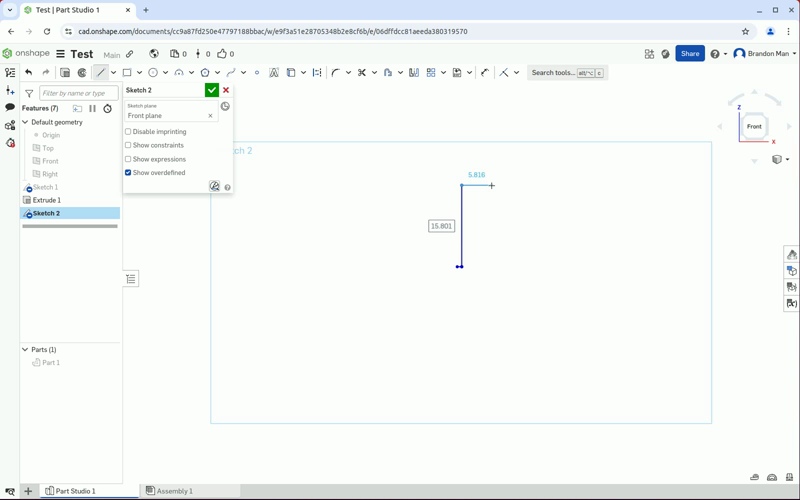
mouse_move(457, 185)
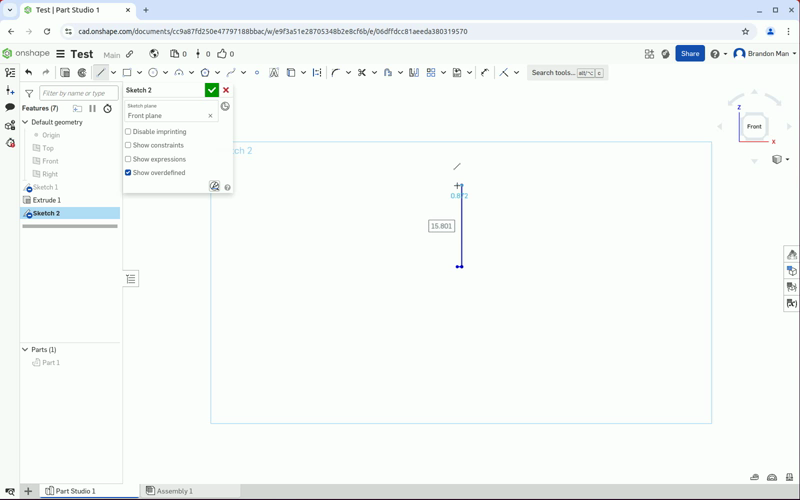
scroll(6)
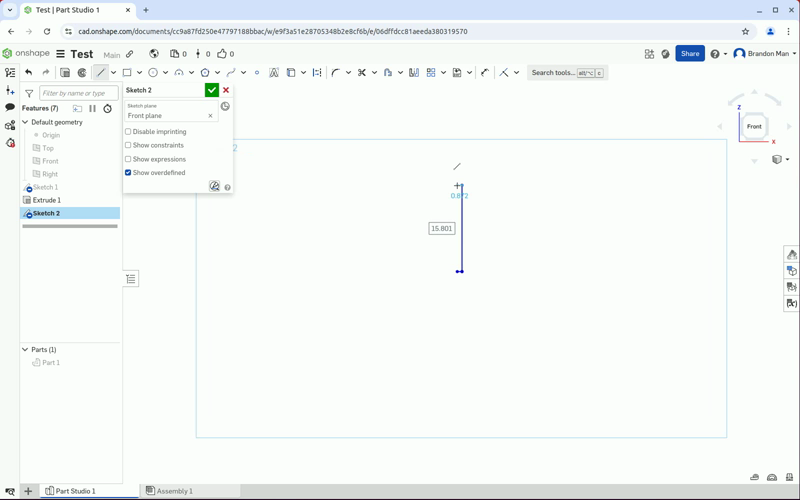
scroll(6)
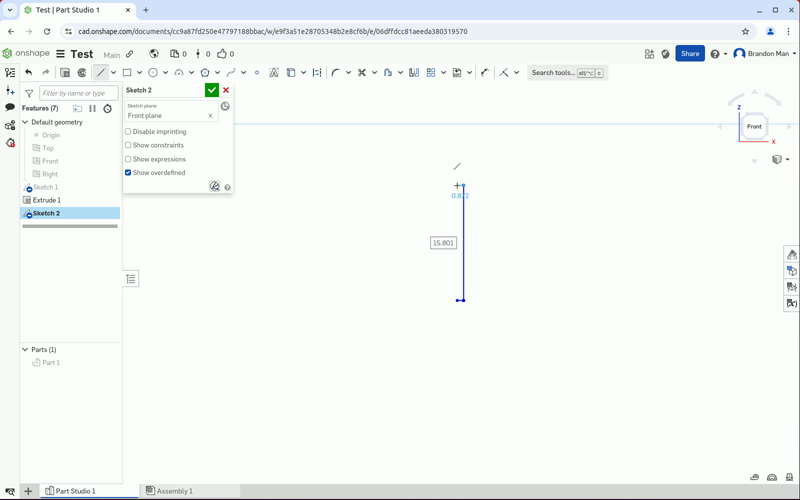
scroll(6)
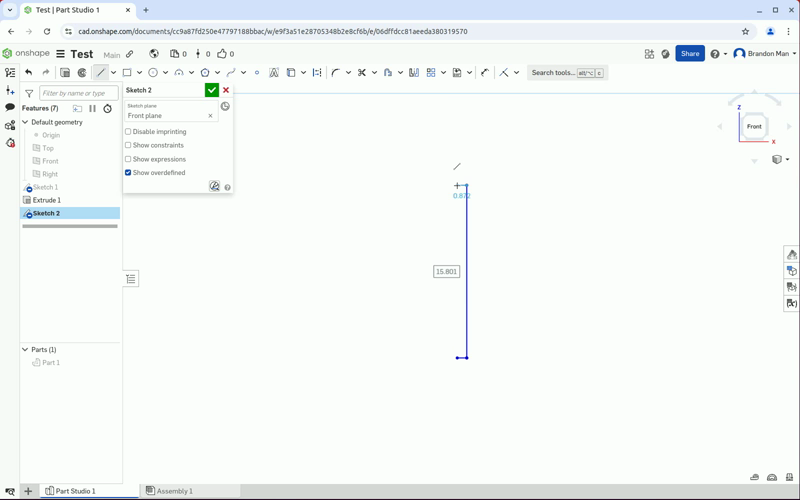
scroll(6)
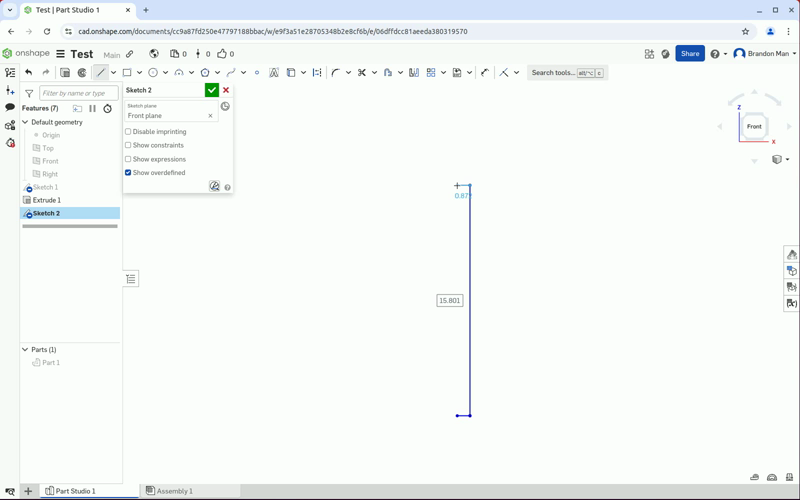
scroll(6)
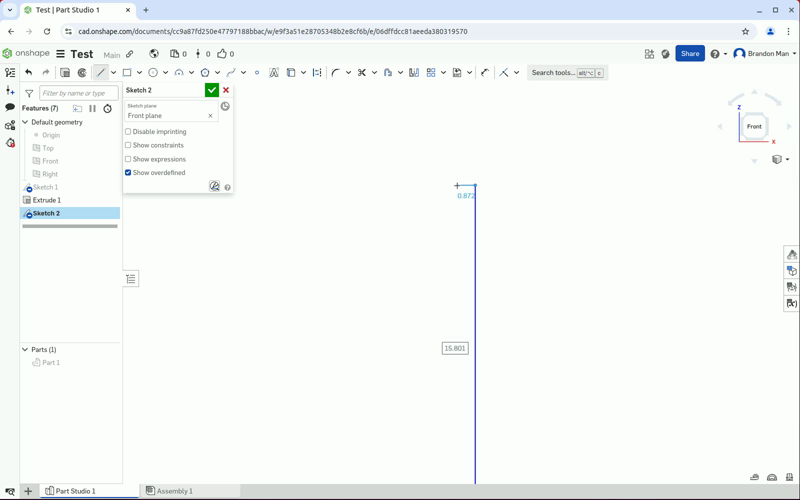
scroll(6)
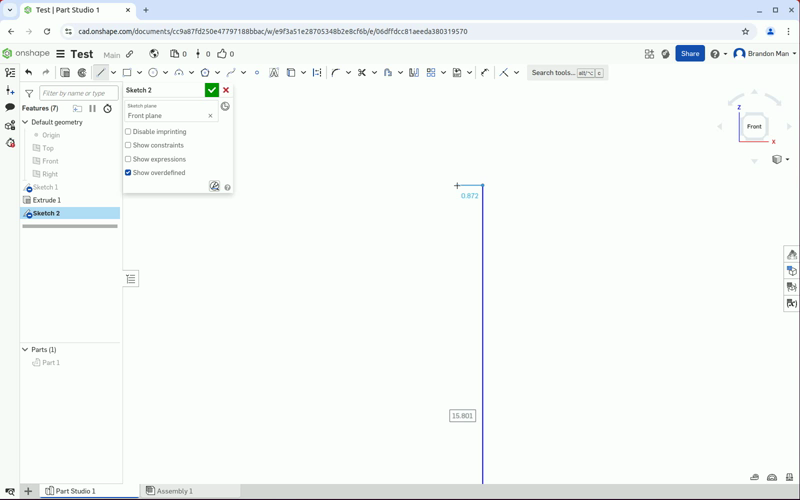
scroll(6)
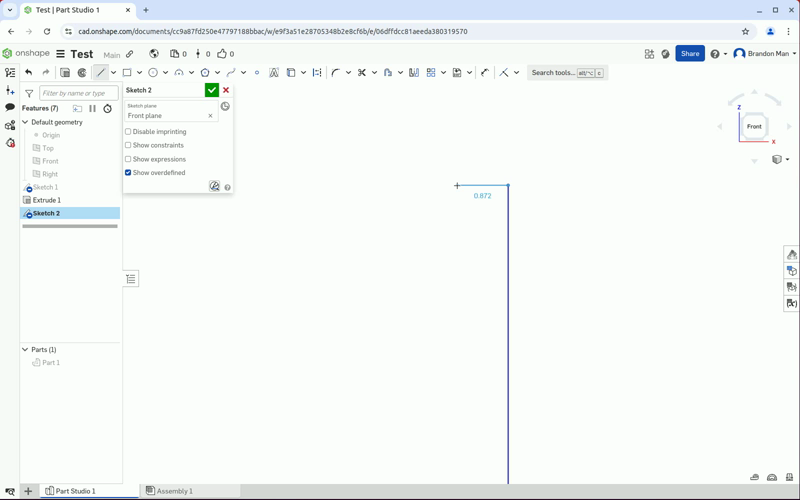
click(457, 185)
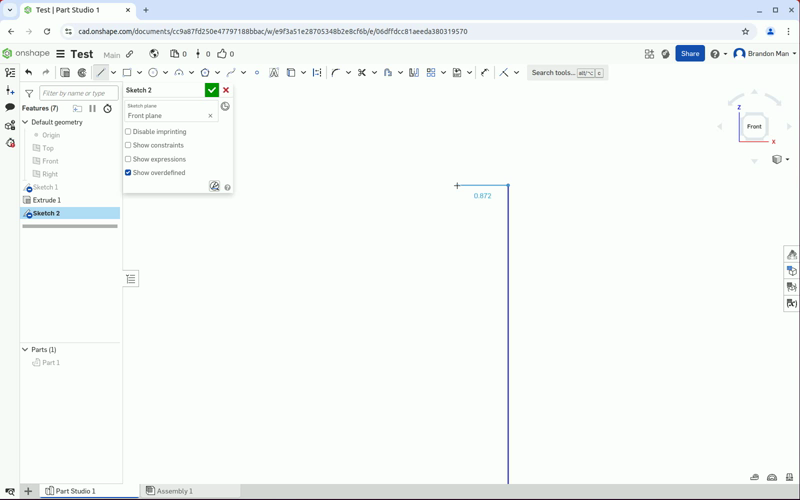
scroll(-6)
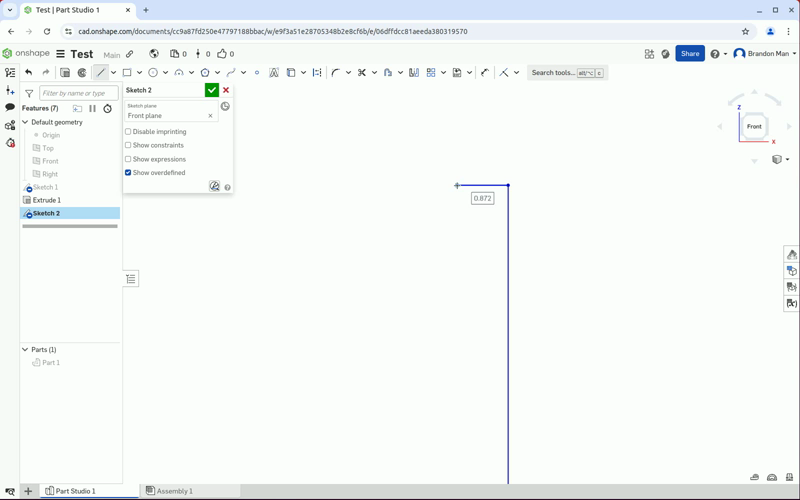
scroll(-6)
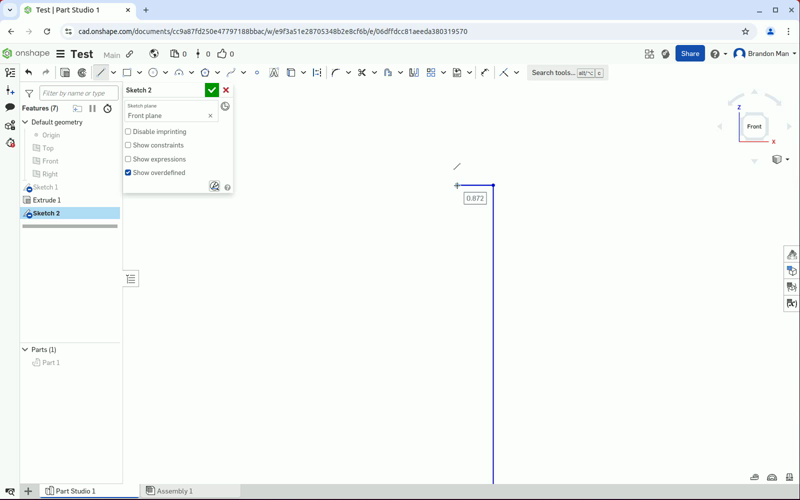
scroll(-6)
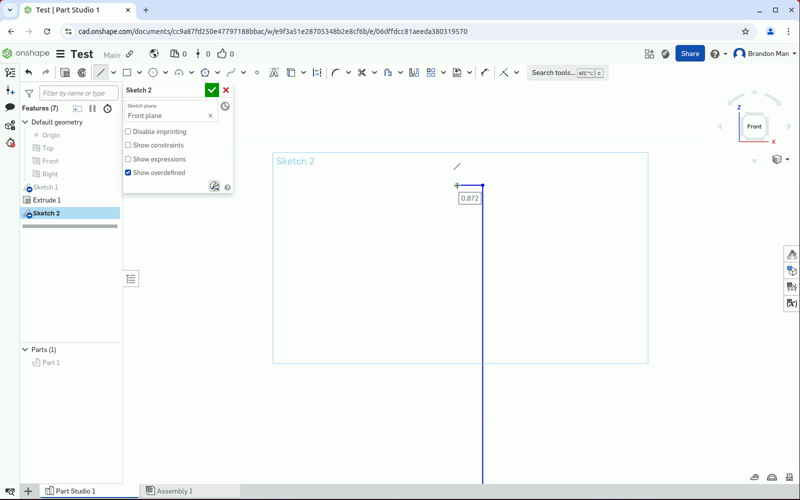
scroll(-6)
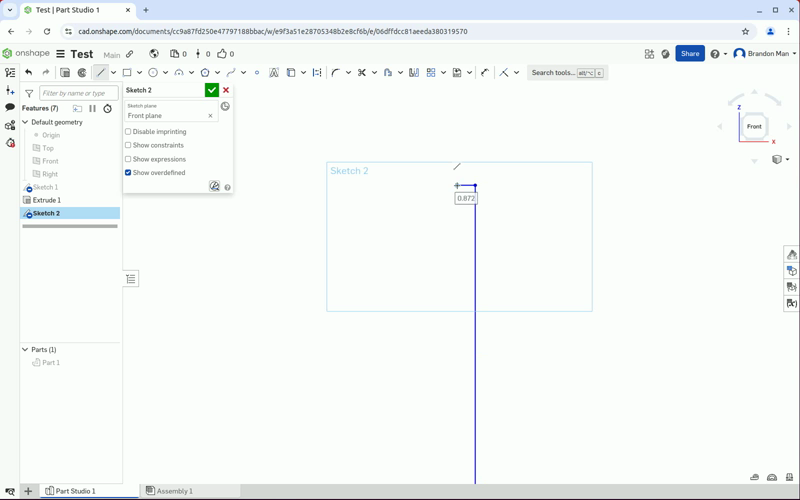
scroll(-6)
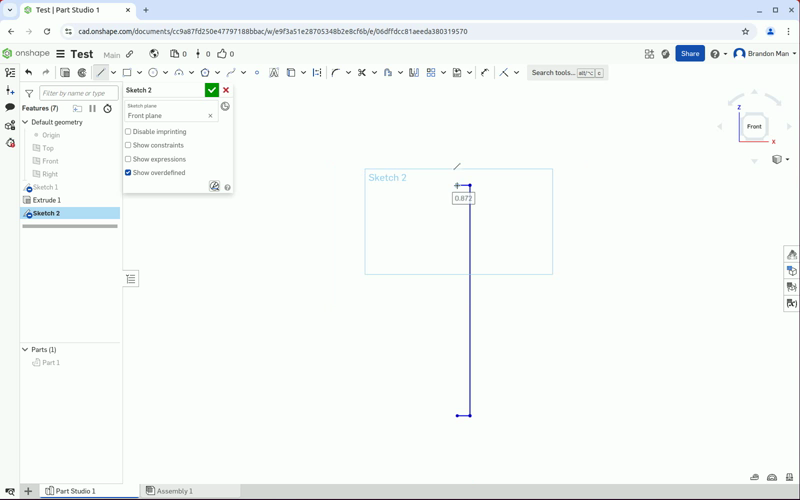
scroll(-6)
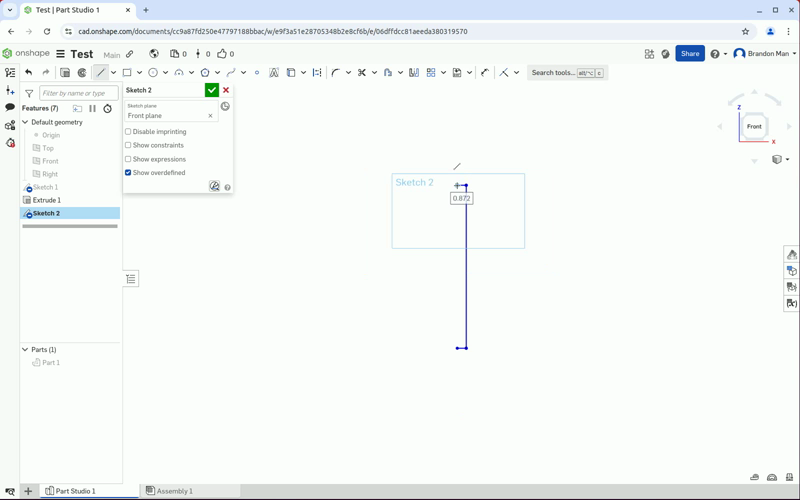
scroll(-6)
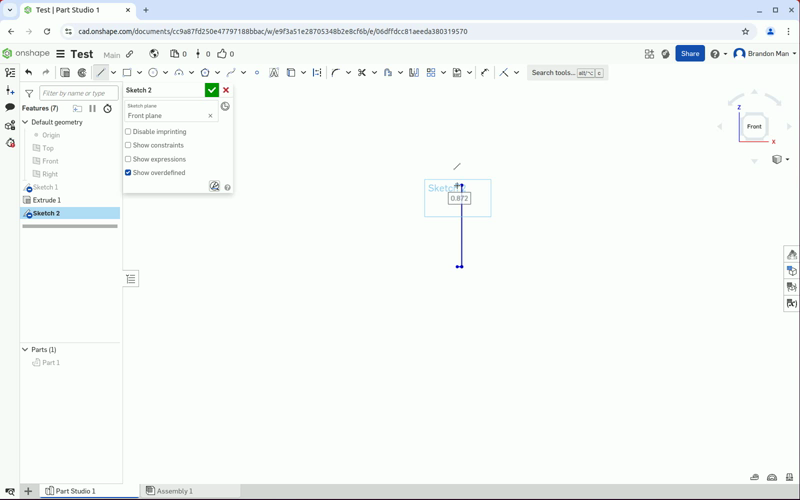
key_up(shift)
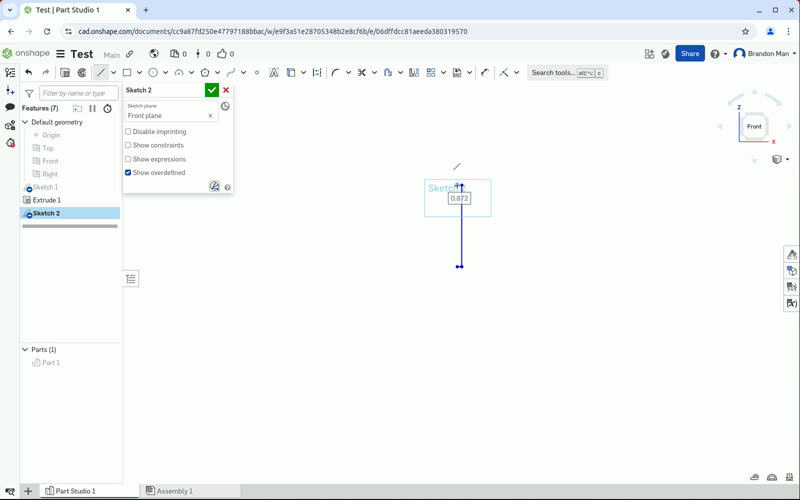
key_down(shift)
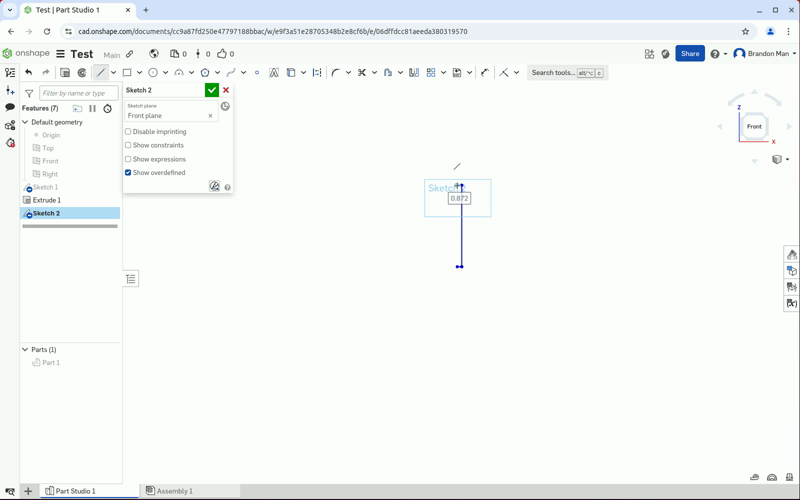
mouse_move(457, 266)
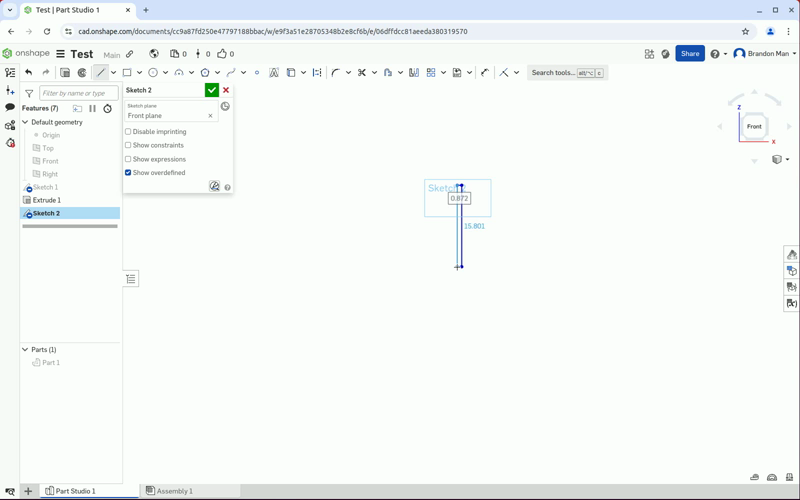
scroll(6)
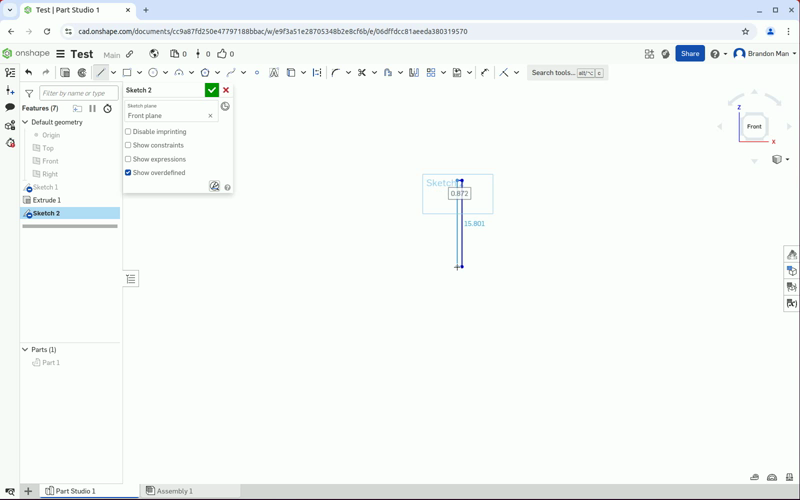
scroll(6)
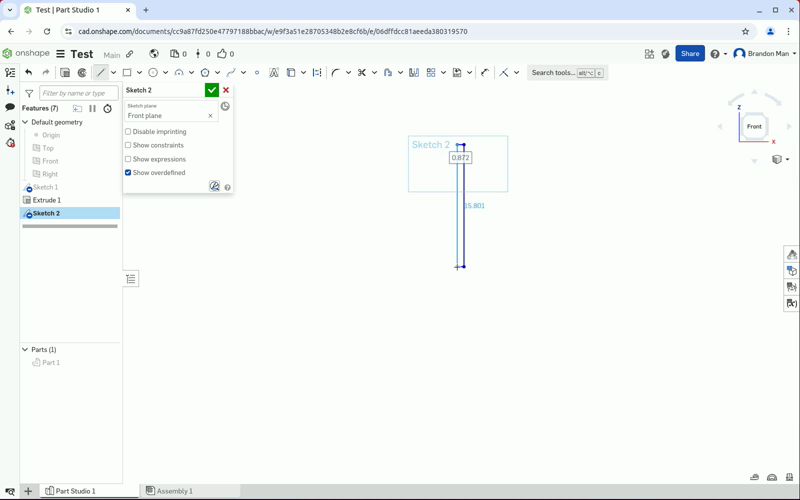
scroll(6)
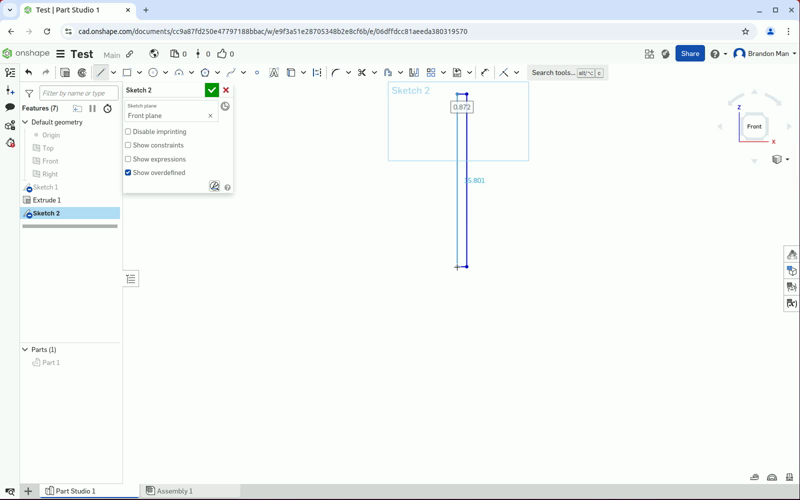
scroll(6)
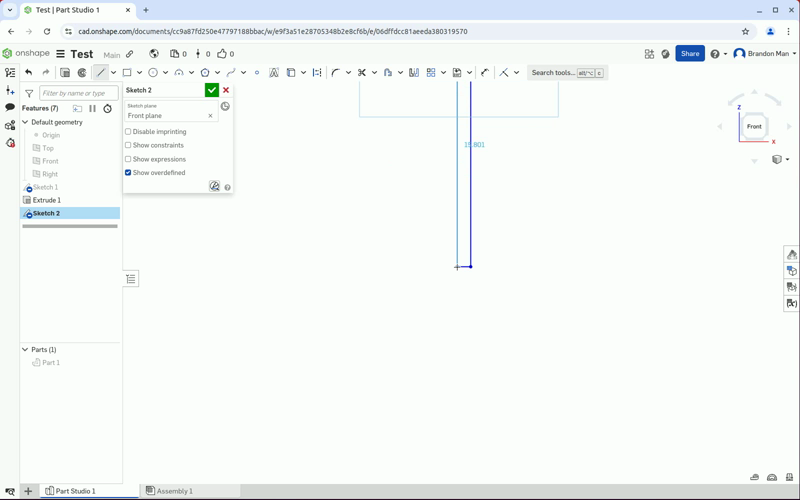
scroll(6)
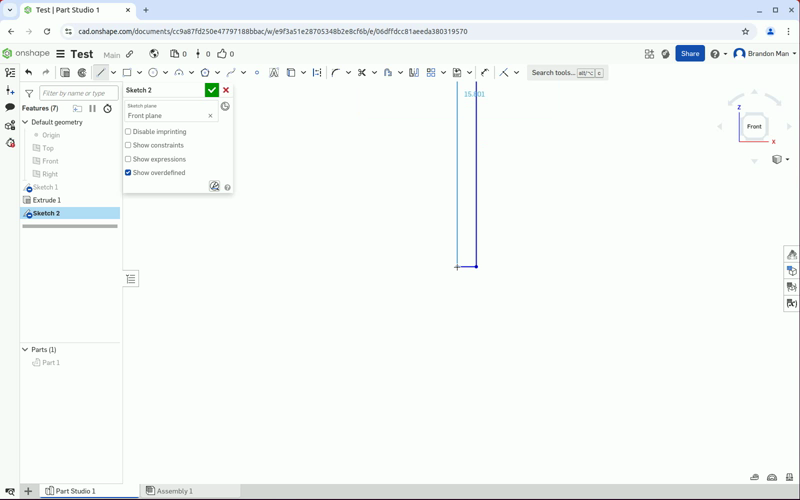
scroll(6)
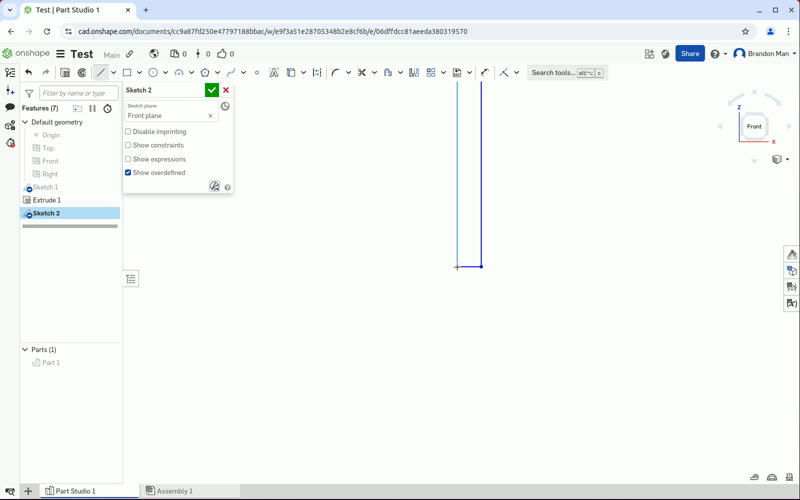
scroll(6)
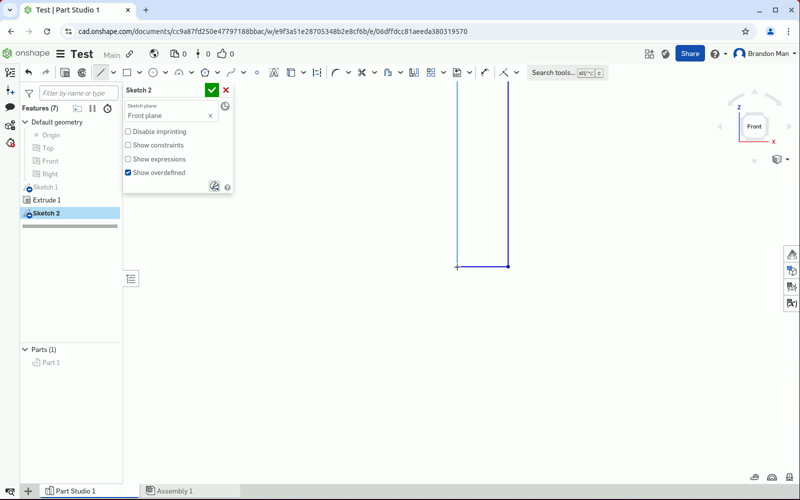
key_up(shift)
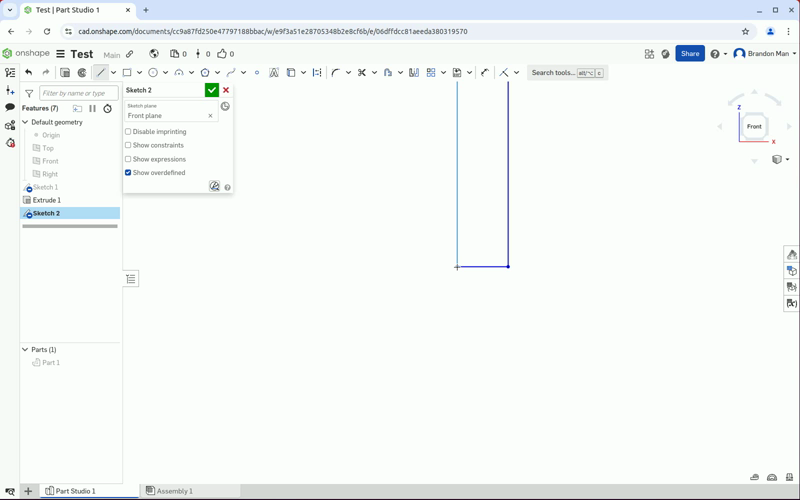
click(457, 266)
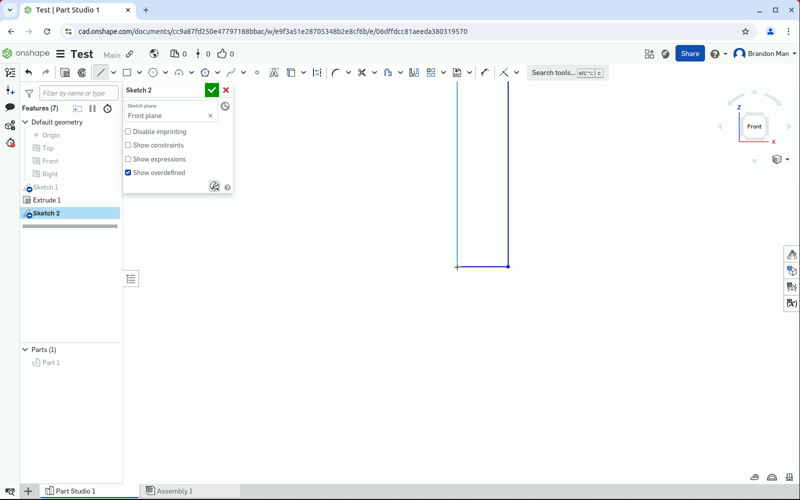
scroll(-6)
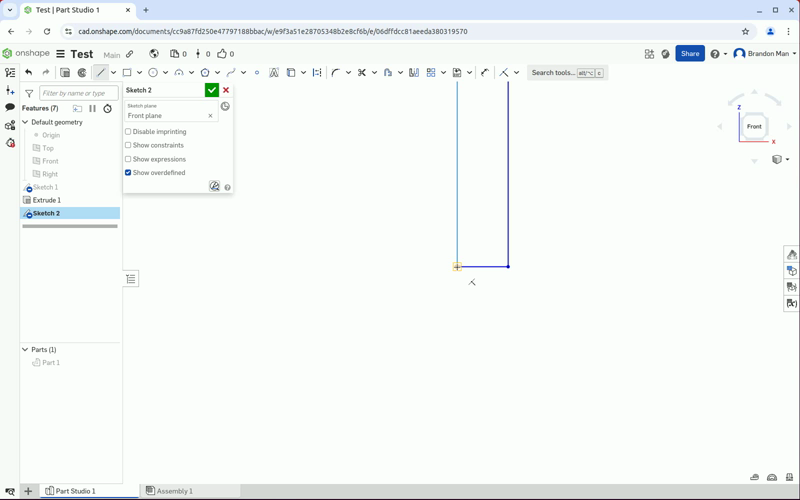
scroll(-6)
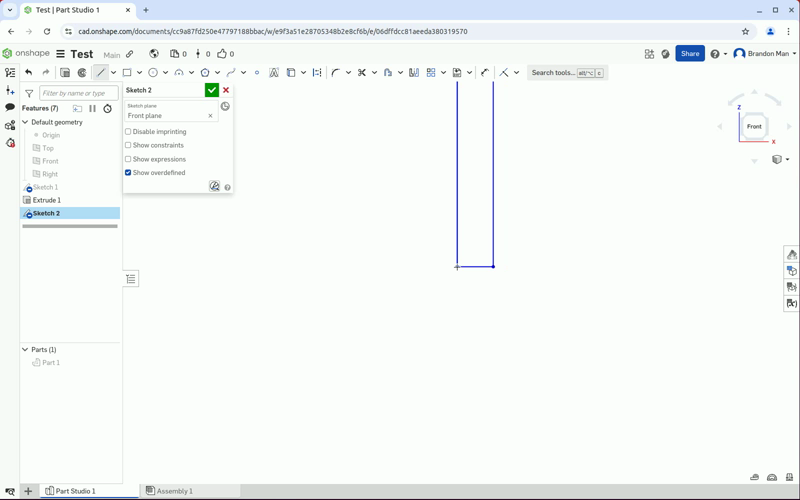
scroll(-6)
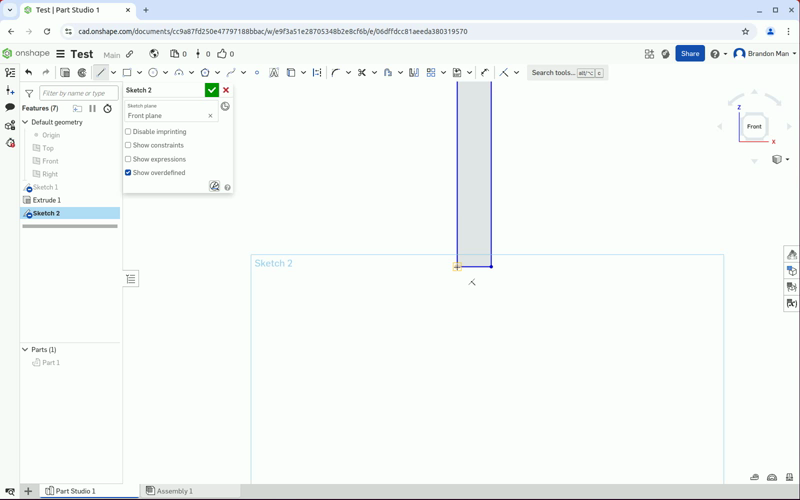
scroll(-6)
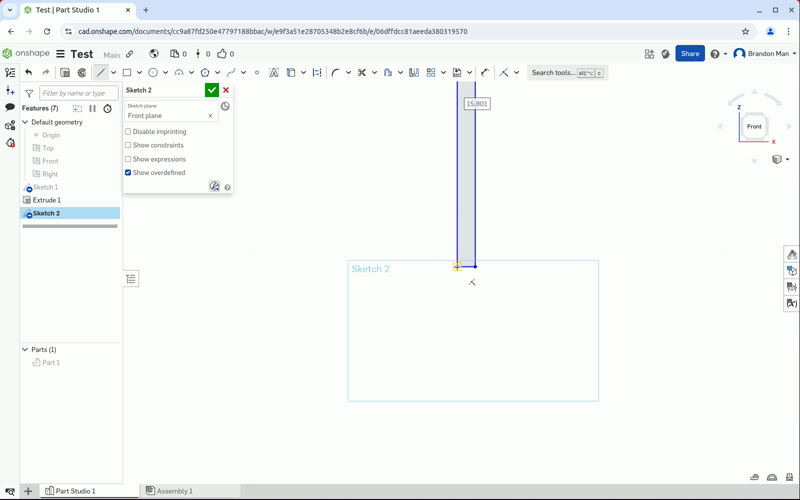
scroll(-6)
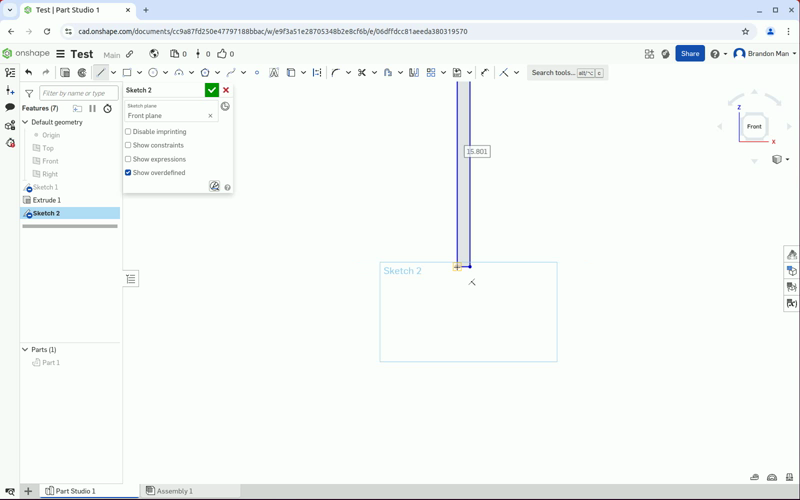
scroll(-6)
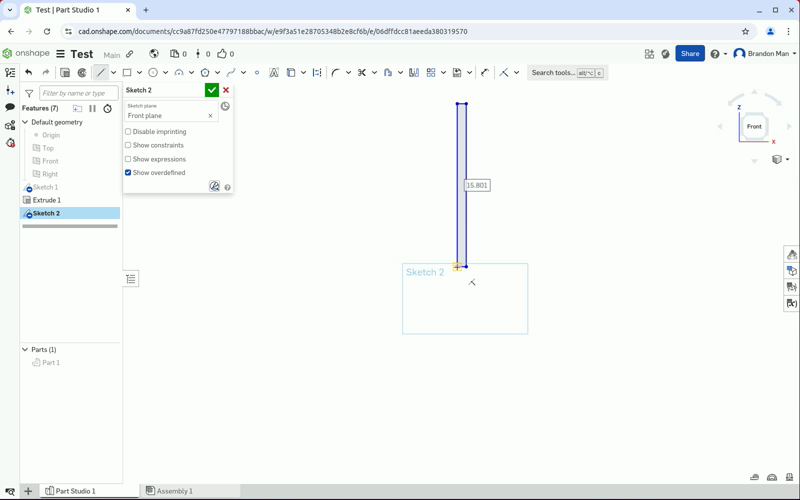
scroll(-6)
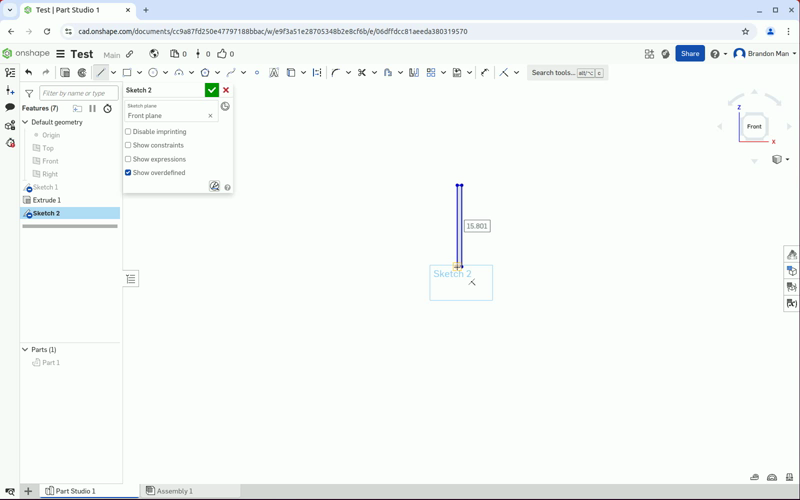
key(esc)
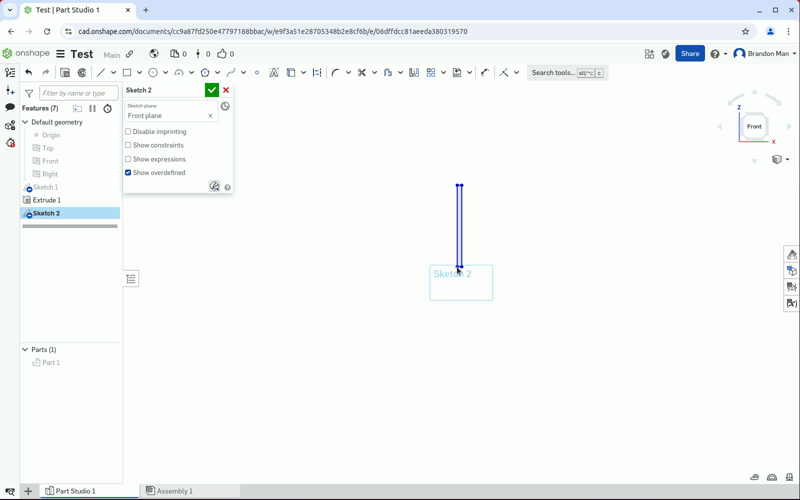
mouse_move(460, 250)
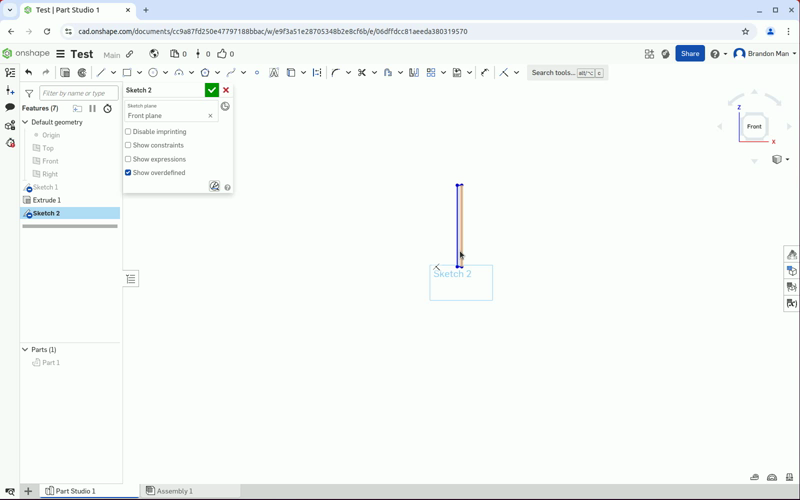
scroll(6)
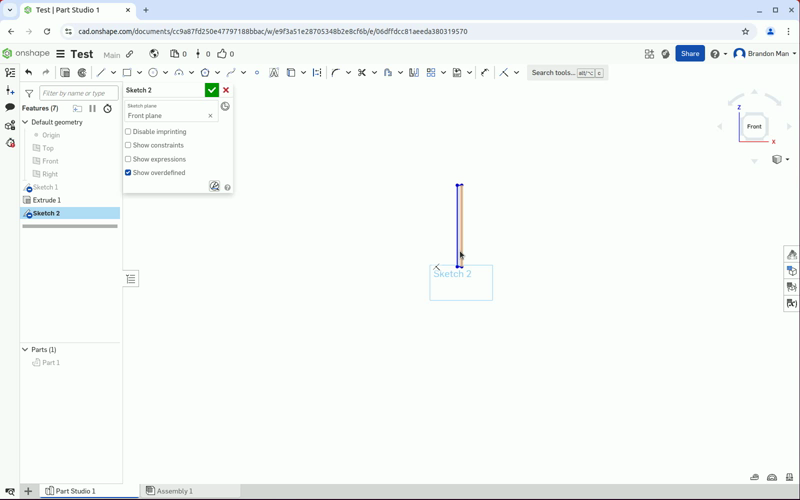
scroll(6)
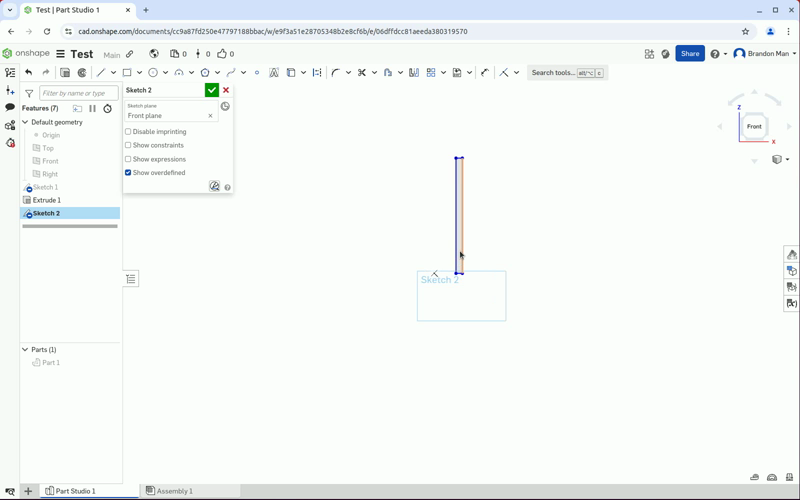
scroll(6)
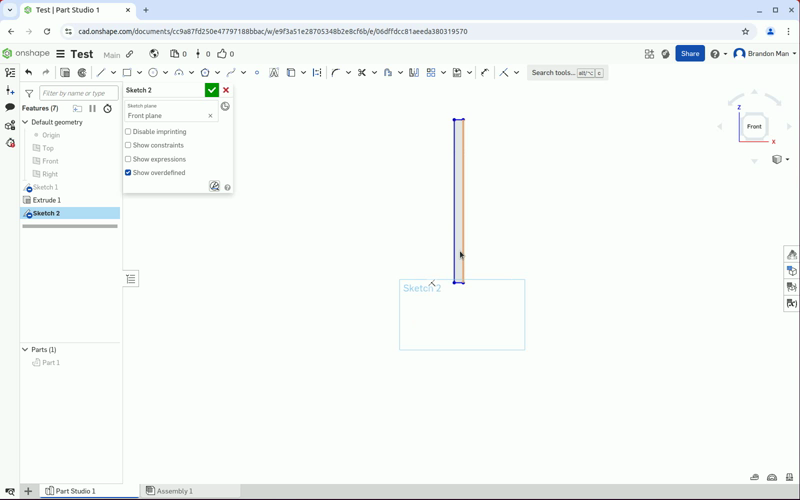
scroll(6)
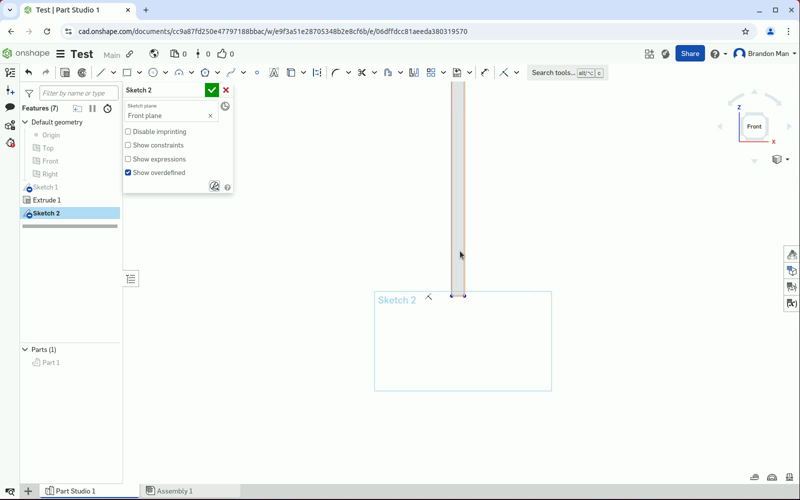
scroll(6)
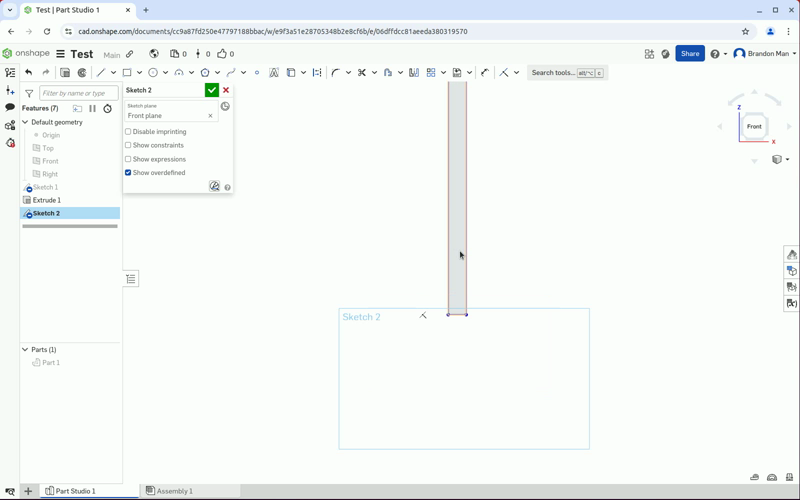
scroll(6)
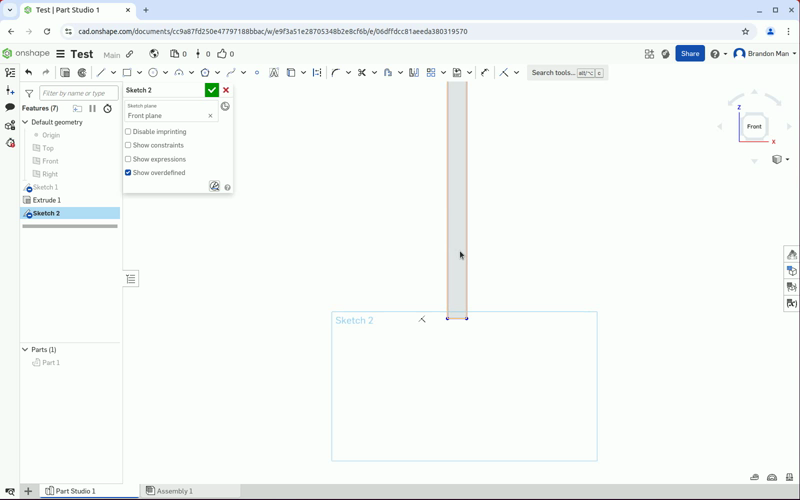
scroll(6)
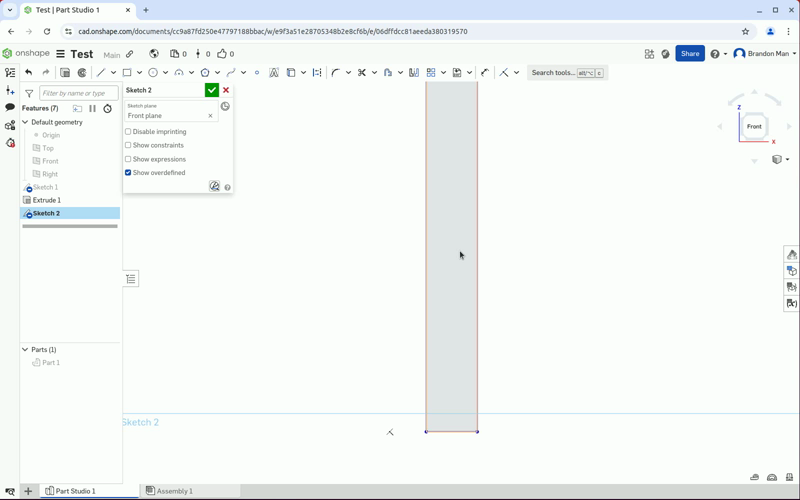
click(460, 250)
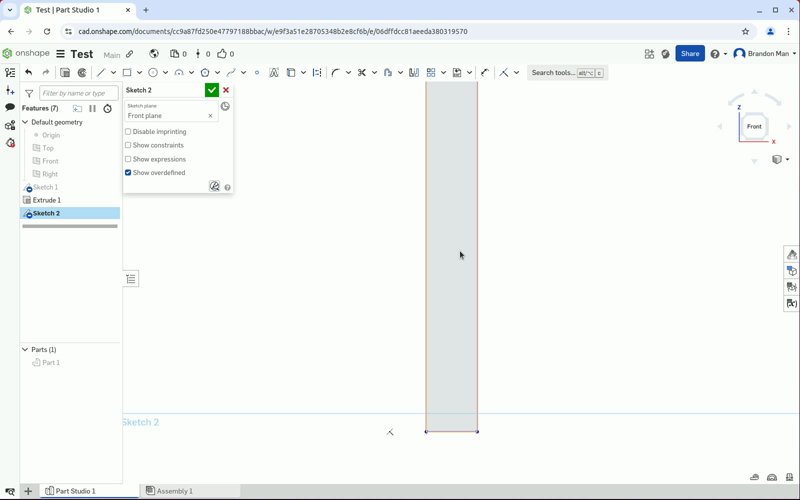
scroll(-6)
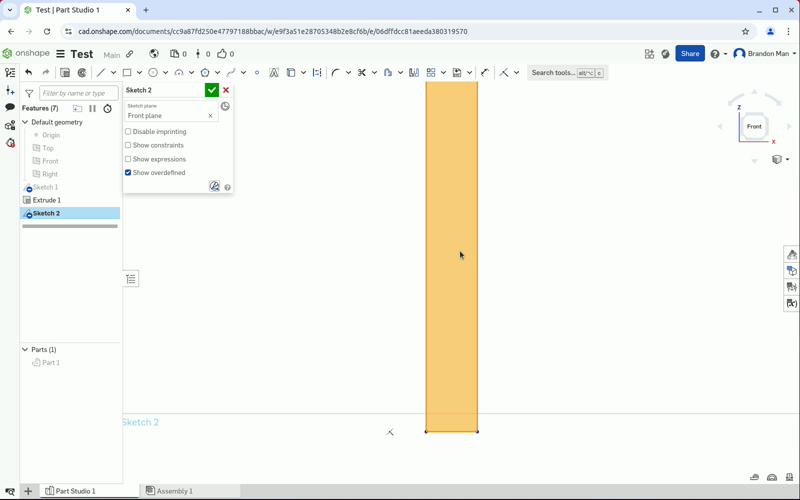
scroll(-6)
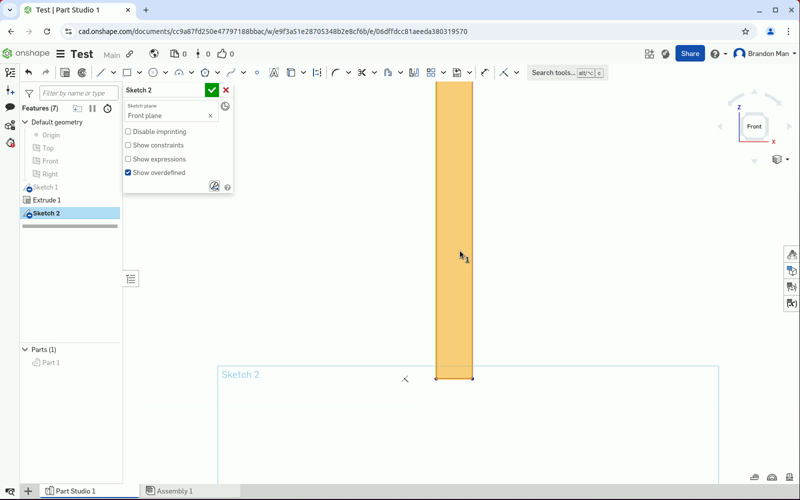
scroll(-6)
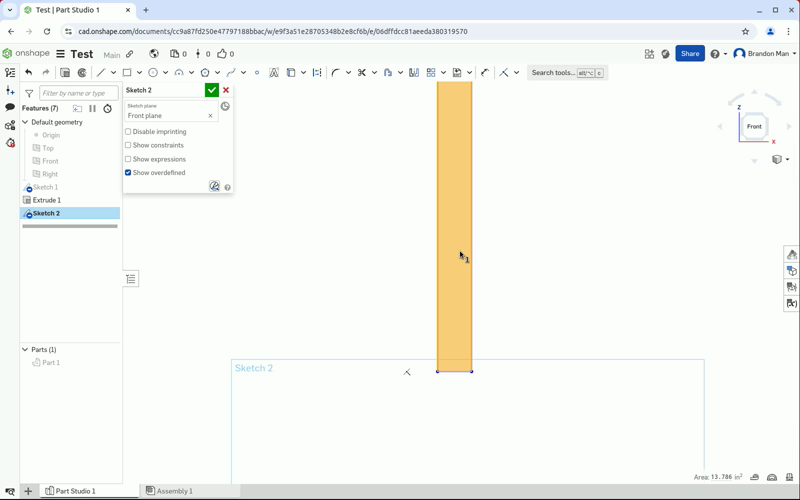
scroll(-6)
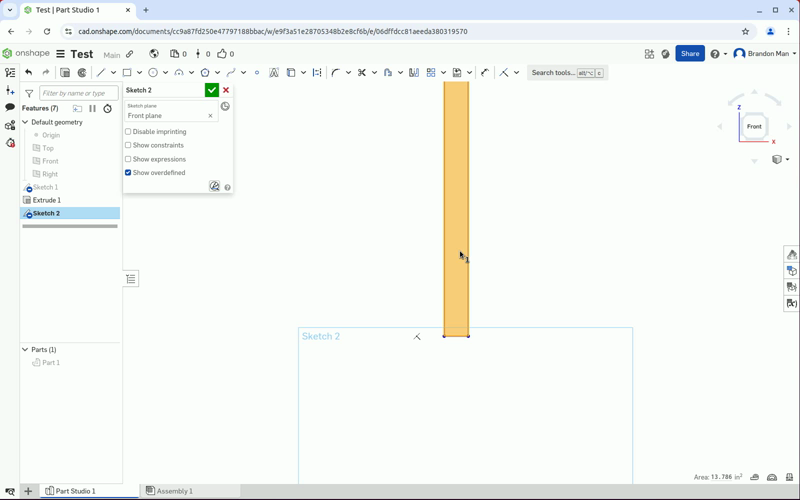
scroll(-6)
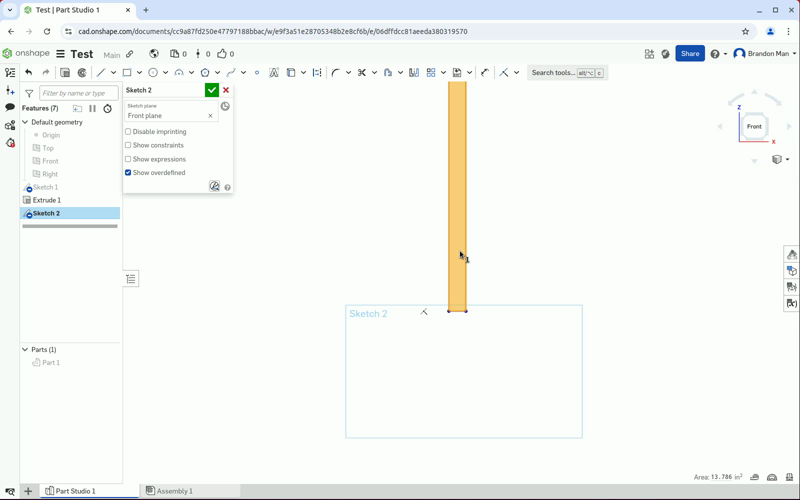
scroll(-6)
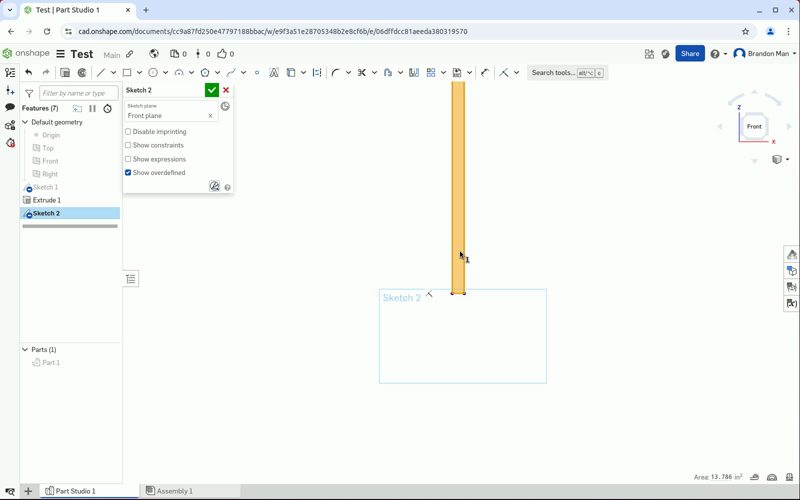
scroll(-6)
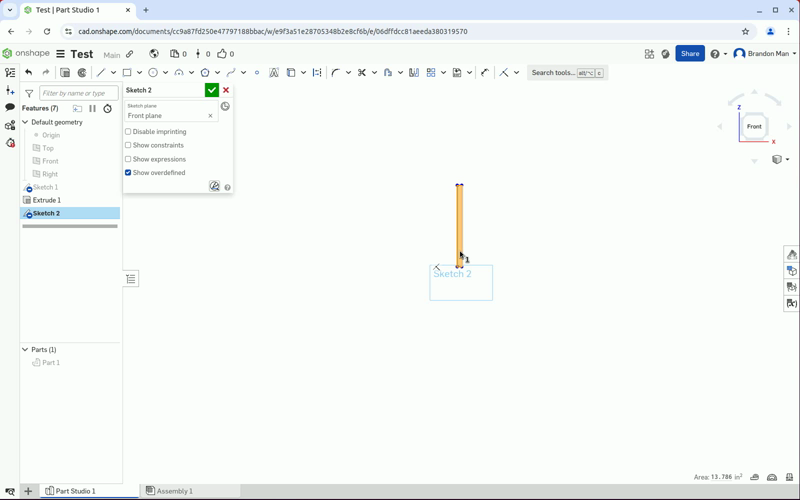
mouse_move(73, 352)
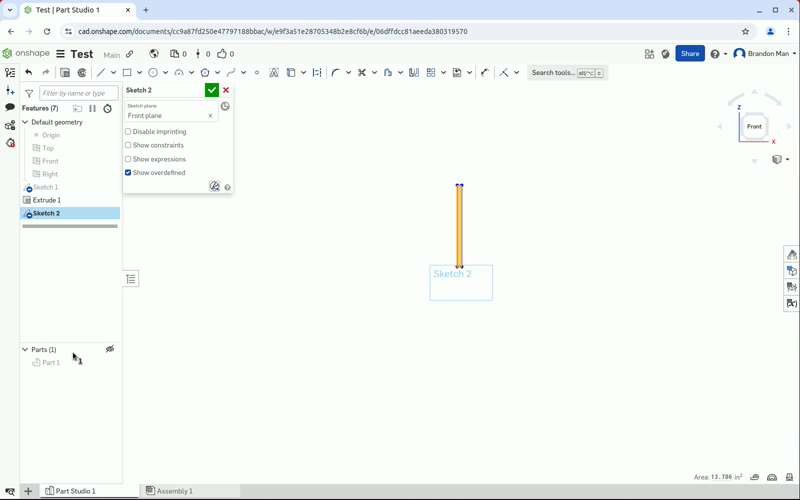
key(shift+y)
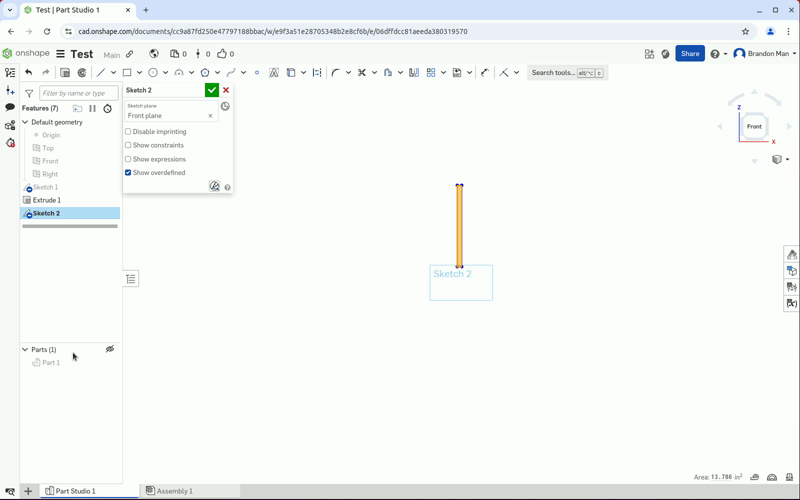
key(shift+e)
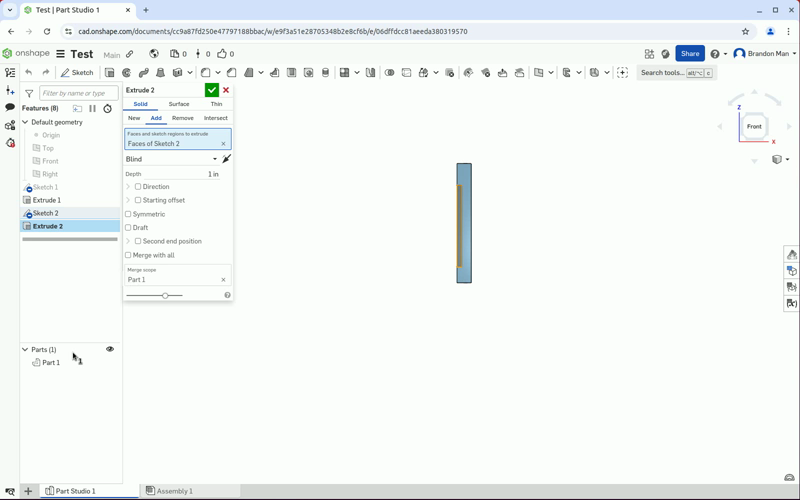
mouse_move(143, 106)
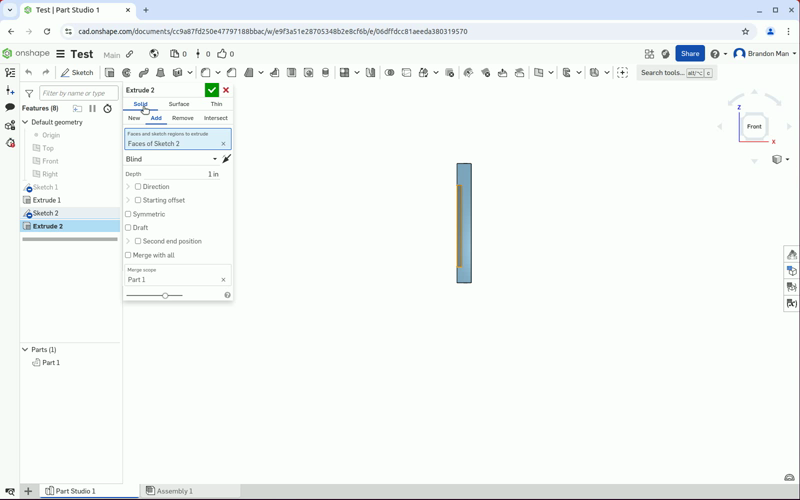
click(143, 106)
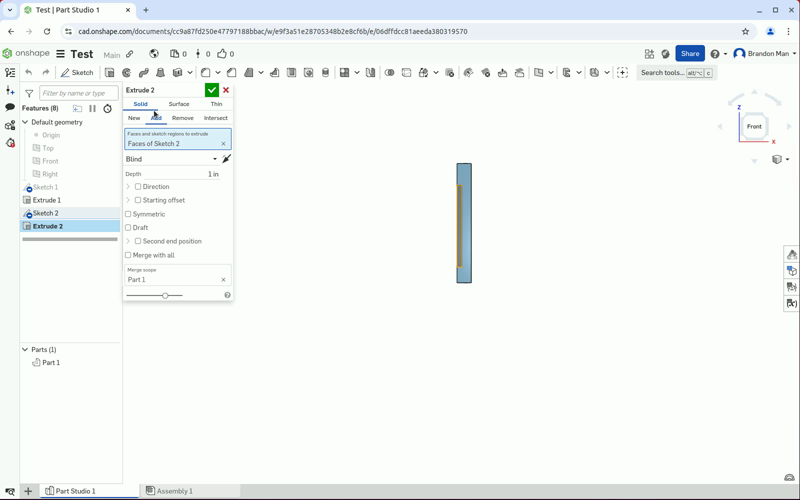
mouse_move(186, 120)
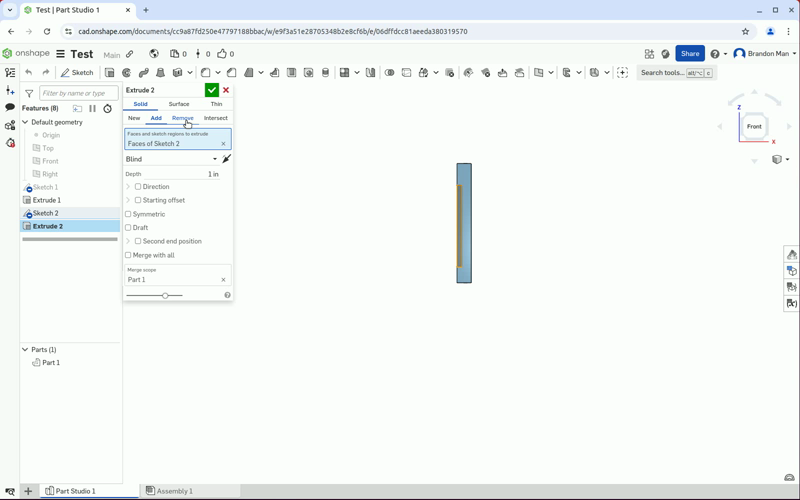
click(186, 120)
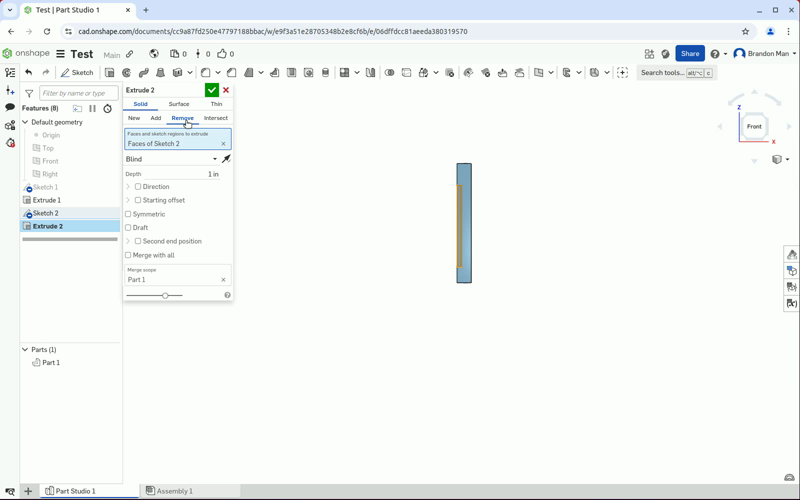
key(tab, 4)
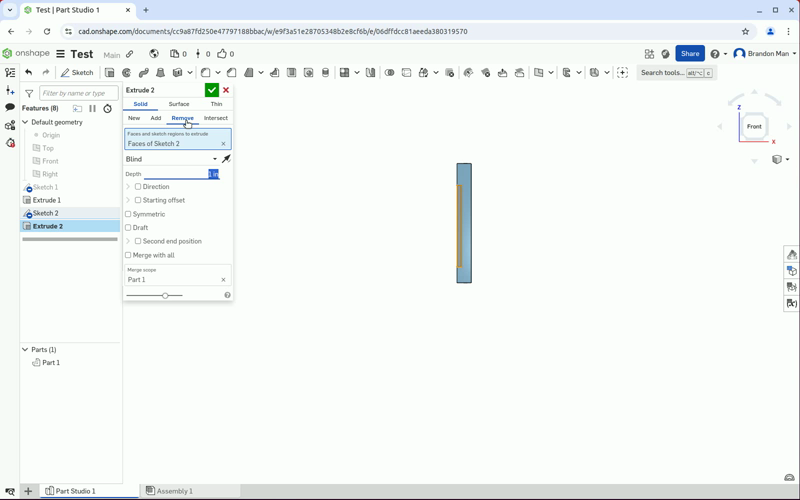
text(4.092)
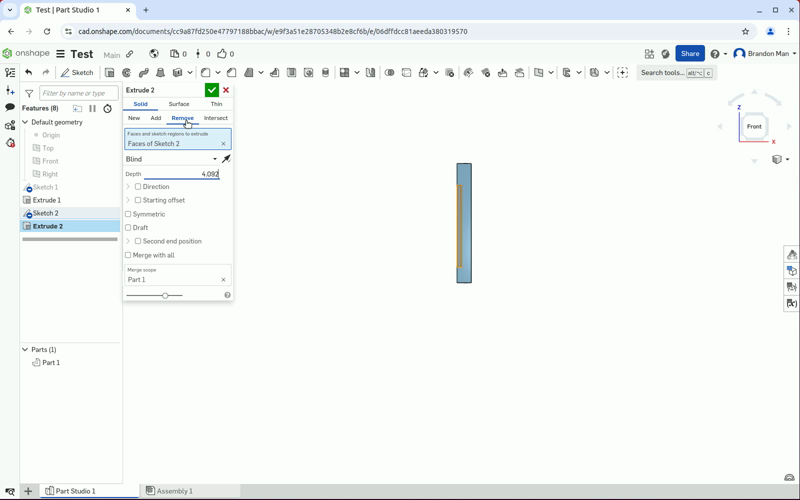
key(tab, 6)
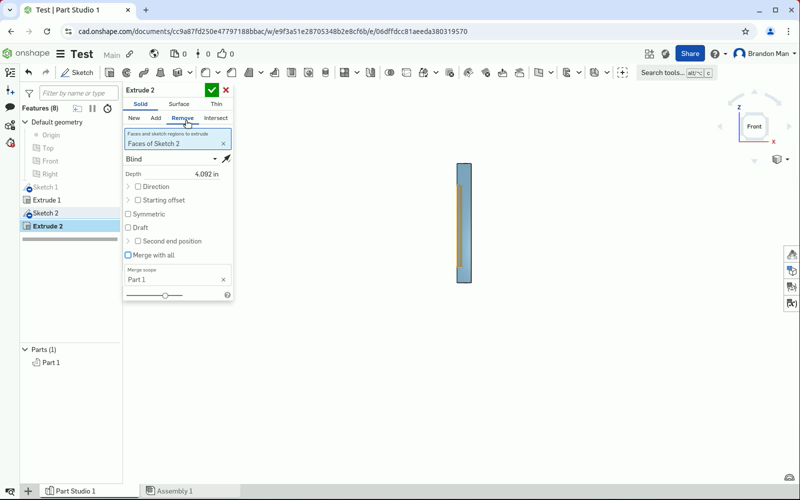
key(space)
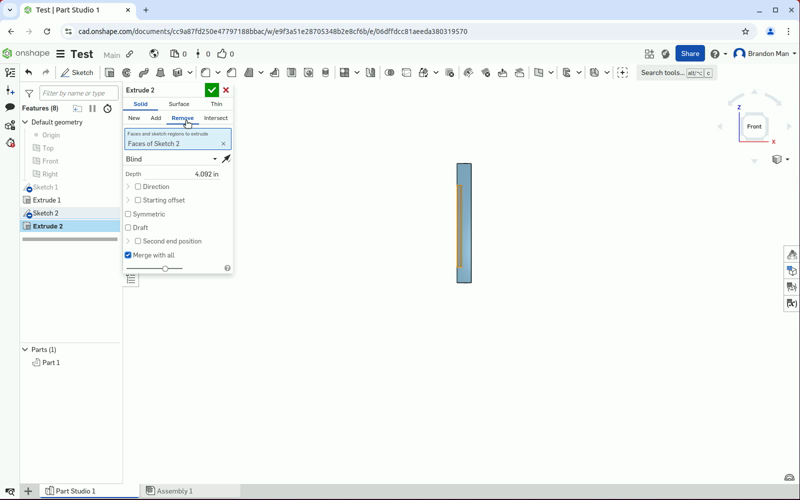
key(enter)
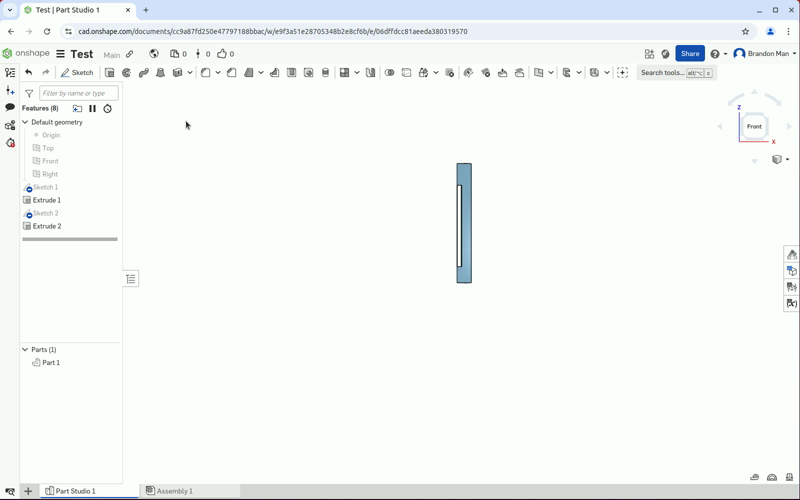
key(shift+h)
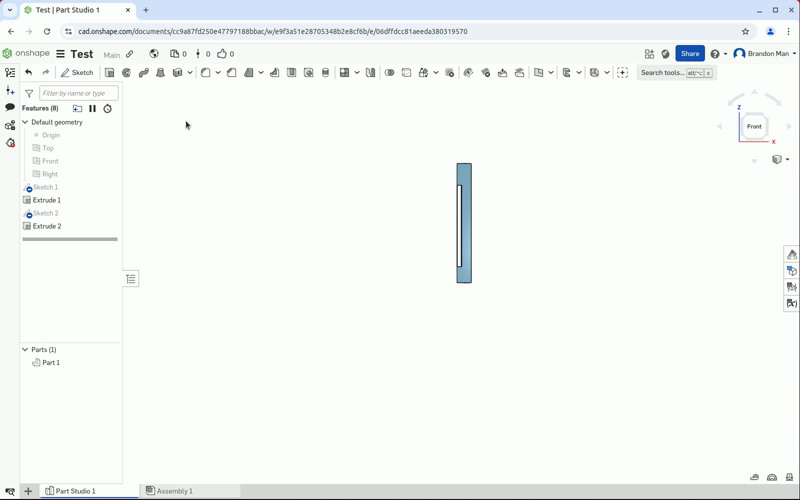
key(shift+h)
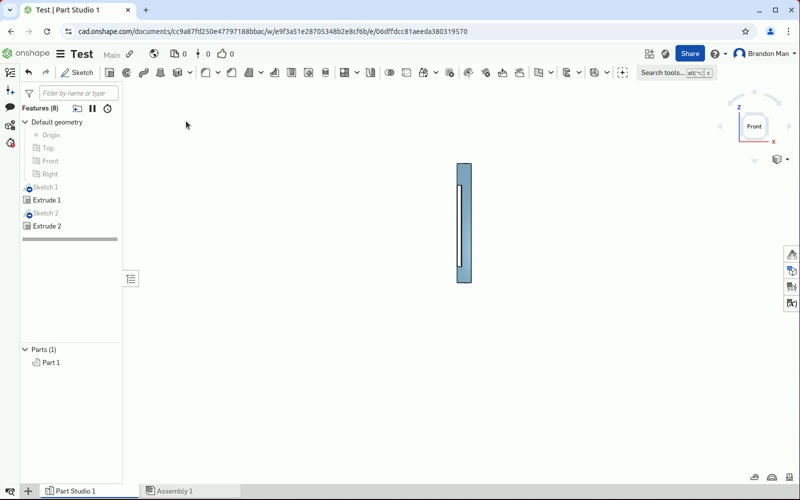
mouse_move(73, 189)
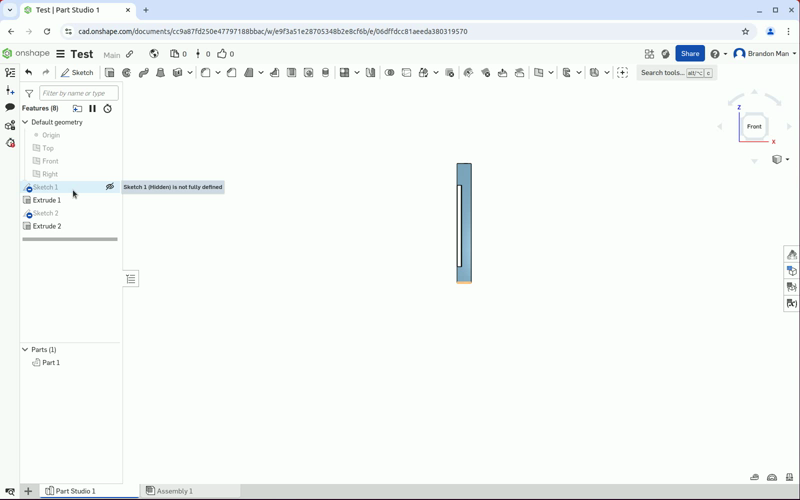
click(73, 189)
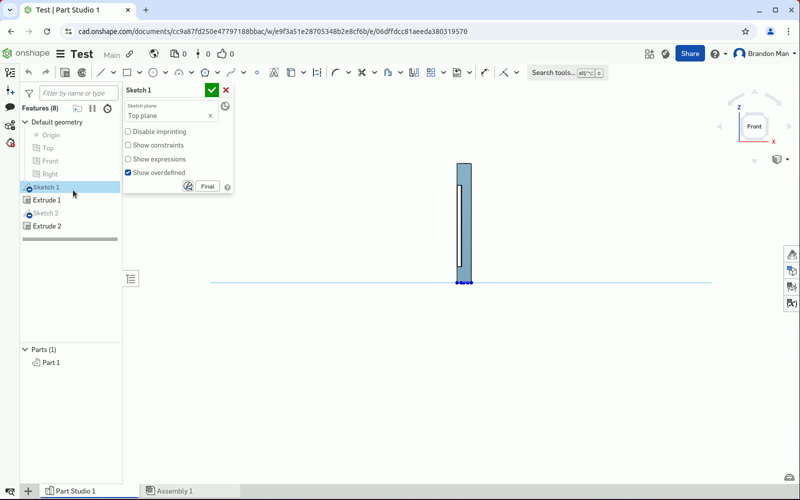
mouse_move(229, 92)
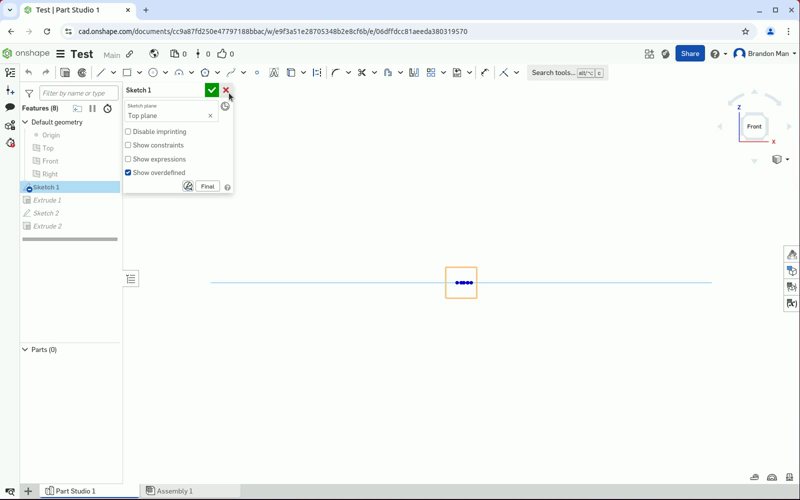
click(229, 92)
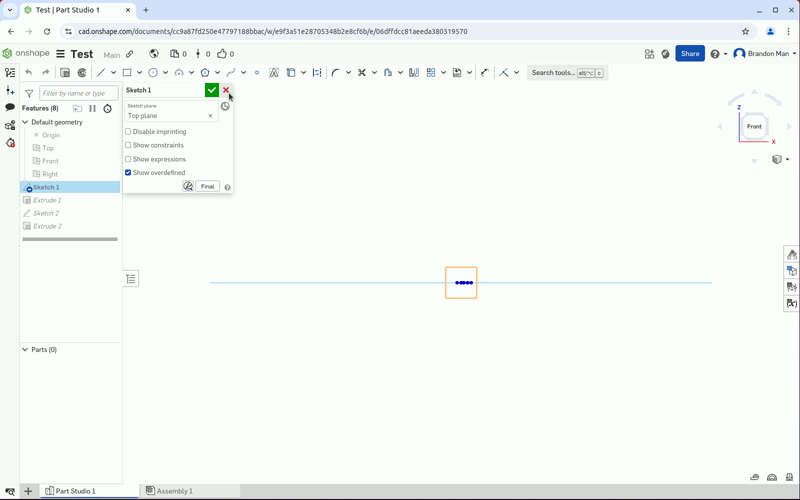
key(shift+s)
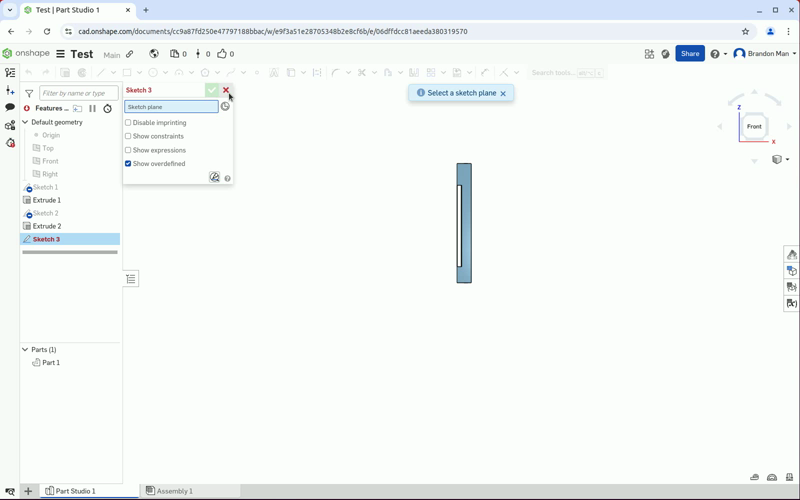
mouse_move(73, 163)
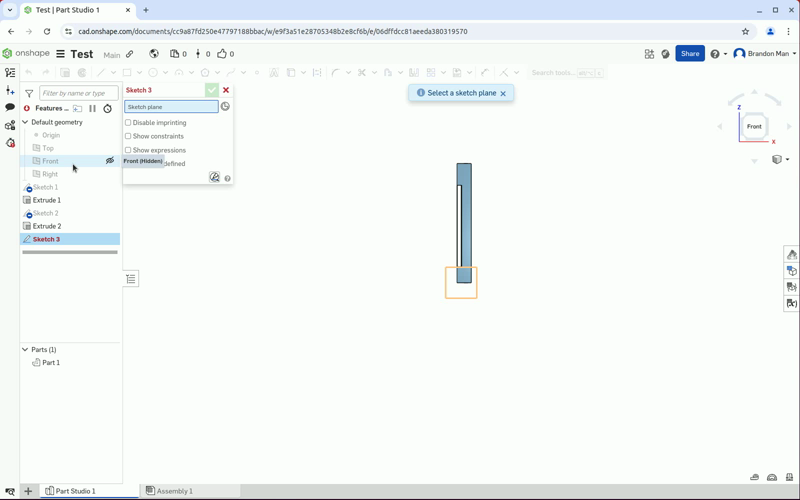
click(73, 163)
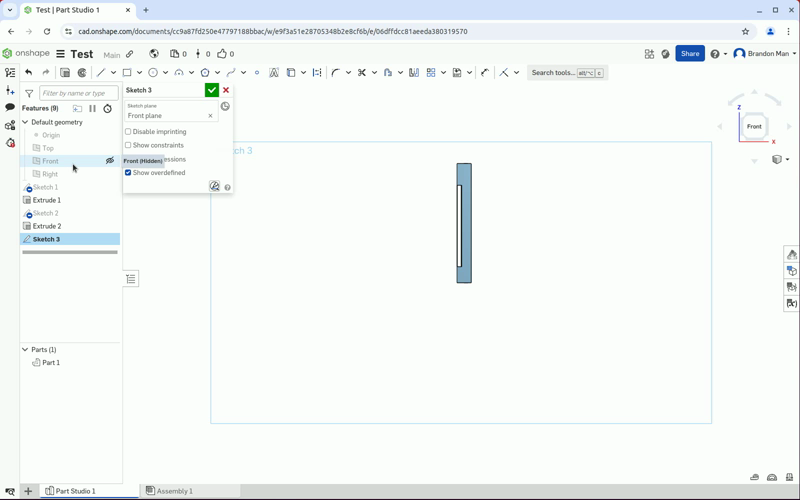
mouse_move(73, 352)
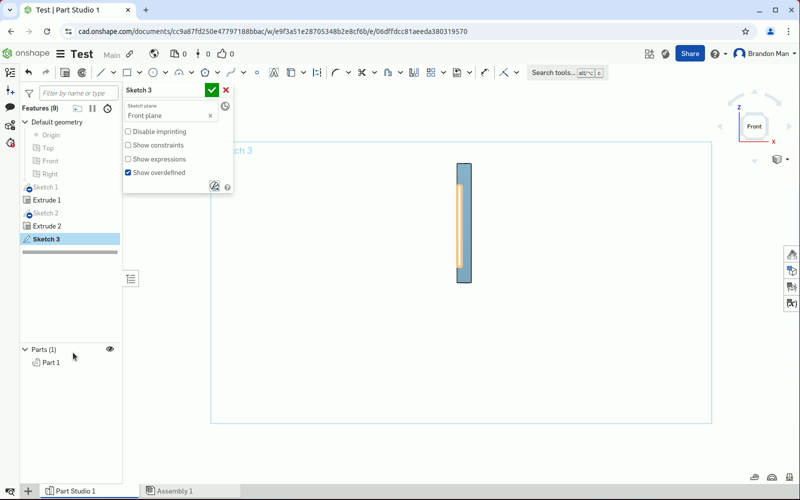
key(y)
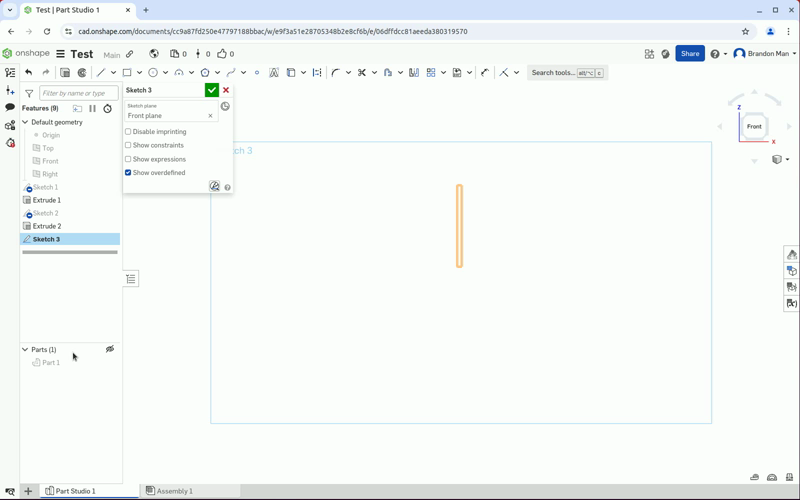
key(l)
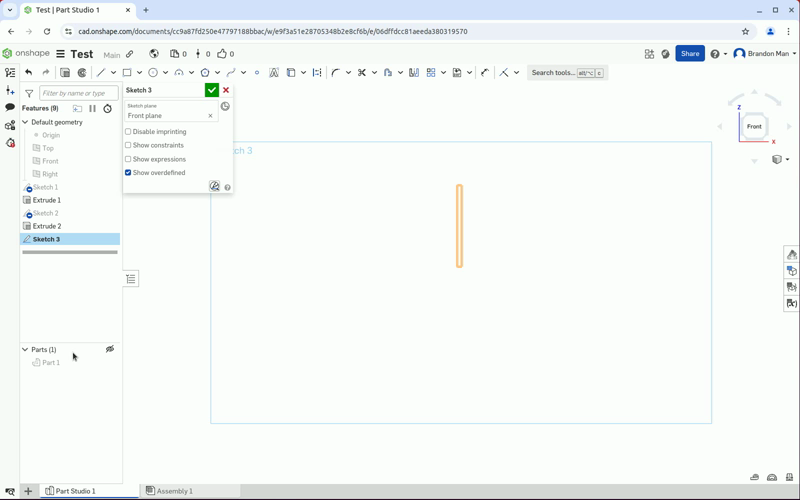
key_down(shift)
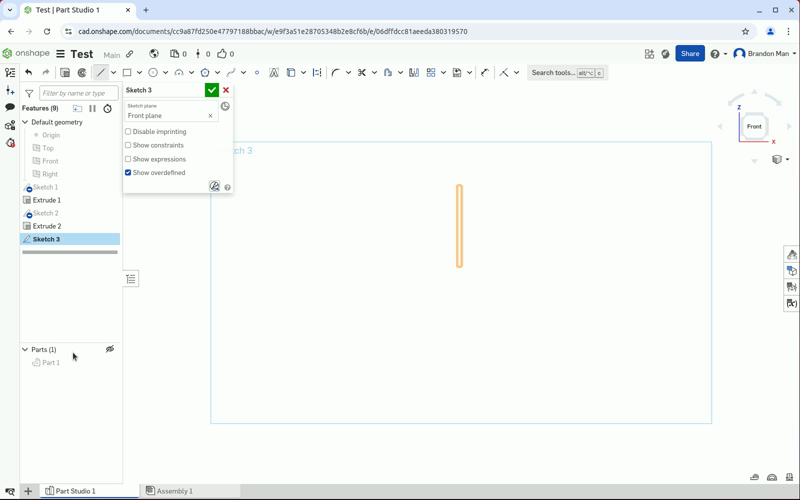
mouse_move(463, 266)
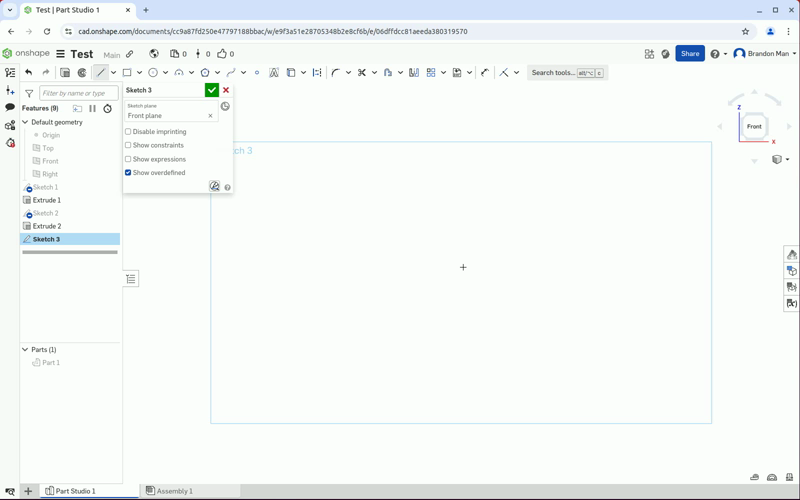
click(463, 266)
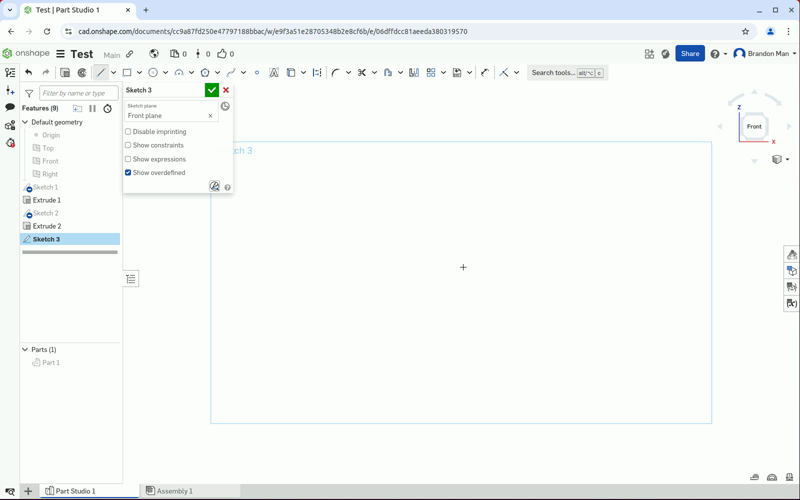
key_up(shift)
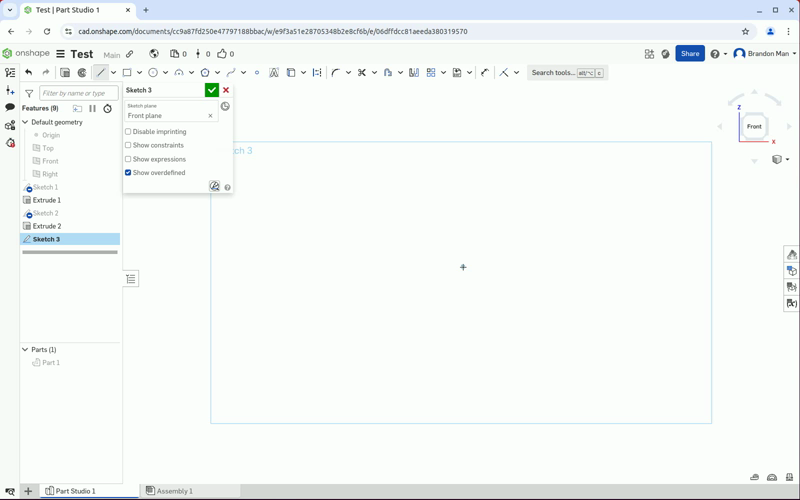
key_down(shift)
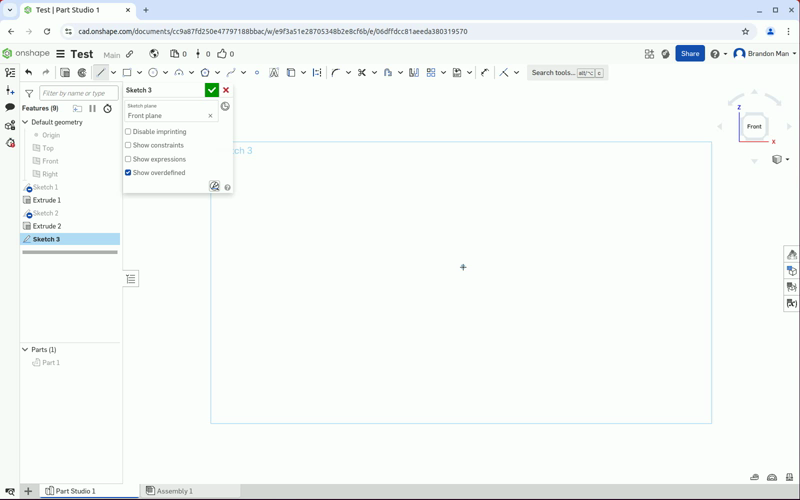
mouse_move(493, 266)
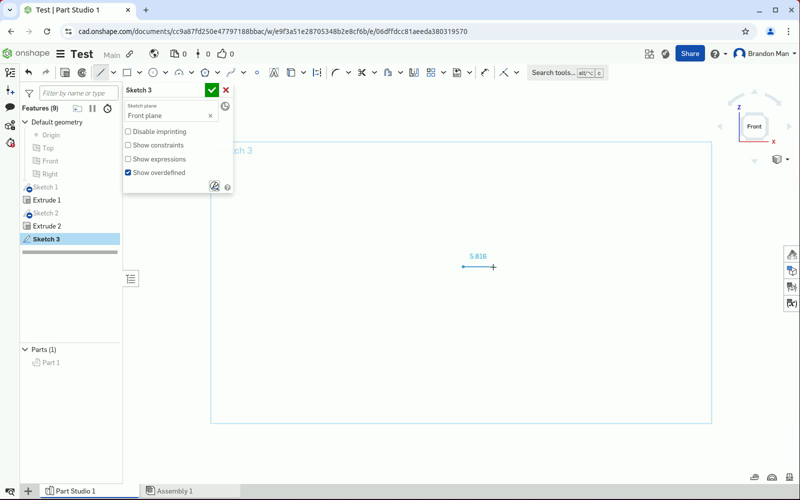
mouse_move(470, 266)
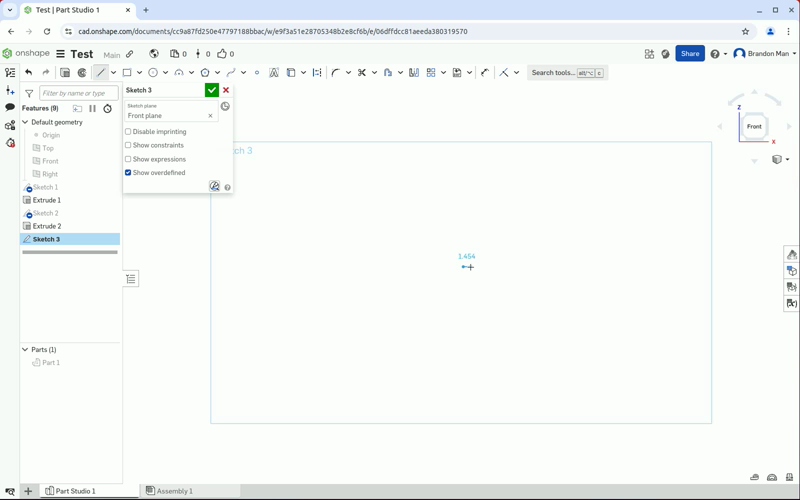
click(470, 266)
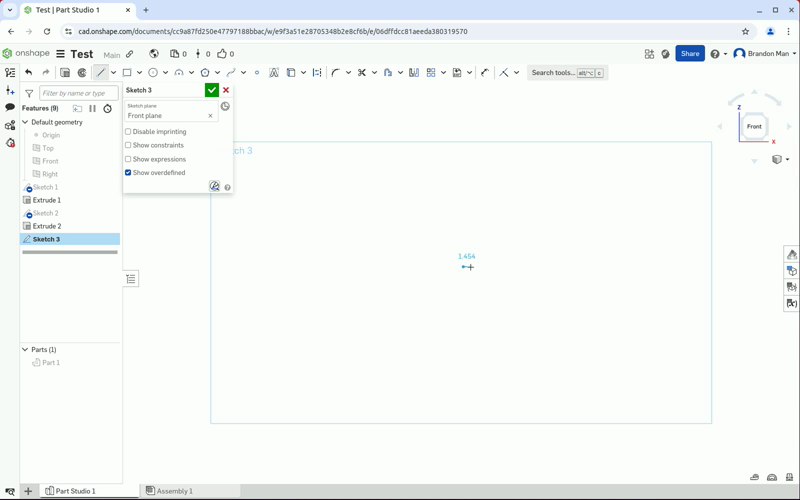
key_up(shift)
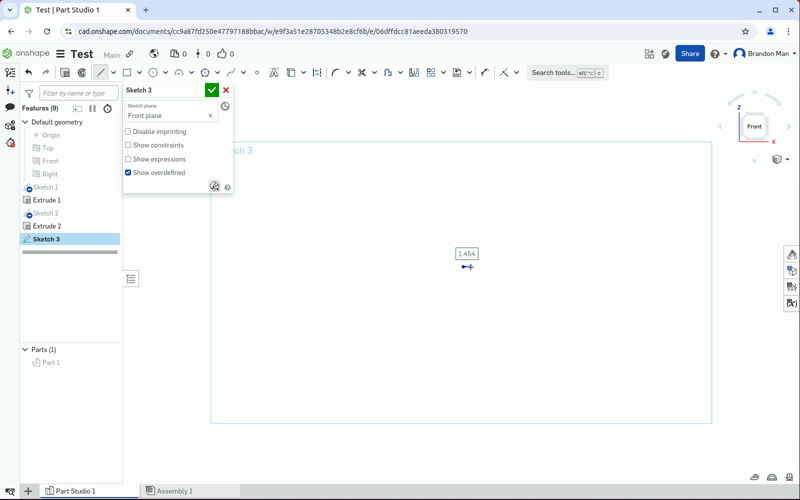
key_down(shift)
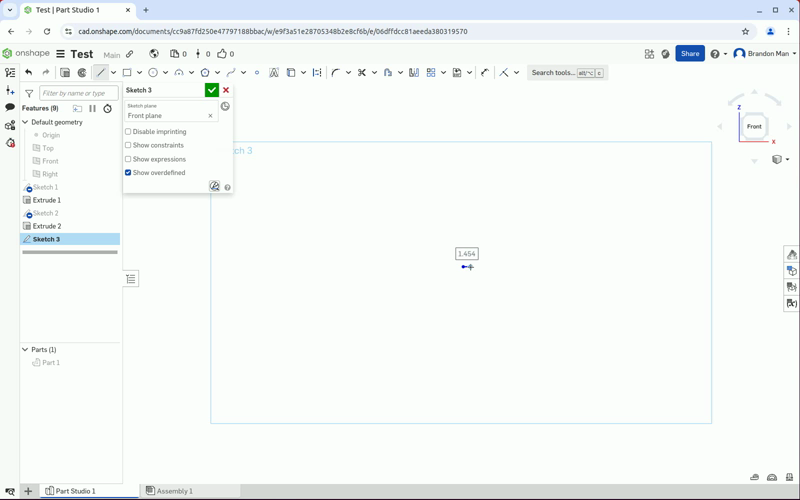
mouse_move(470, 185)
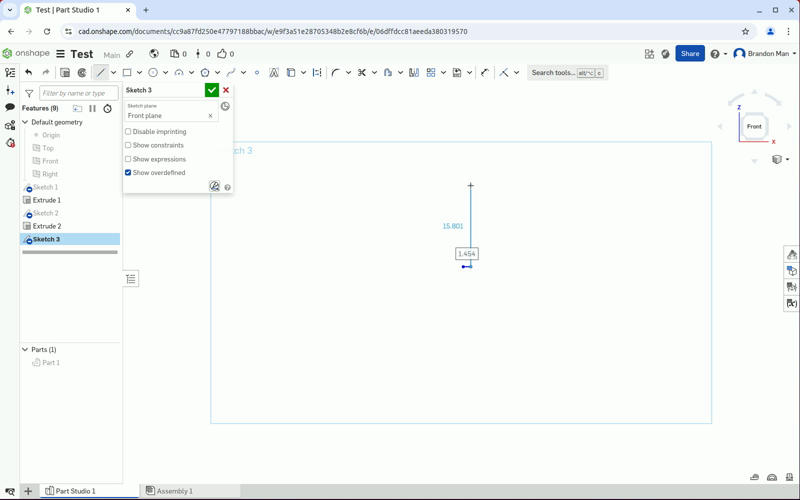
click(470, 185)
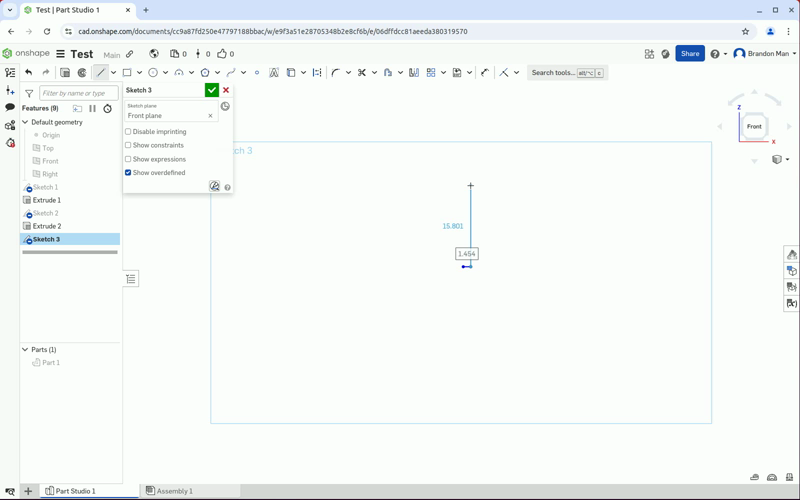
key_up(shift)
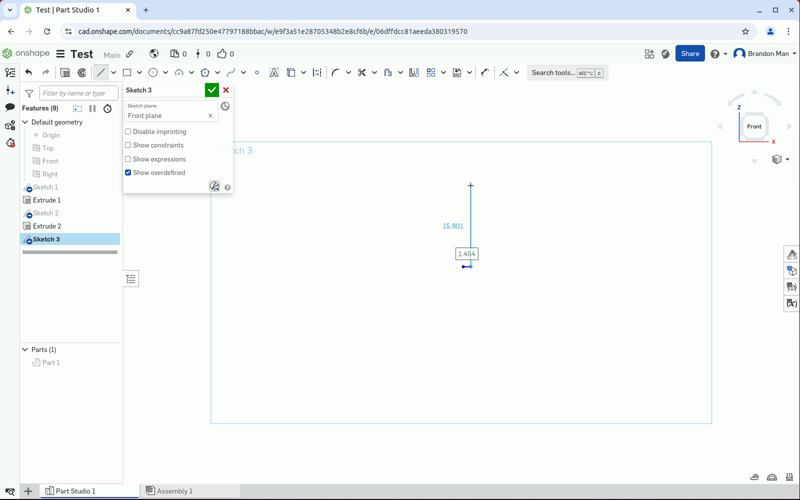
key_down(shift)
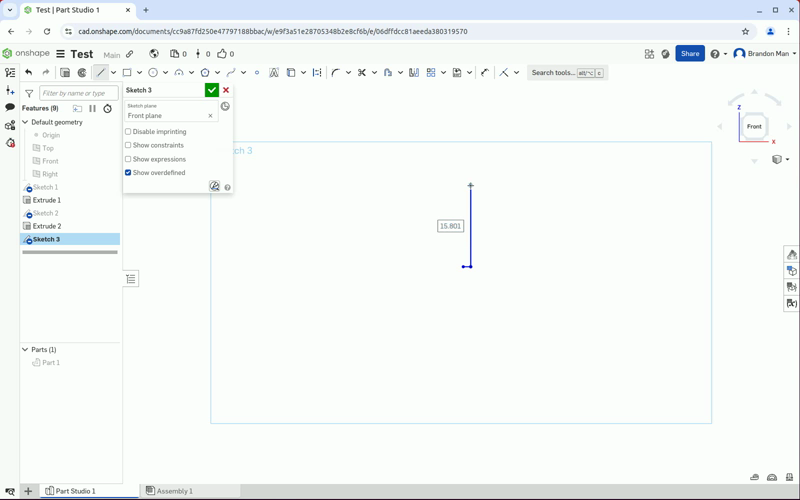
mouse_move(501, 185)
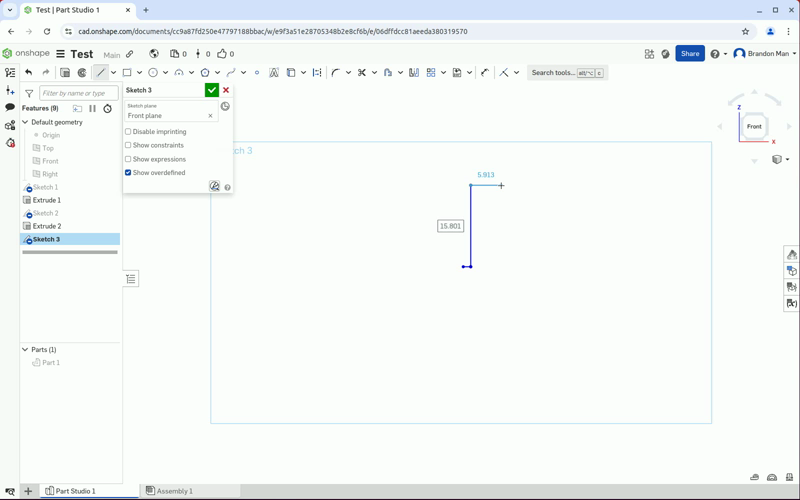
mouse_move(463, 185)
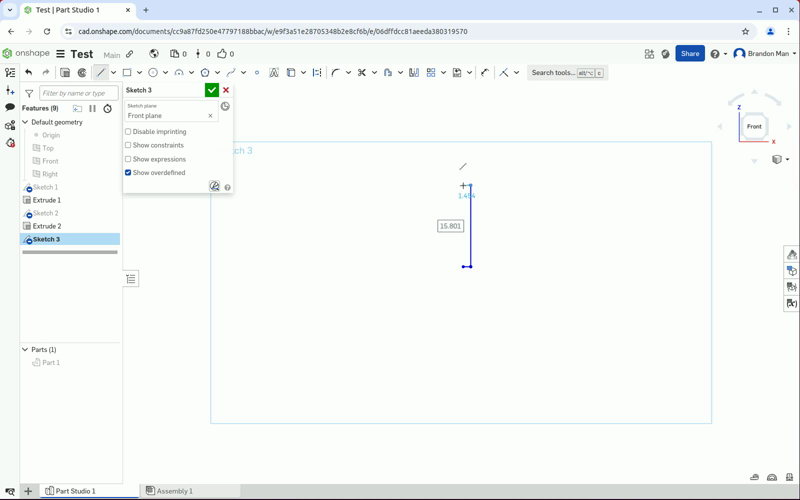
click(463, 185)
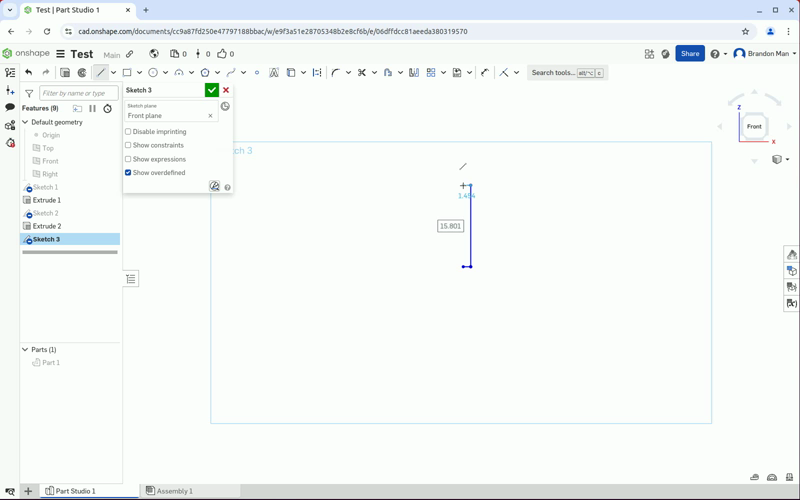
key_up(shift)
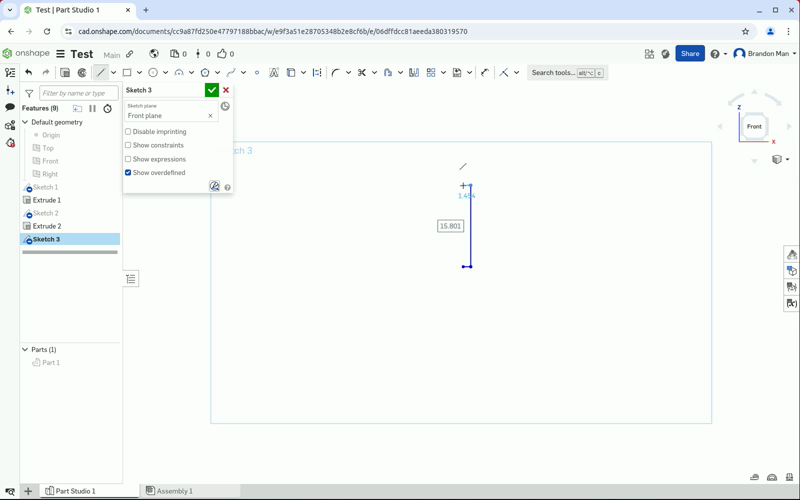
key_down(shift)
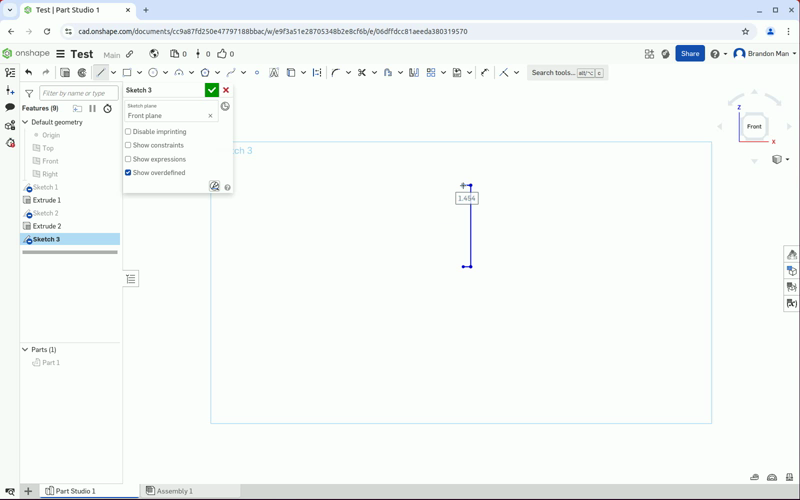
mouse_move(463, 266)
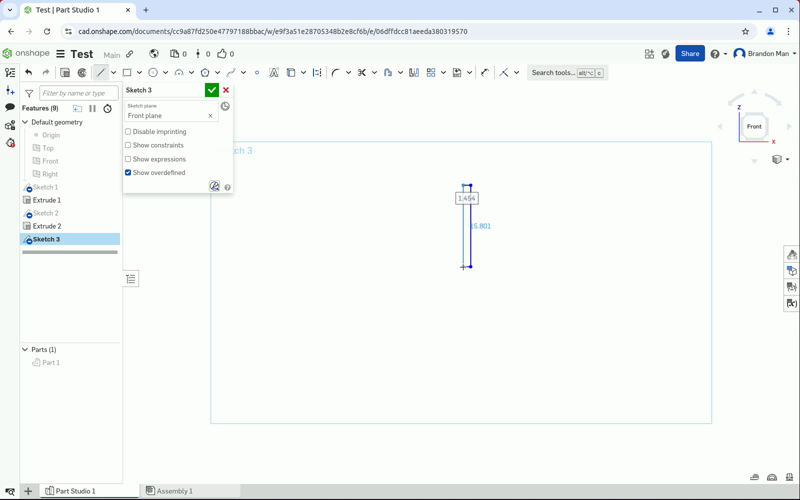
key_up(shift)
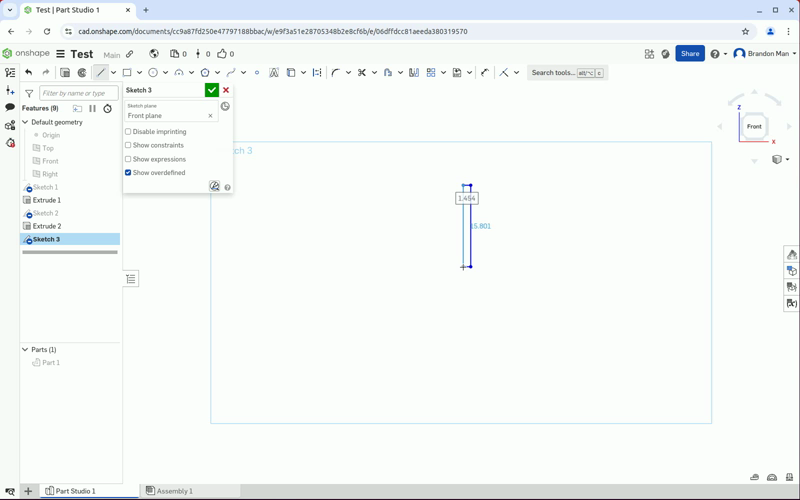
click(463, 266)
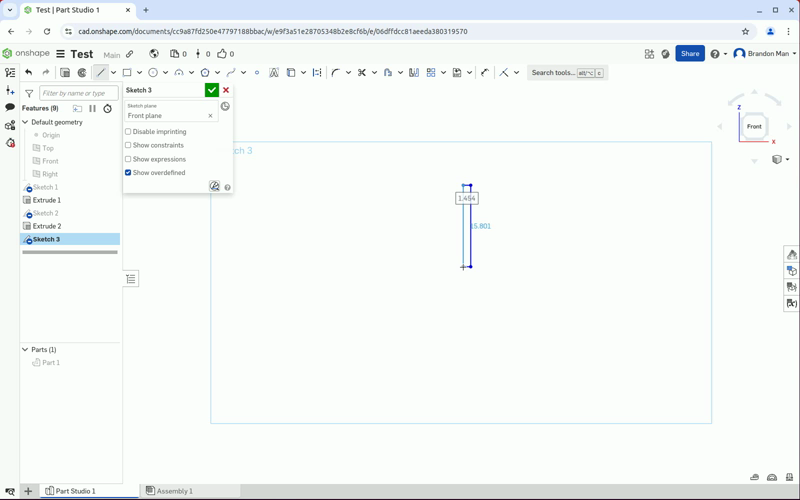
key(esc)
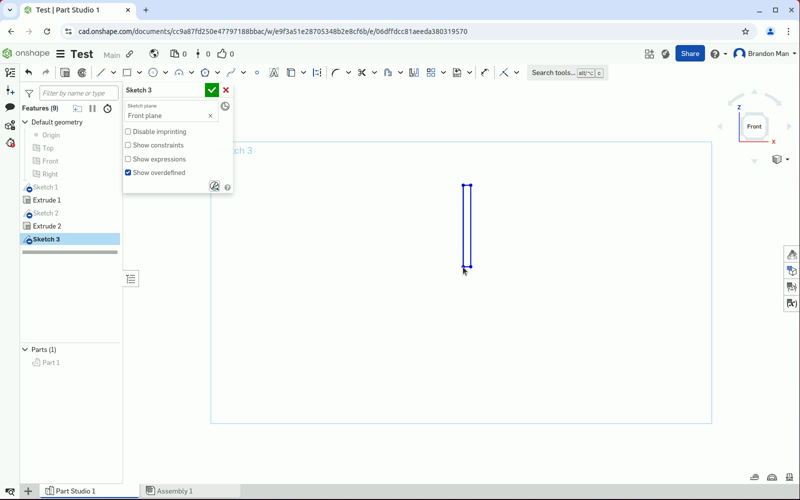
mouse_move(466, 196)
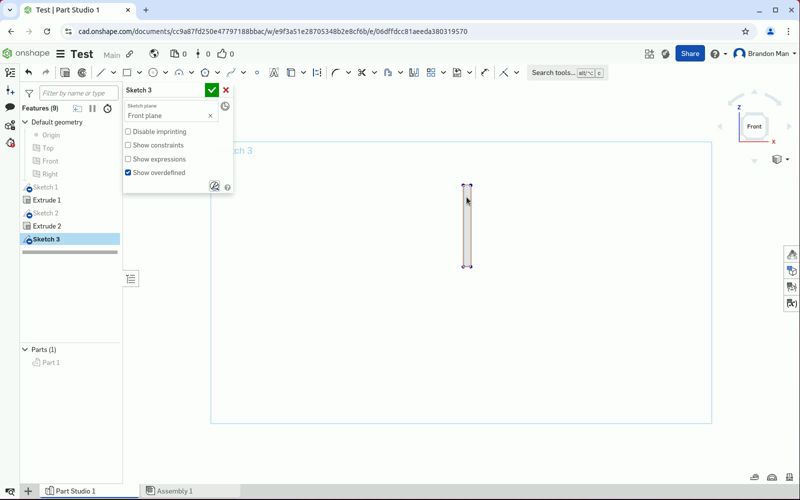
scroll(6)
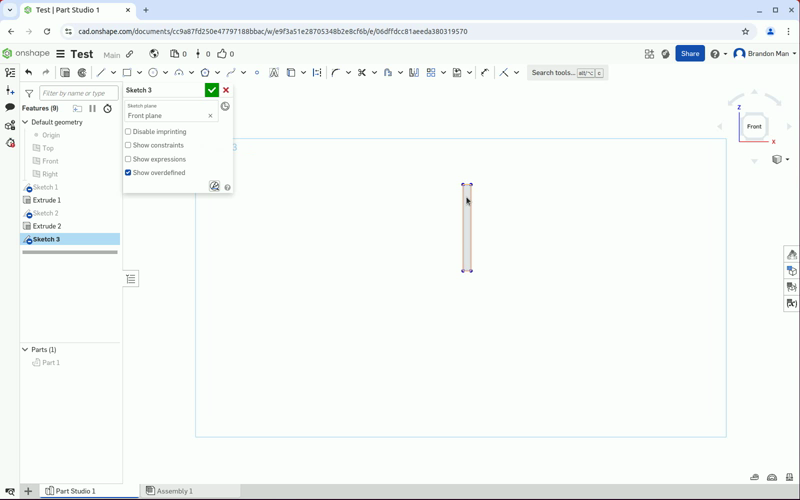
scroll(6)
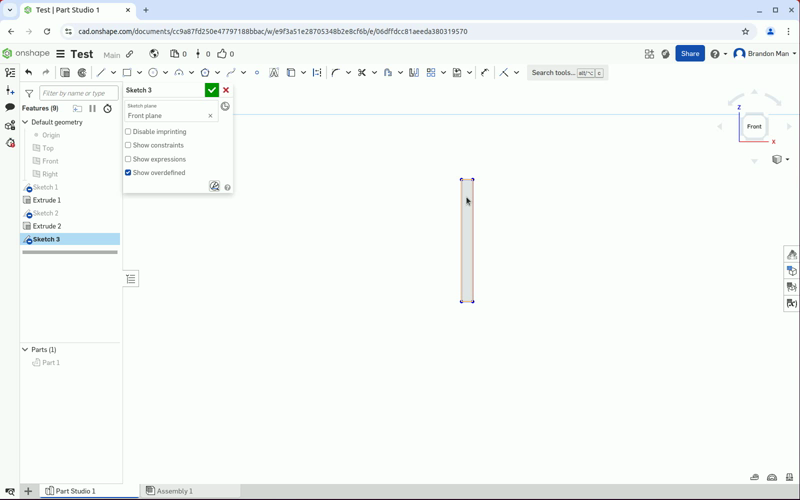
scroll(6)
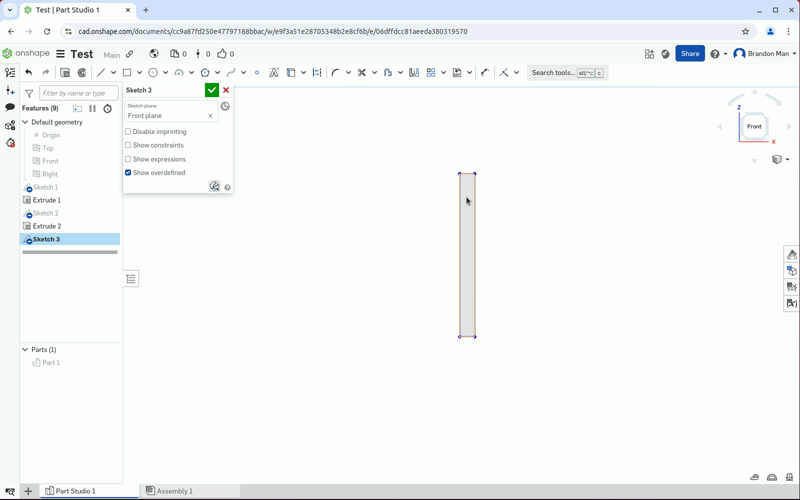
scroll(6)
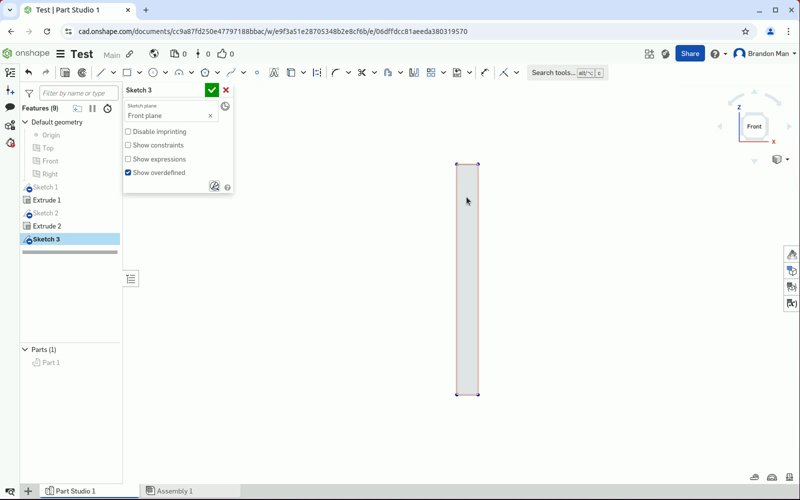
scroll(6)
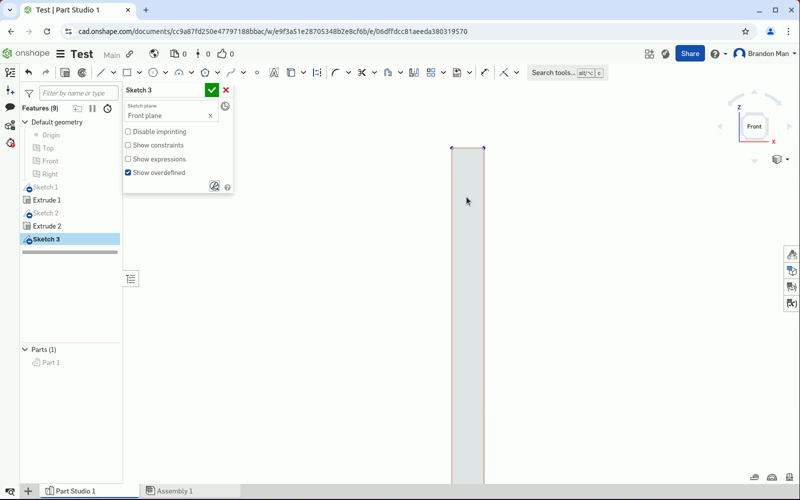
scroll(6)
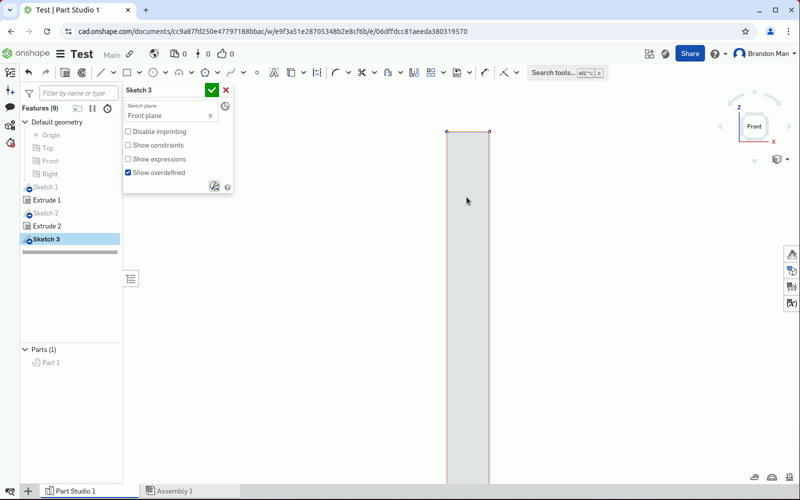
scroll(6)
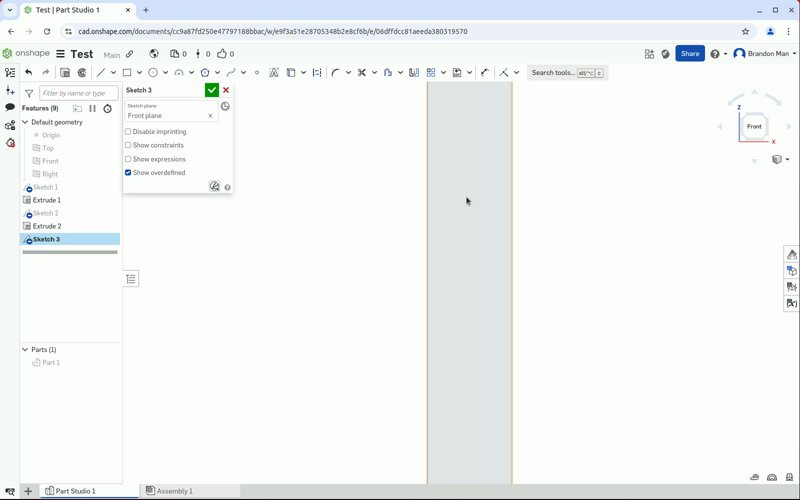
click(466, 196)
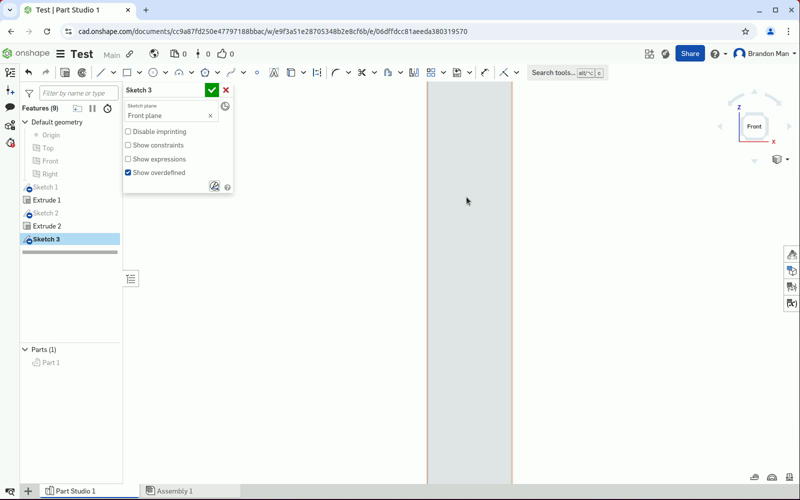
scroll(-6)
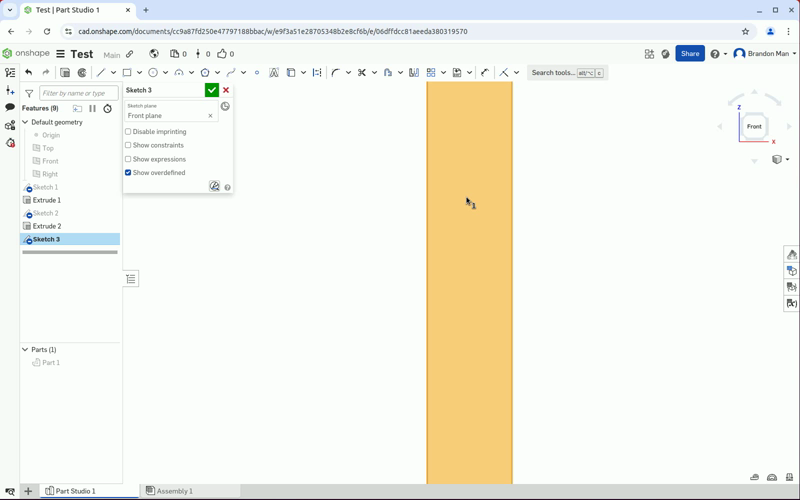
scroll(-6)
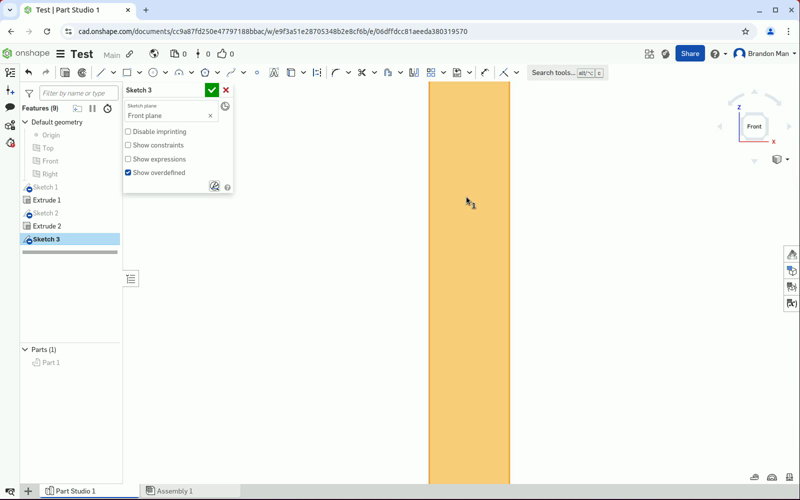
scroll(-6)
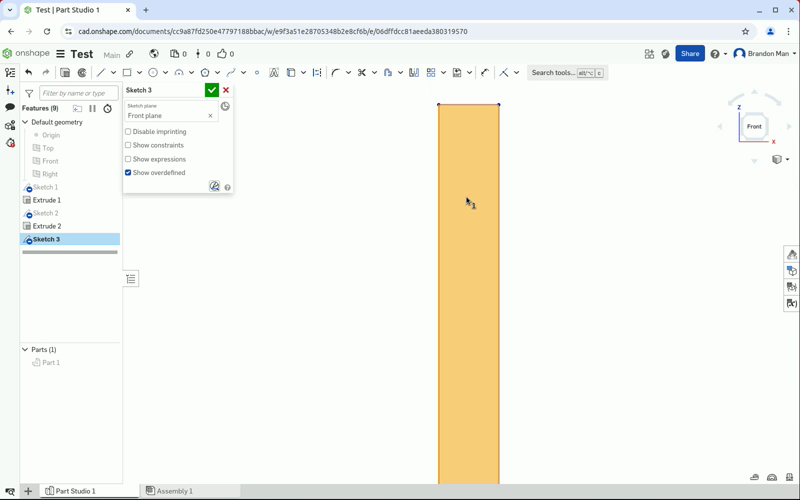
scroll(-6)
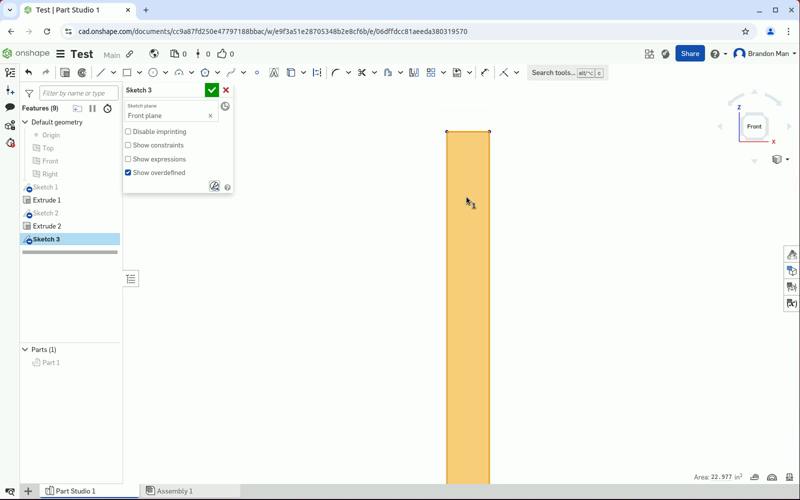
scroll(-6)
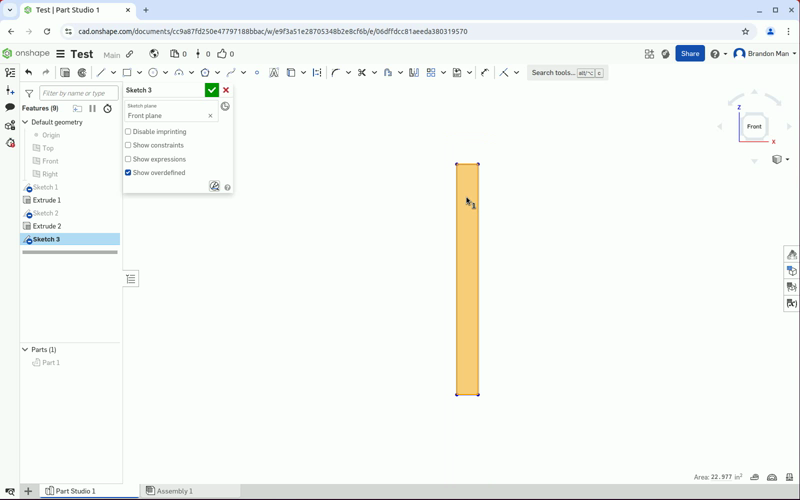
scroll(-6)
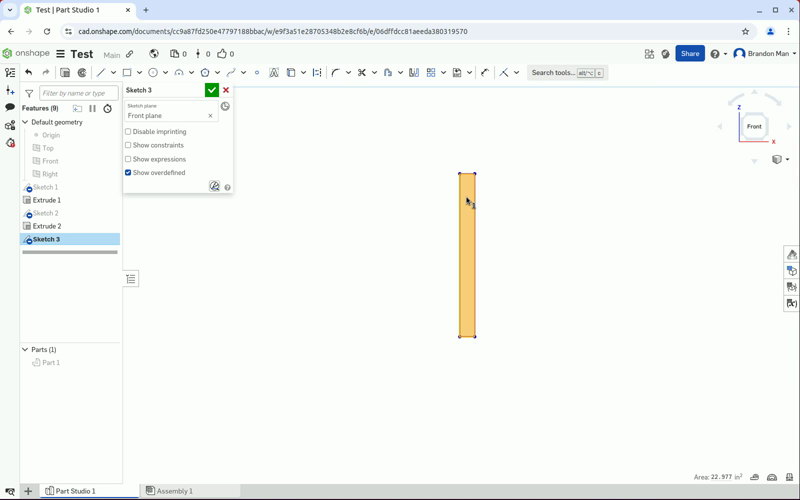
scroll(-6)
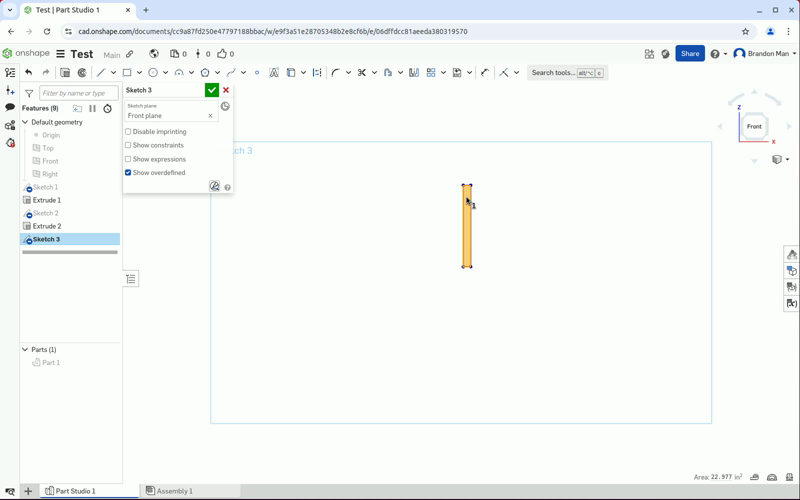
mouse_move(73, 352)
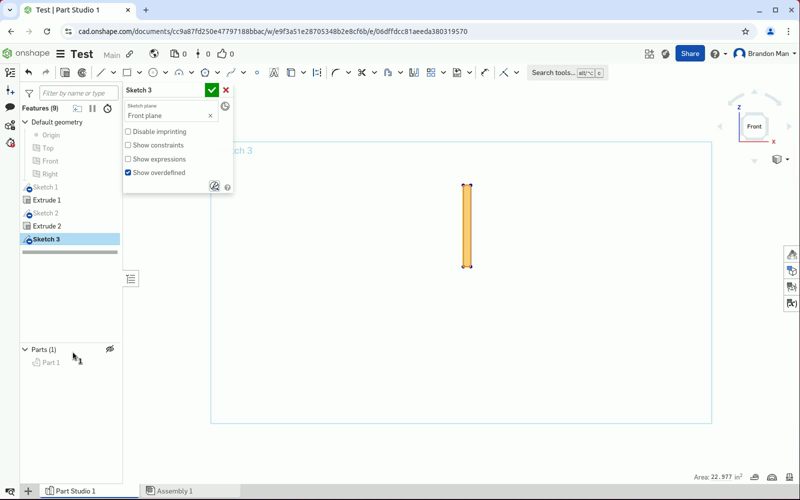
key(shift+y)
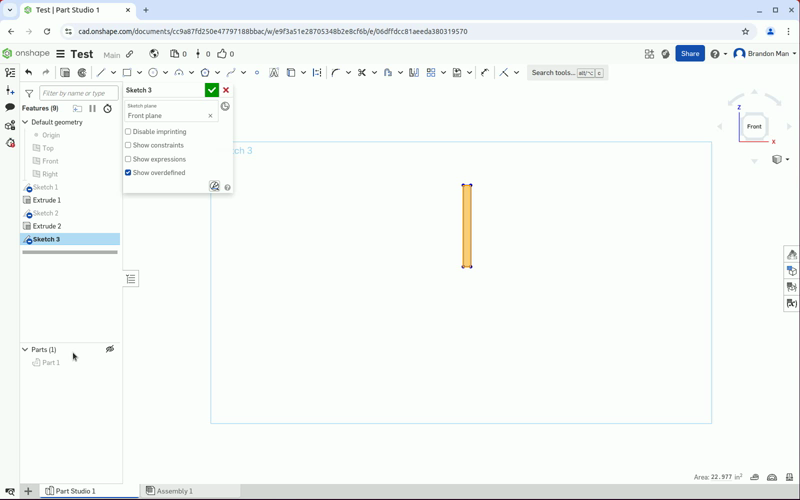
key(shift+e)
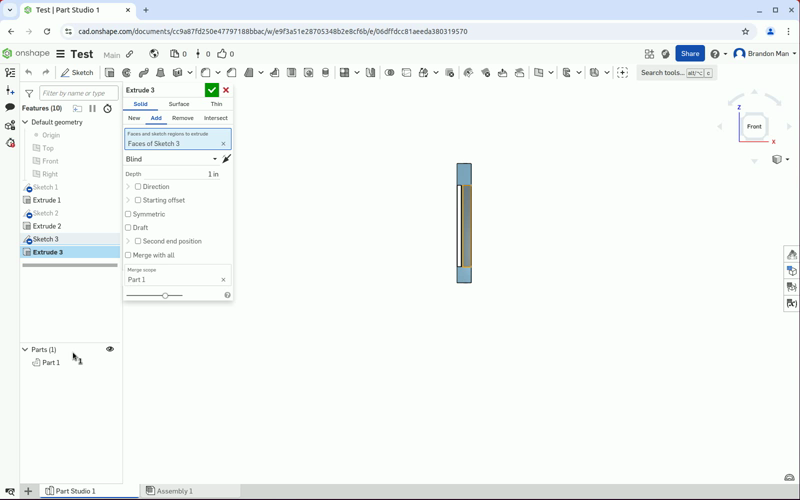
mouse_move(143, 106)
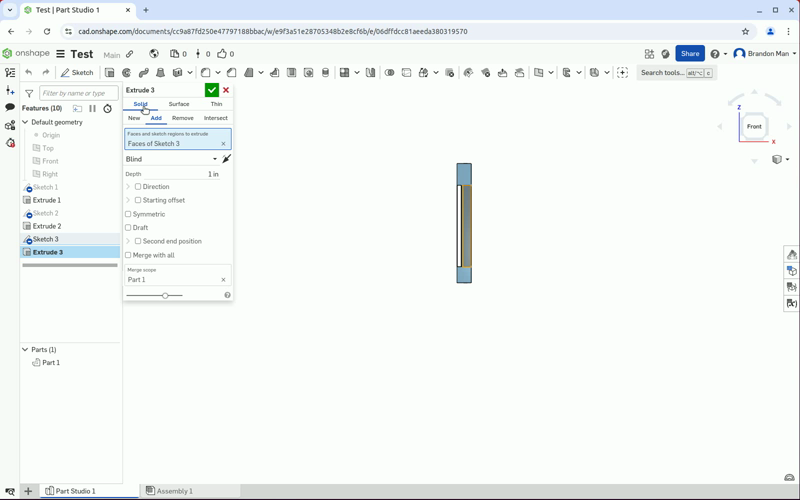
click(143, 106)
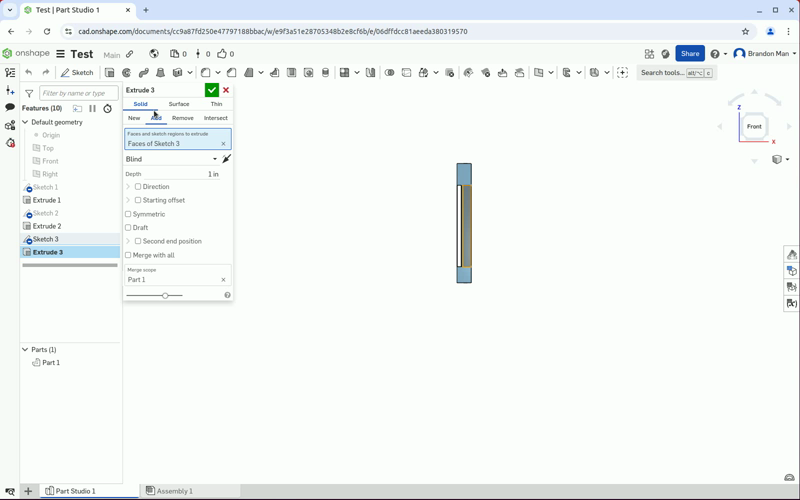
mouse_move(186, 120)
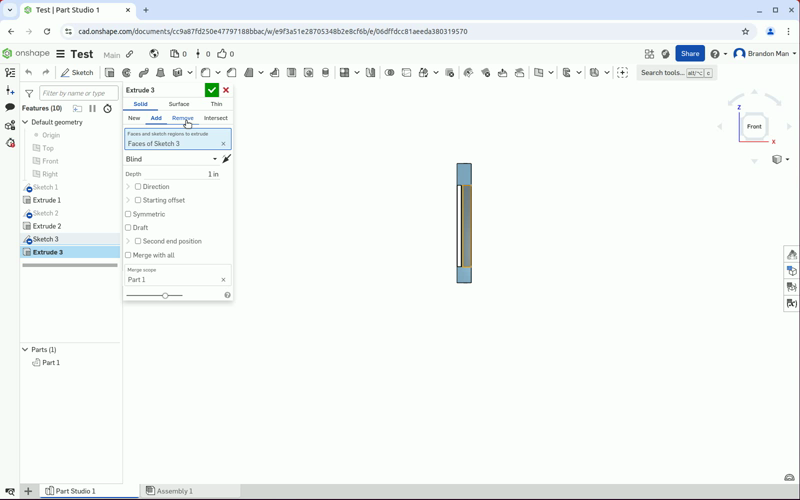
click(186, 120)
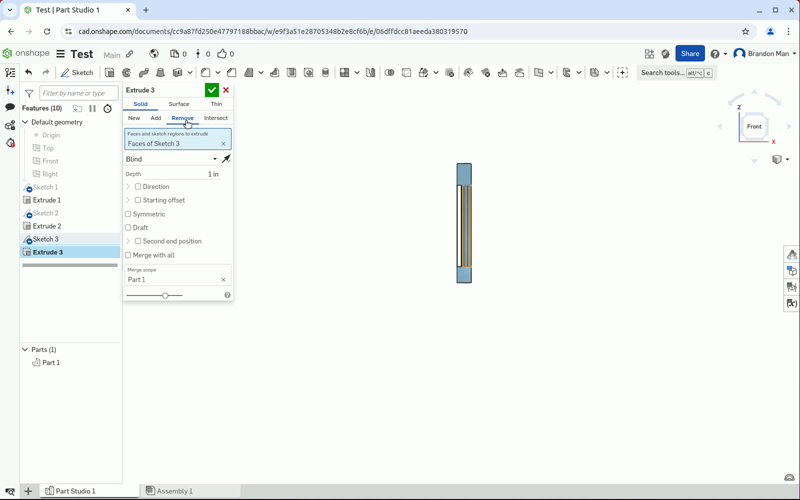
key(tab, 4)
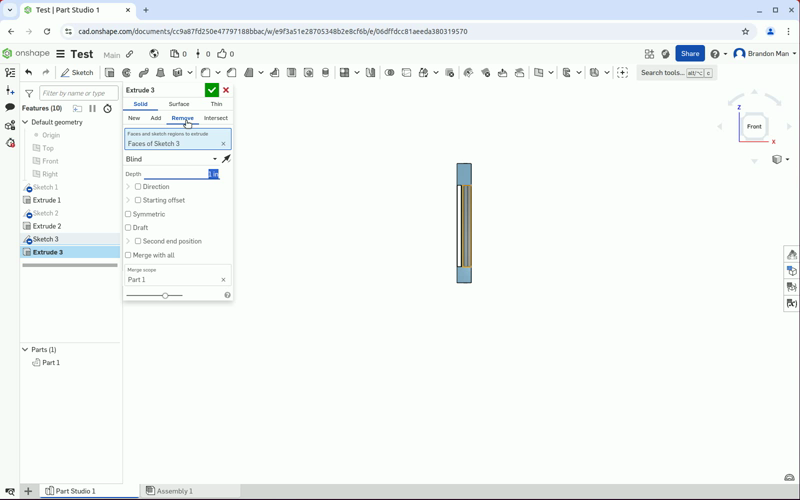
text(4.092)
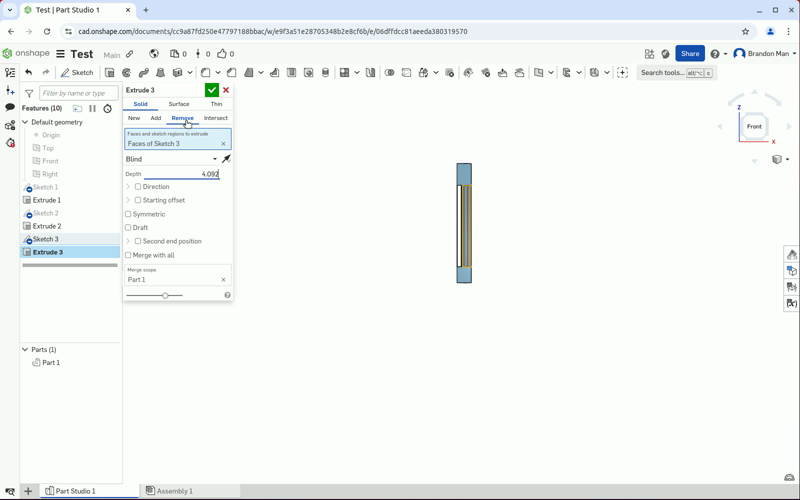
key(tab, 6)
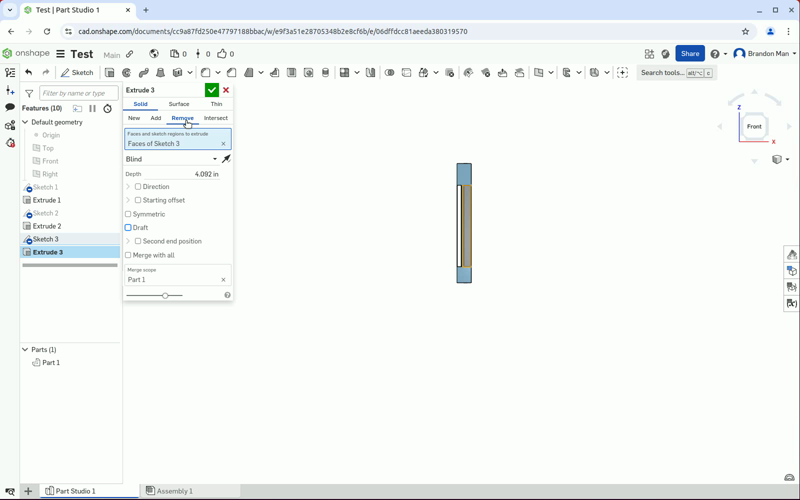
key(space)
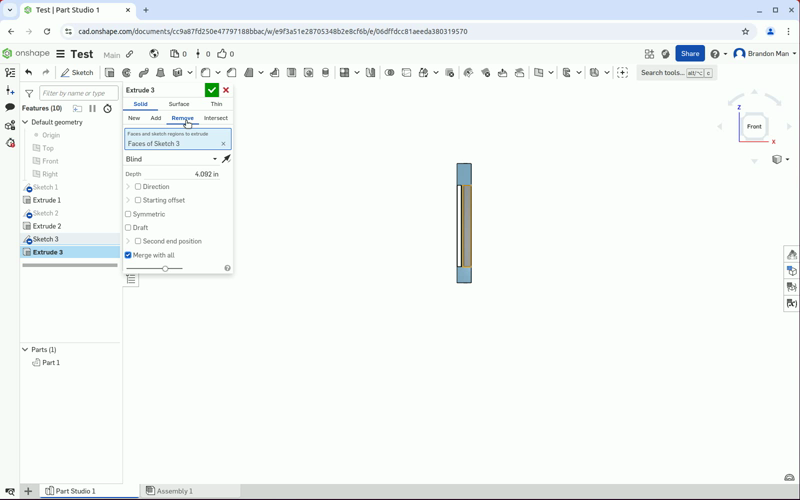
key(enter)
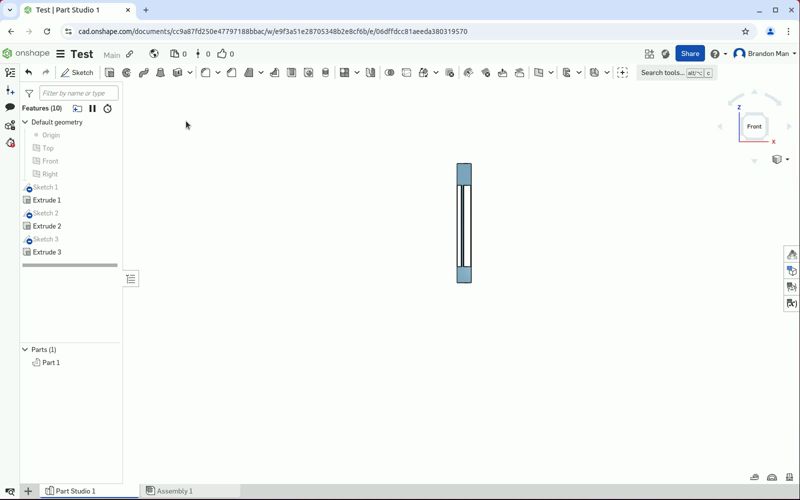
key(shift+h)
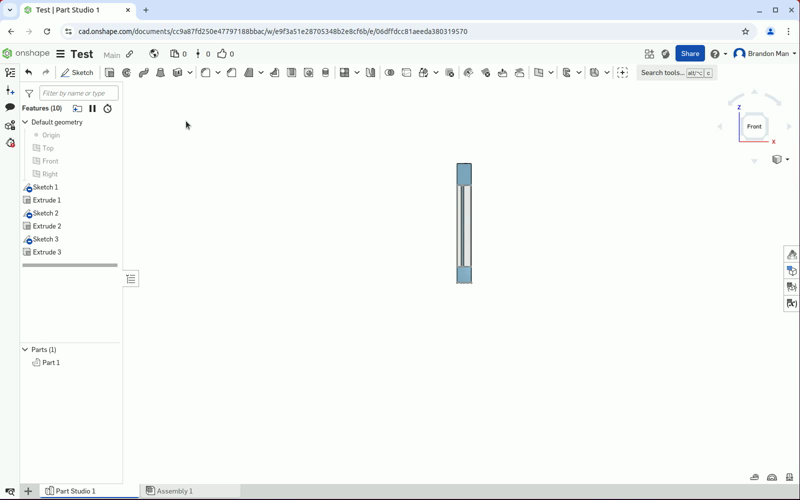
key(shift+h)
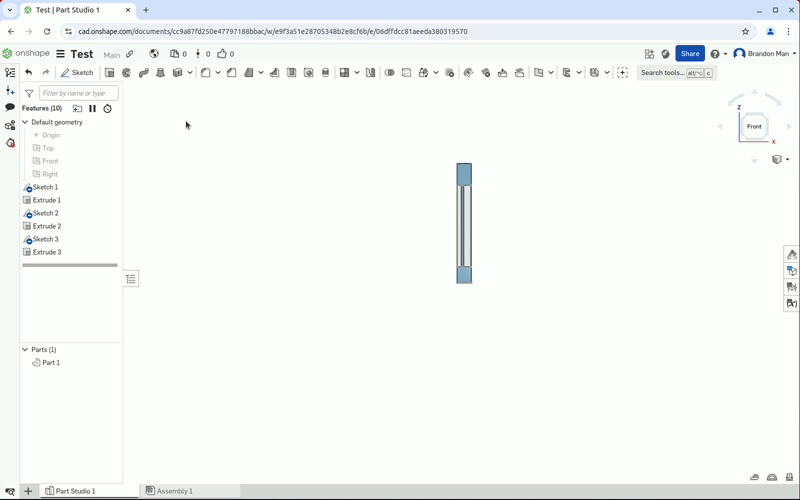
key(shift+7)
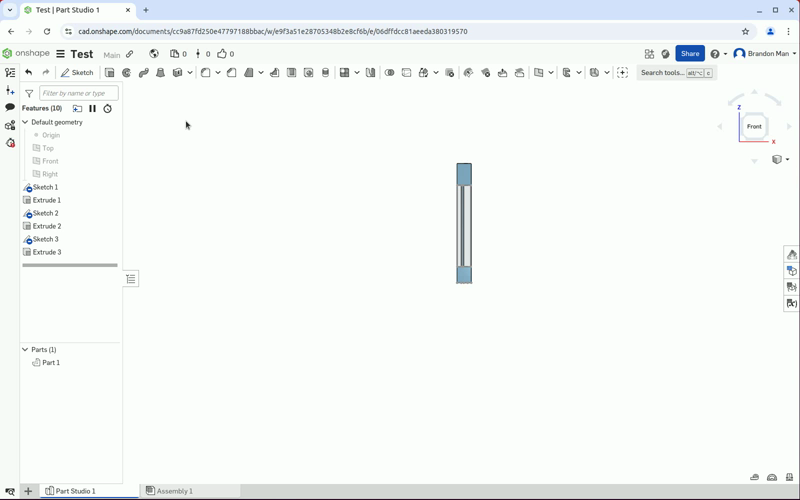
key(left, 2)
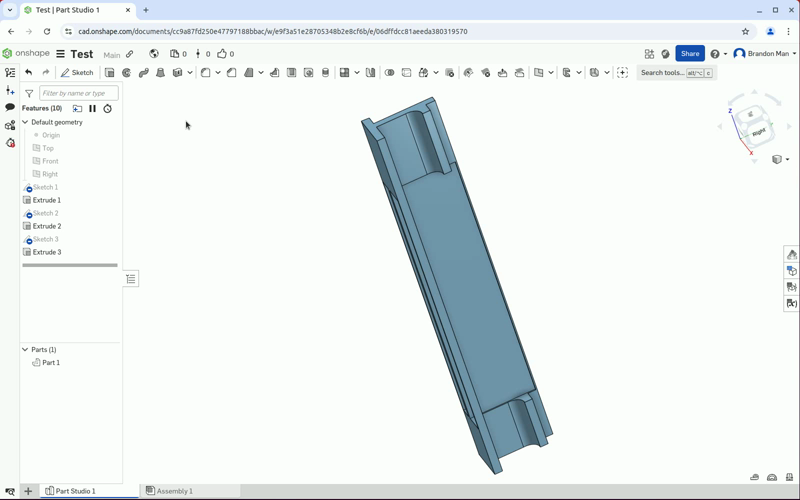
key(down, 2)
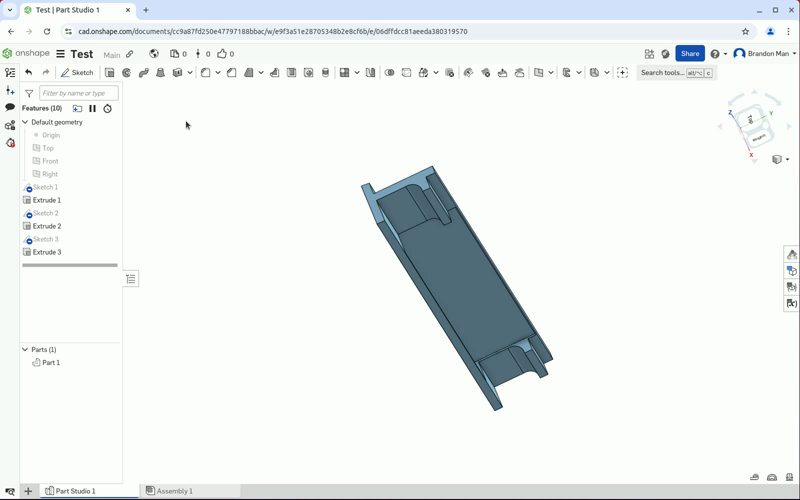
key(up, 2)
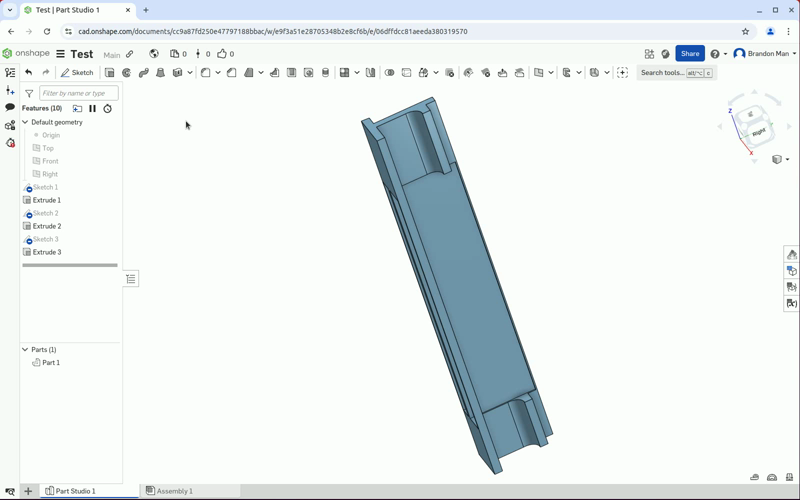
key(right, 2)
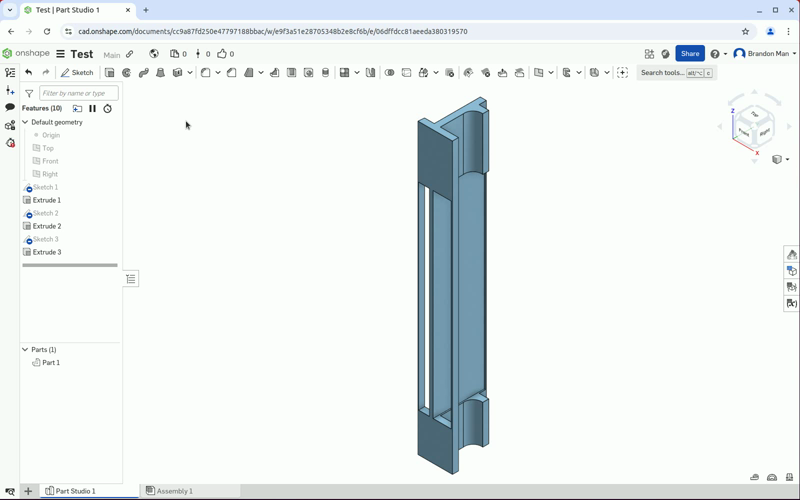
mouse_move(73, 189)
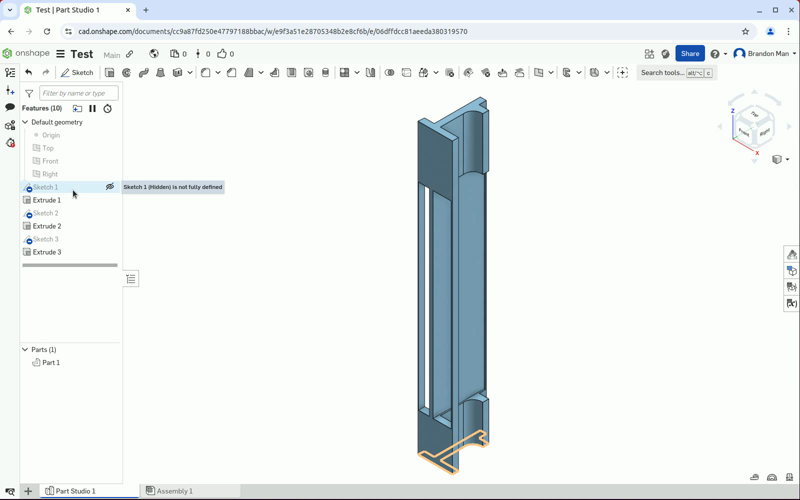
click(73, 189)